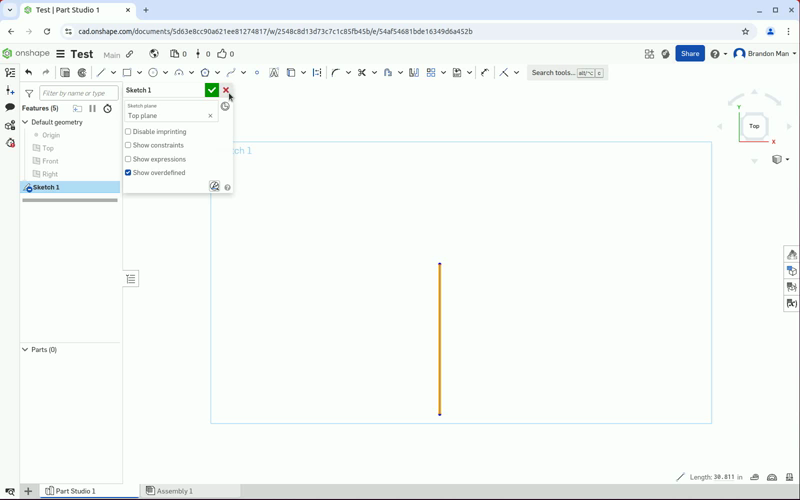
key(shift+h)
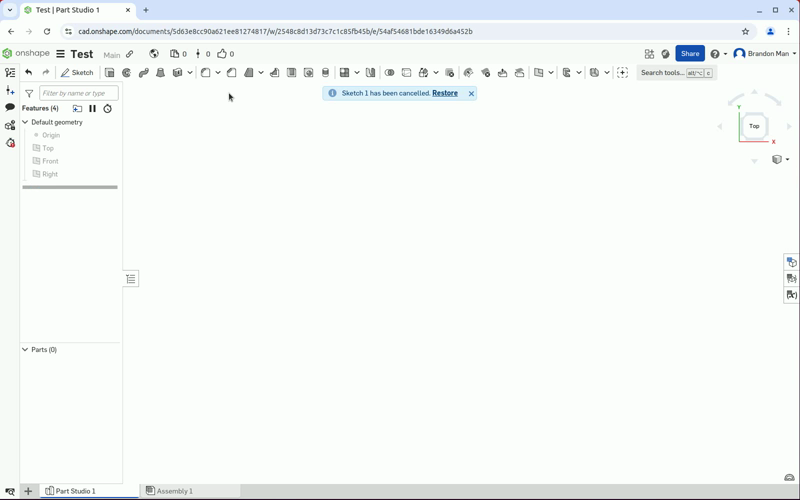
mouse_move(73, 352)
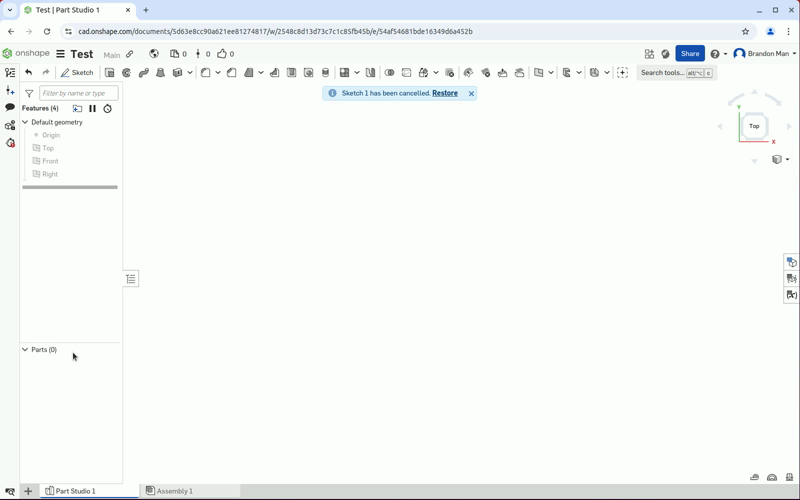
key(y)
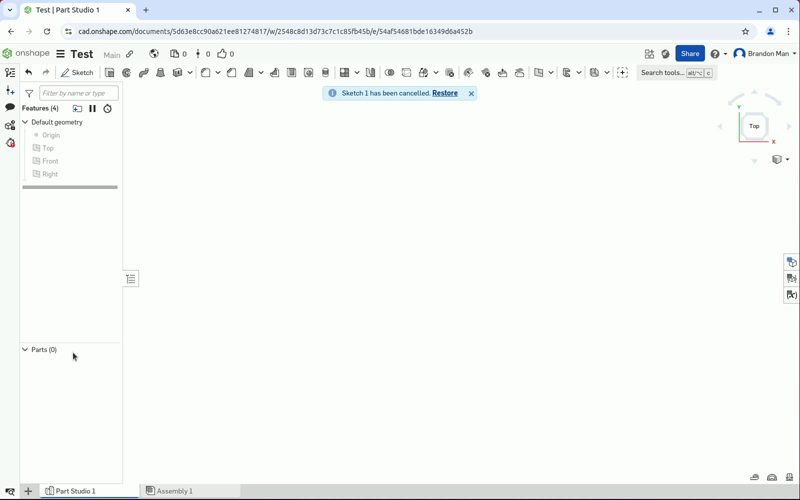
key(shift+p)
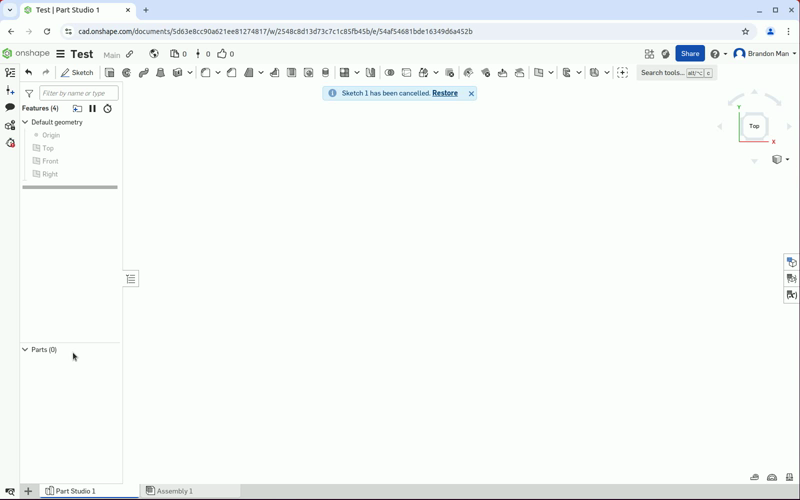
key(space)
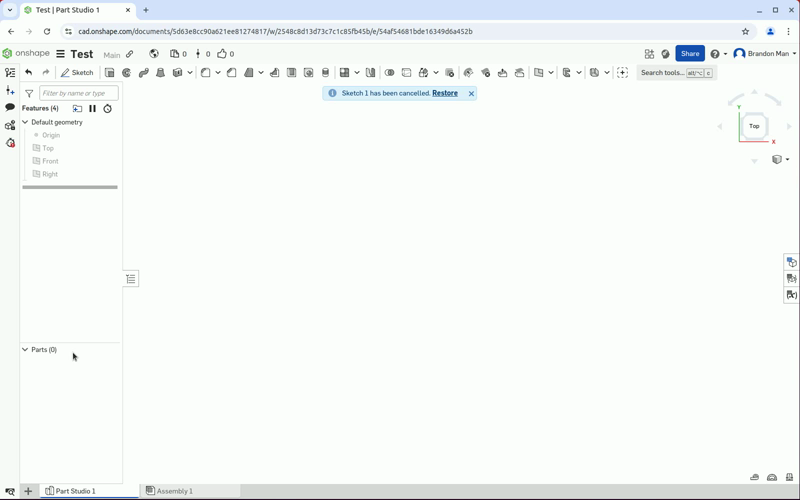
key_down(shift)
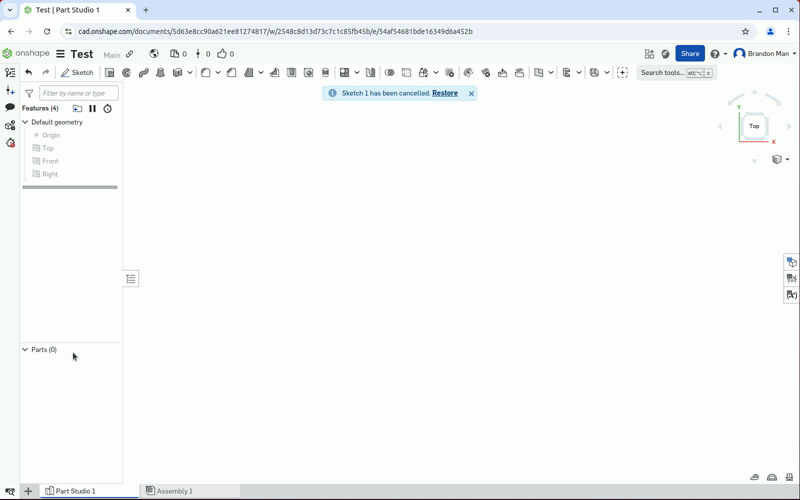
key(up)
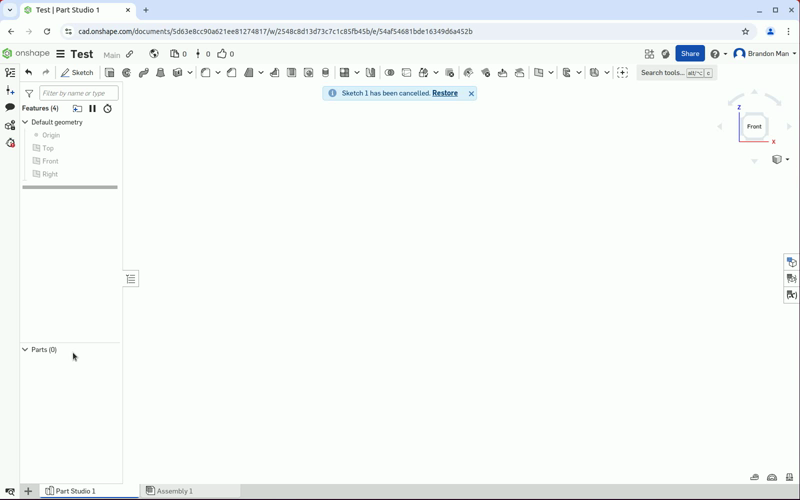
key_up(shift)
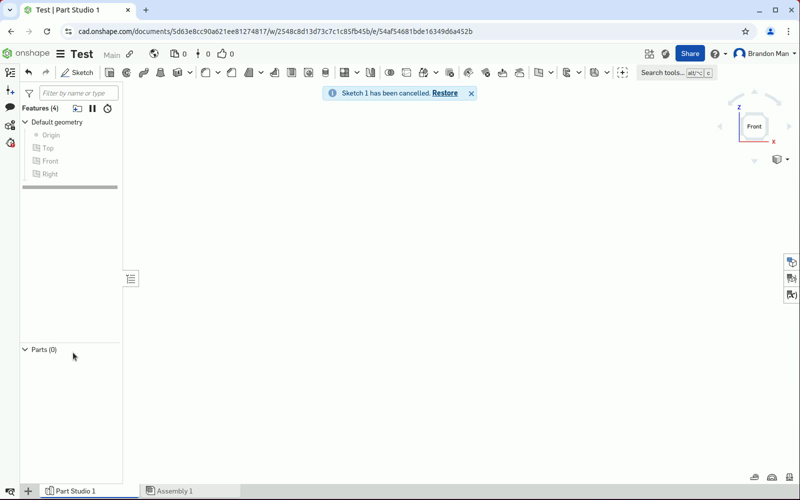
mouse_move(73, 352)
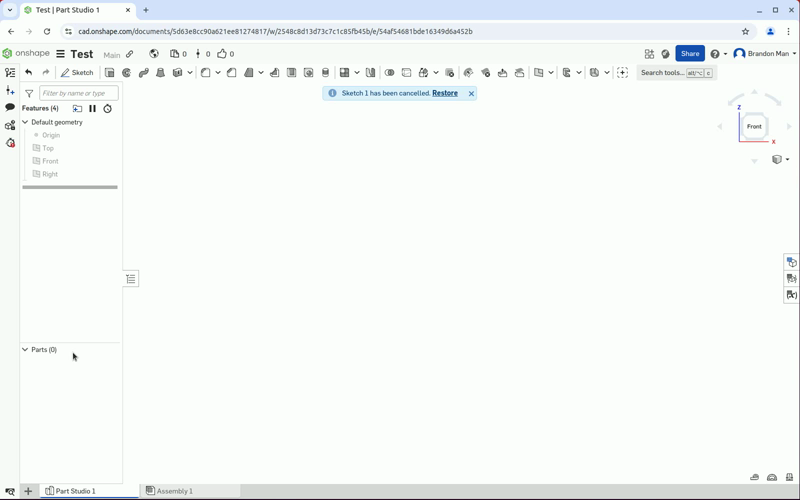
key(shift+y)
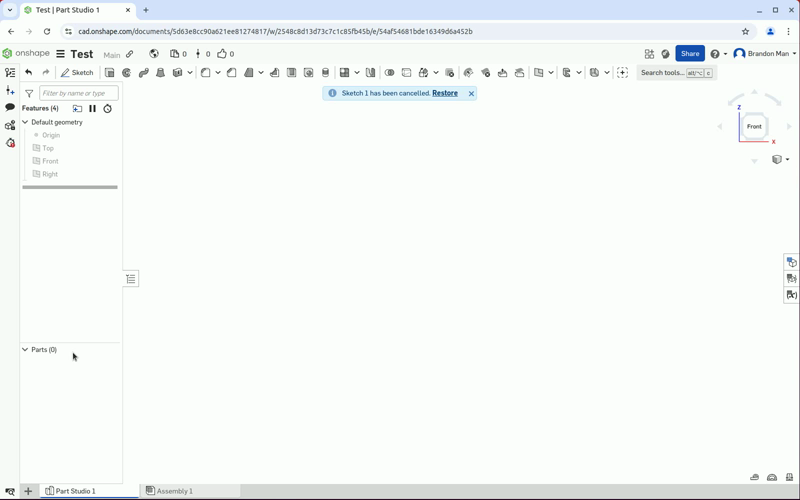
key(shift+s)
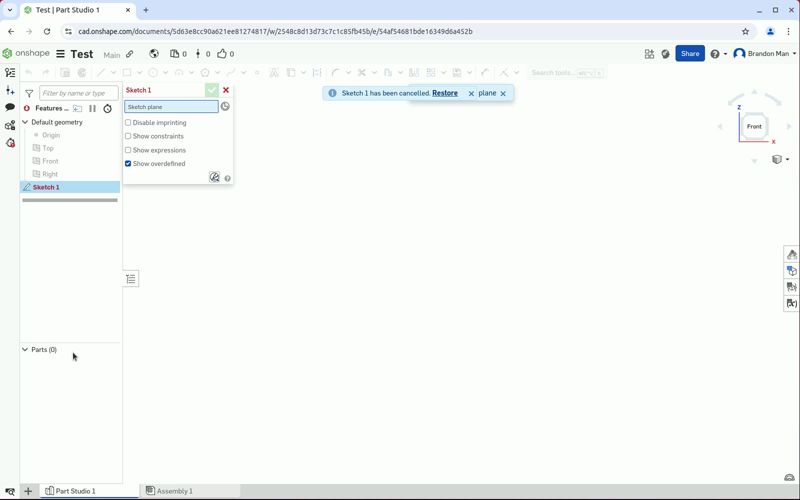
mouse_move(73, 163)
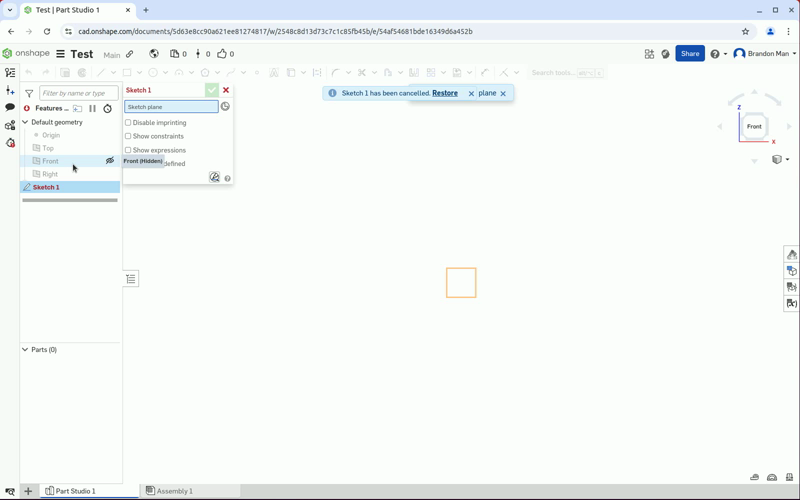
click(73, 163)
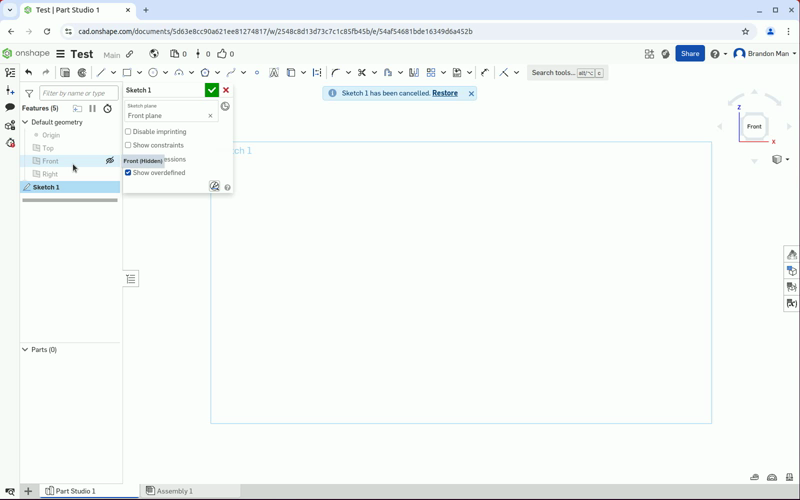
mouse_move(73, 352)
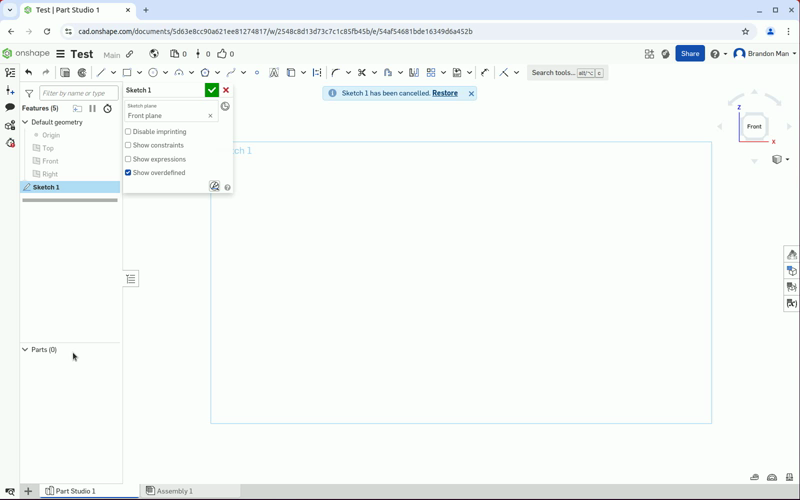
key(y)
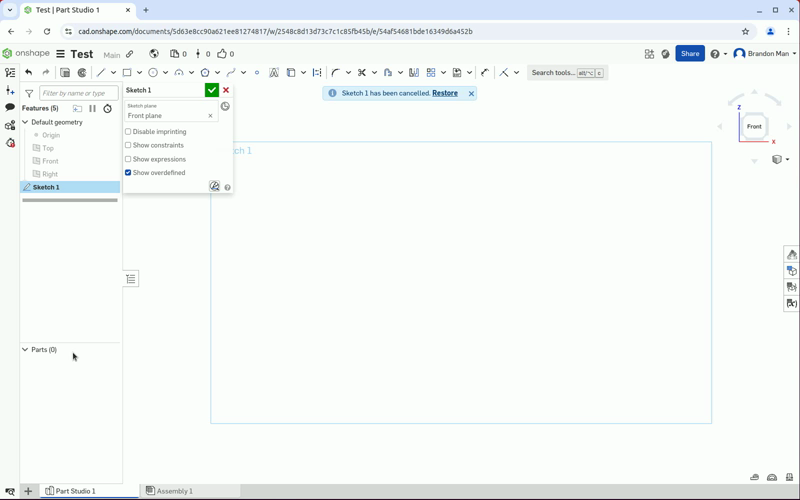
key(l)
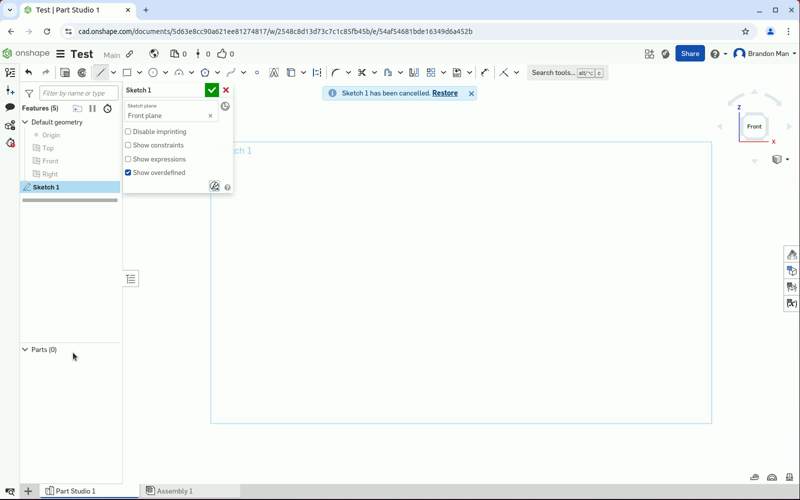
key_down(shift)
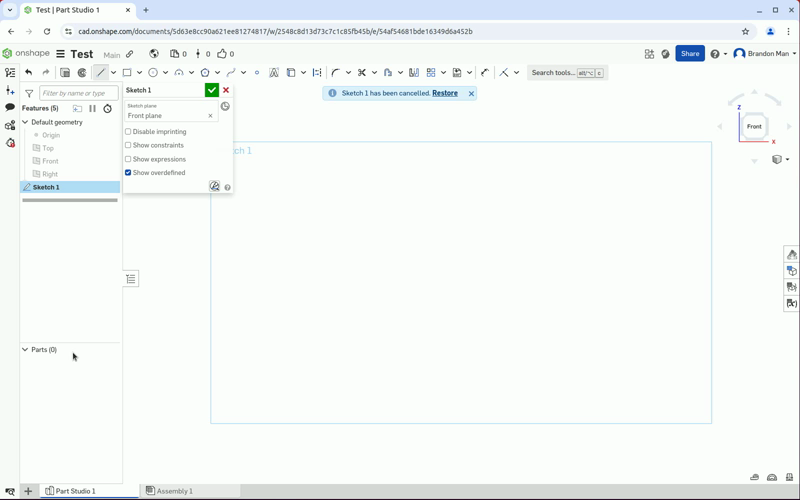
mouse_move(420, 297)
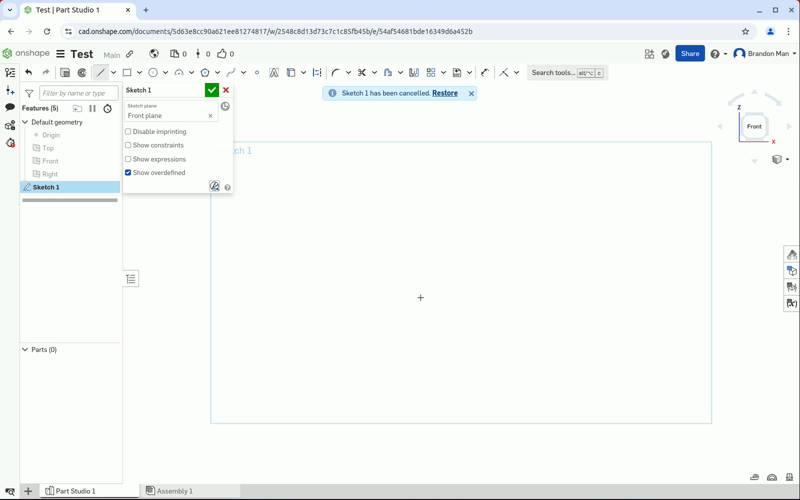
click(420, 297)
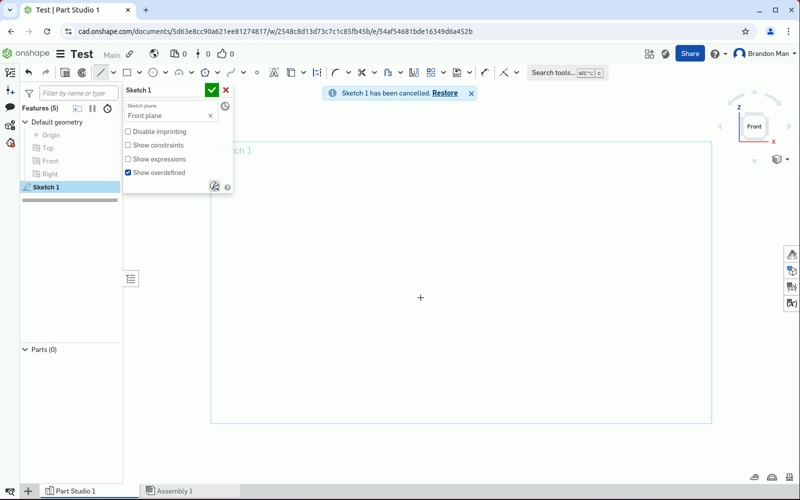
key_up(shift)
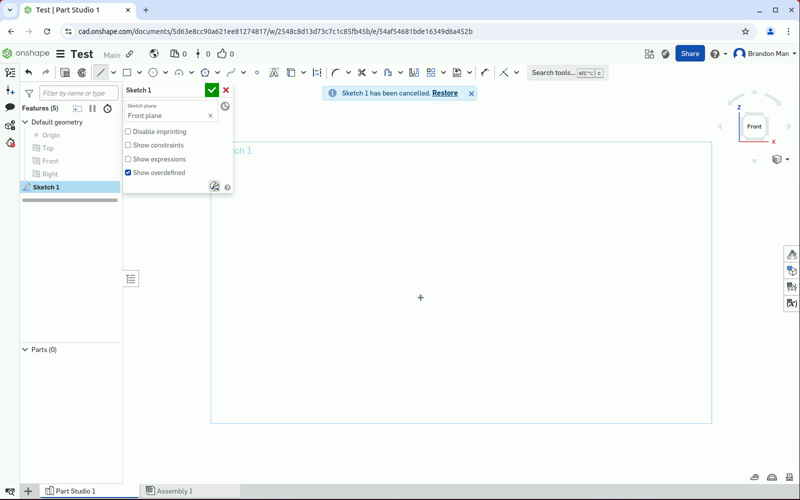
key_down(shift)
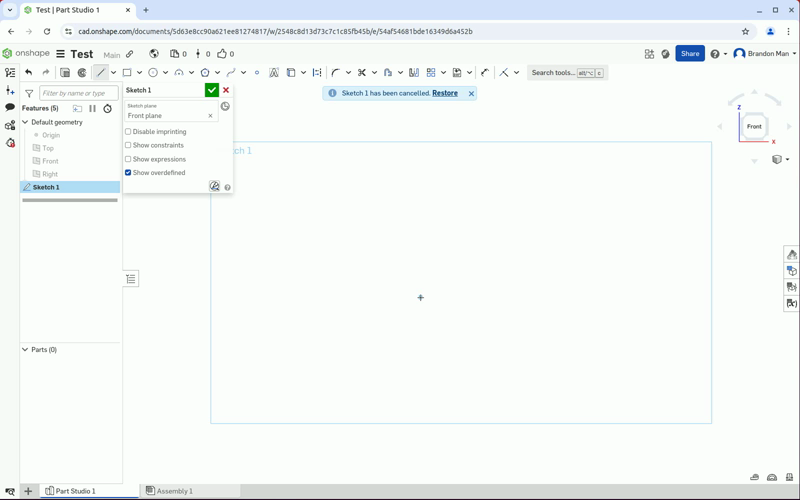
mouse_move(572, 297)
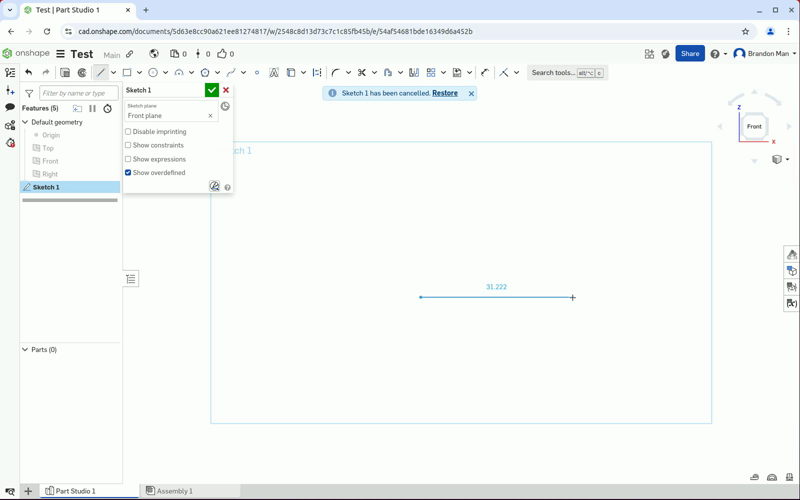
click(572, 297)
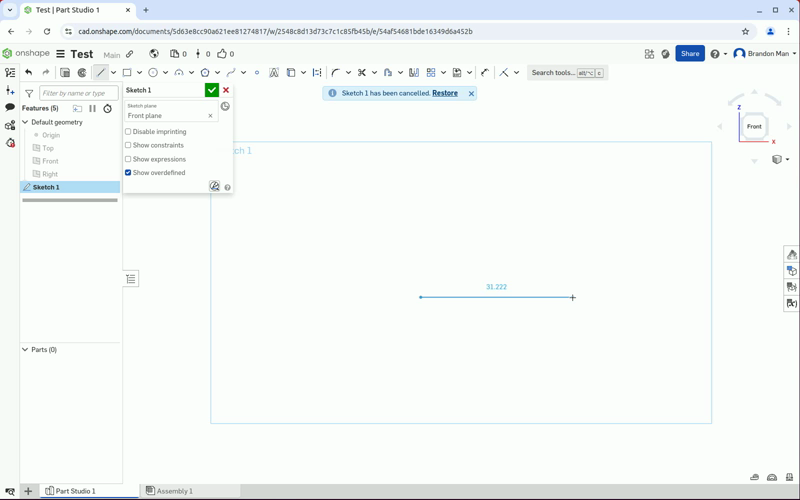
key_up(shift)
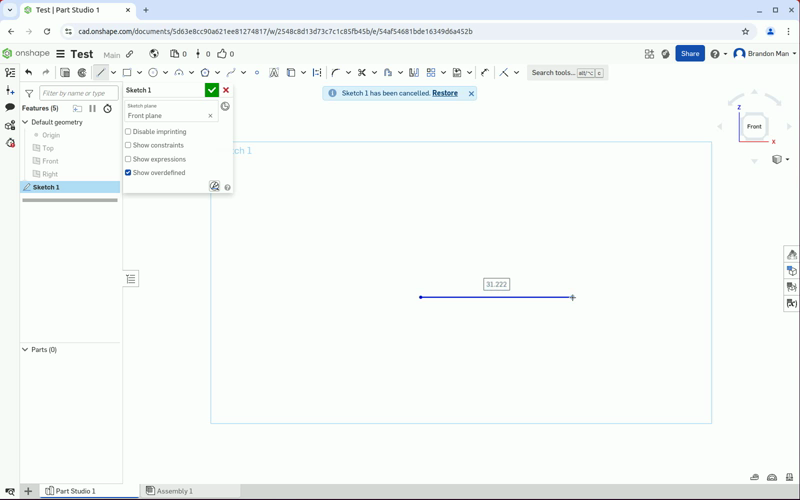
key_down(shift)
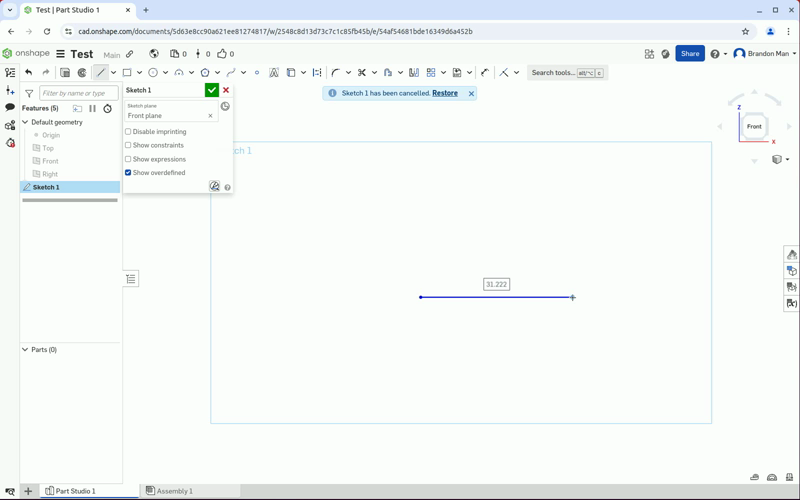
mouse_move(572, 229)
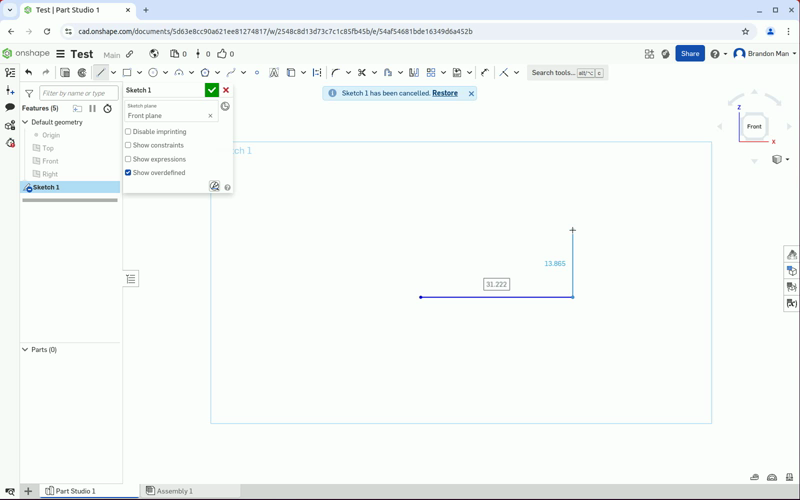
click(572, 229)
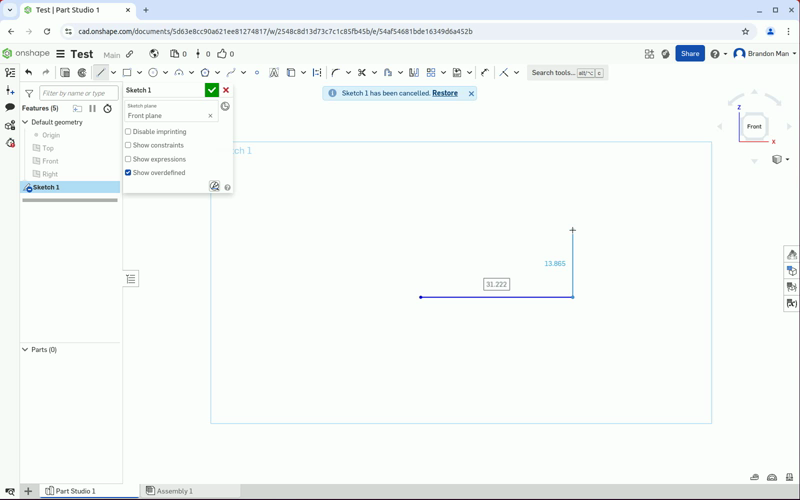
key_up(shift)
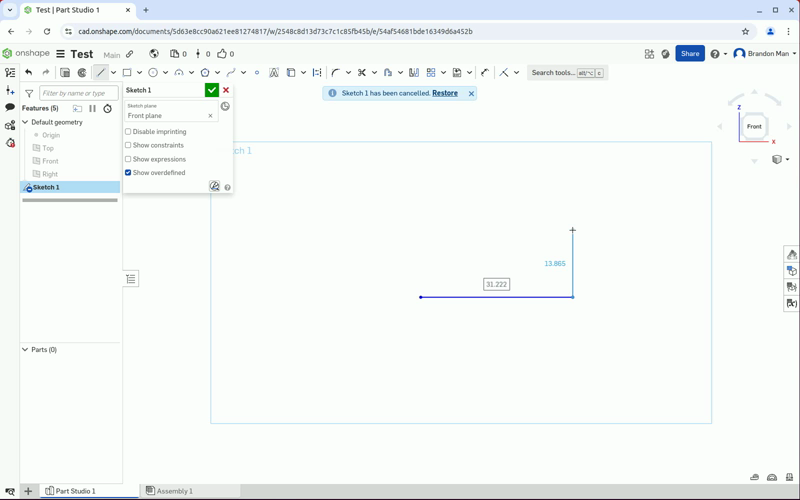
key_down(shift)
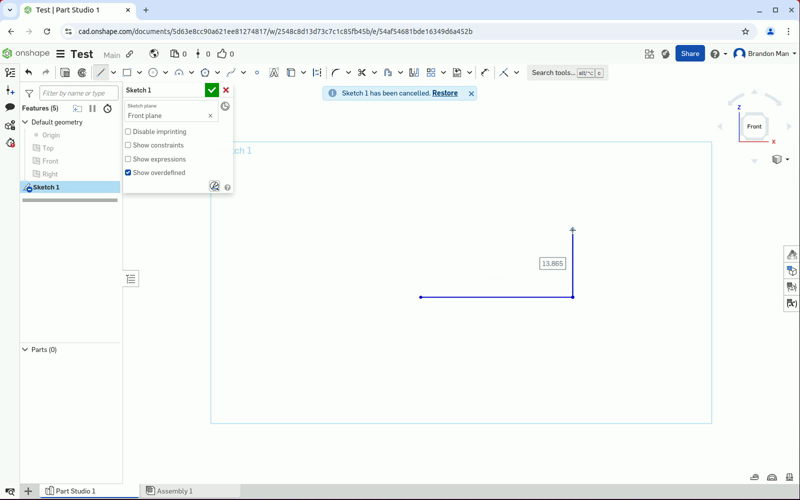
mouse_move(477, 229)
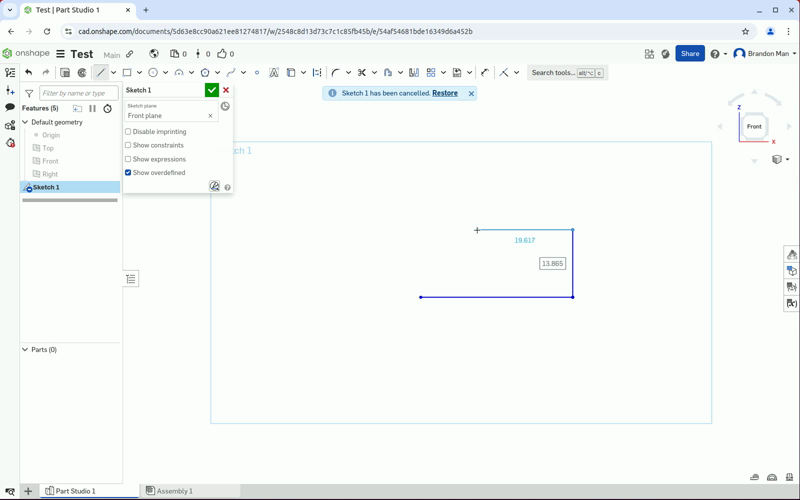
click(477, 229)
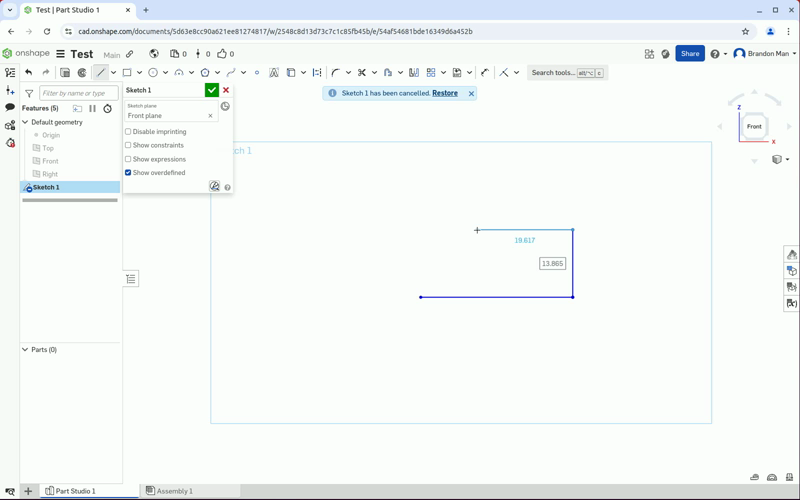
key_up(shift)
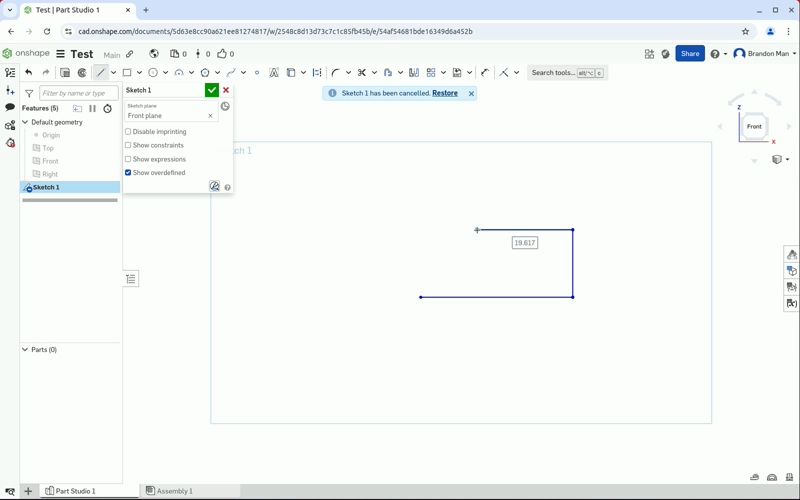
key_down(shift)
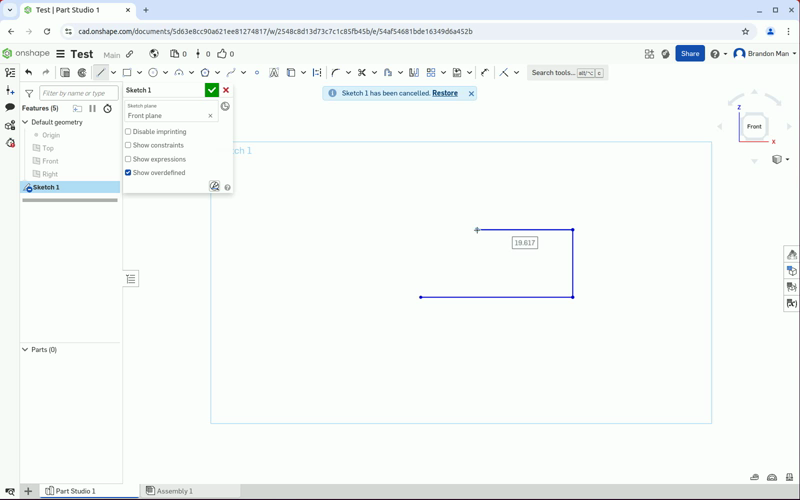
mouse_move(477, 297)
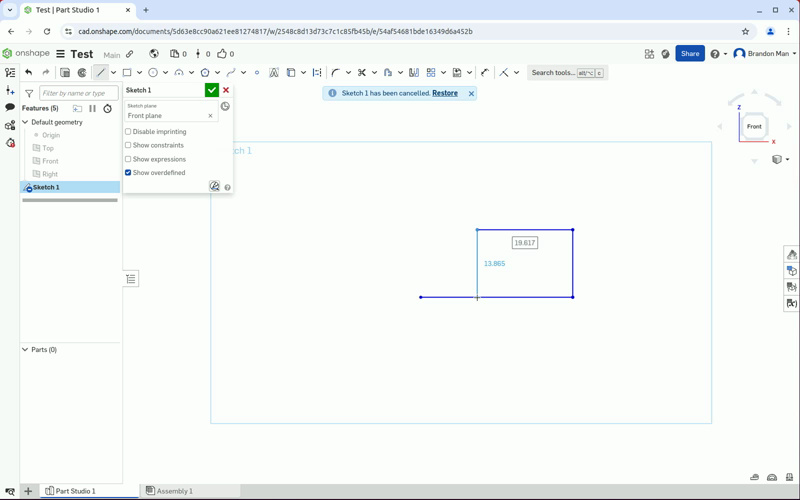
click(477, 297)
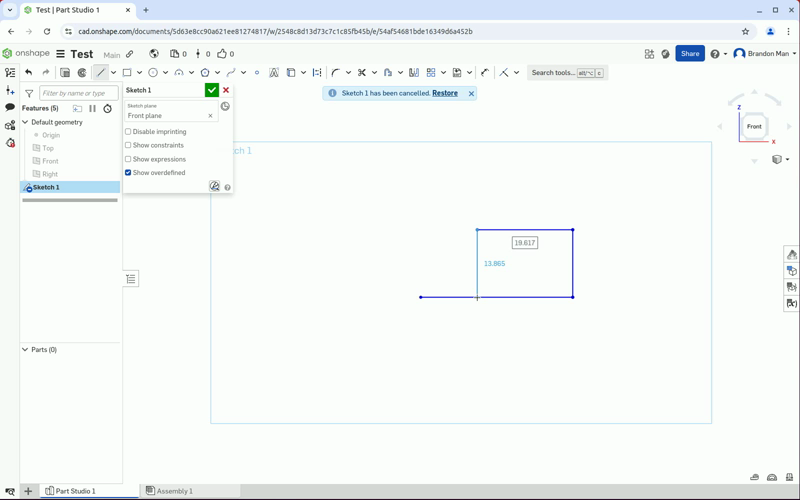
key_up(shift)
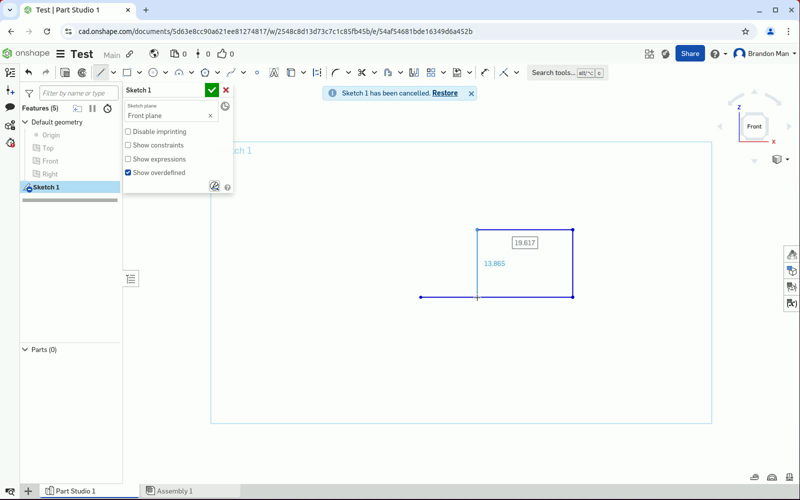
key_down(shift)
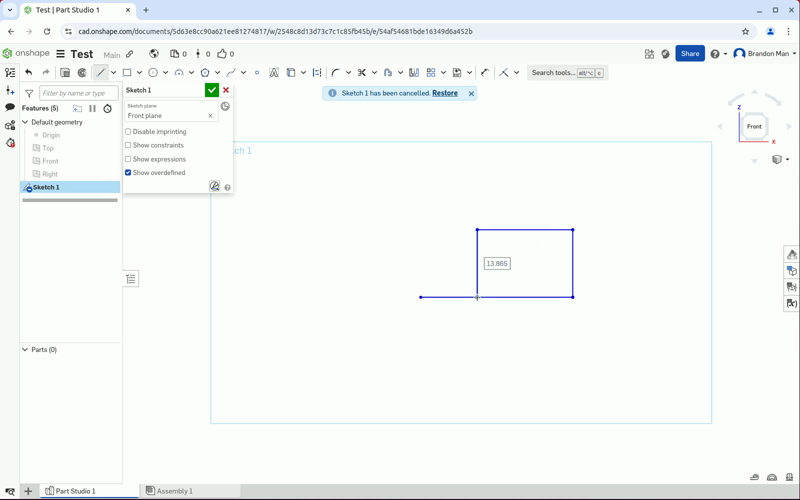
mouse_move(507, 297)
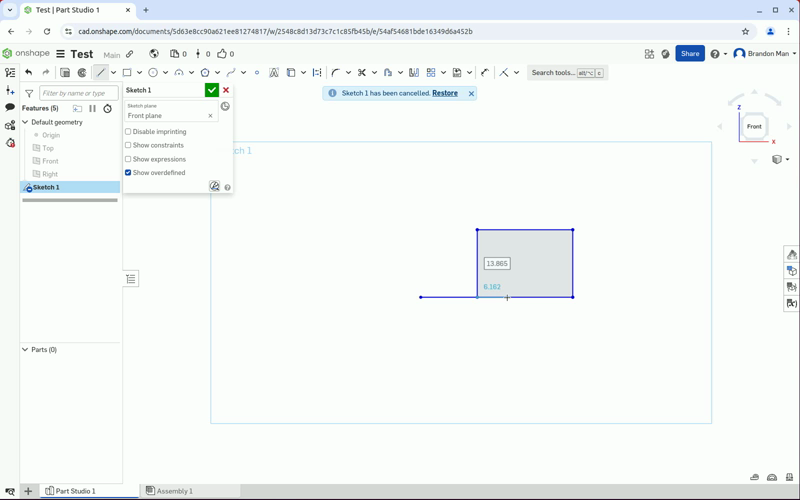
mouse_move(424, 297)
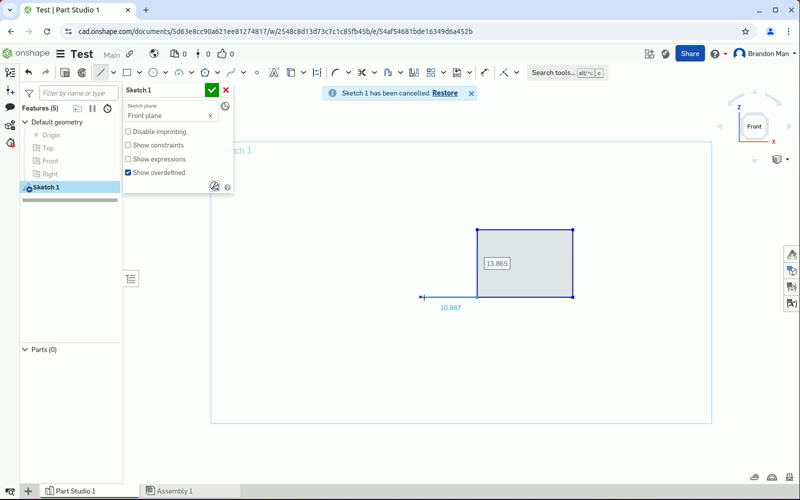
scroll(6)
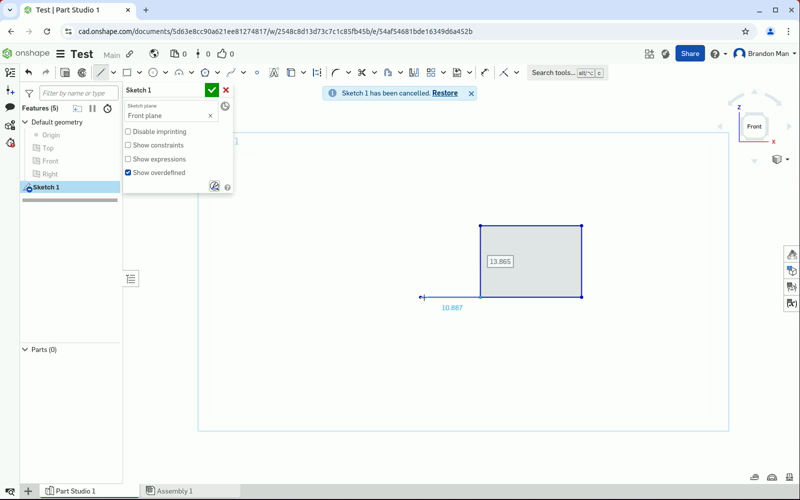
scroll(6)
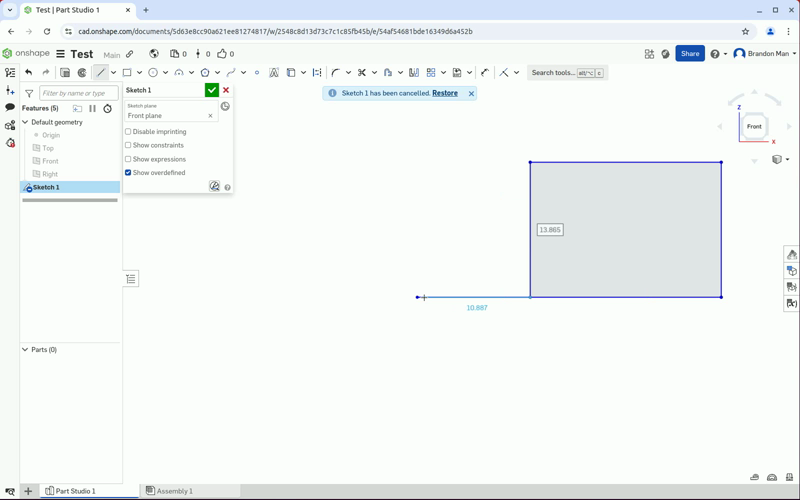
scroll(6)
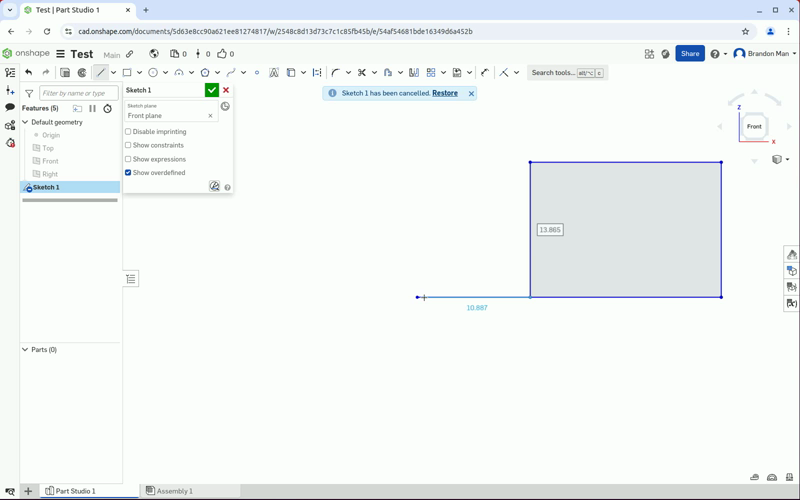
scroll(6)
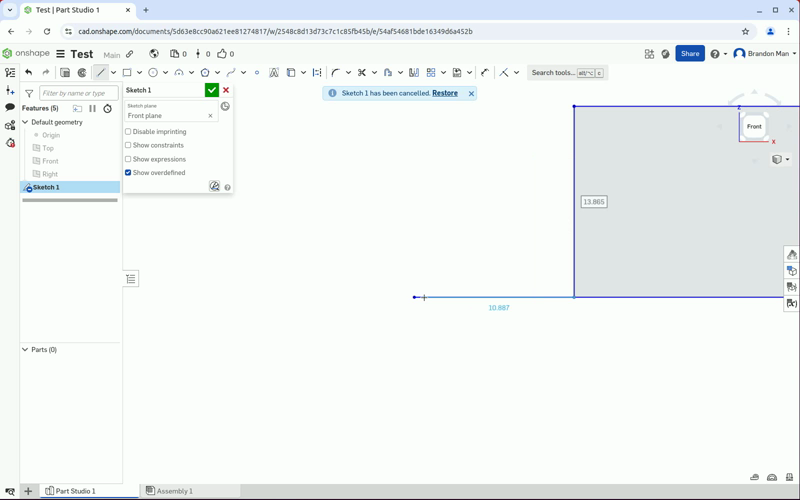
scroll(6)
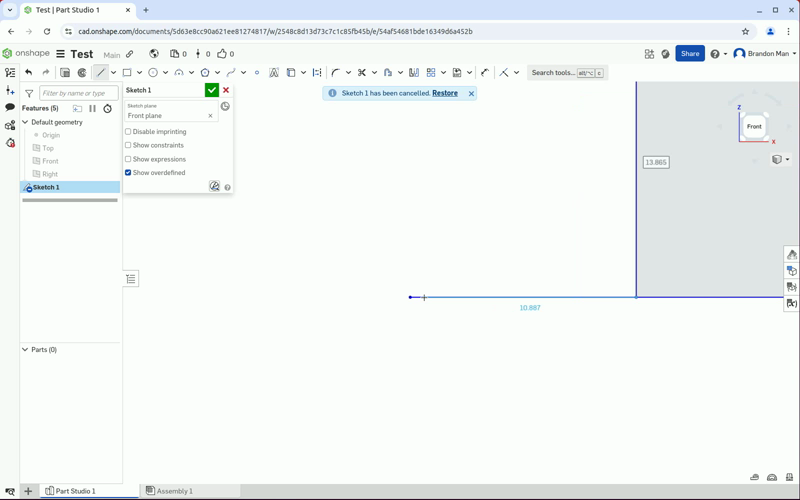
scroll(6)
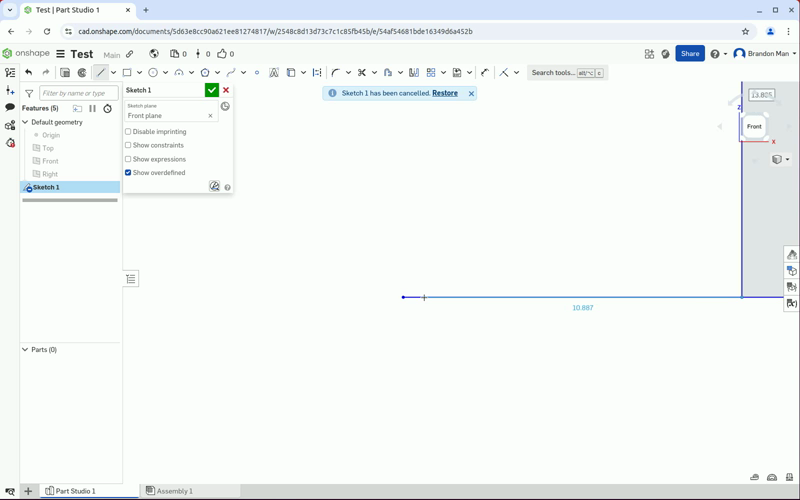
scroll(6)
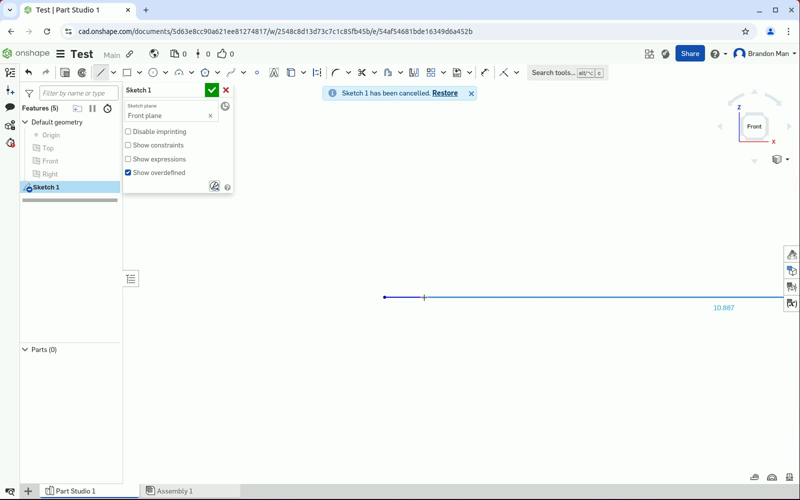
click(424, 297)
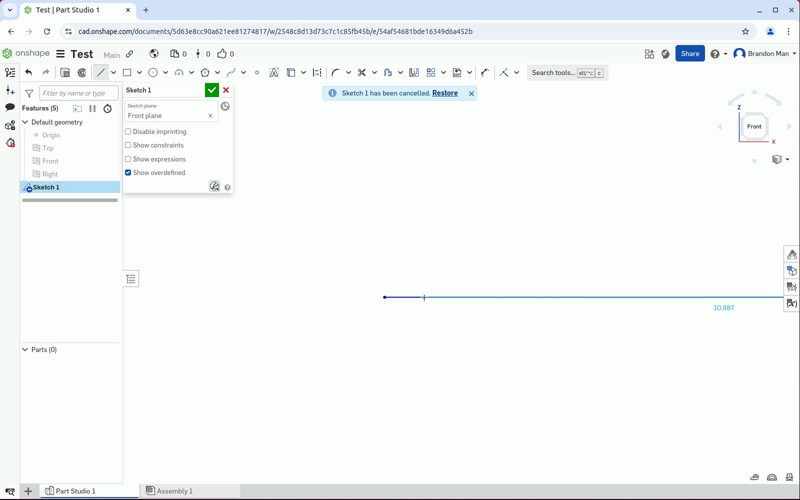
scroll(-6)
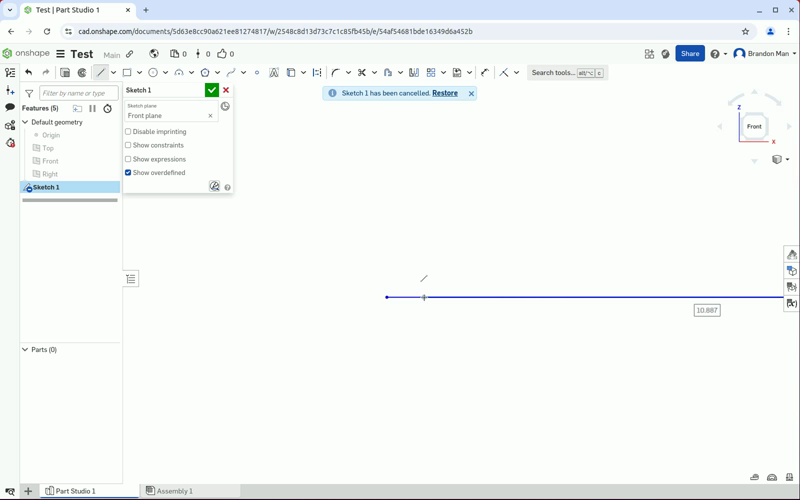
scroll(-6)
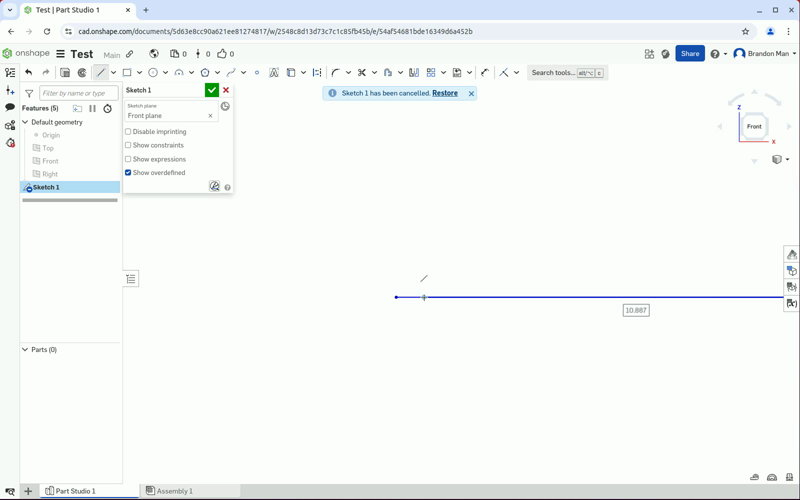
scroll(-6)
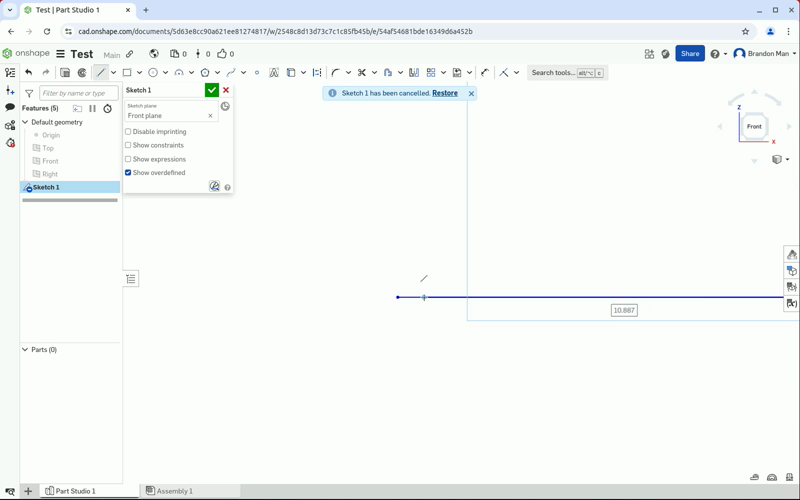
scroll(-6)
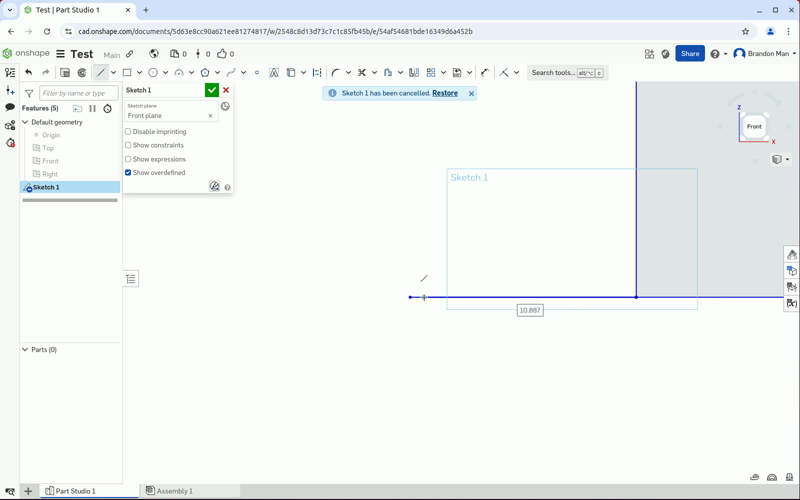
scroll(-6)
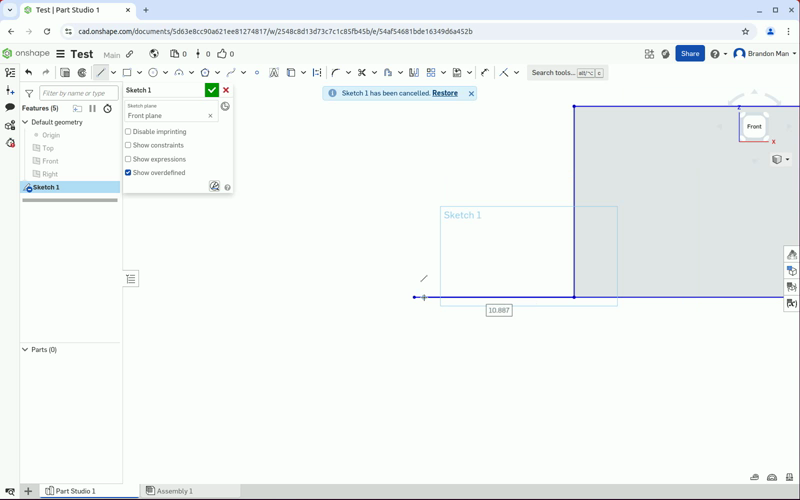
scroll(-6)
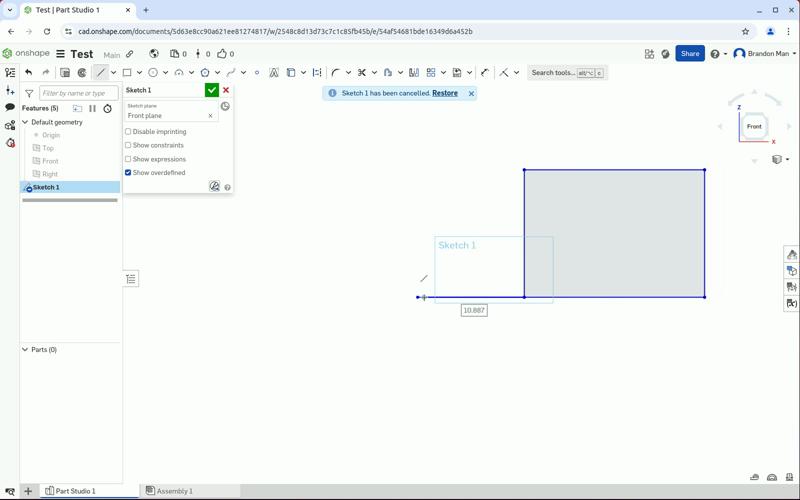
scroll(-6)
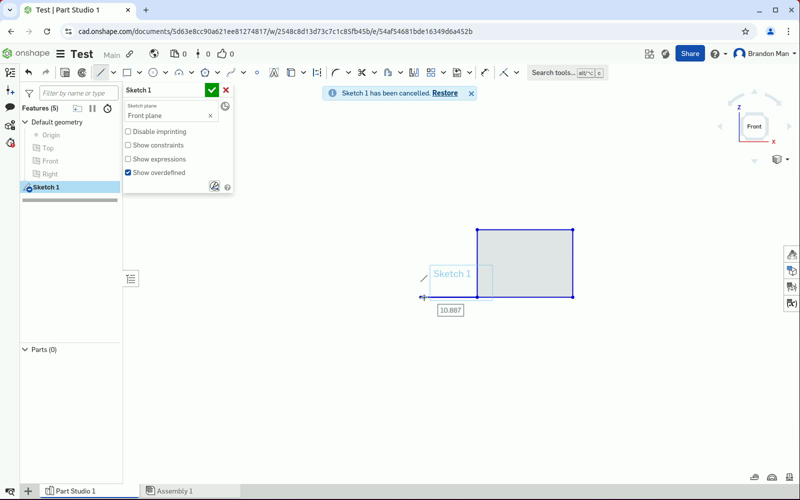
key_up(shift)
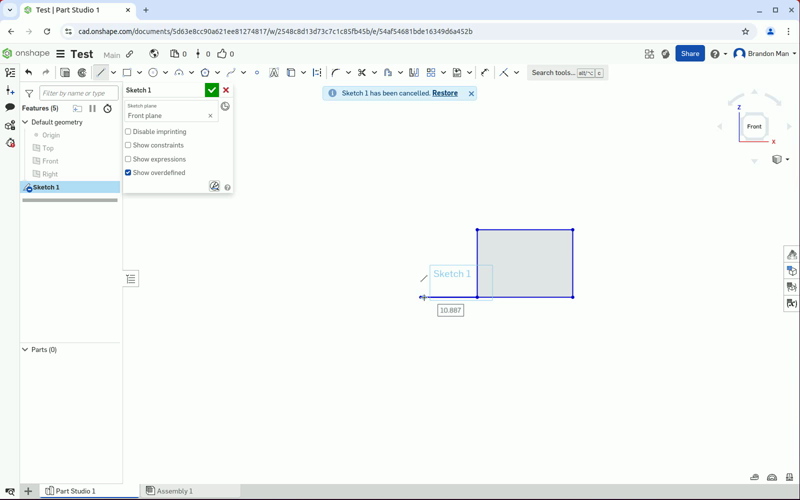
key_down(shift)
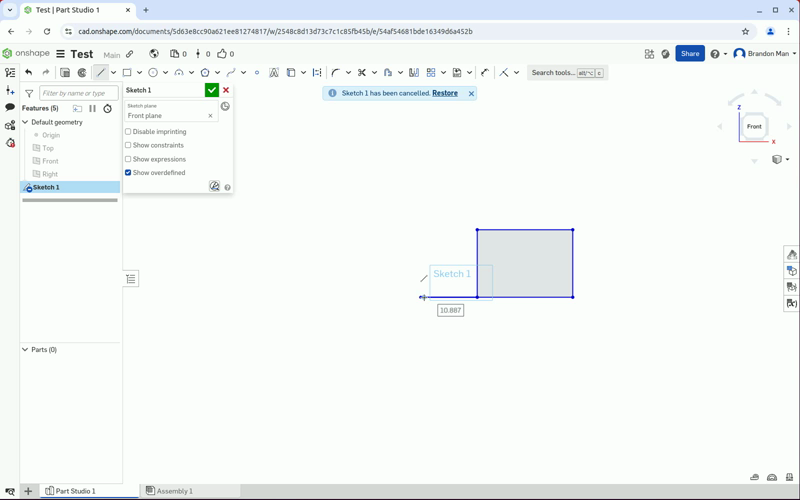
mouse_move(424, 229)
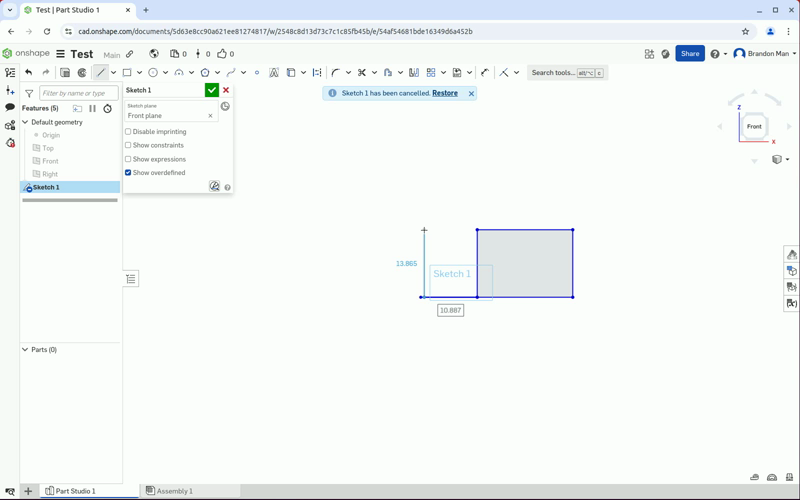
click(424, 229)
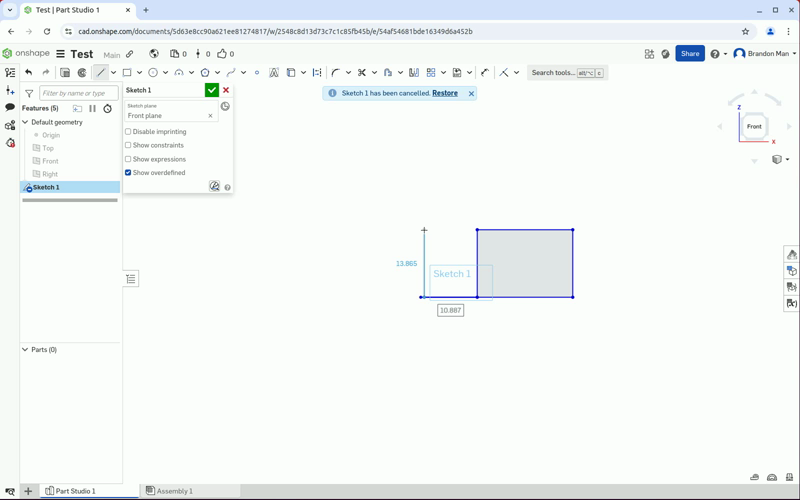
key_up(shift)
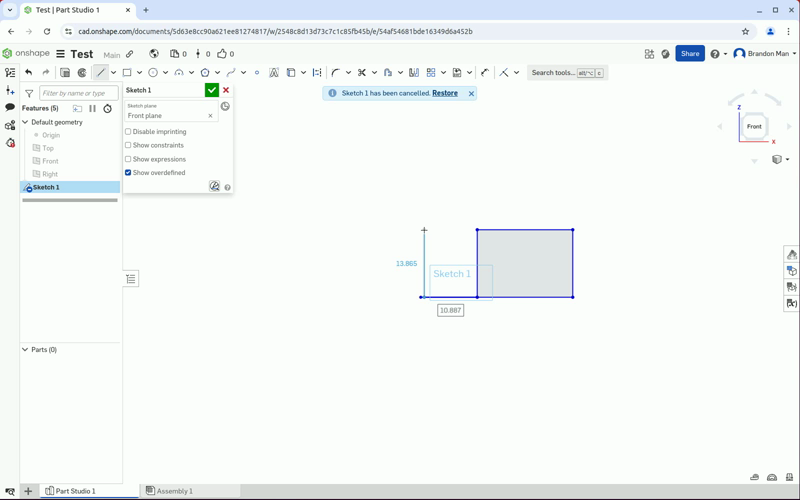
key_down(shift)
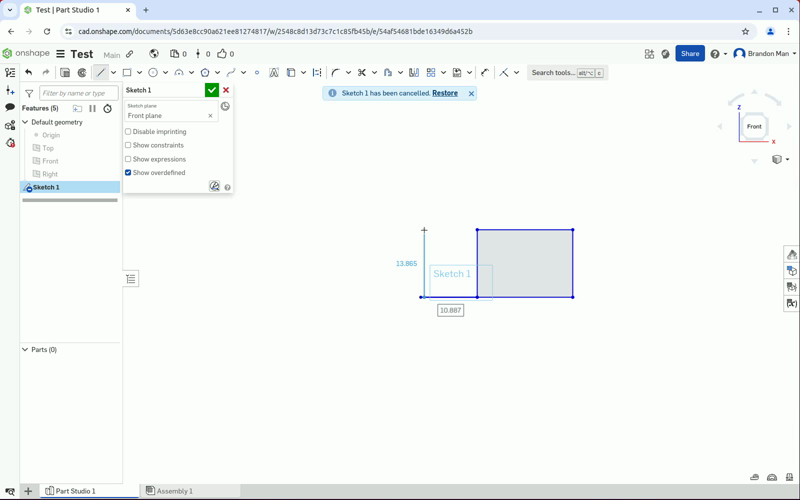
mouse_move(454, 229)
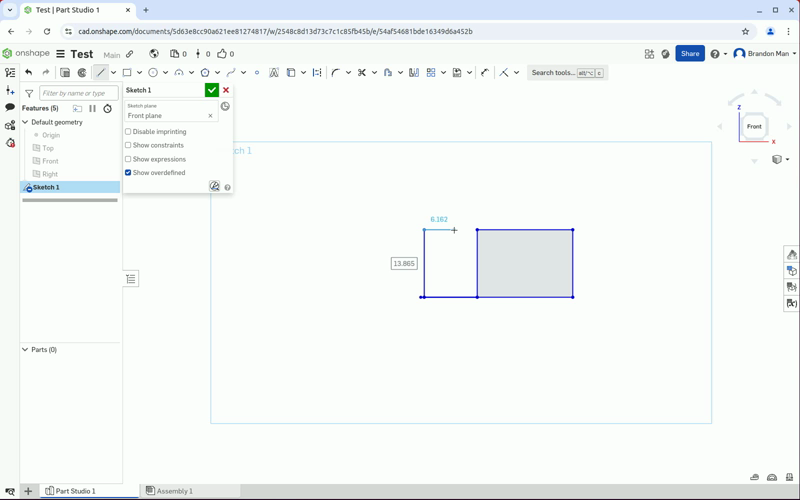
mouse_move(420, 229)
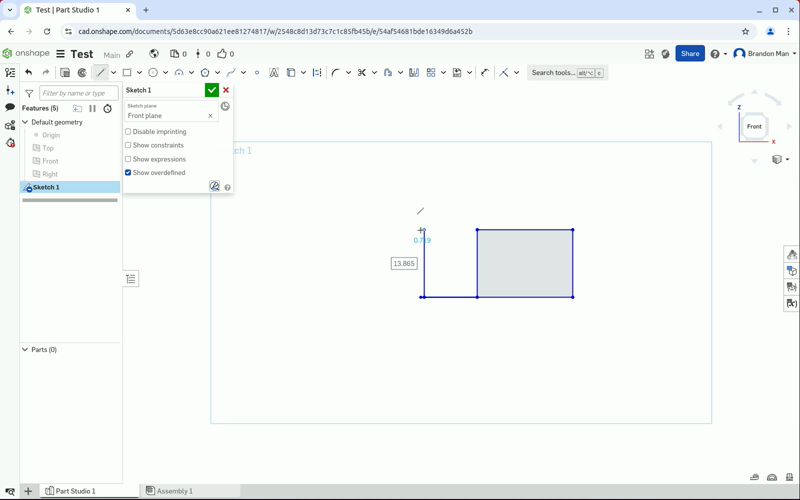
scroll(6)
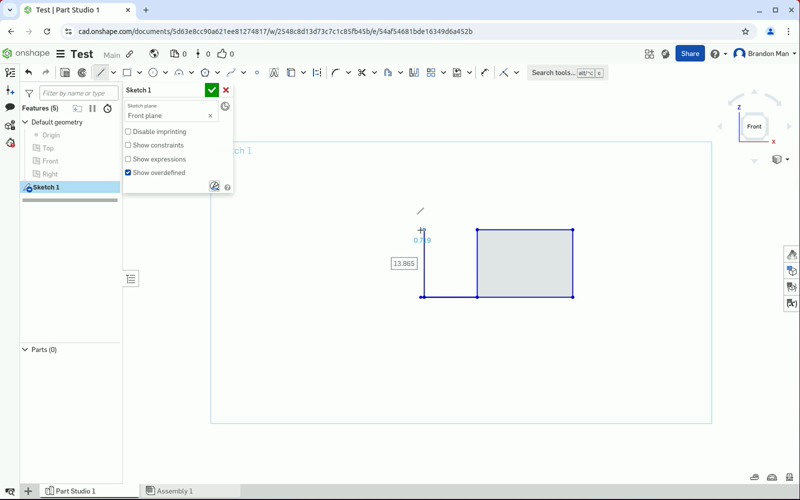
scroll(6)
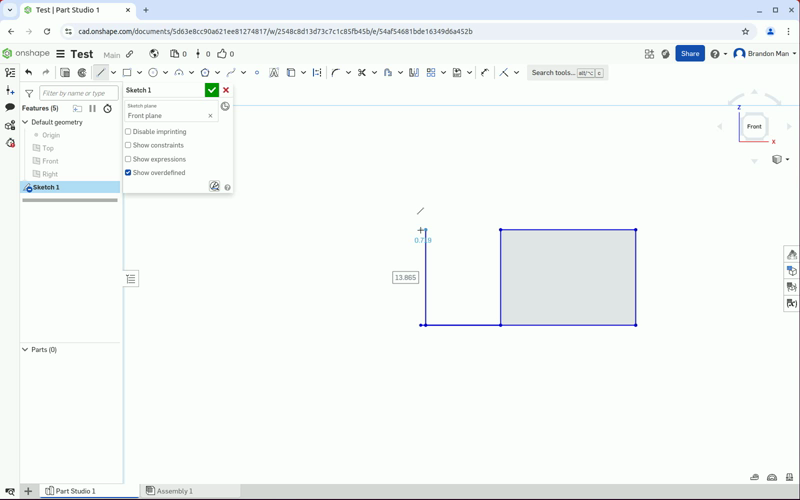
scroll(6)
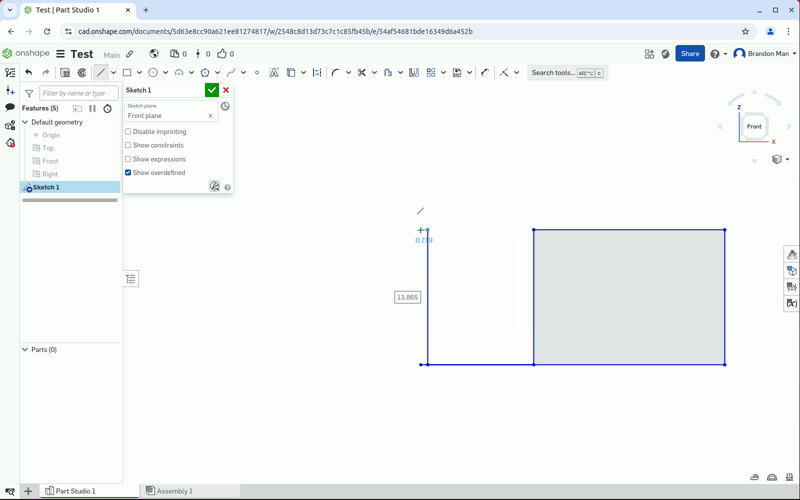
scroll(6)
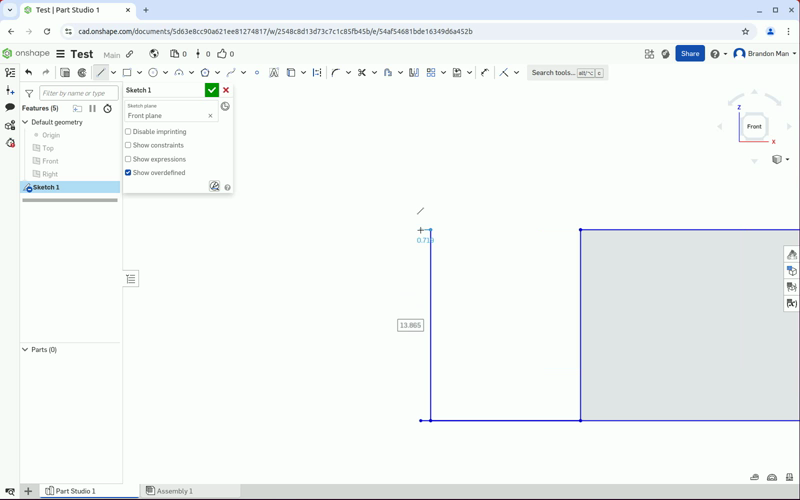
scroll(6)
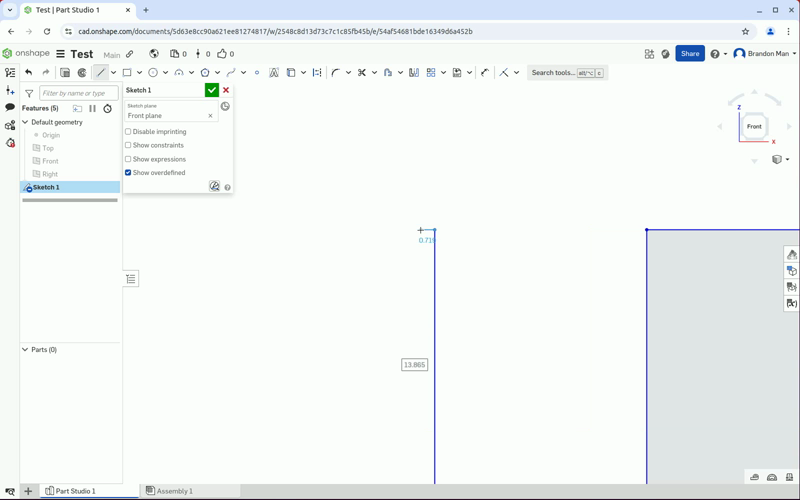
scroll(6)
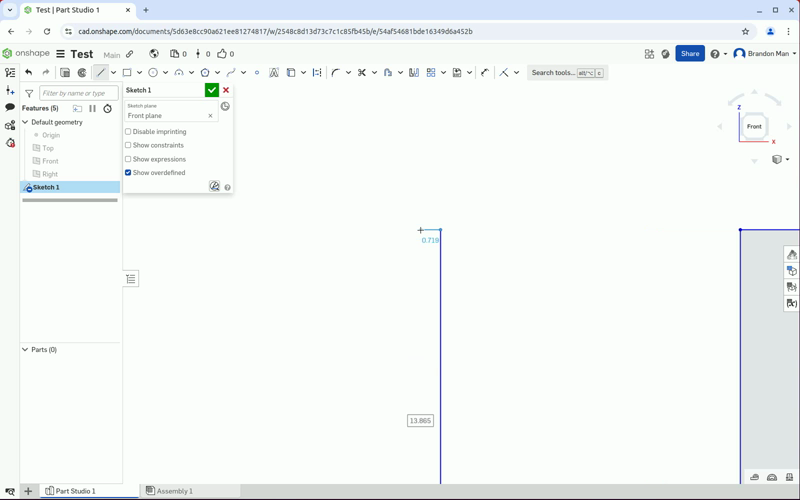
scroll(6)
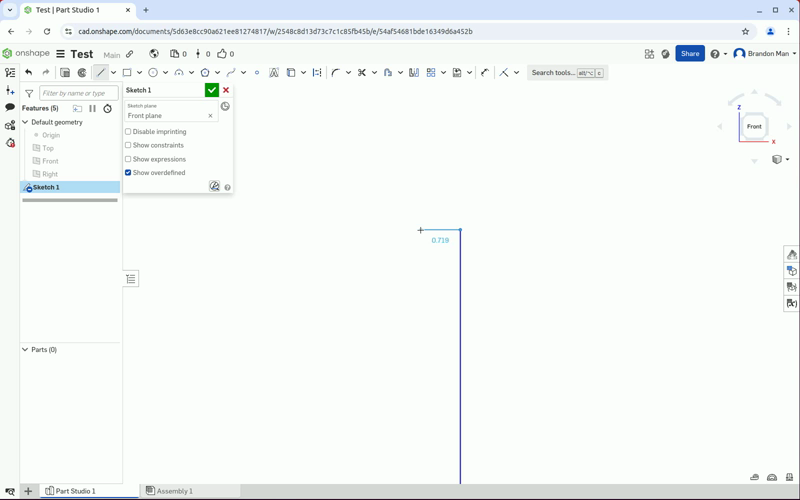
click(420, 229)
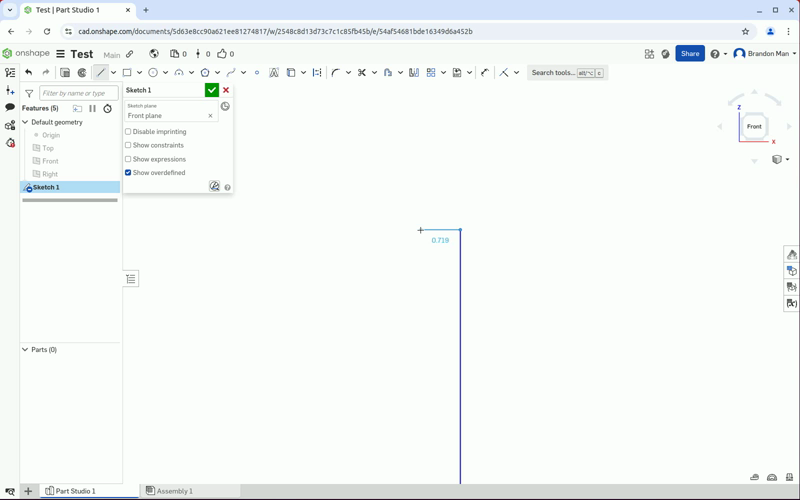
scroll(-6)
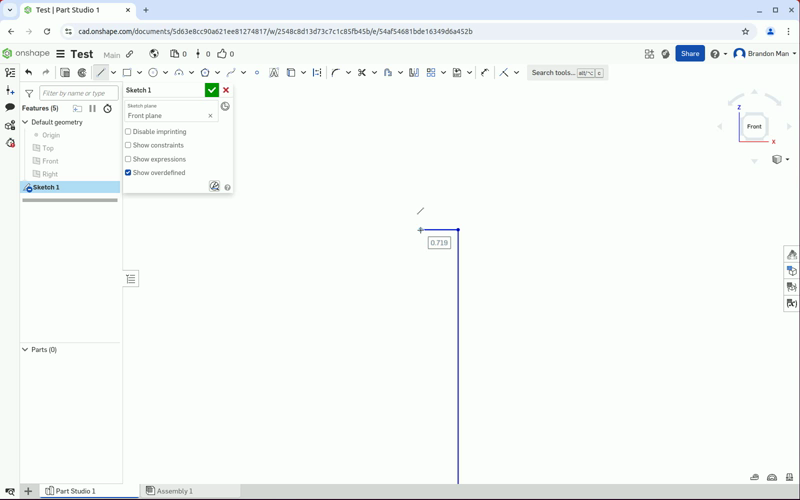
scroll(-6)
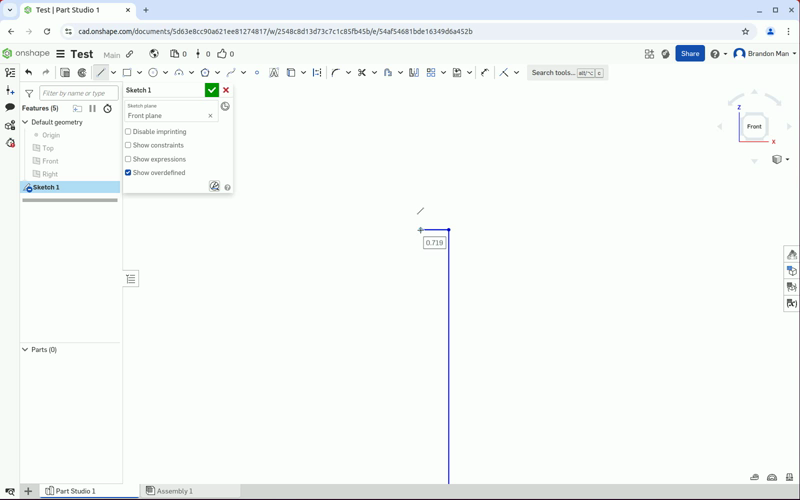
scroll(-6)
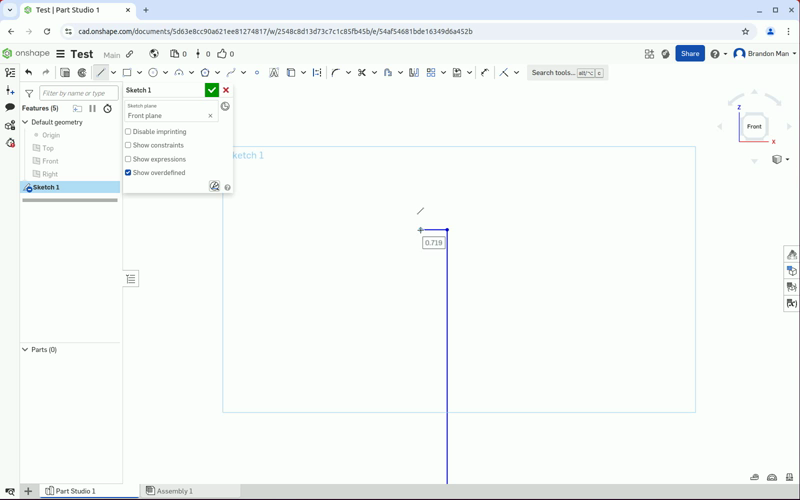
scroll(-6)
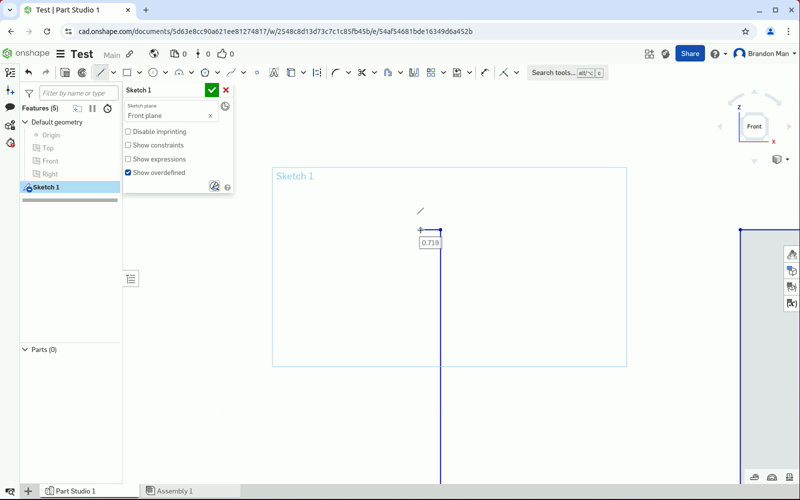
scroll(-6)
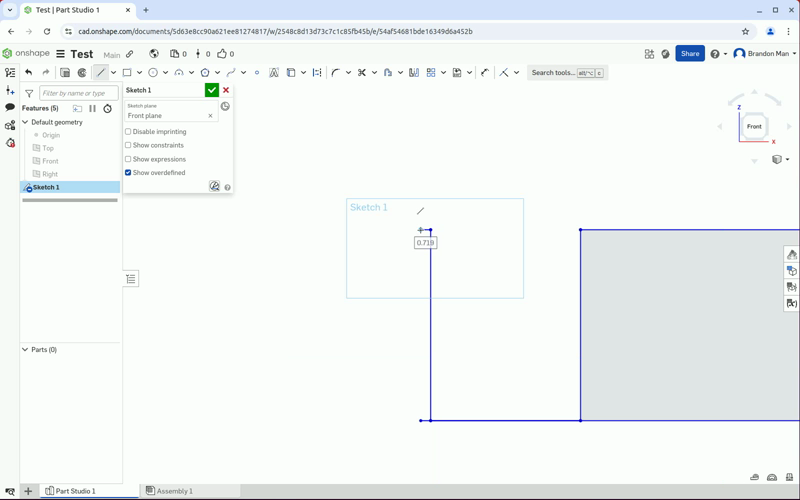
scroll(-6)
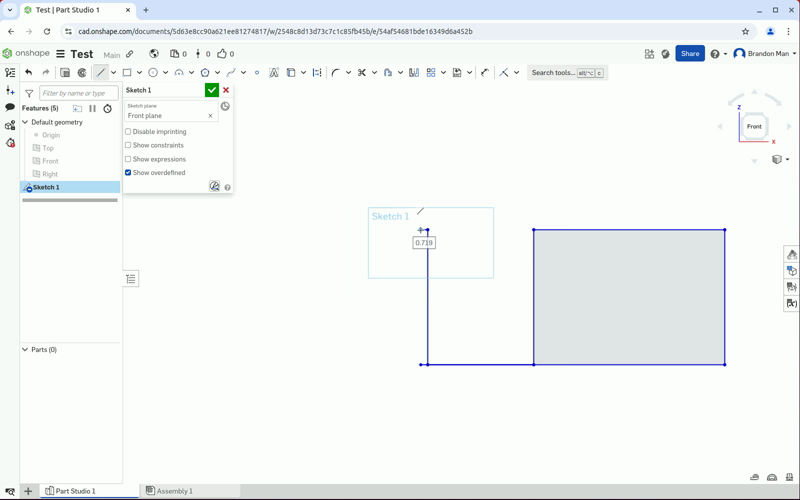
scroll(-6)
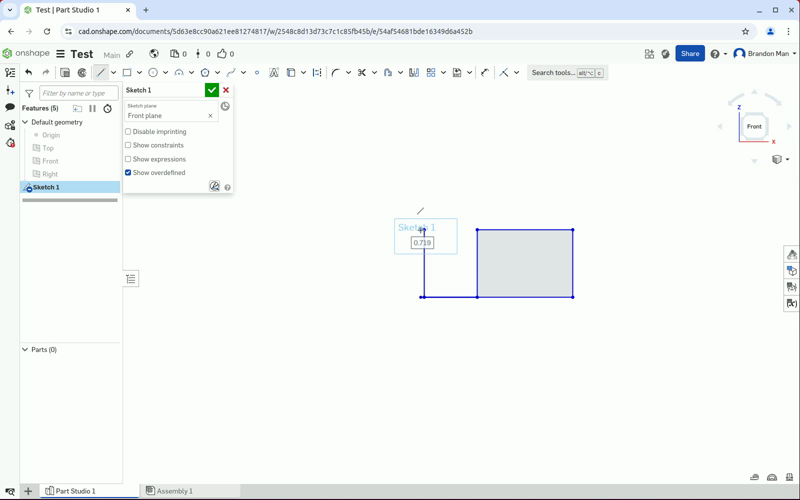
key_up(shift)
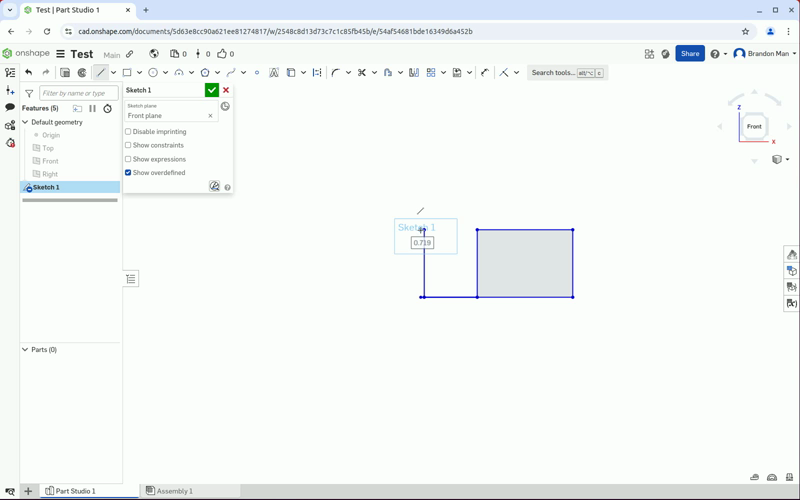
key_down(shift)
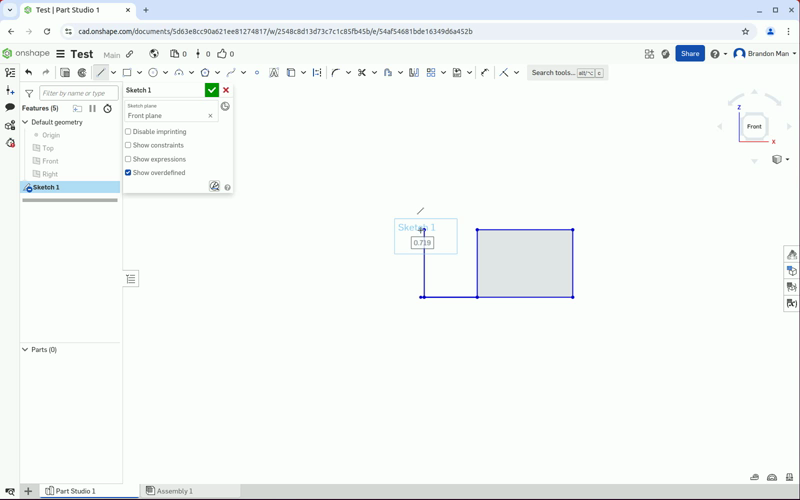
mouse_move(420, 297)
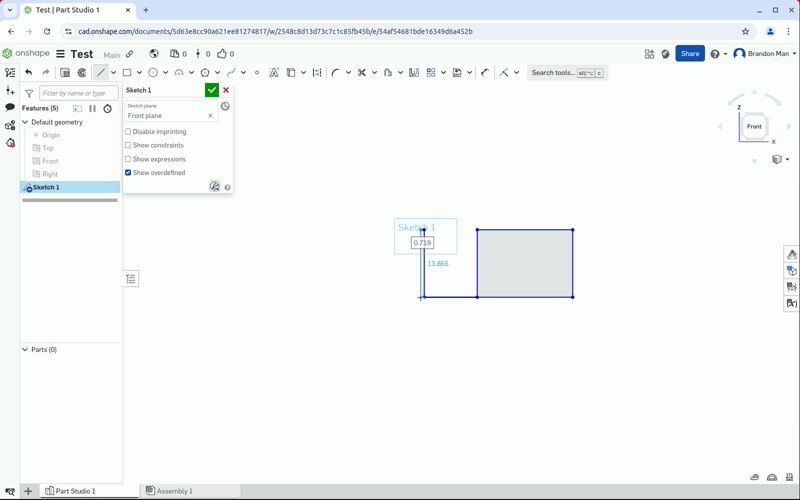
scroll(6)
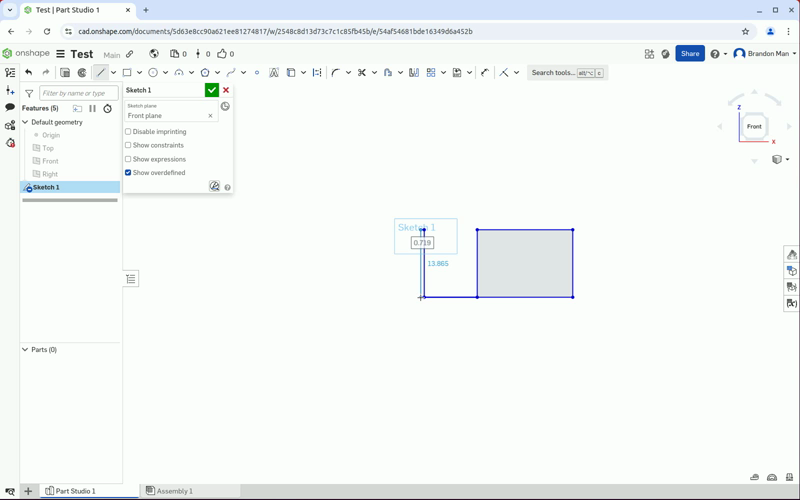
scroll(6)
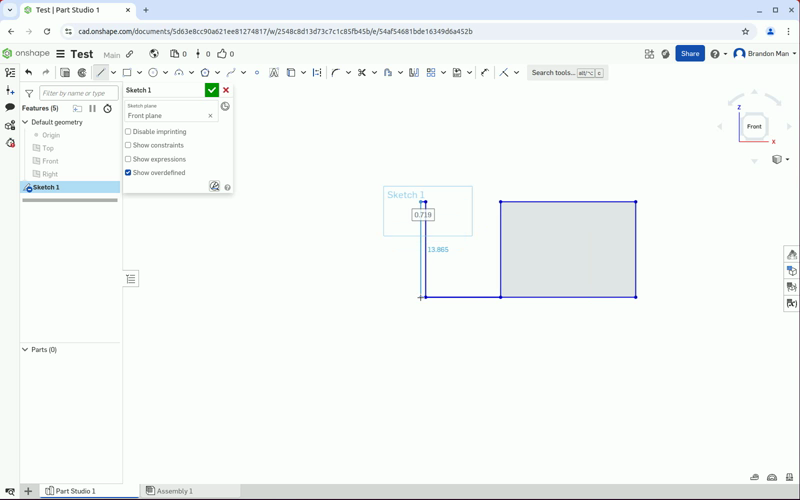
scroll(6)
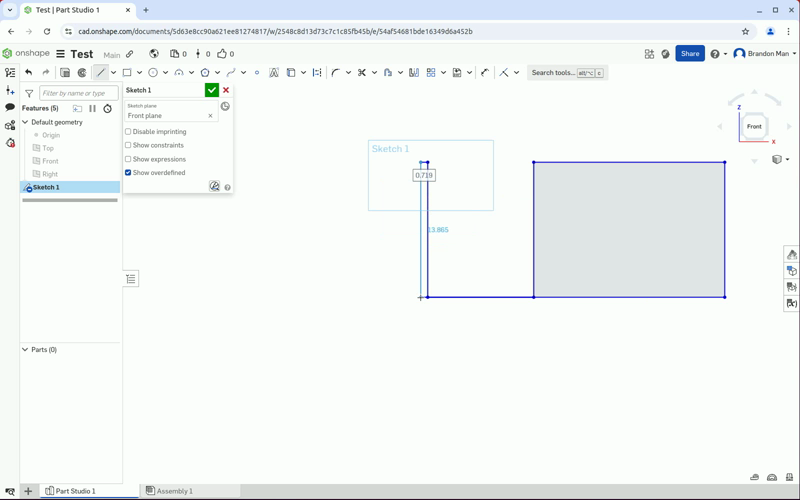
scroll(6)
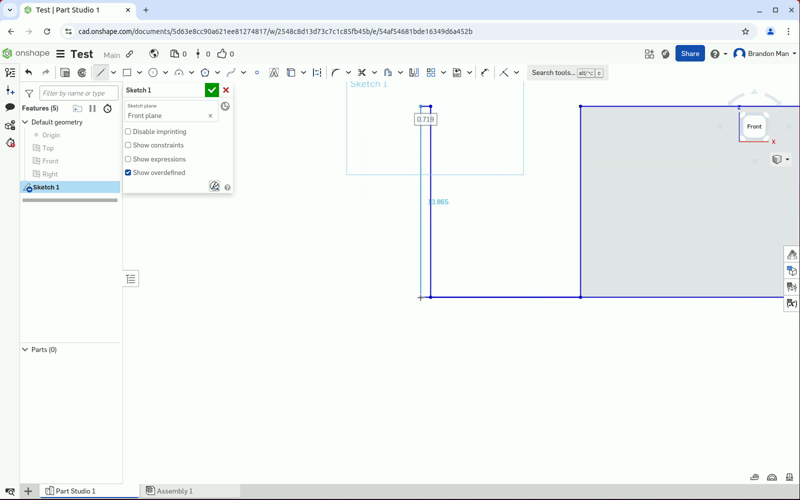
scroll(6)
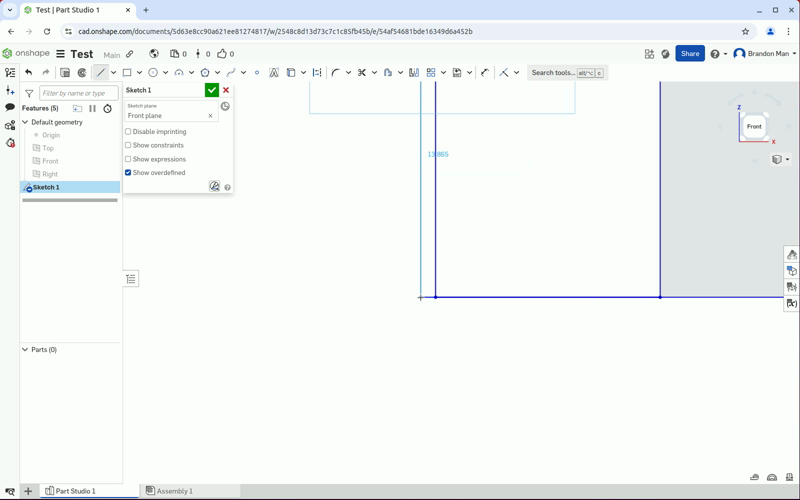
scroll(6)
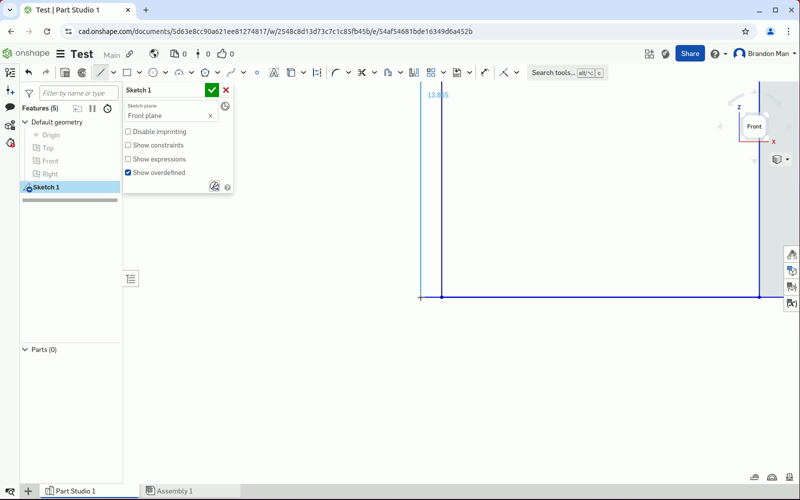
scroll(6)
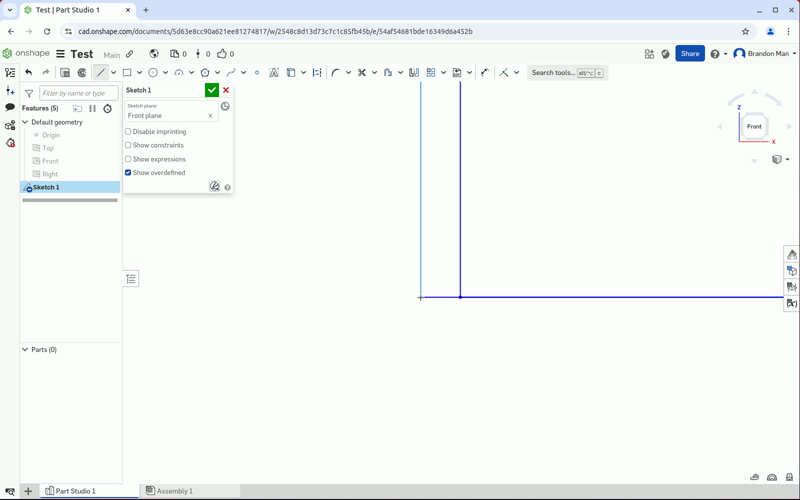
key_up(shift)
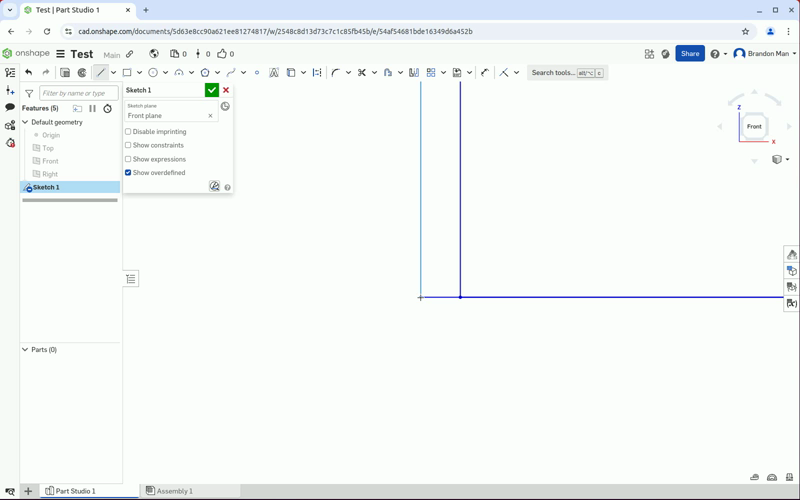
click(420, 297)
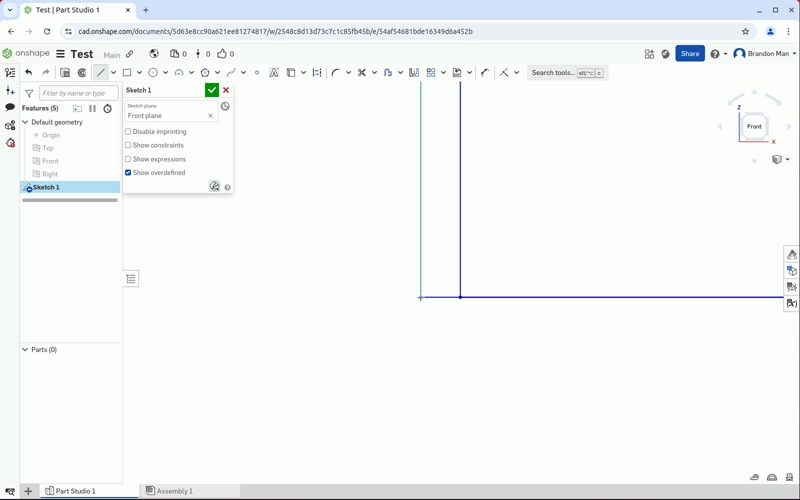
scroll(-6)
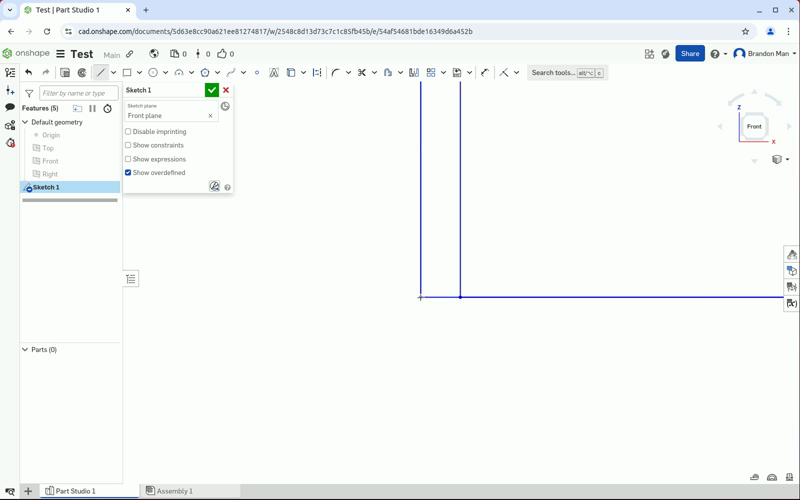
scroll(-6)
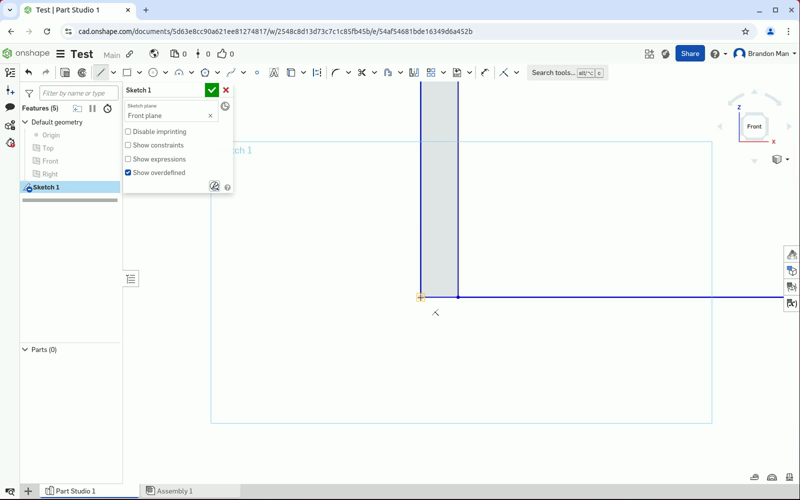
scroll(-6)
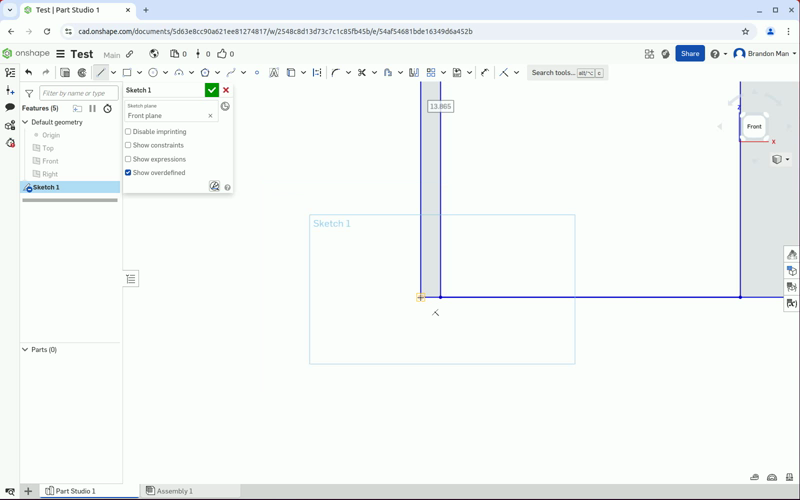
scroll(-6)
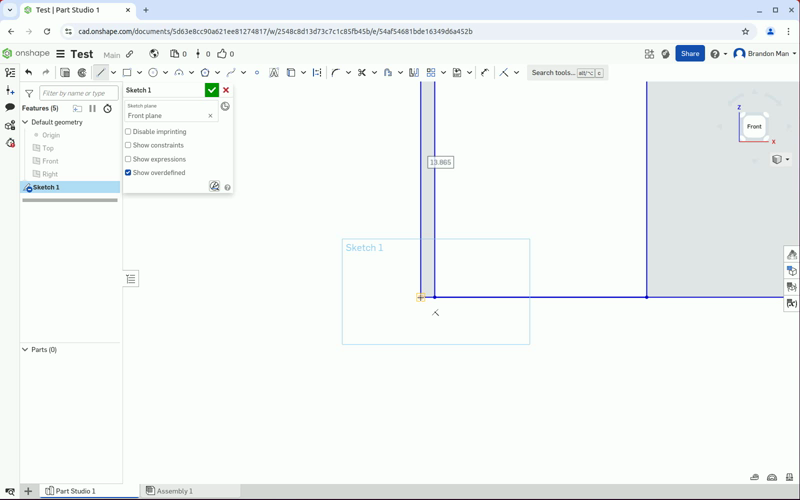
scroll(-6)
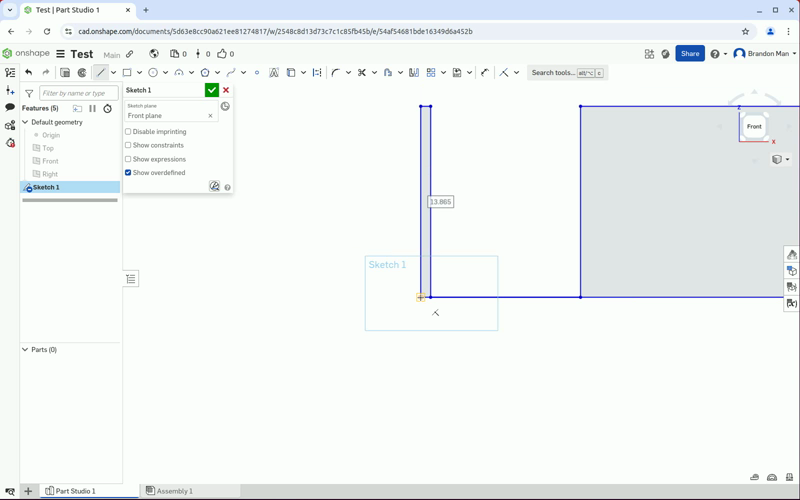
scroll(-6)
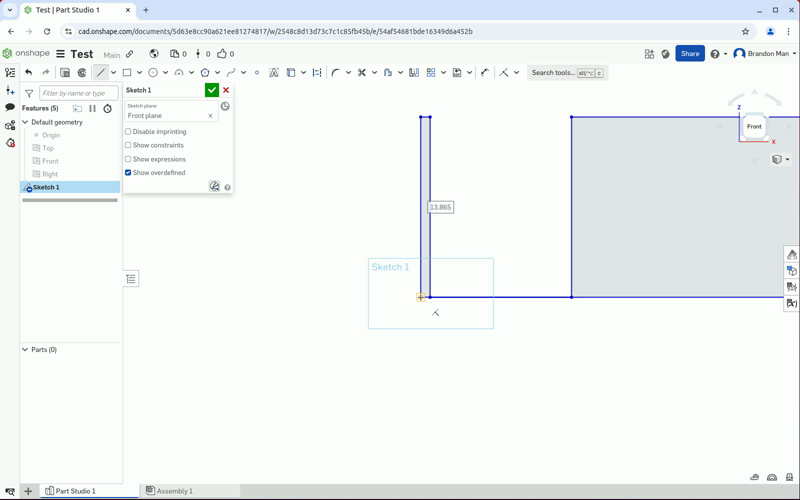
scroll(-6)
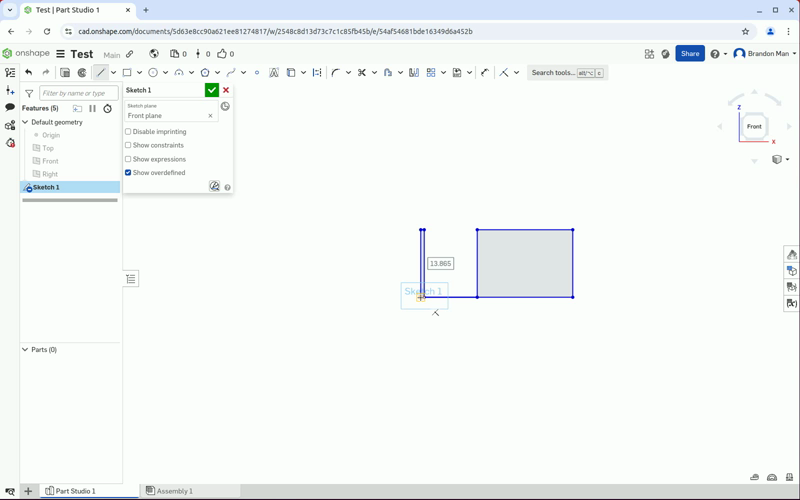
key(esc)
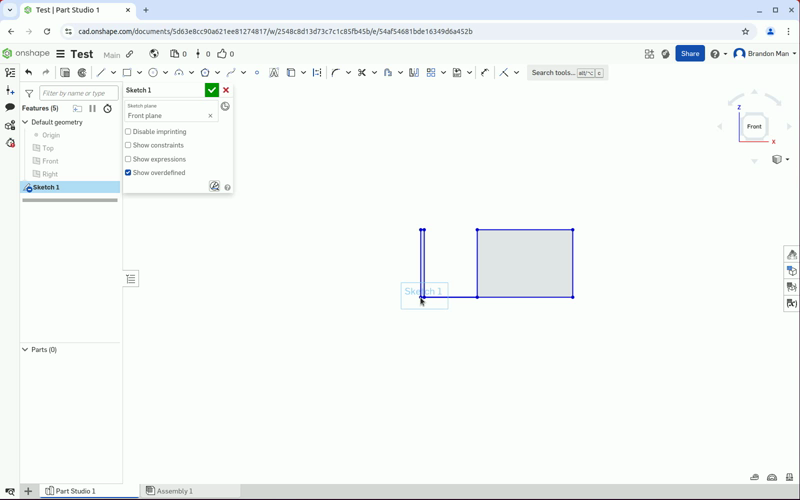
mouse_move(502, 258)
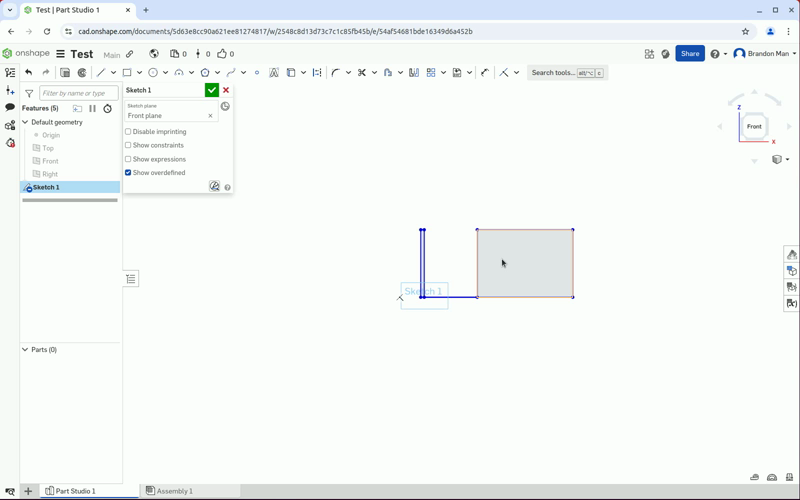
scroll(6)
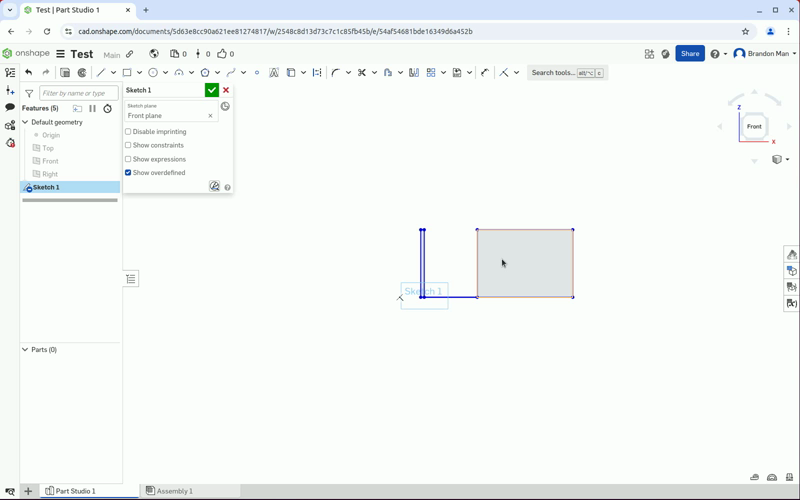
scroll(6)
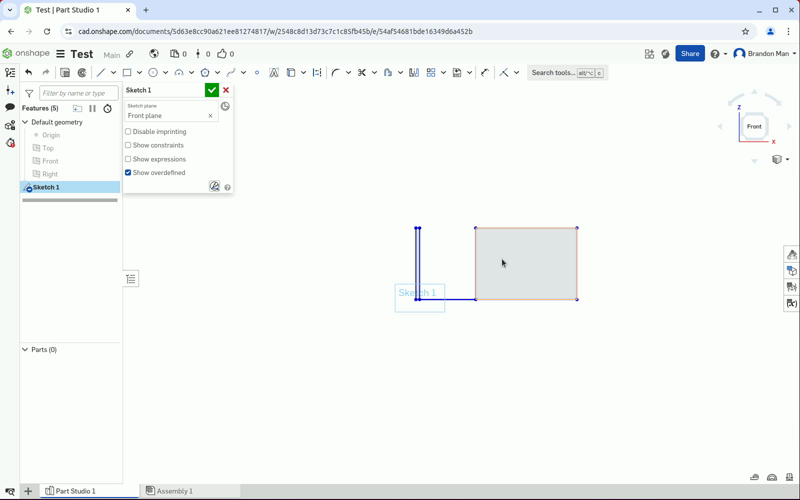
scroll(6)
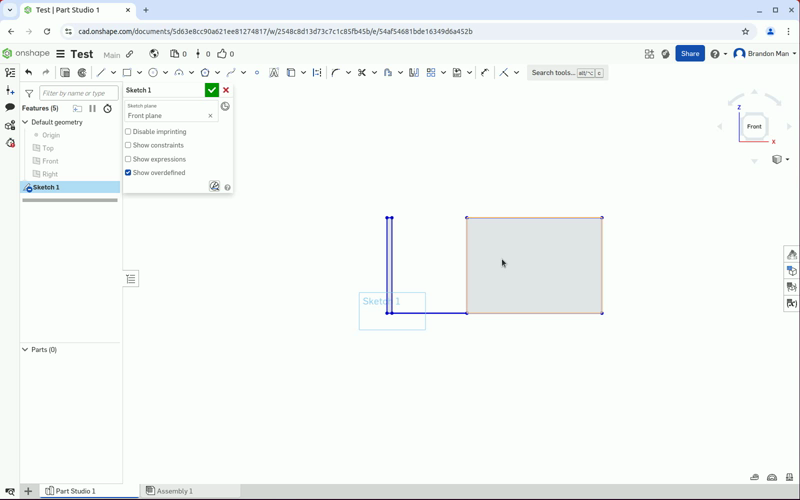
scroll(6)
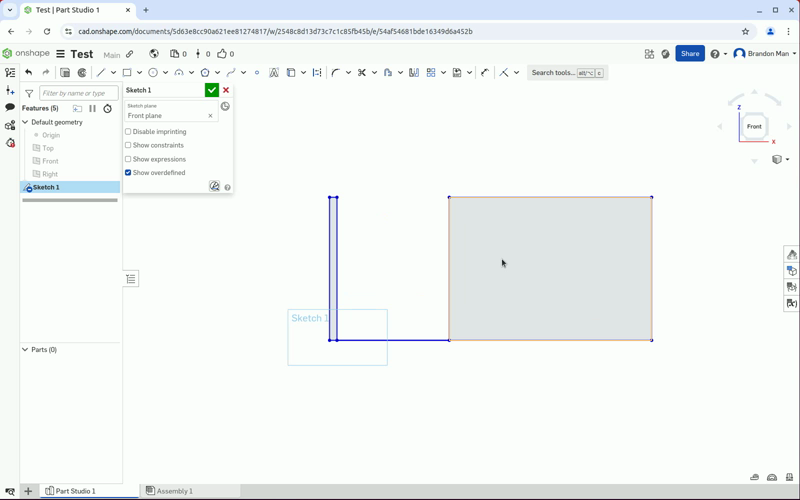
scroll(6)
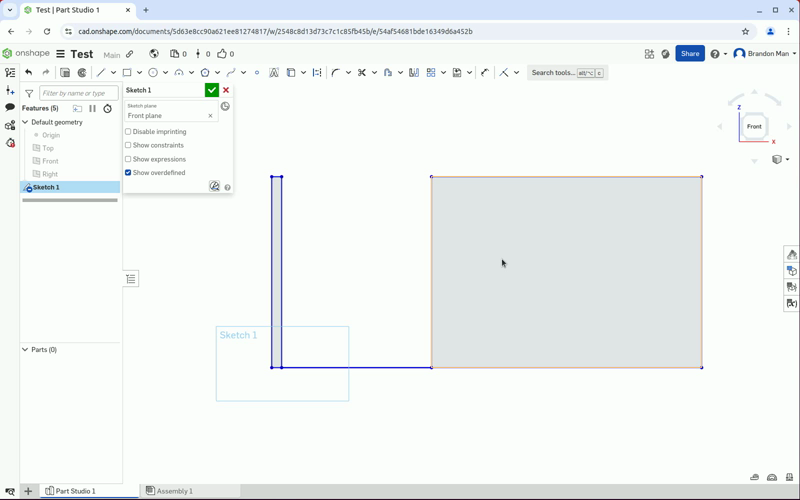
scroll(6)
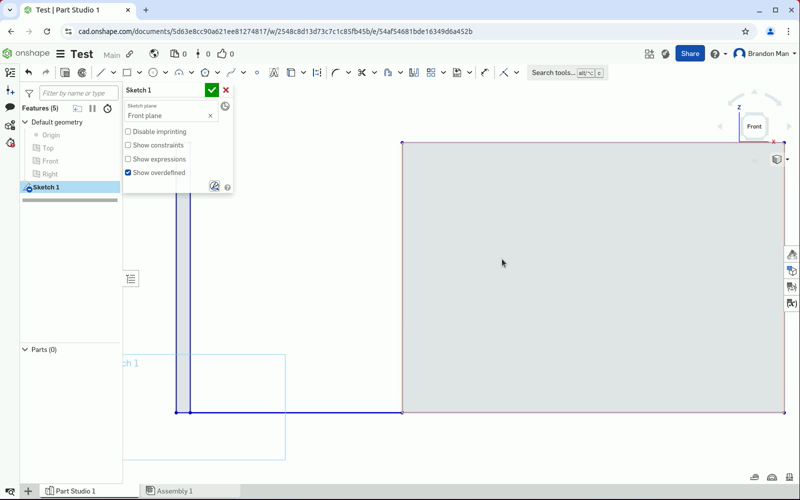
scroll(6)
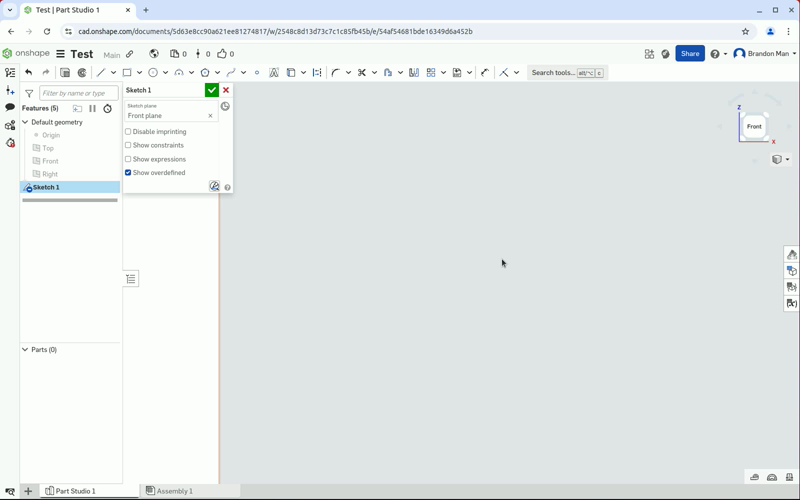
click(502, 258)
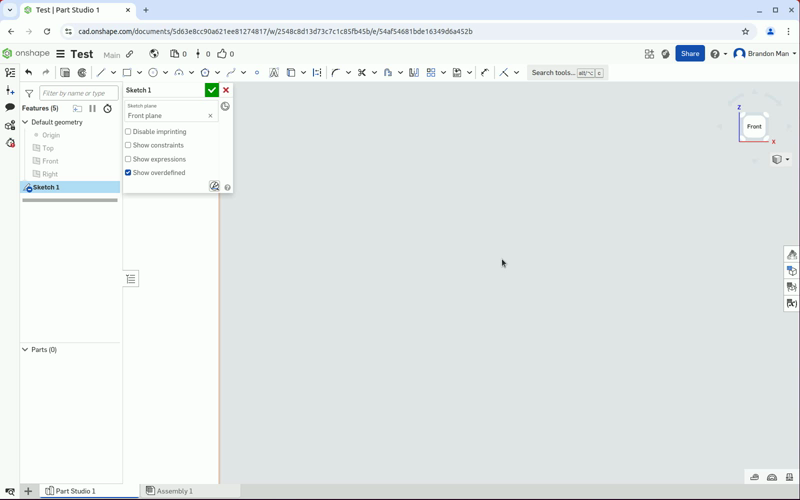
scroll(-6)
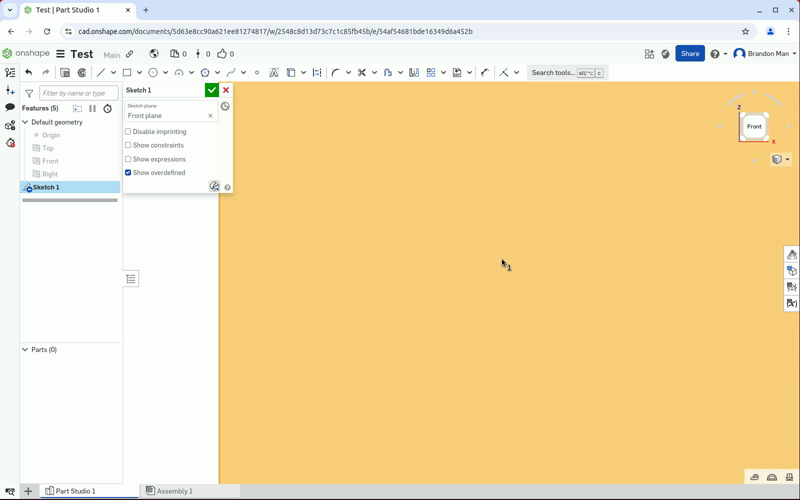
scroll(-6)
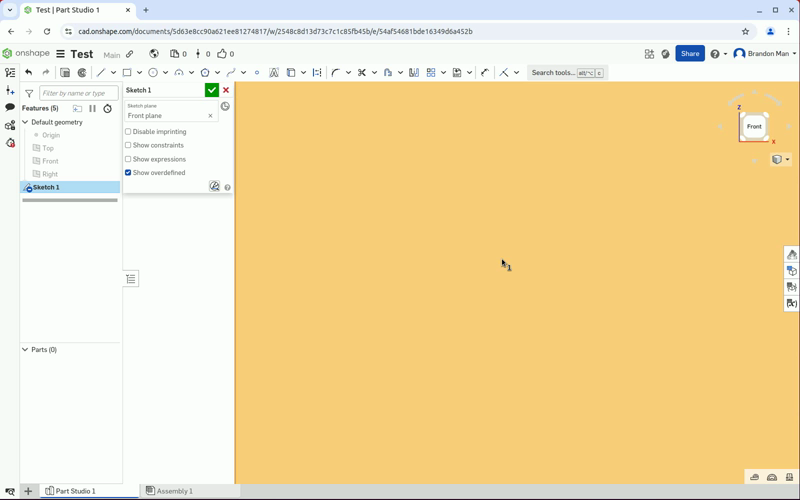
scroll(-6)
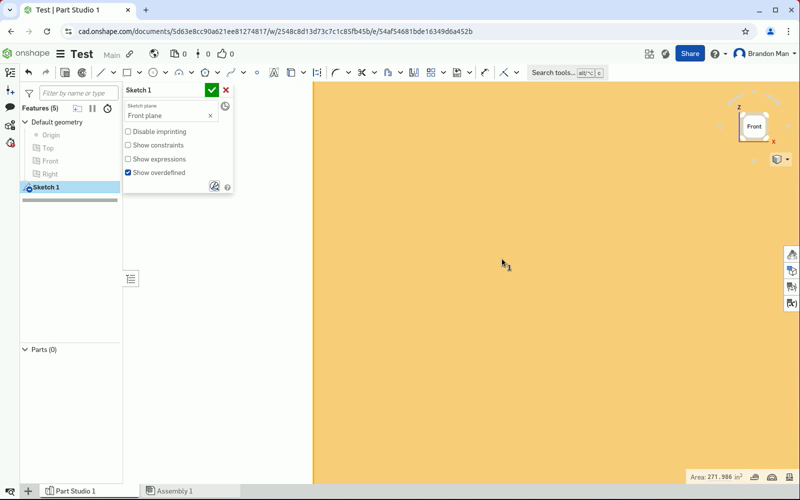
scroll(-6)
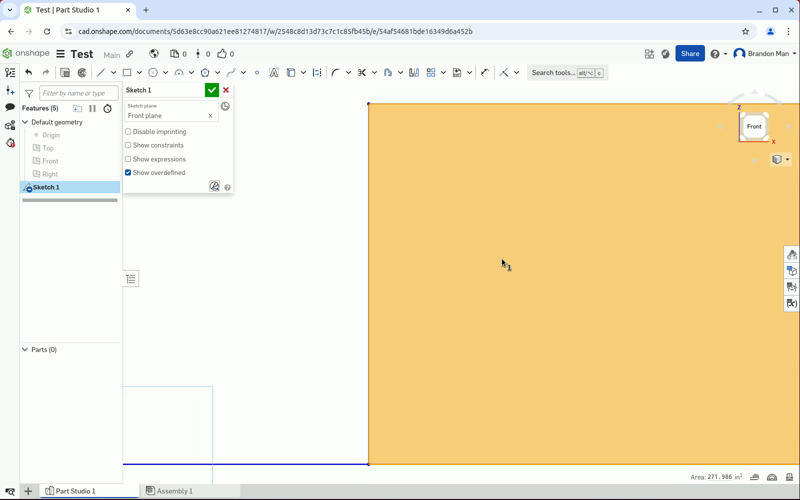
scroll(-6)
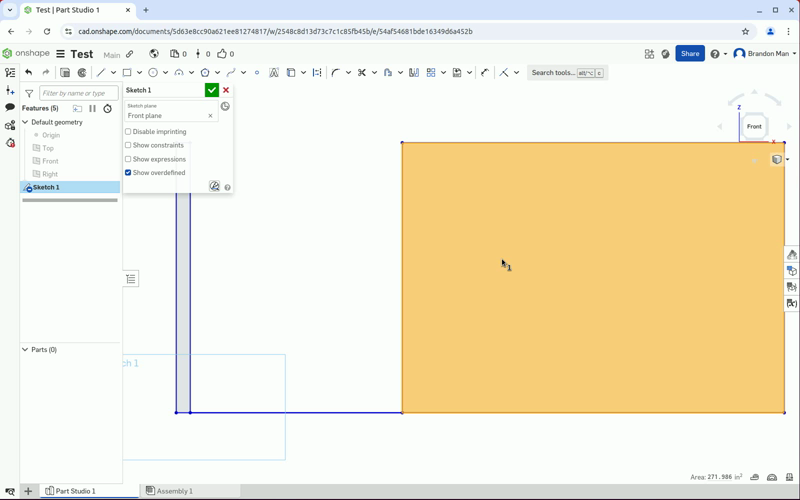
scroll(-6)
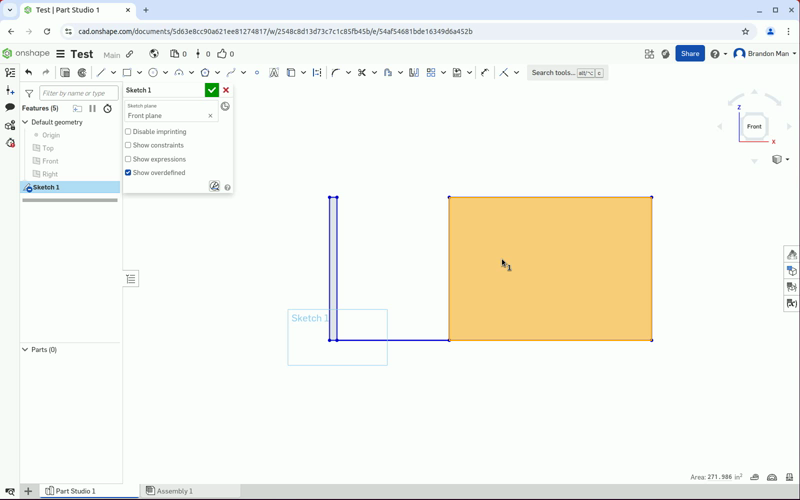
scroll(-6)
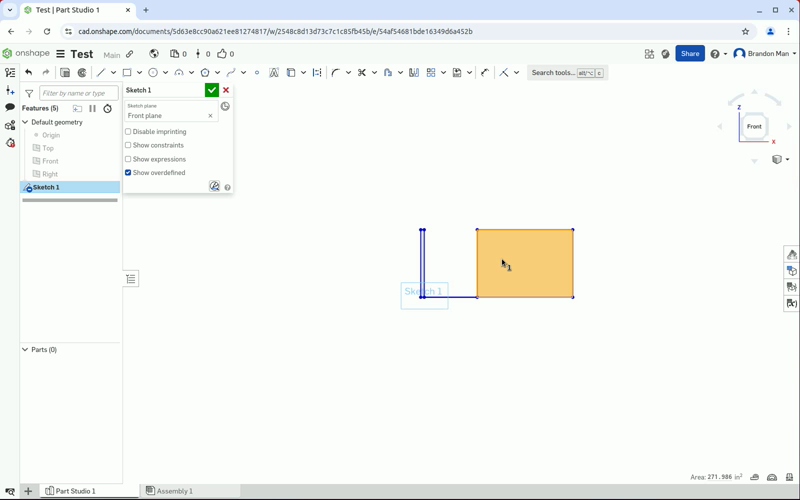
mouse_move(73, 352)
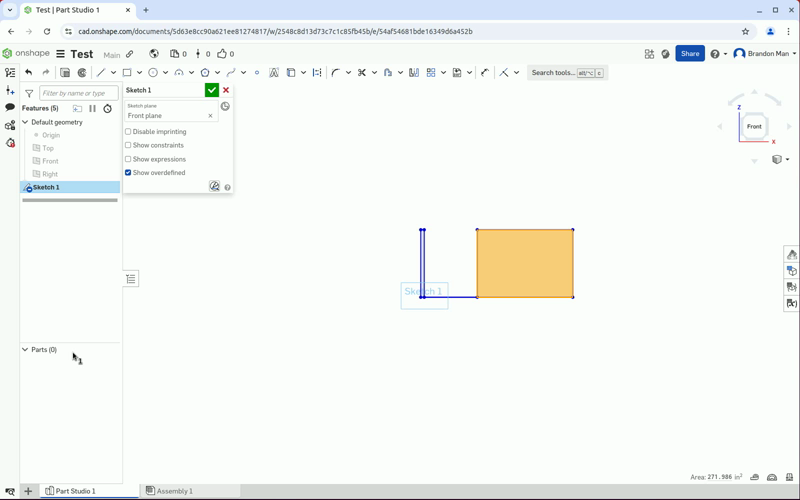
key(shift+y)
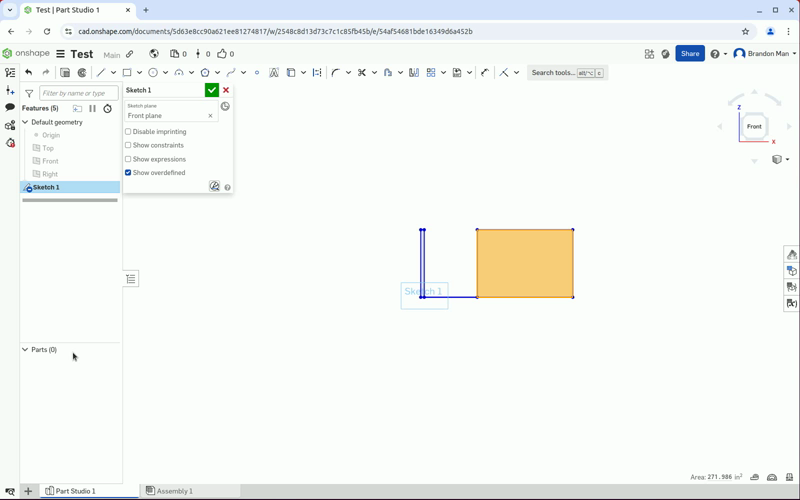
key(shift+e)
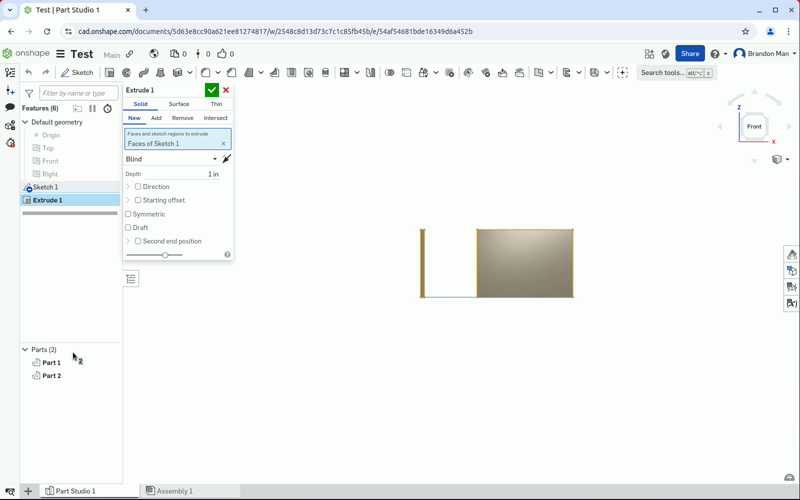
mouse_move(143, 106)
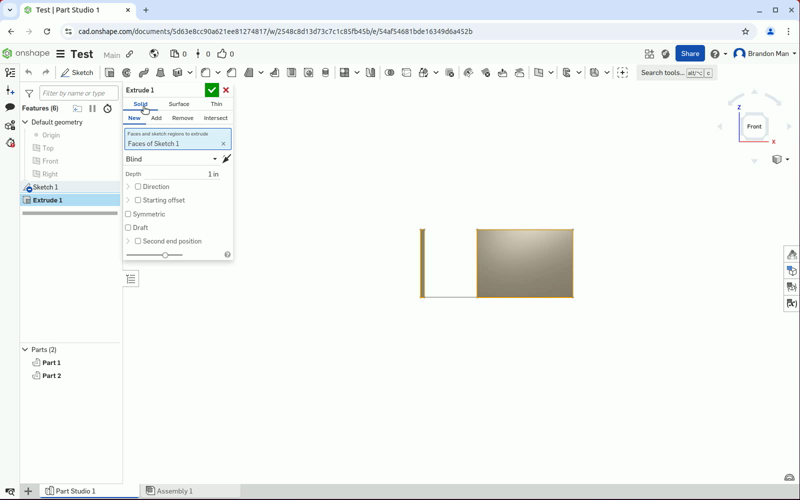
click(143, 106)
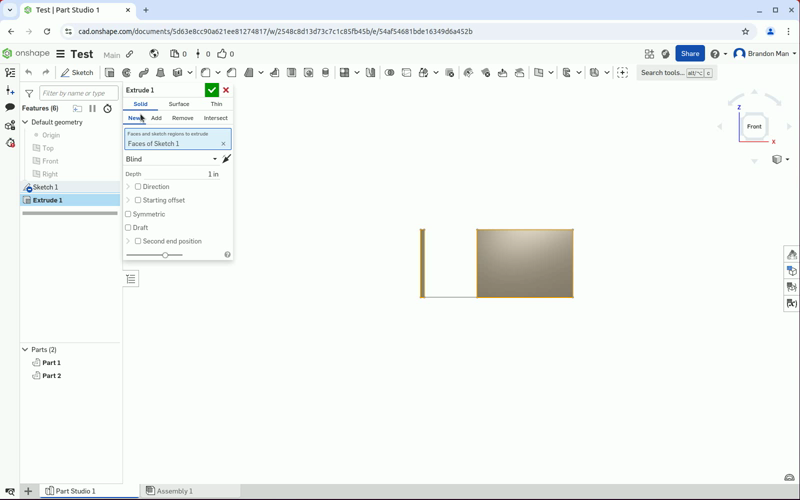
mouse_move(137, 120)
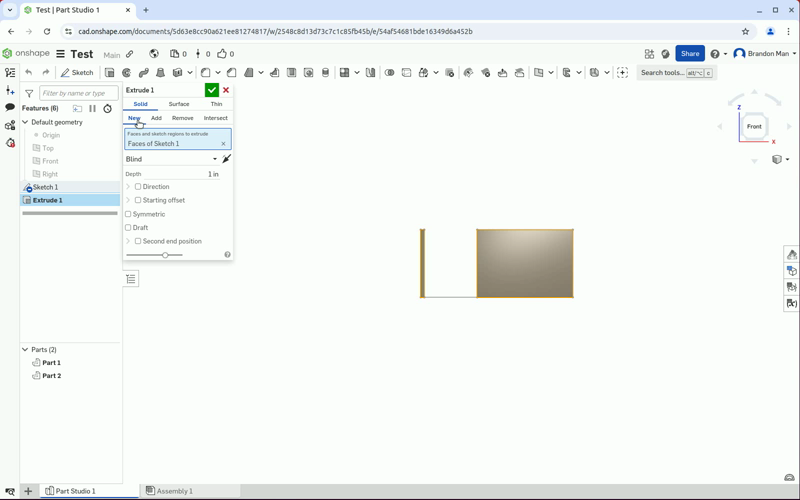
click(137, 120)
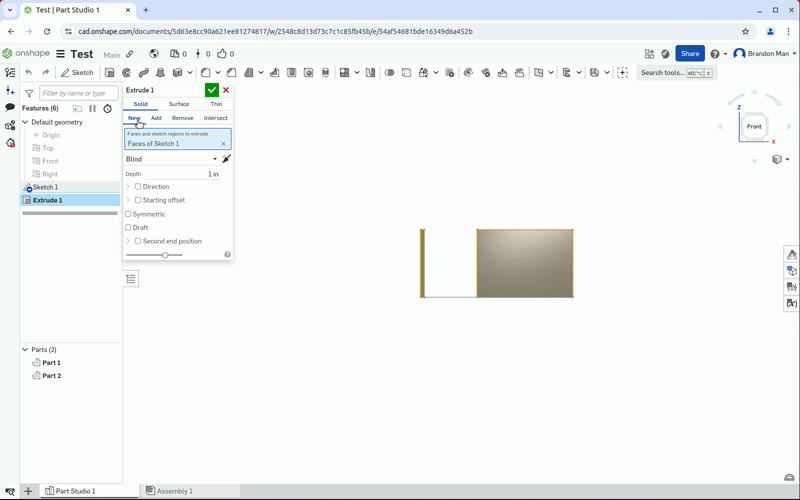
key(tab, 4)
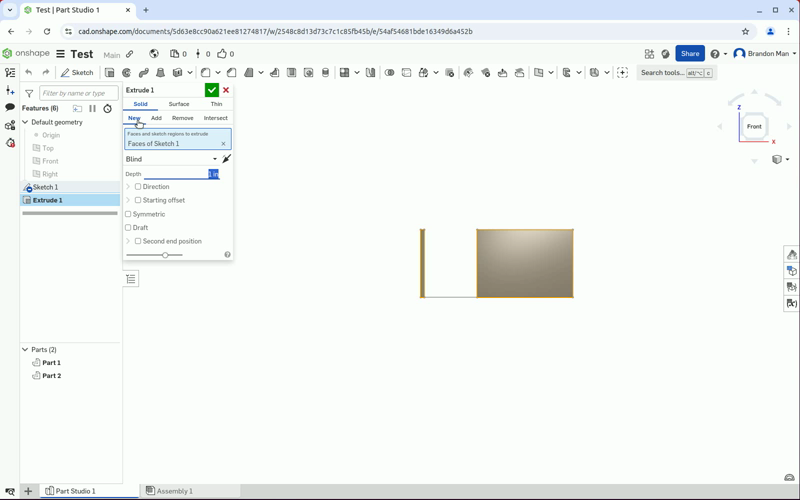
text(0.241)
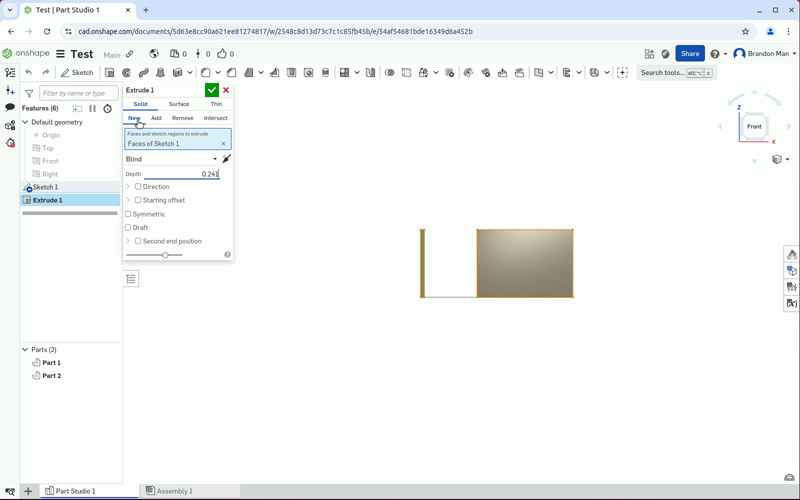
key(enter)
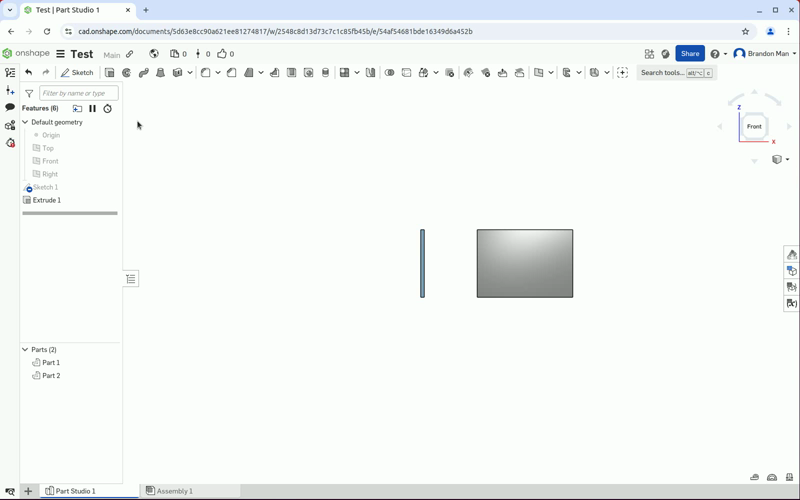
key(shift+h)
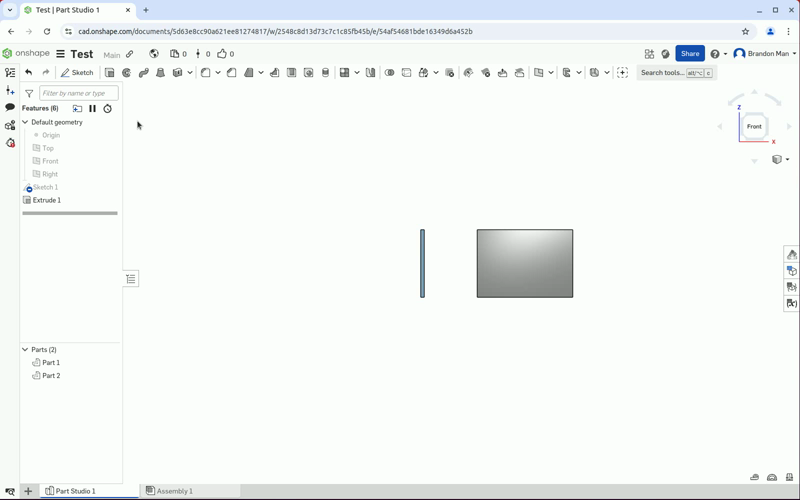
key(shift+h)
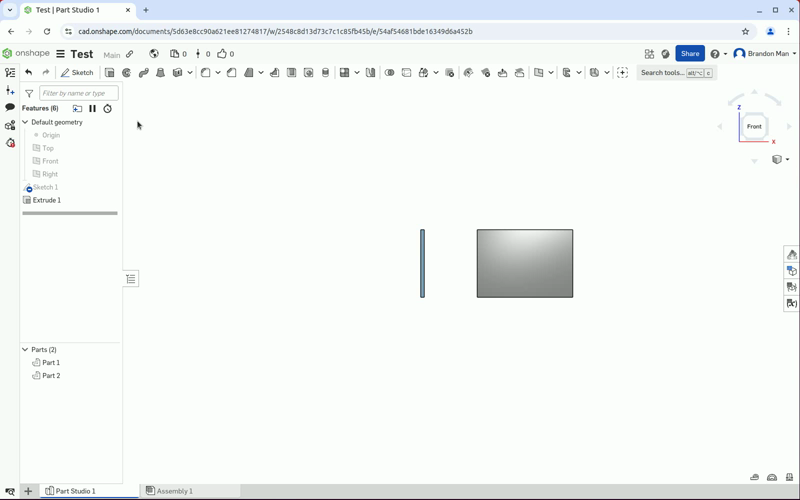
mouse_move(73, 189)
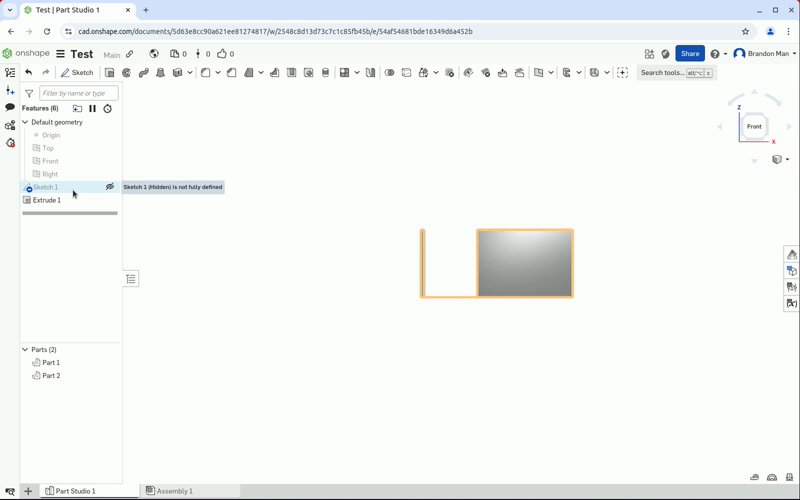
click(73, 189)
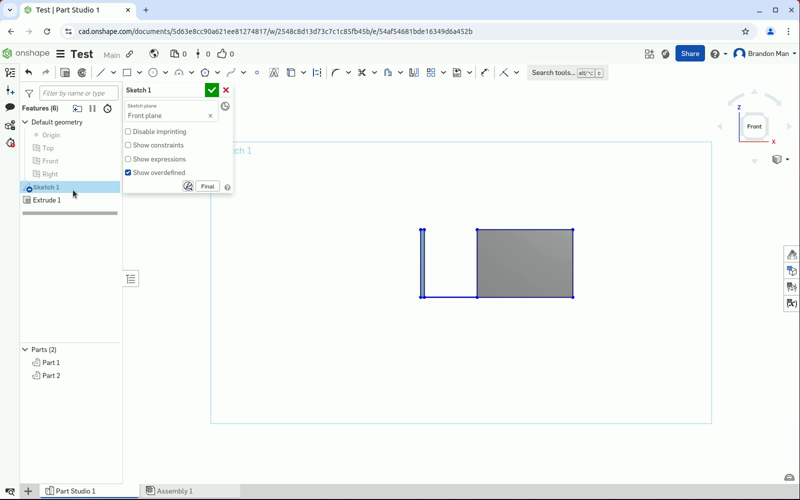
mouse_move(229, 92)
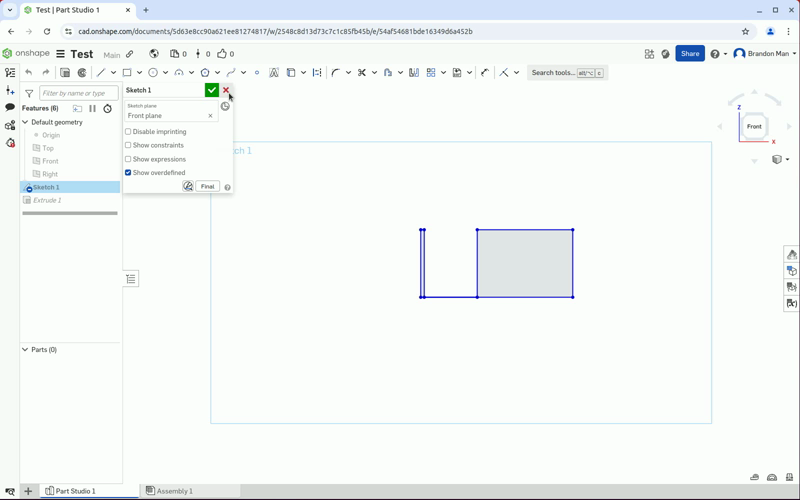
click(229, 92)
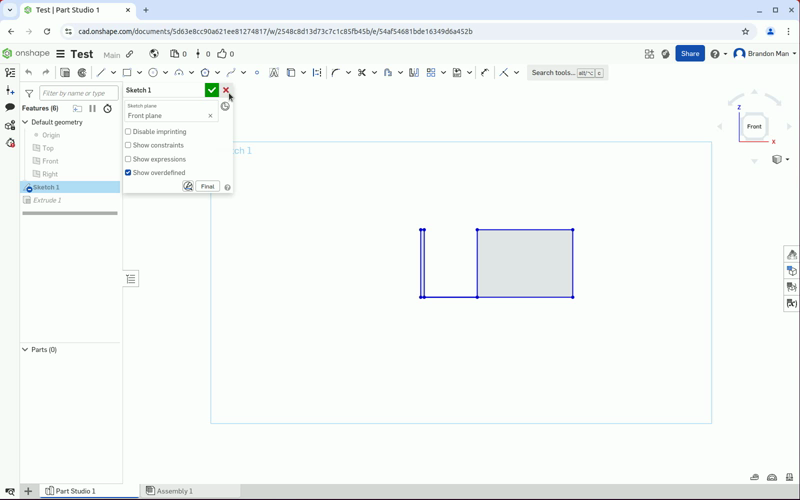
key(shift+s)
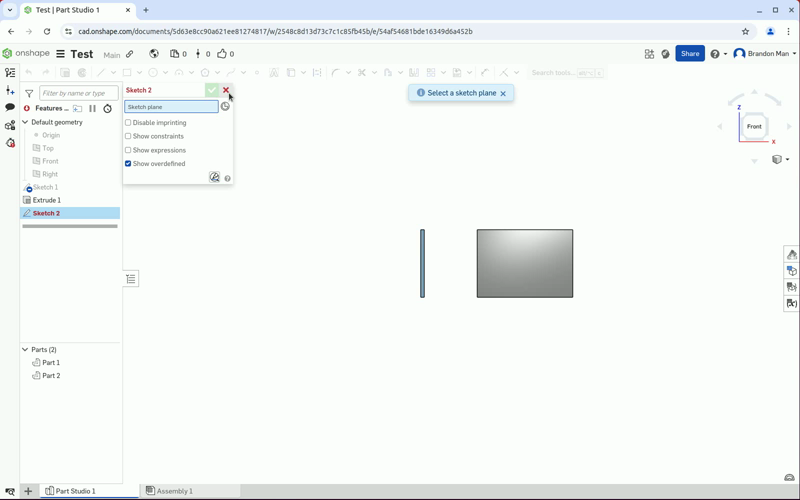
mouse_move(73, 163)
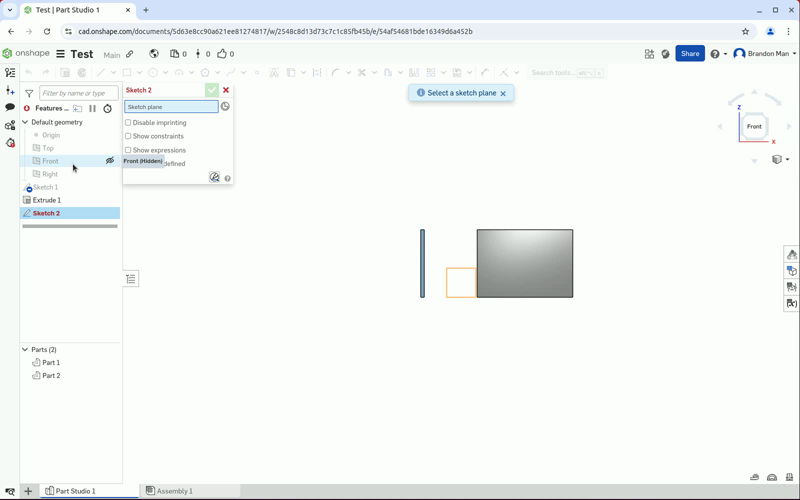
click(73, 163)
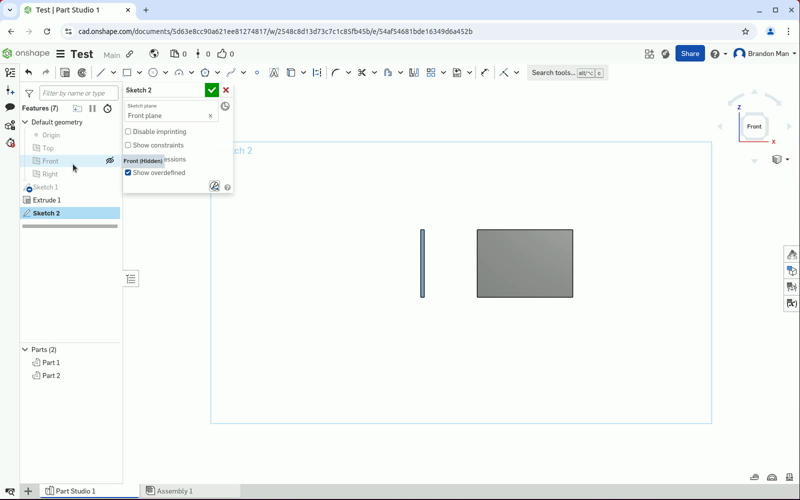
mouse_move(73, 352)
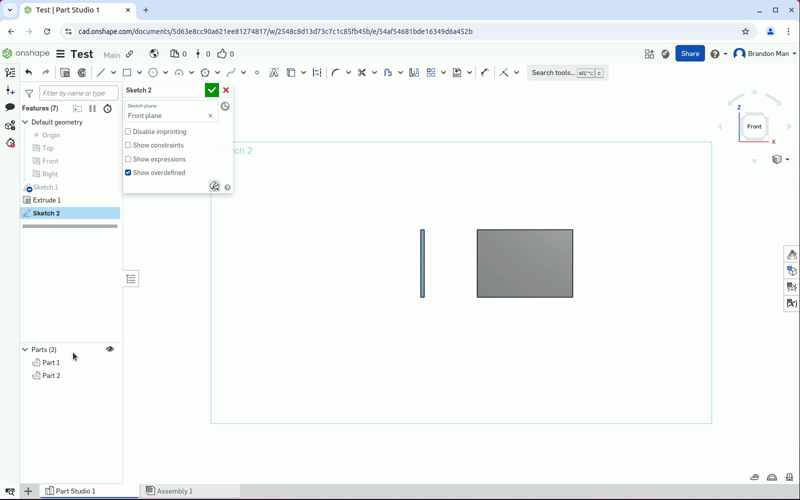
key(y)
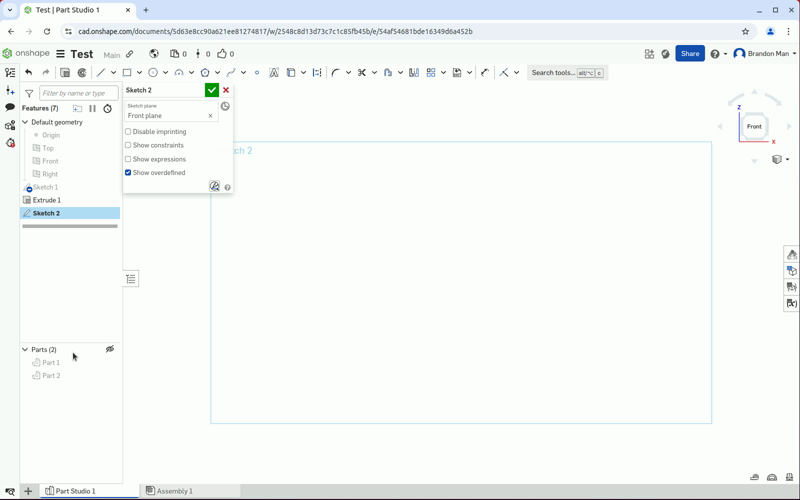
key(l)
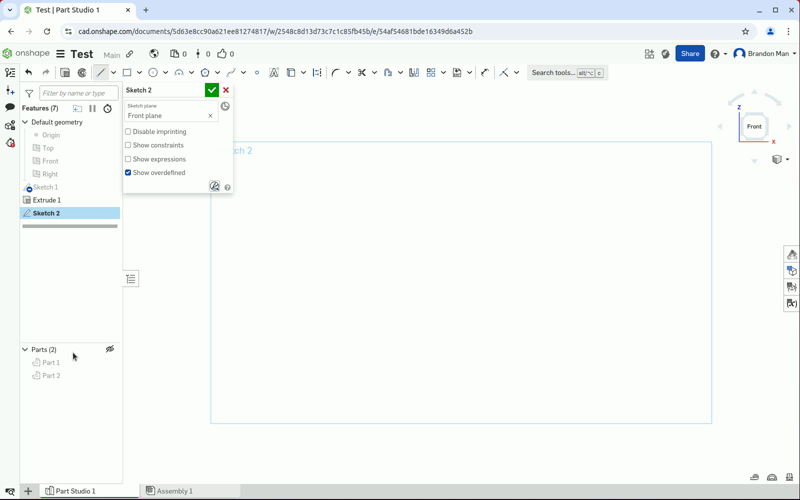
key_down(shift)
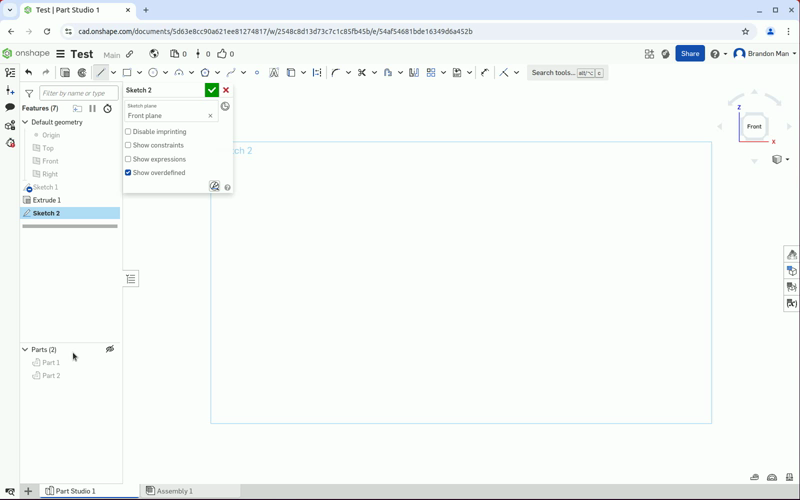
mouse_move(424, 297)
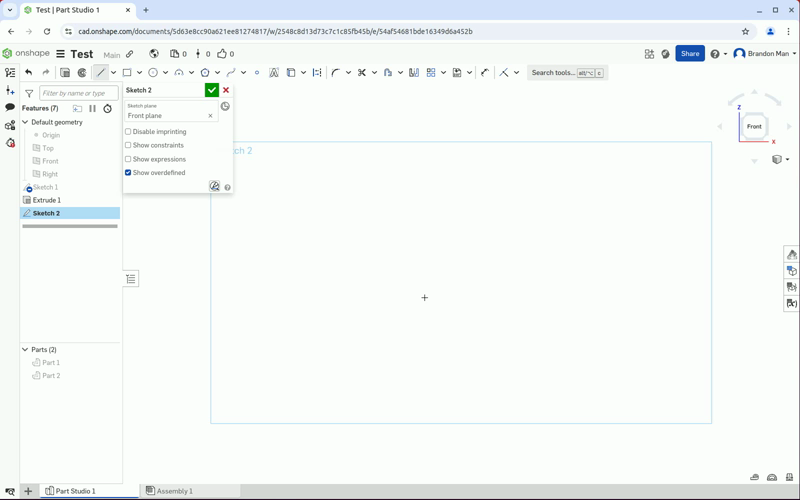
click(424, 297)
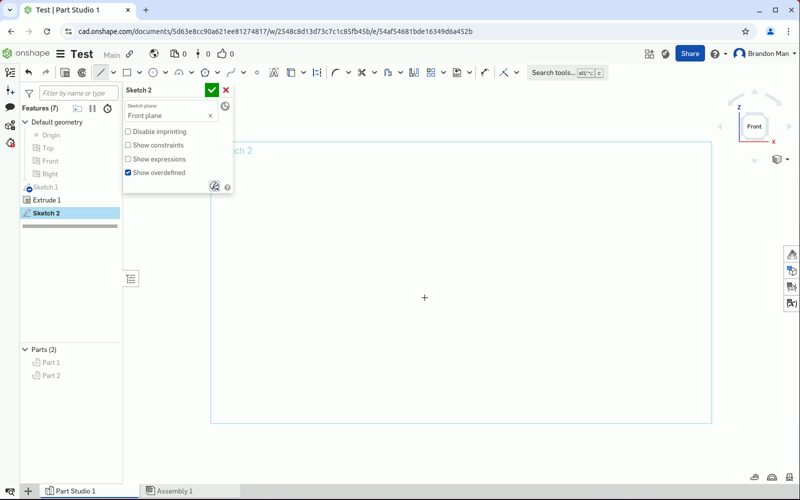
key_up(shift)
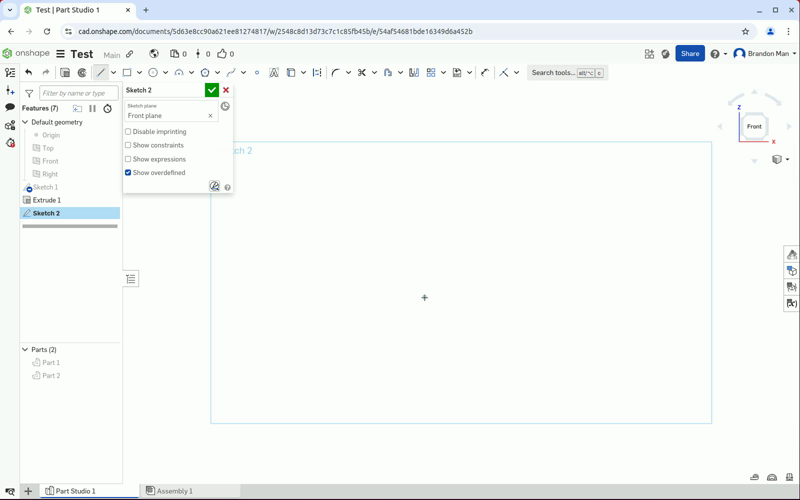
key_down(shift)
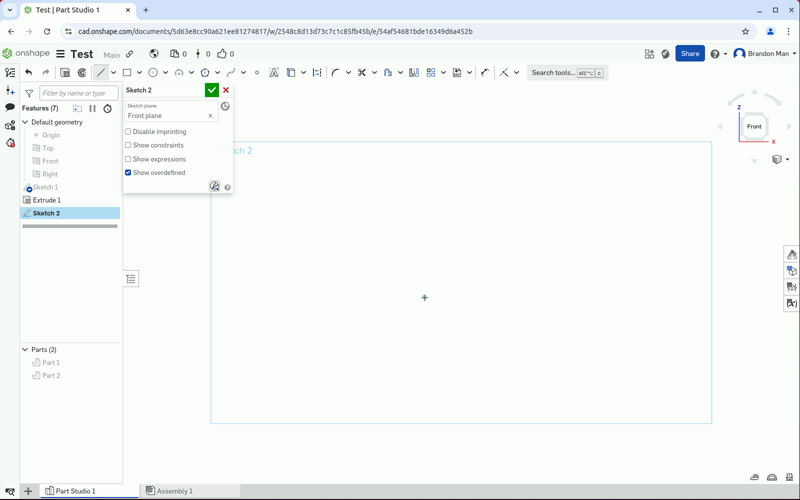
mouse_move(454, 297)
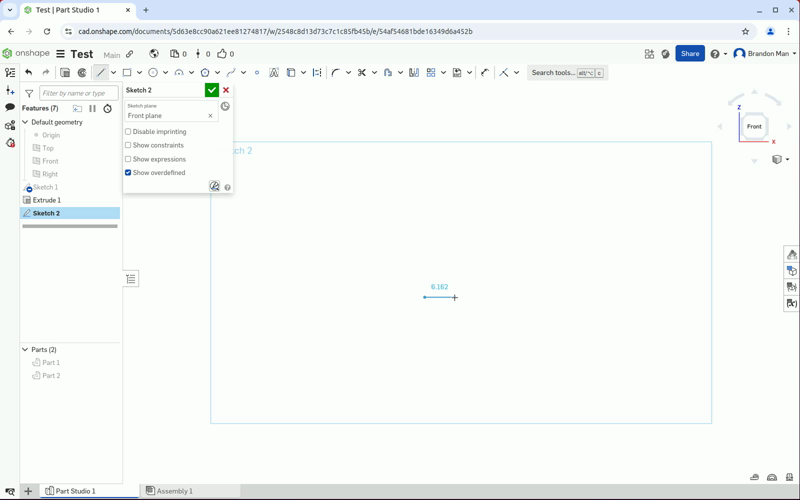
mouse_move(478, 297)
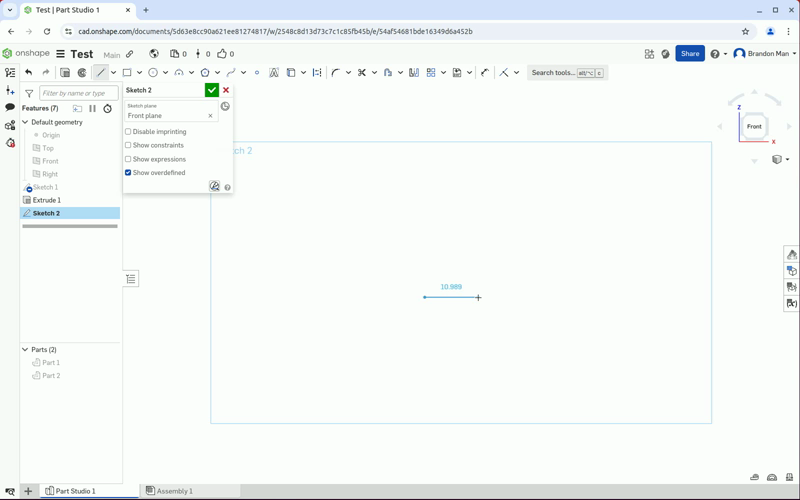
click(478, 297)
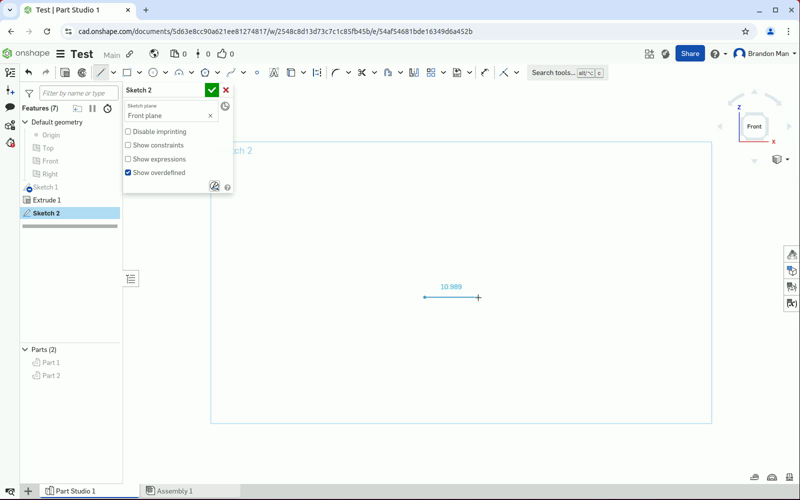
key_up(shift)
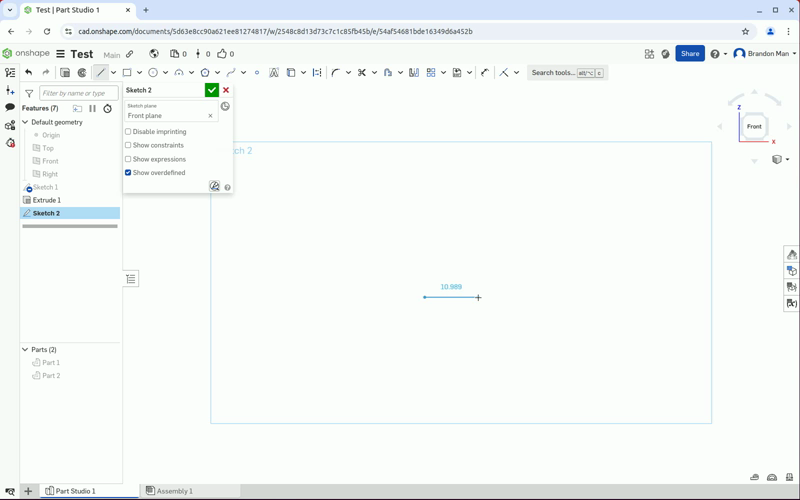
key_down(shift)
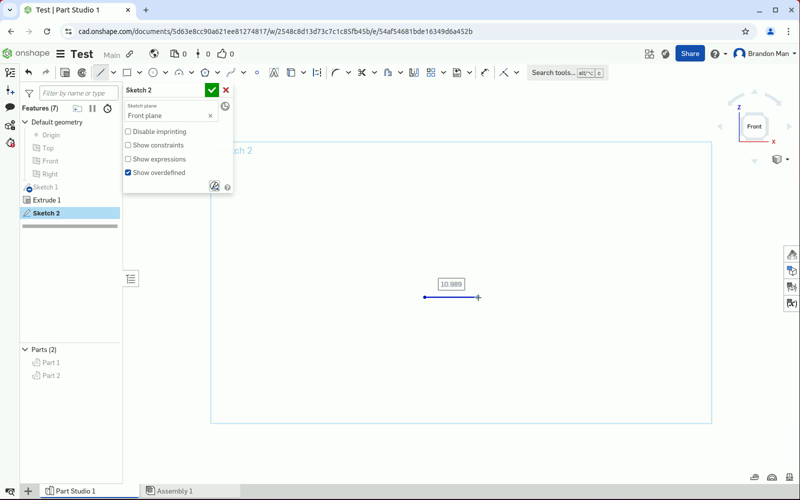
mouse_move(478, 229)
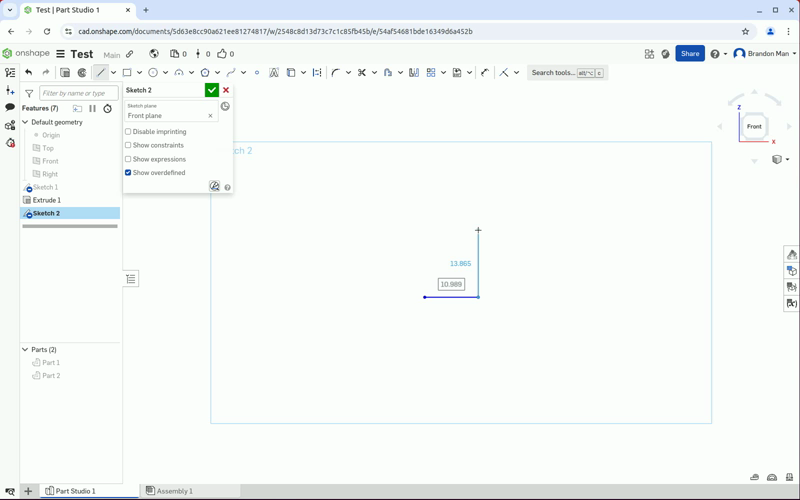
click(478, 229)
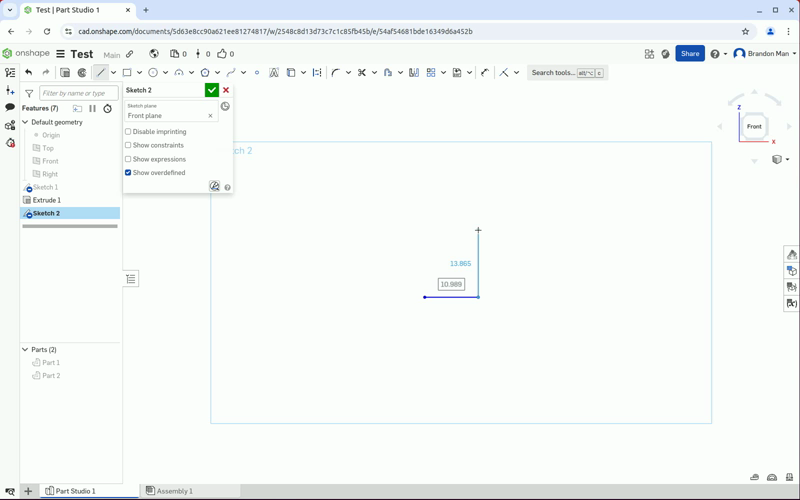
key_up(shift)
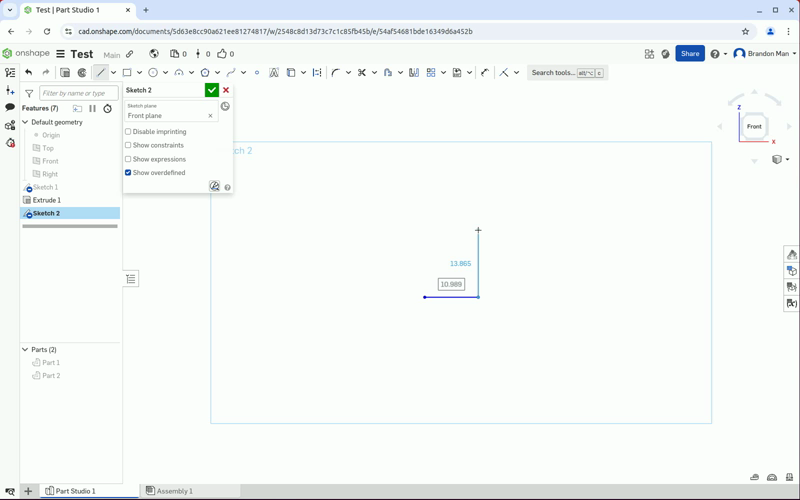
key_down(shift)
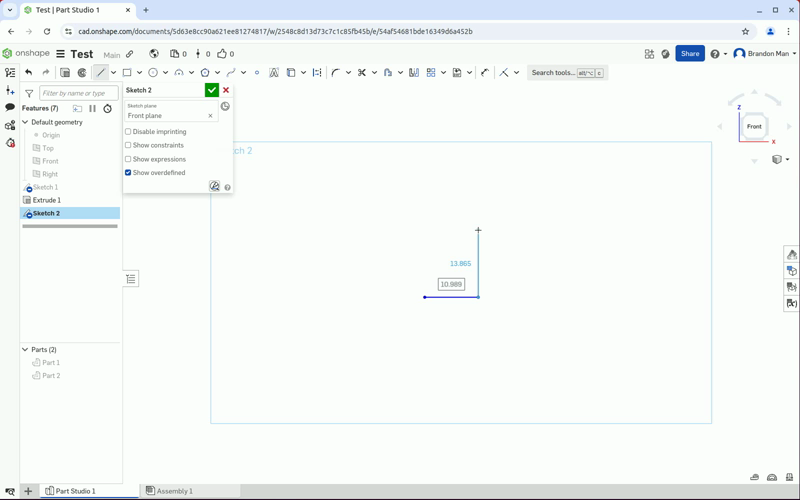
mouse_move(508, 229)
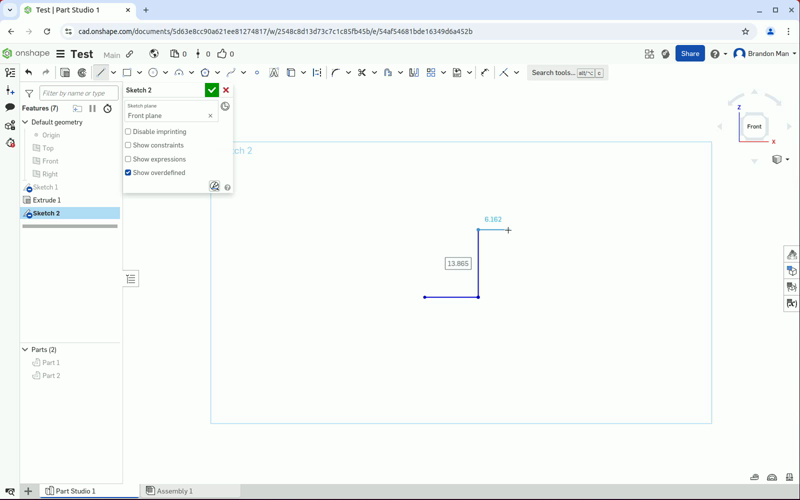
mouse_move(424, 229)
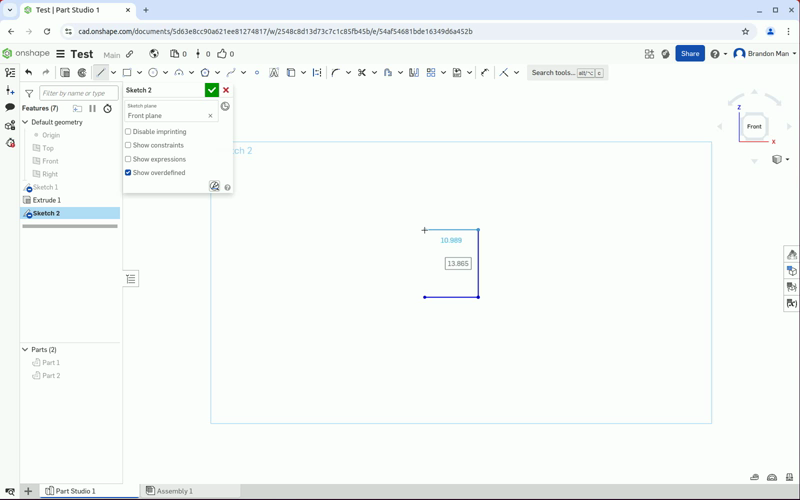
click(424, 229)
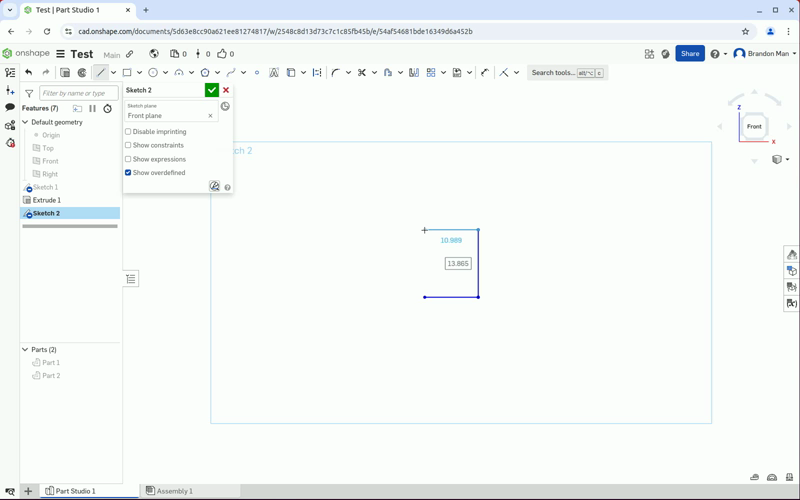
key_up(shift)
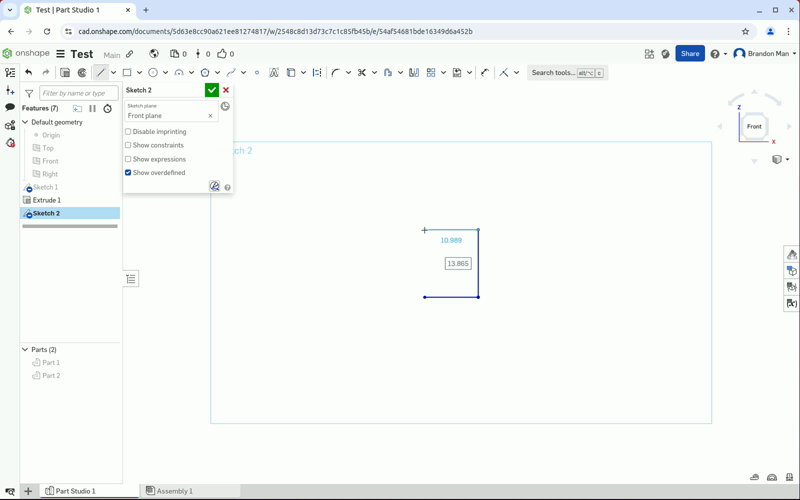
key_down(shift)
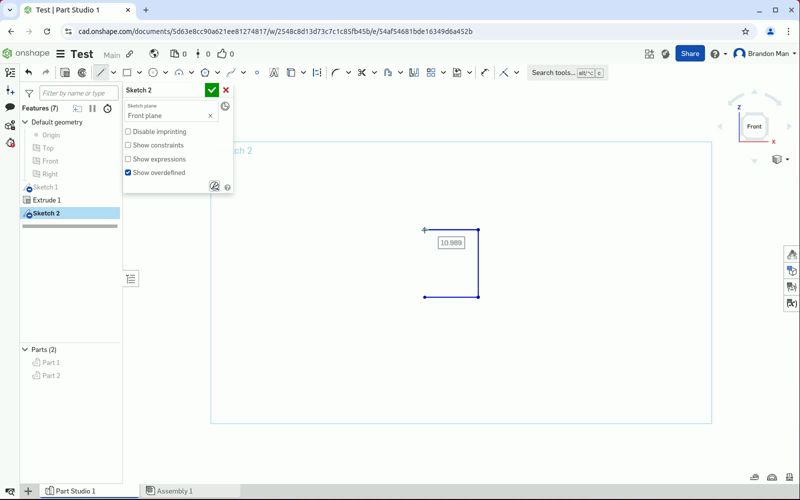
mouse_move(424, 297)
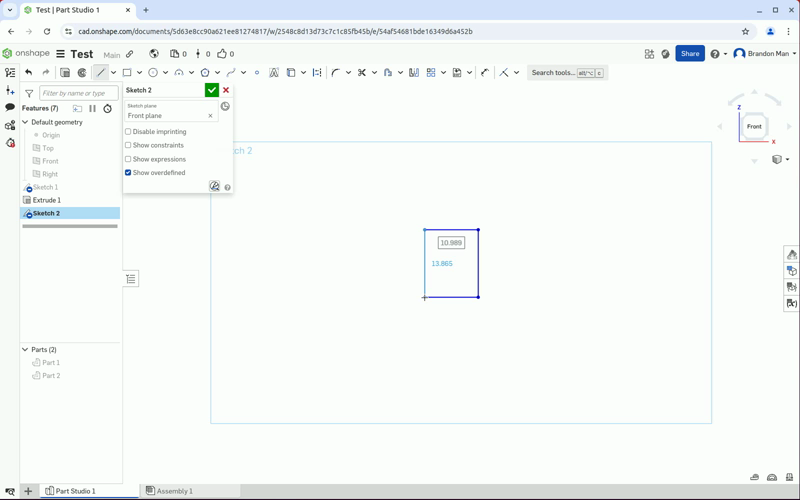
key_up(shift)
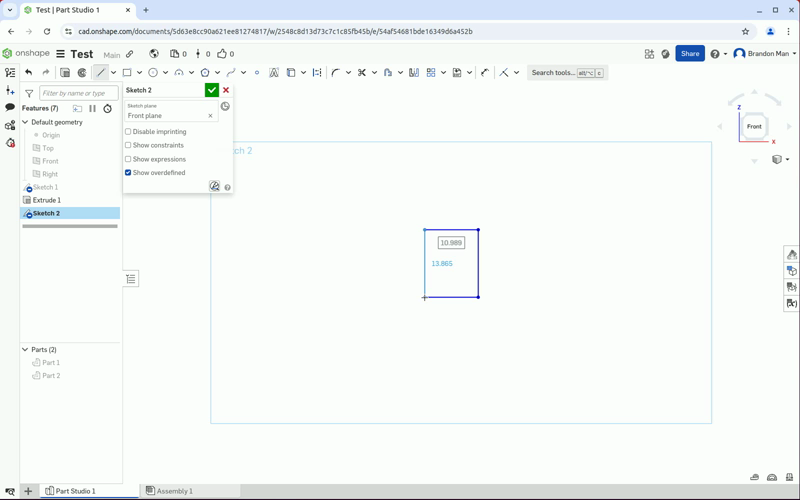
click(424, 297)
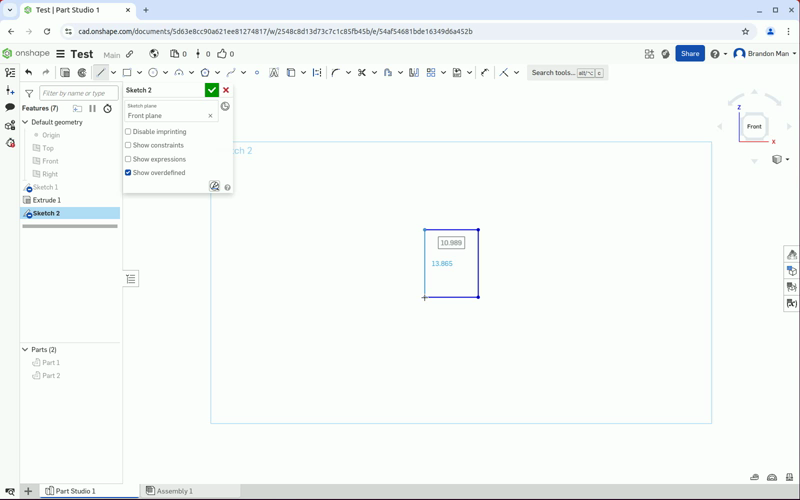
key(esc)
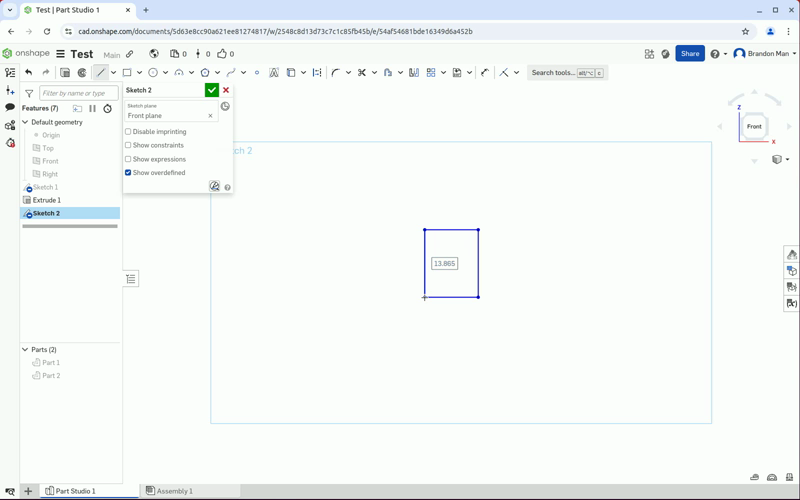
key(l)
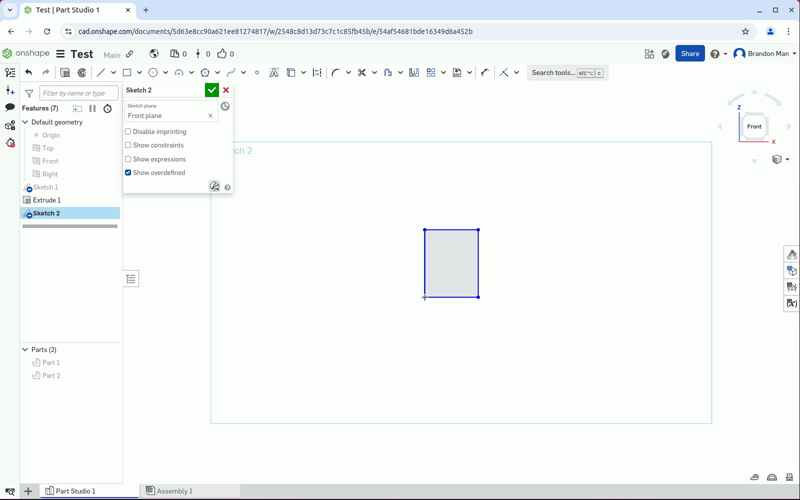
key_down(shift)
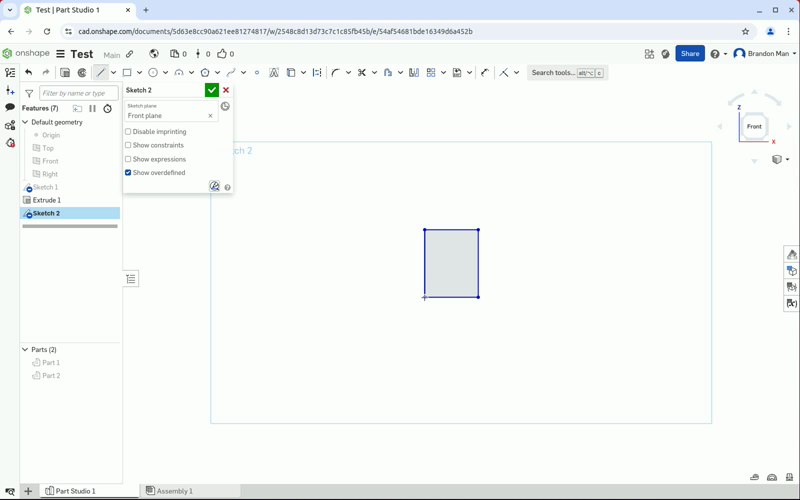
mouse_move(439, 294)
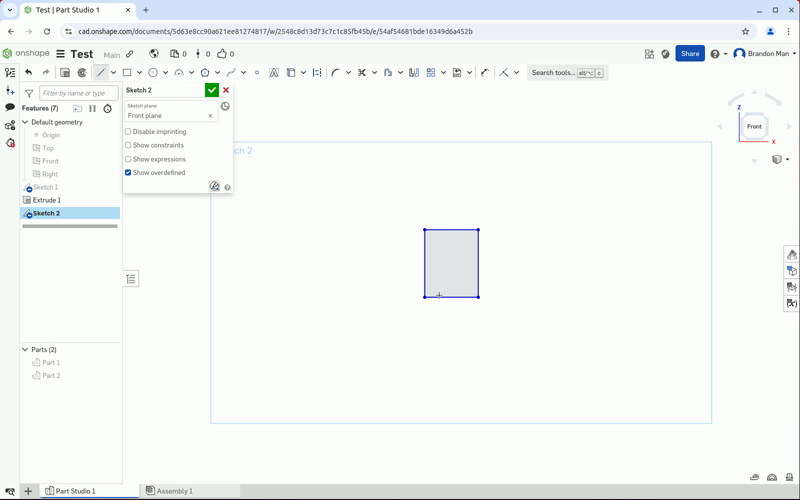
click(439, 294)
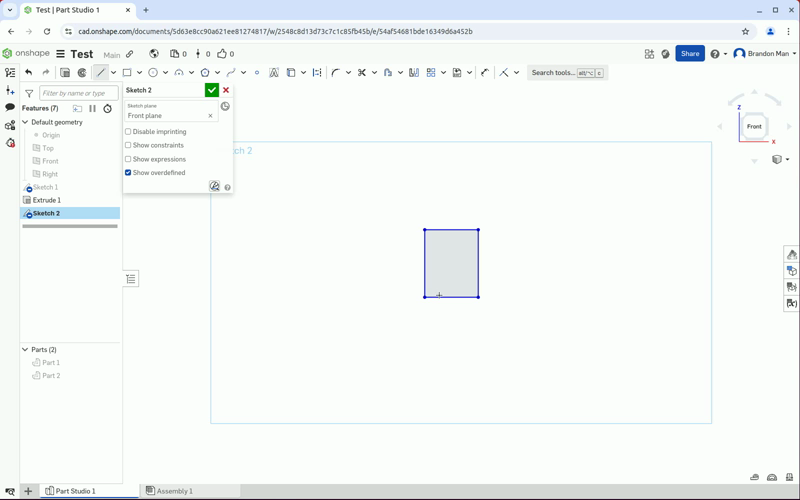
key_up(shift)
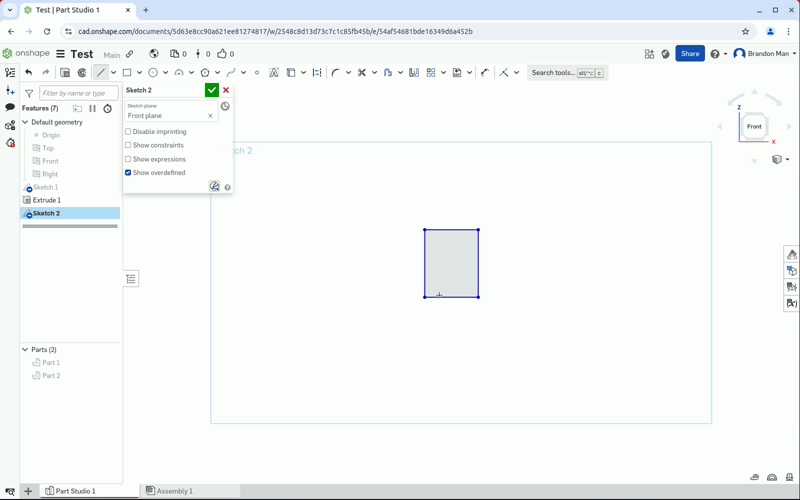
key_down(shift)
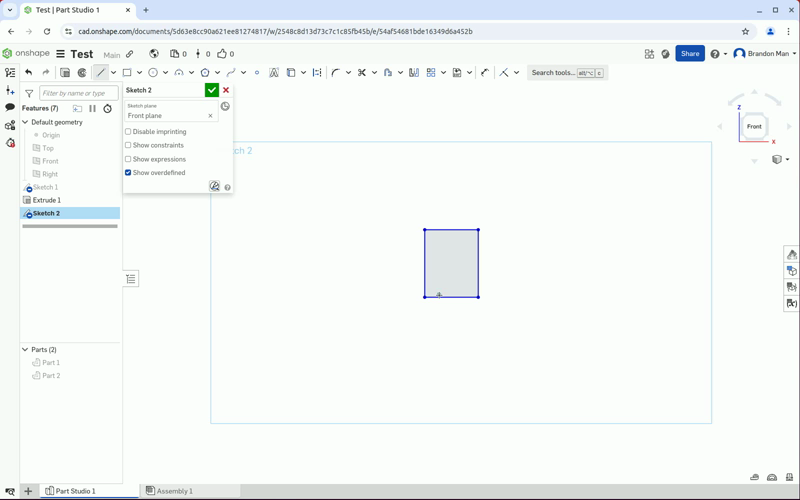
mouse_move(469, 294)
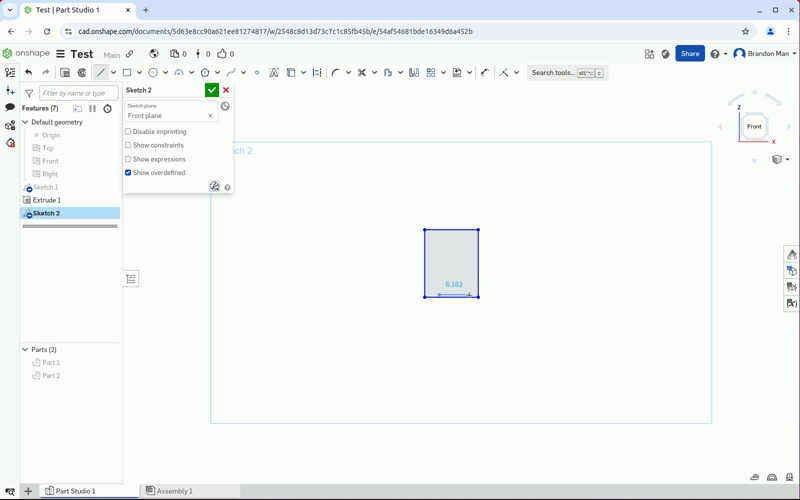
mouse_move(464, 294)
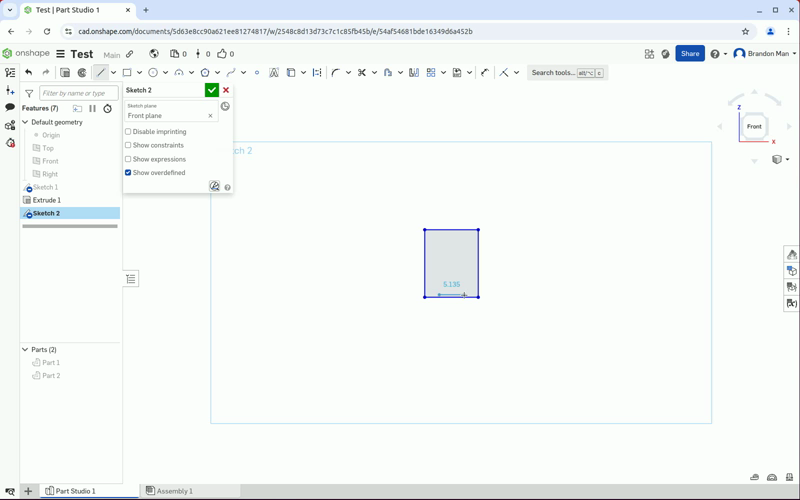
click(464, 294)
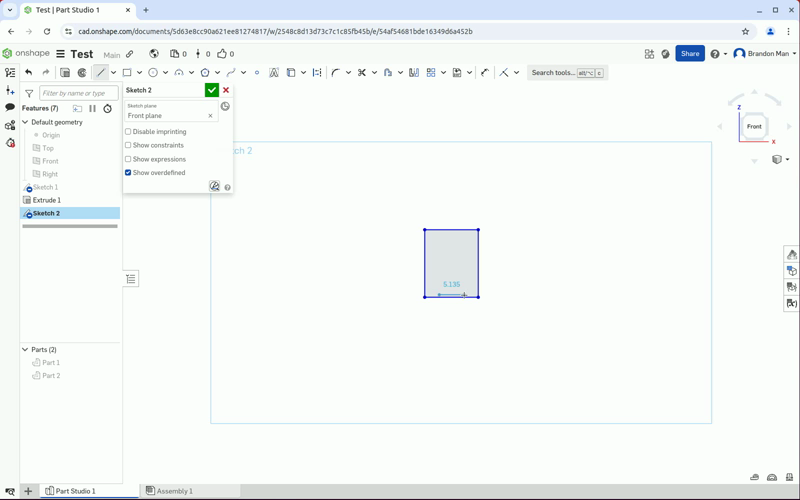
key_up(shift)
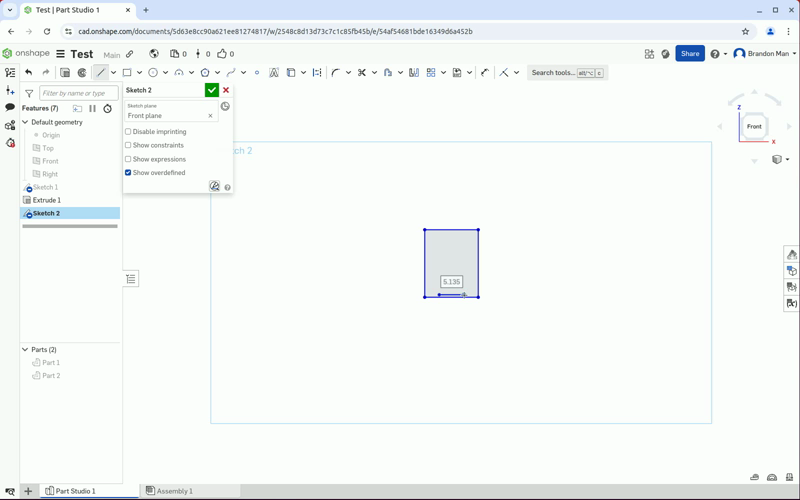
key_down(shift)
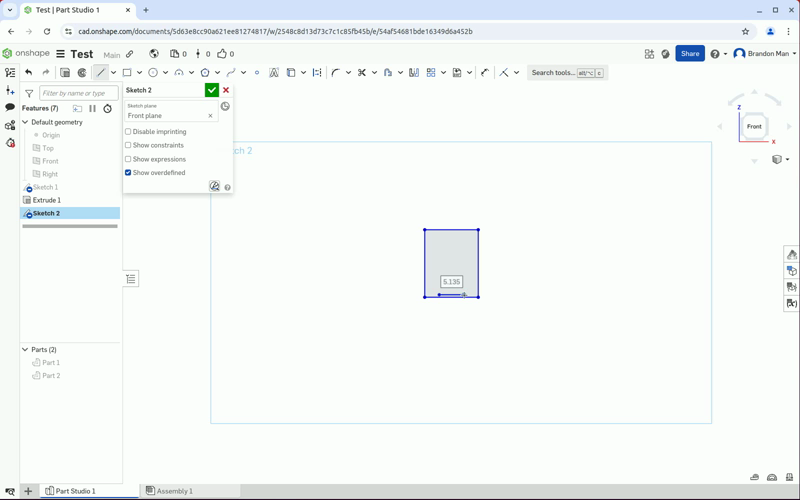
mouse_move(494, 294)
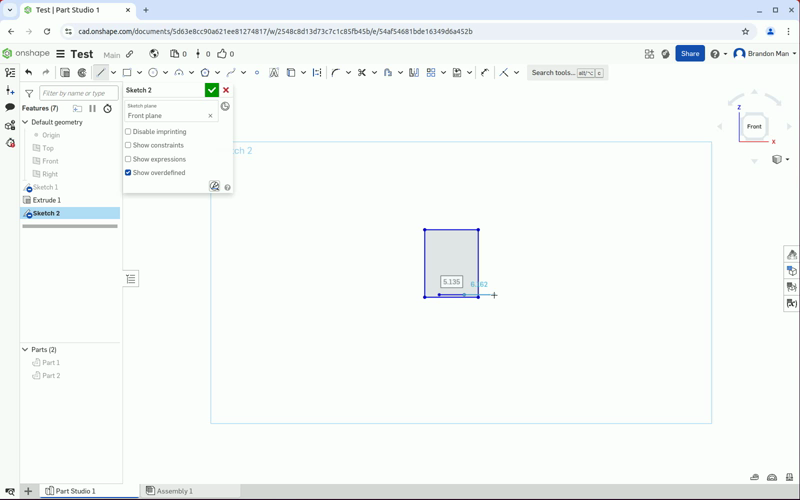
mouse_move(464, 251)
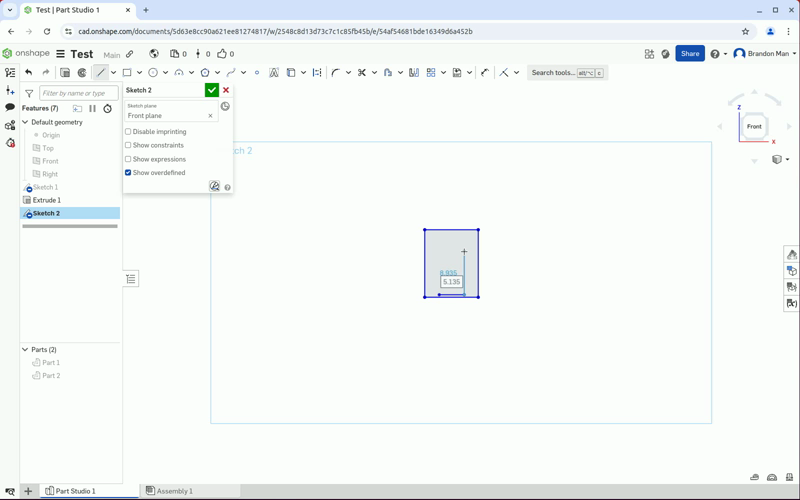
click(464, 251)
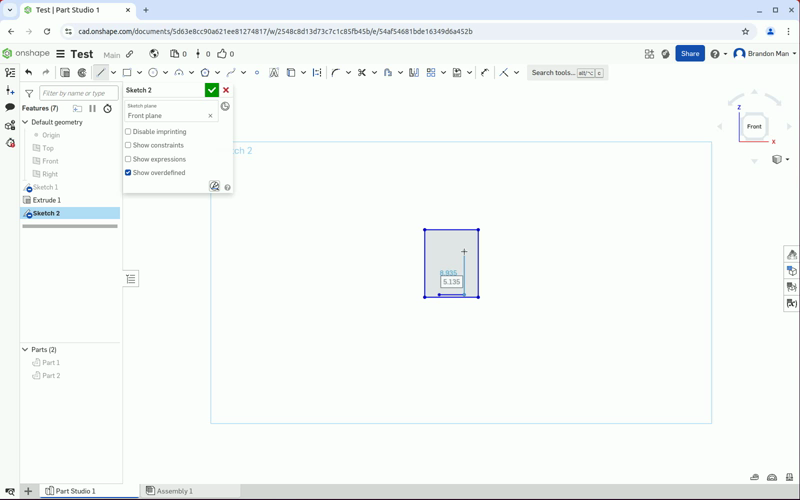
key_up(shift)
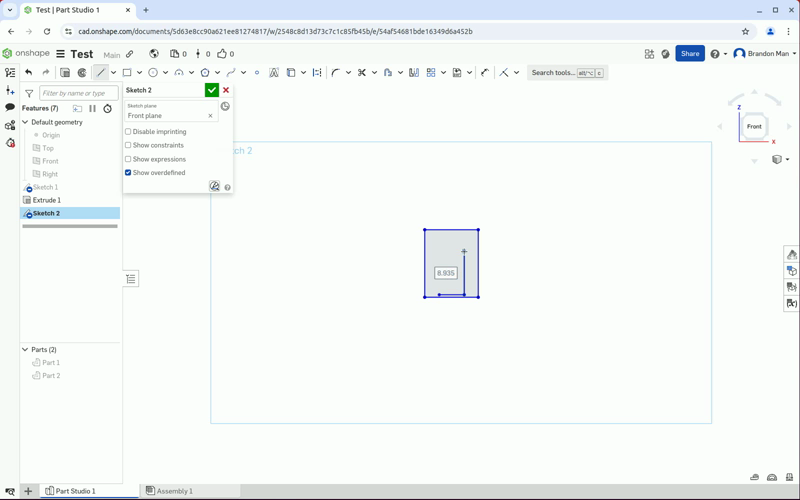
key_down(shift)
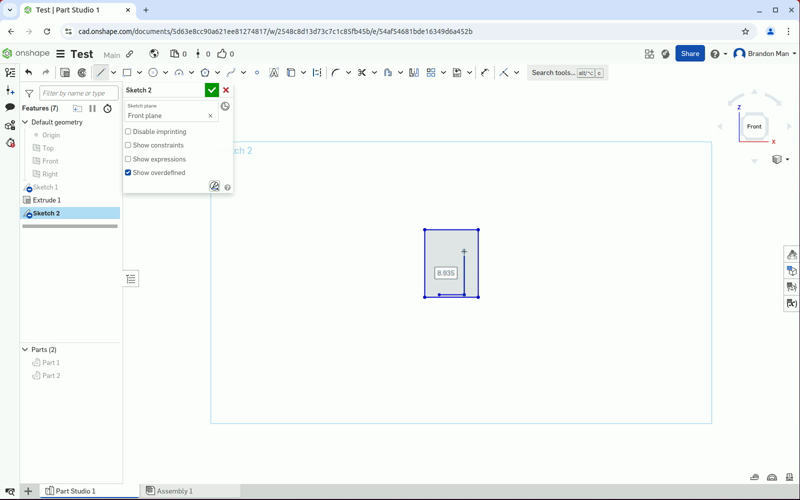
mouse_move(494, 251)
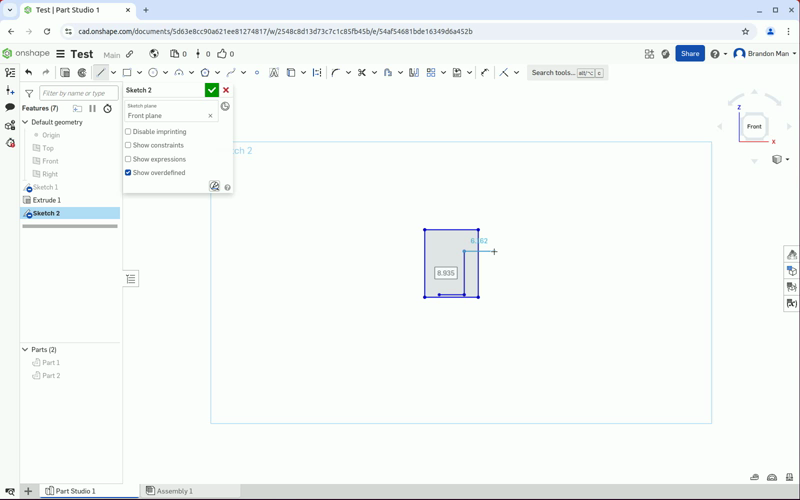
mouse_move(439, 251)
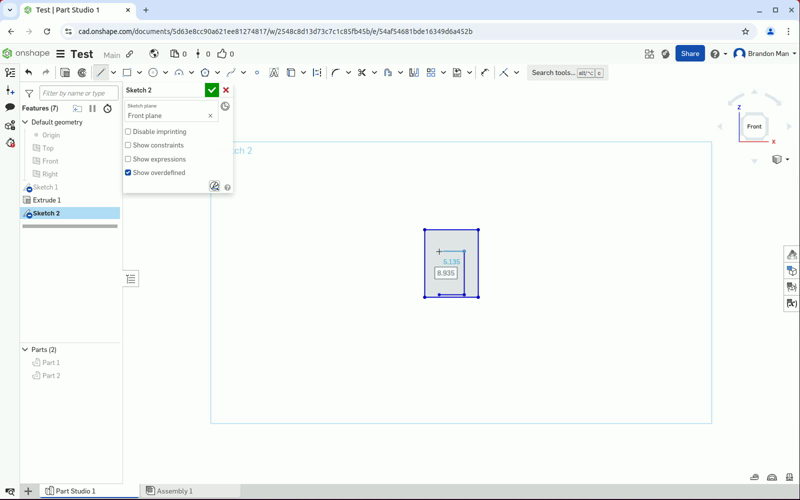
click(439, 251)
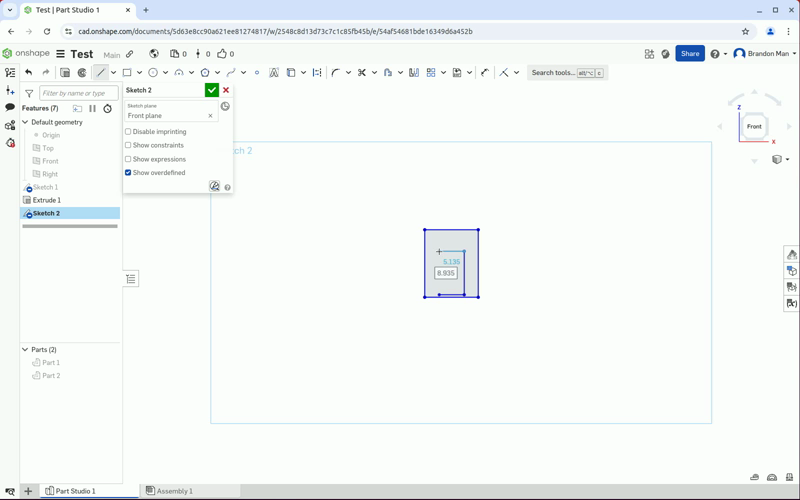
key_up(shift)
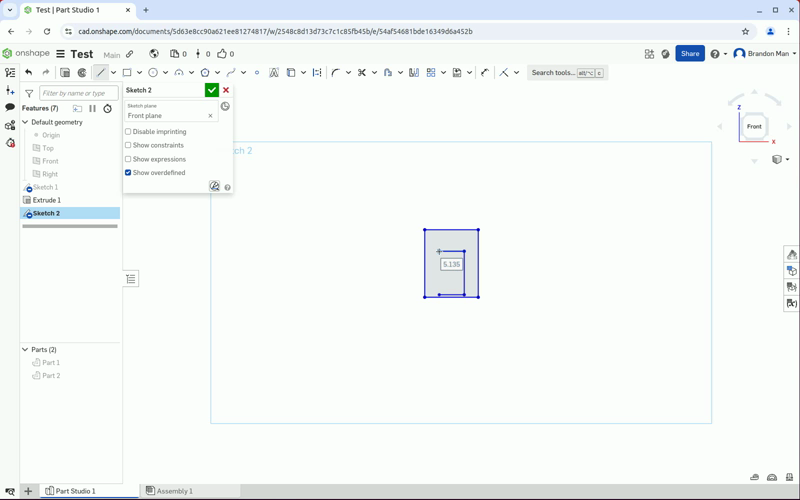
mouse_move(469, 251)
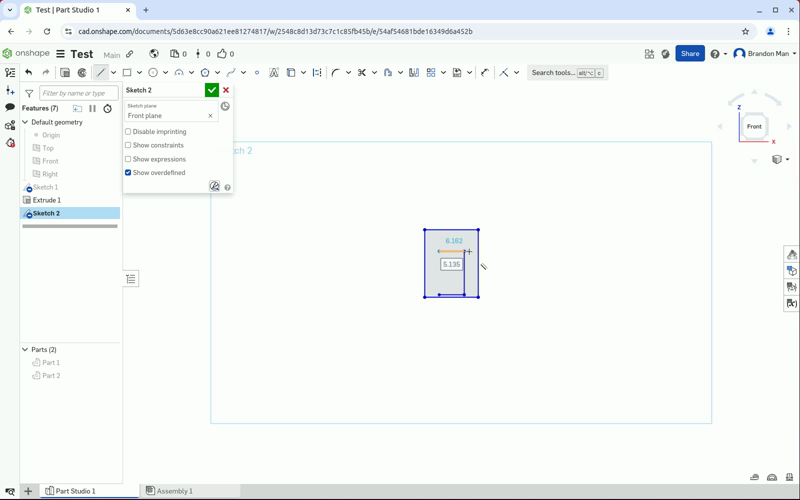
key_down(shift)
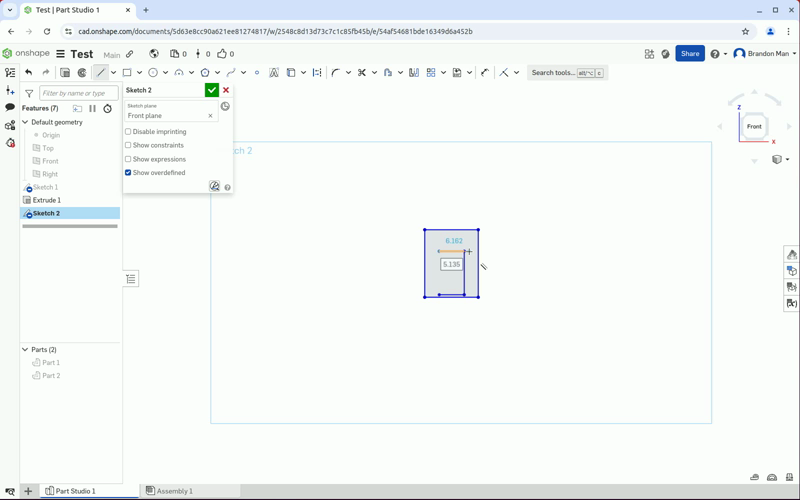
mouse_move(439, 294)
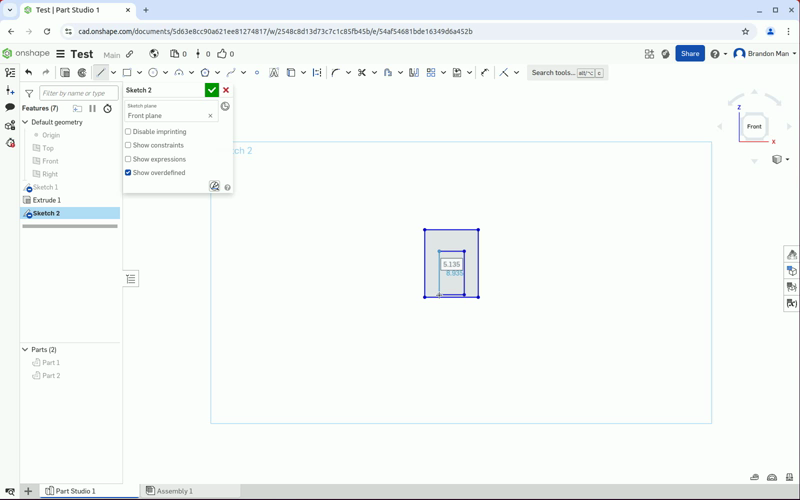
key_up(shift)
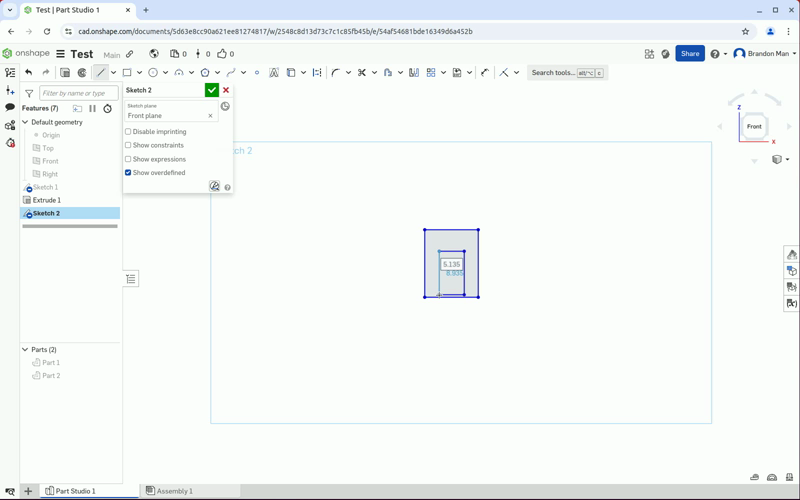
click(439, 294)
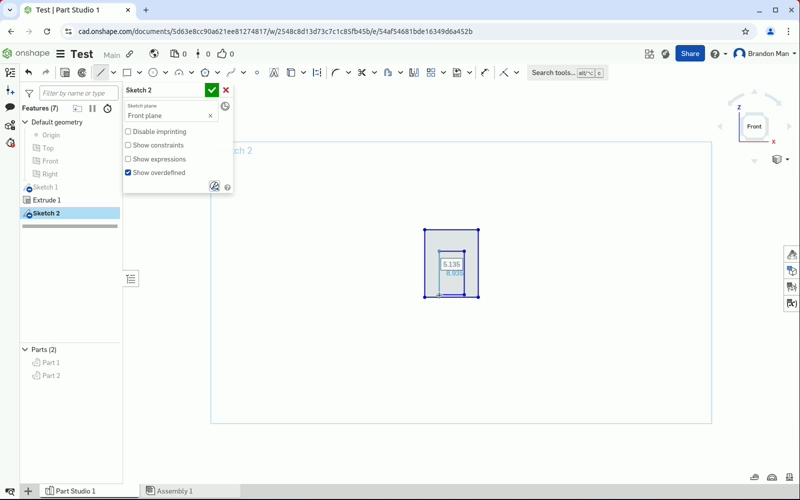
key(esc)
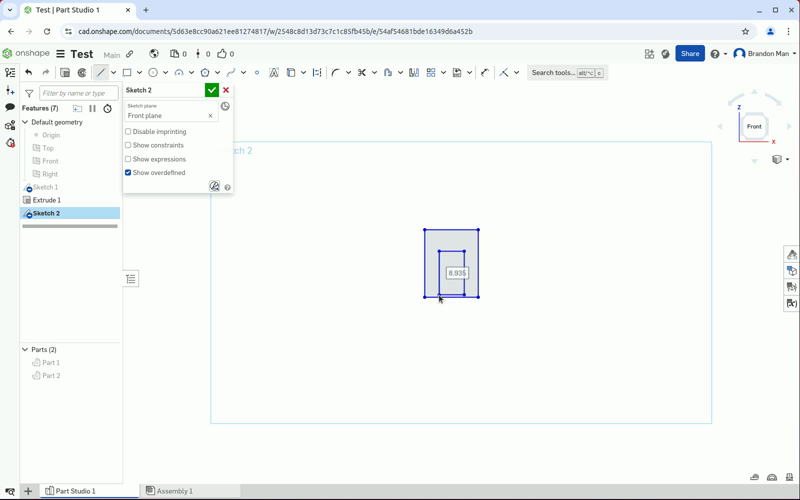
mouse_move(426, 235)
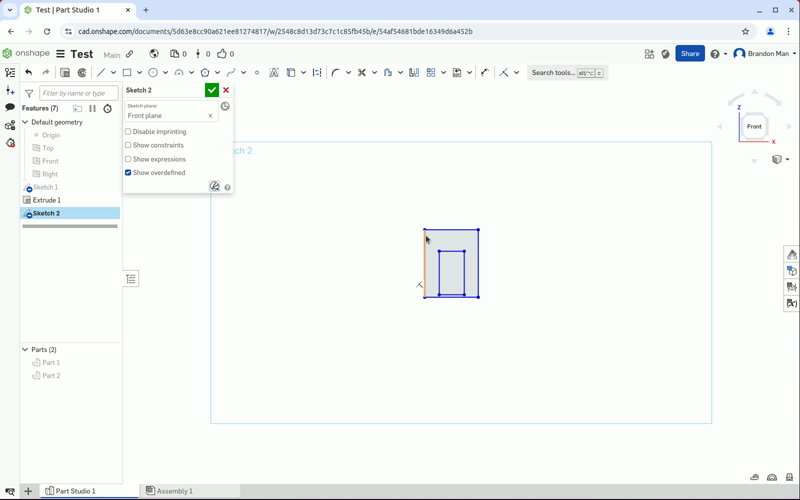
click(426, 235)
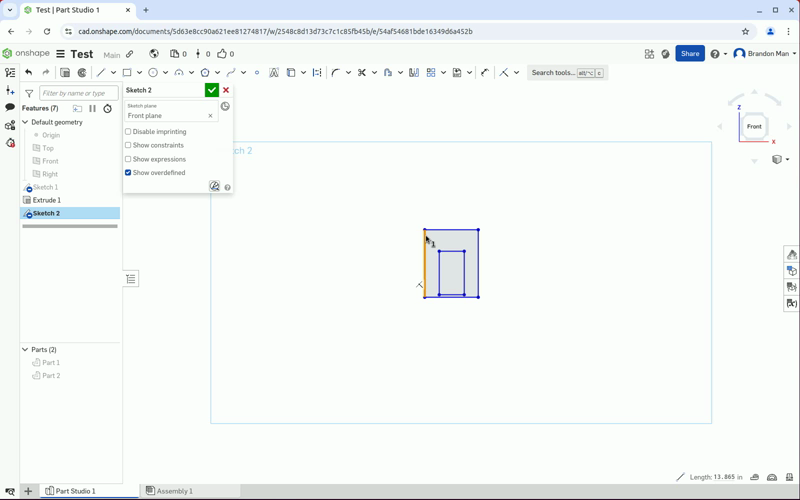
mouse_move(73, 352)
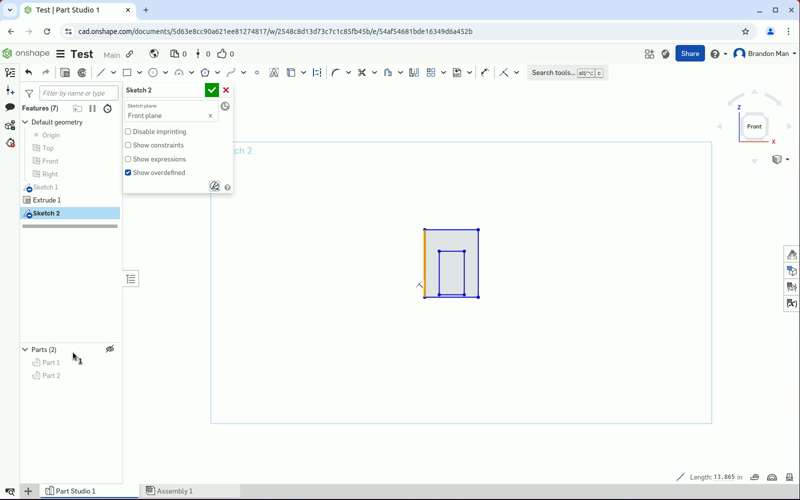
key(shift+y)
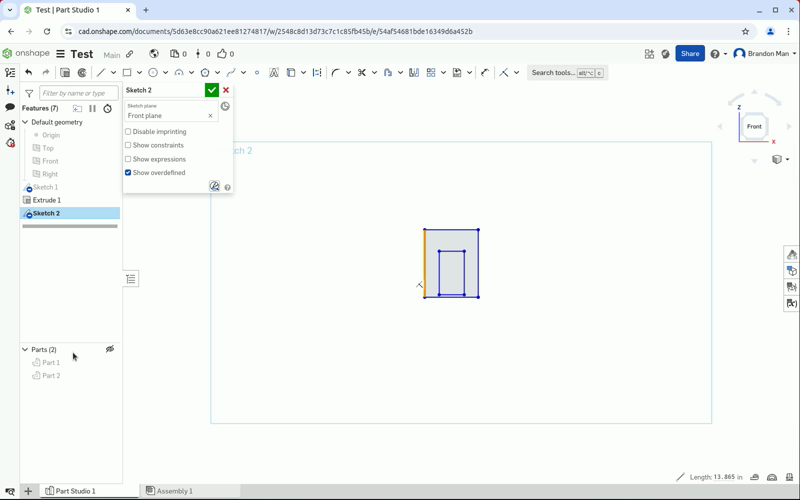
key(shift+e)
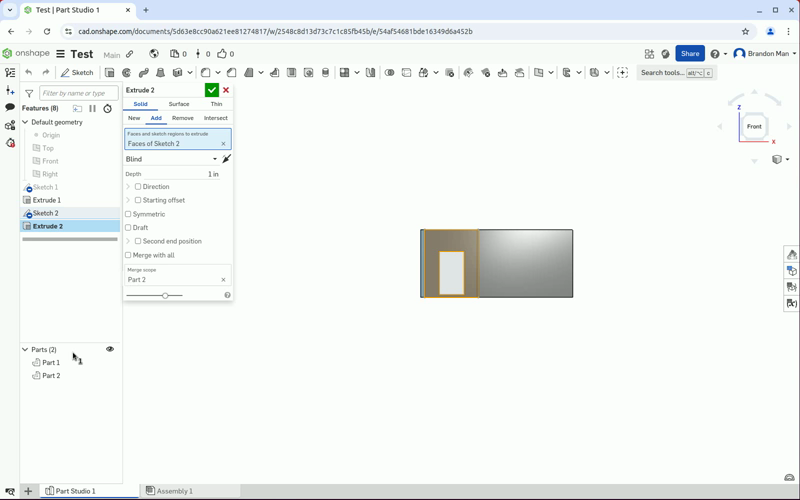
mouse_move(143, 106)
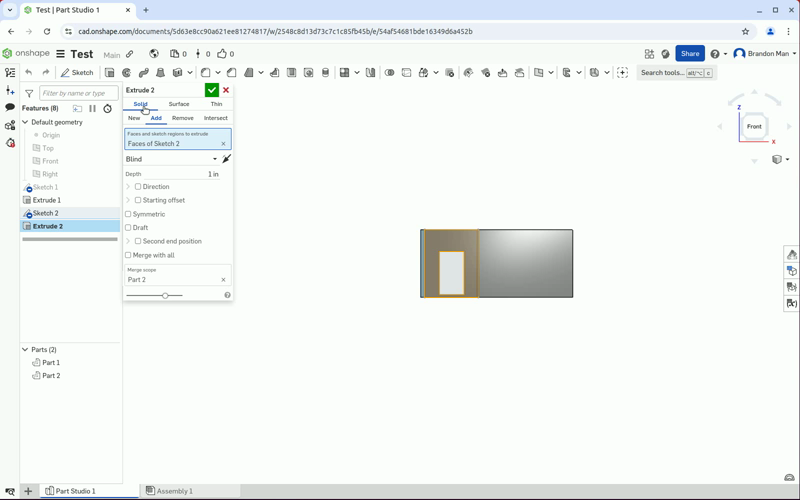
click(143, 106)
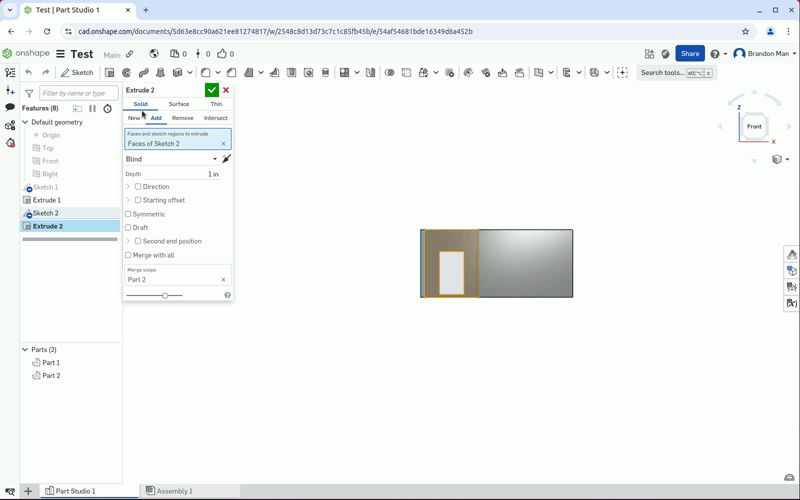
mouse_move(137, 120)
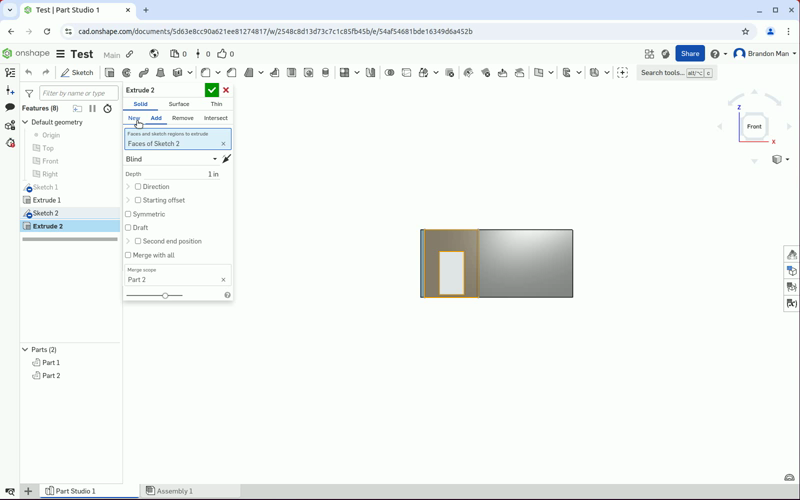
click(137, 120)
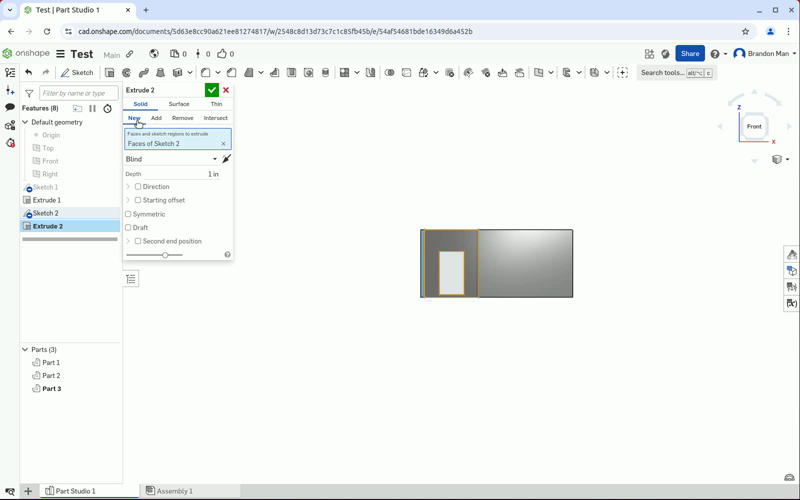
key(tab, 4)
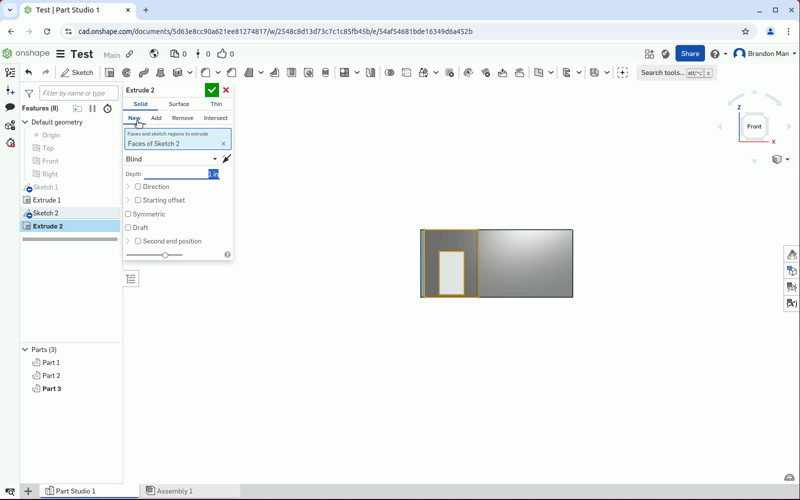
text(0.481)
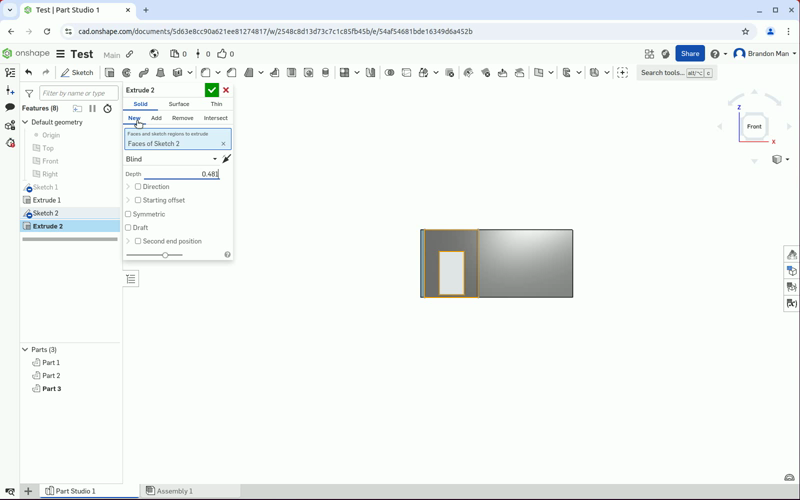
key(enter)
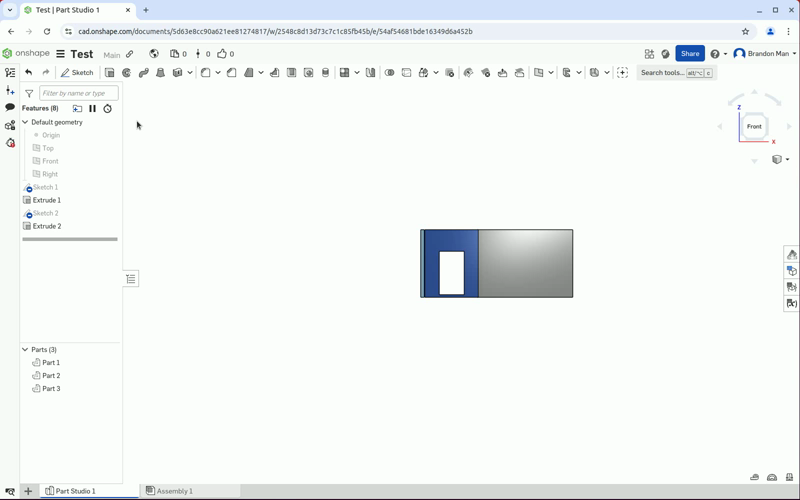
key(shift+h)
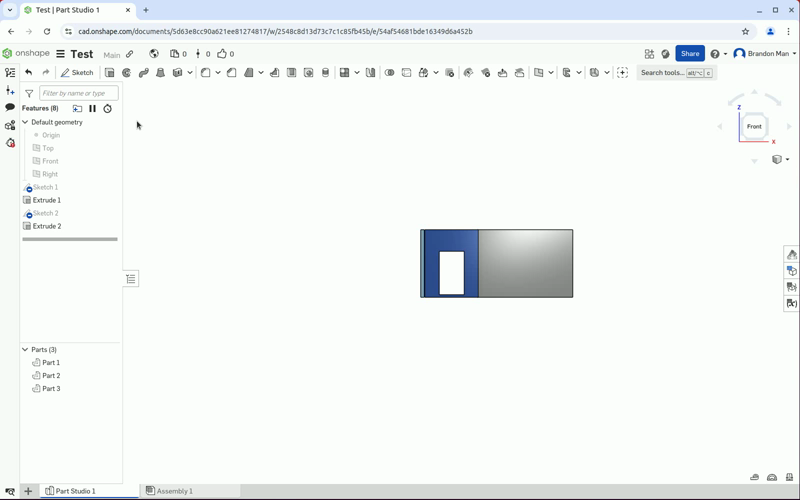
key(shift+h)
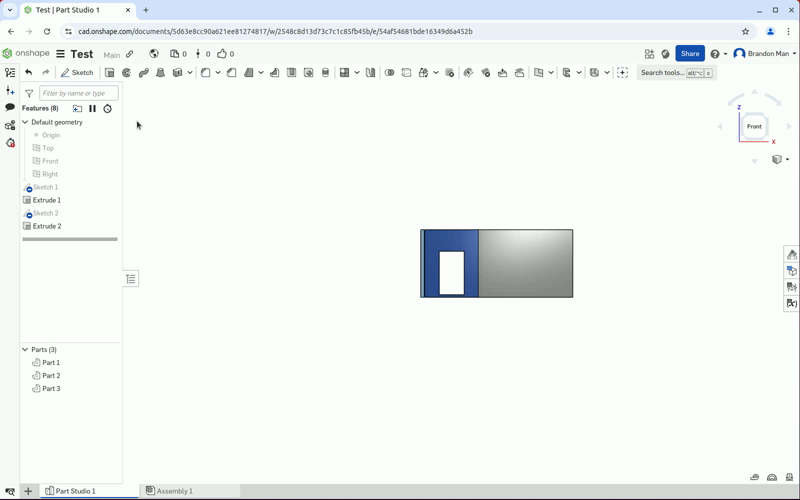
mouse_move(73, 189)
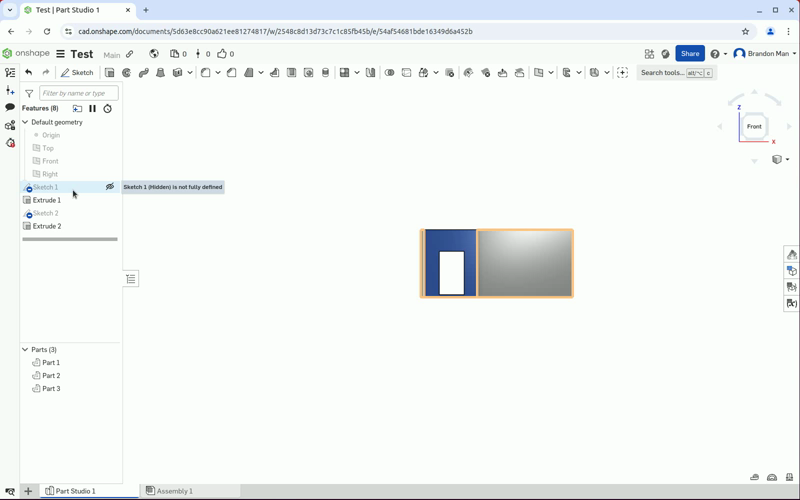
click(73, 189)
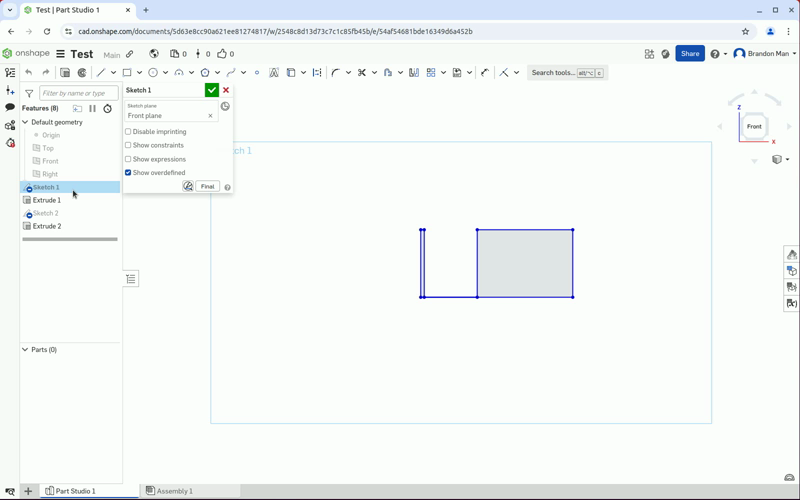
mouse_move(229, 92)
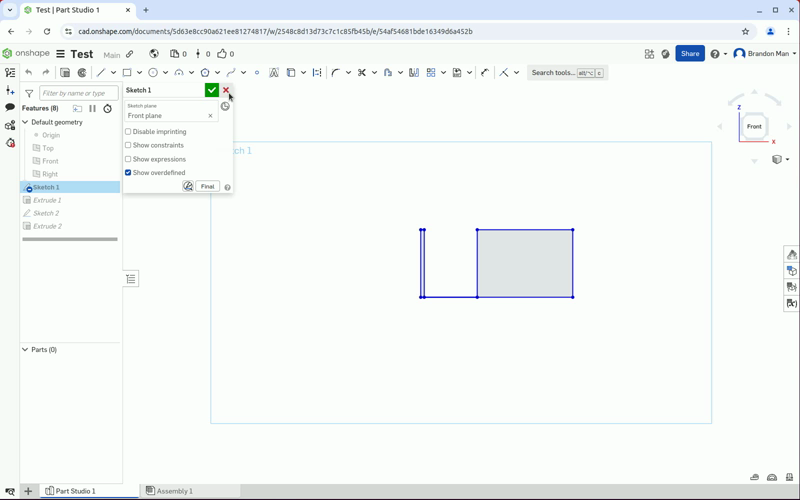
click(229, 92)
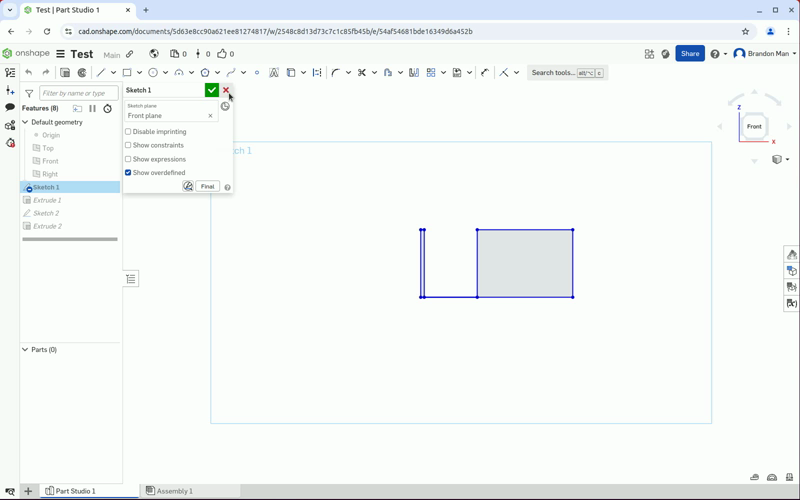
key(shift+s)
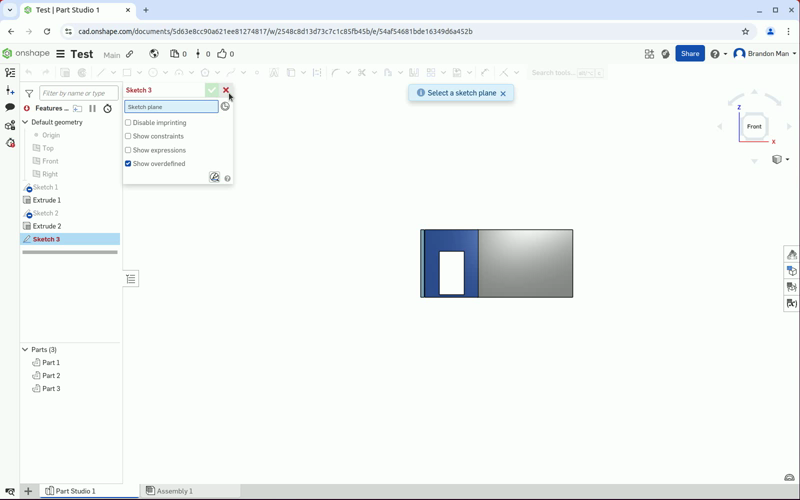
mouse_move(73, 163)
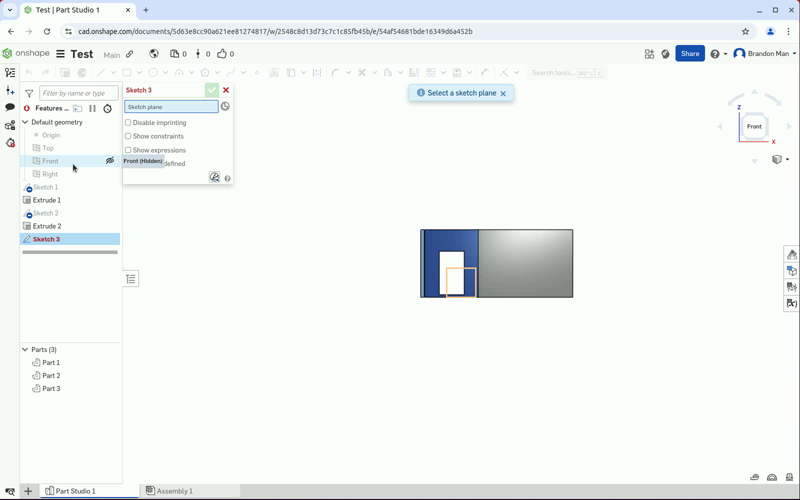
click(73, 163)
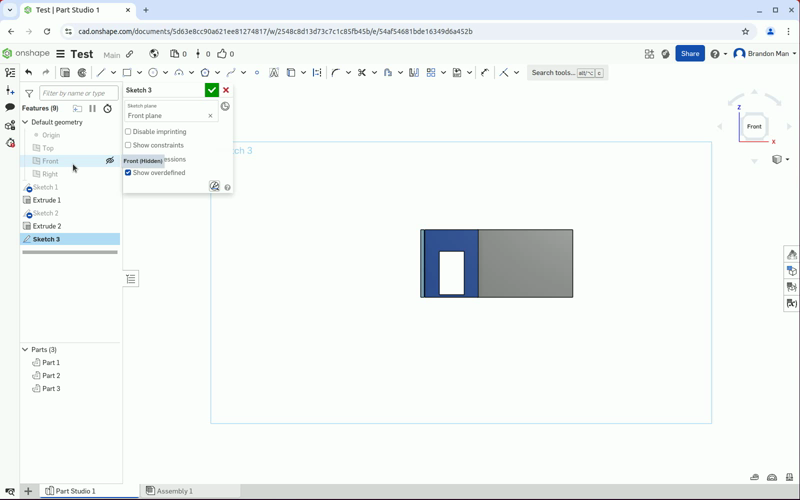
mouse_move(73, 352)
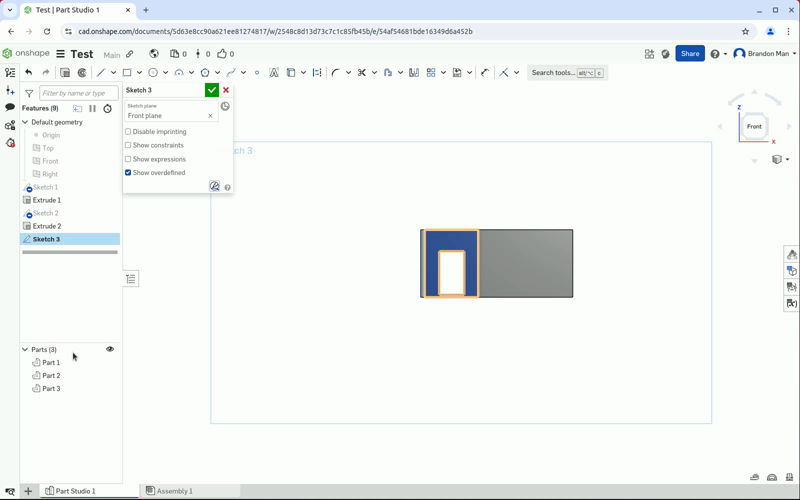
key(y)
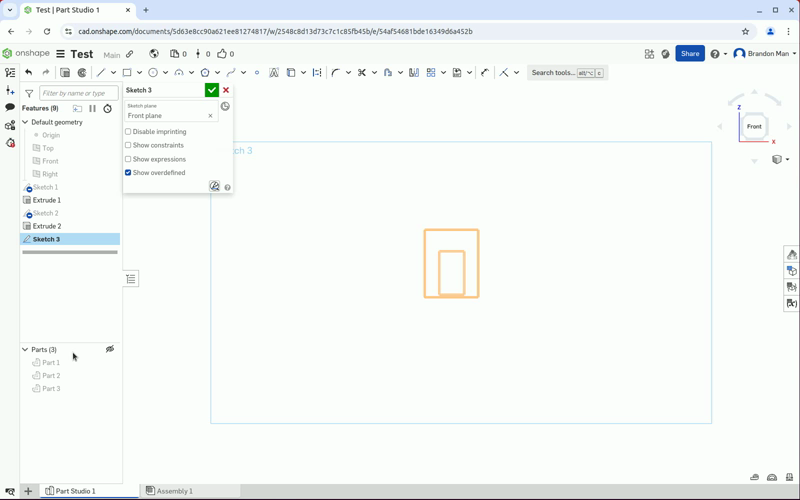
key(l)
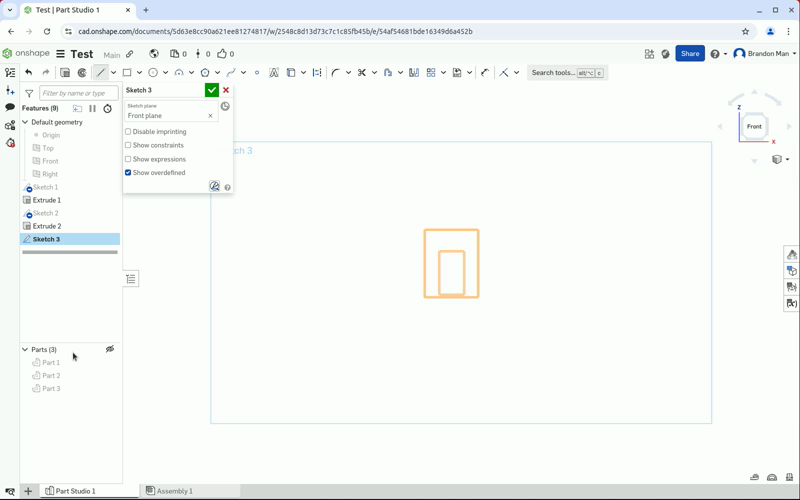
key_down(shift)
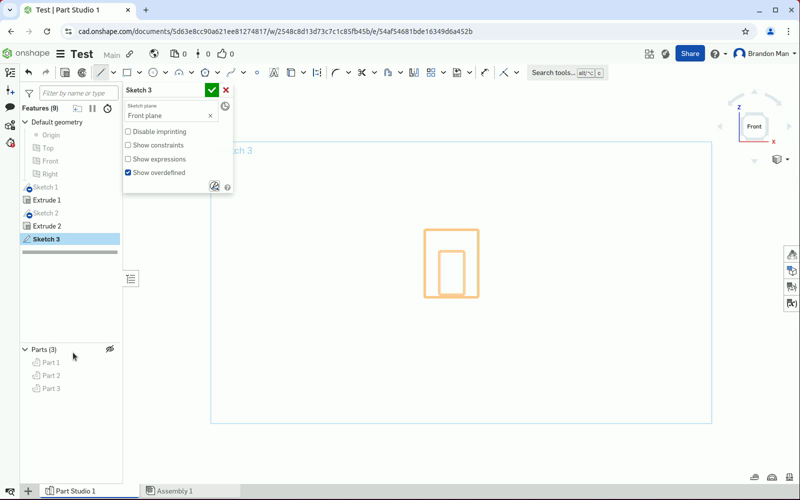
mouse_move(438, 294)
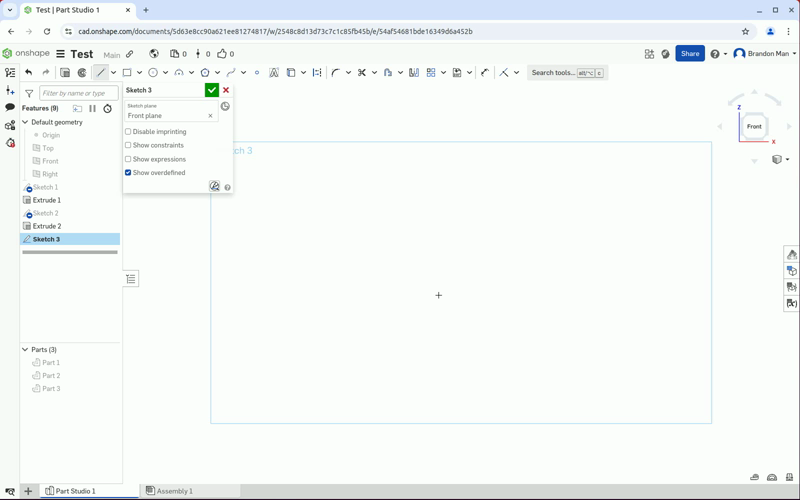
click(438, 294)
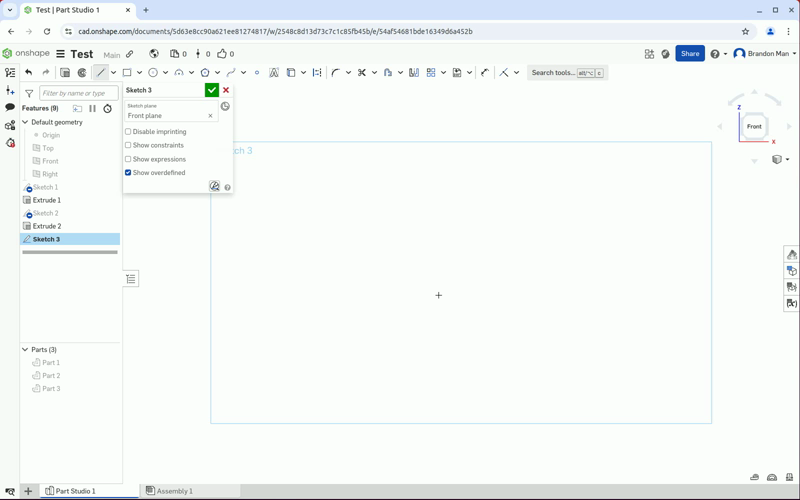
key_up(shift)
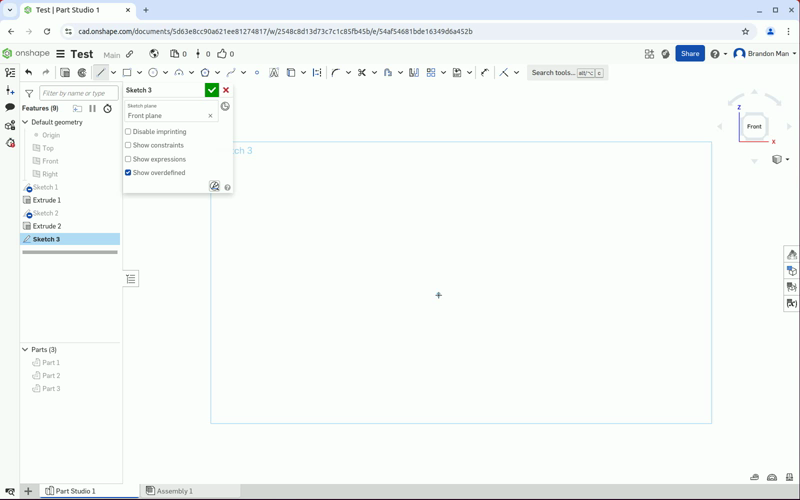
key_down(shift)
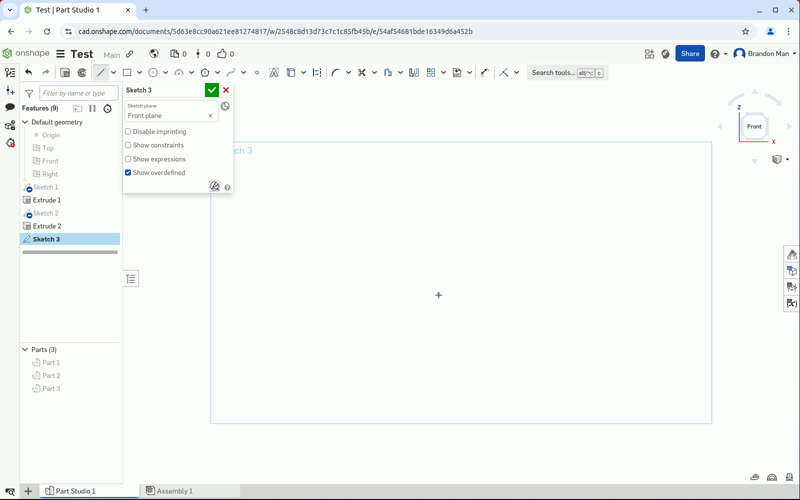
mouse_move(468, 294)
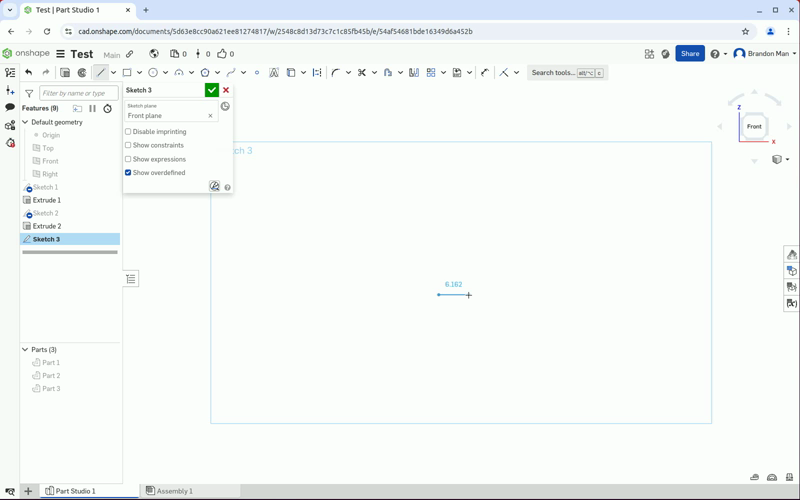
mouse_move(464, 294)
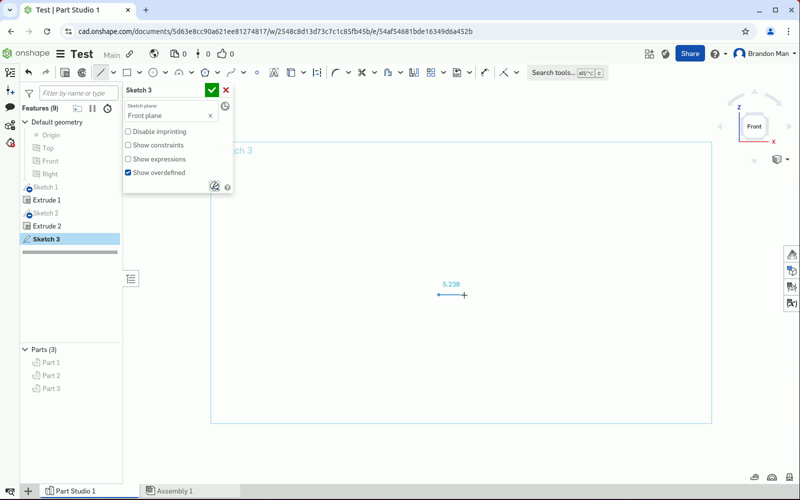
click(464, 294)
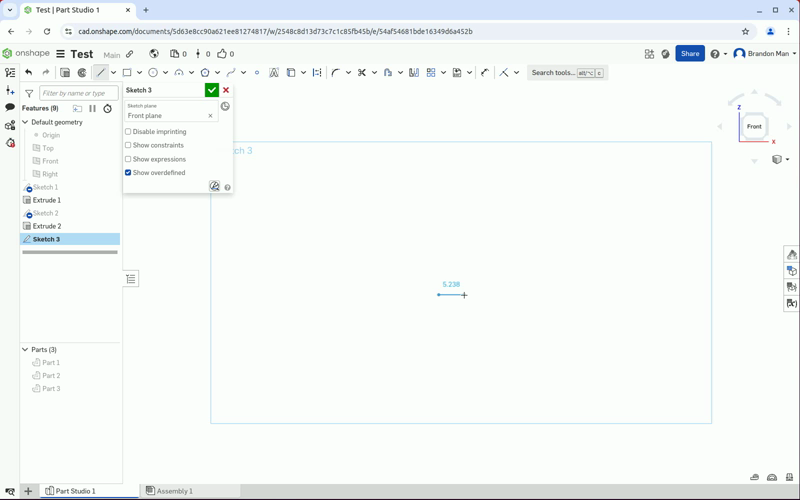
key_up(shift)
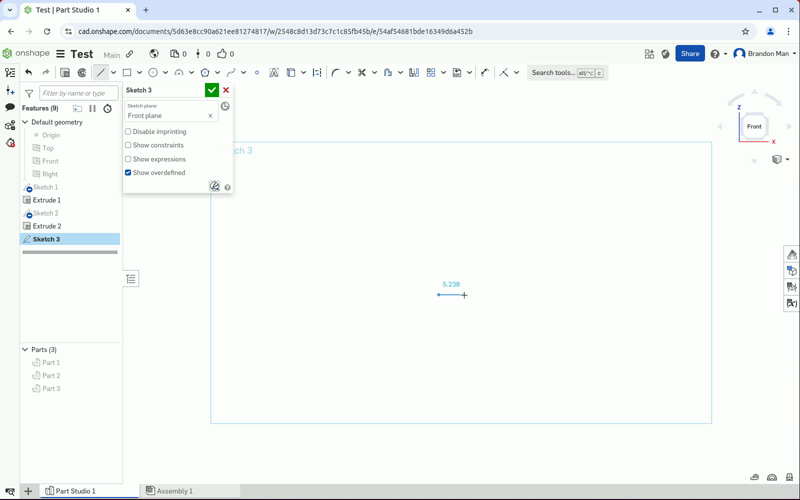
key_down(shift)
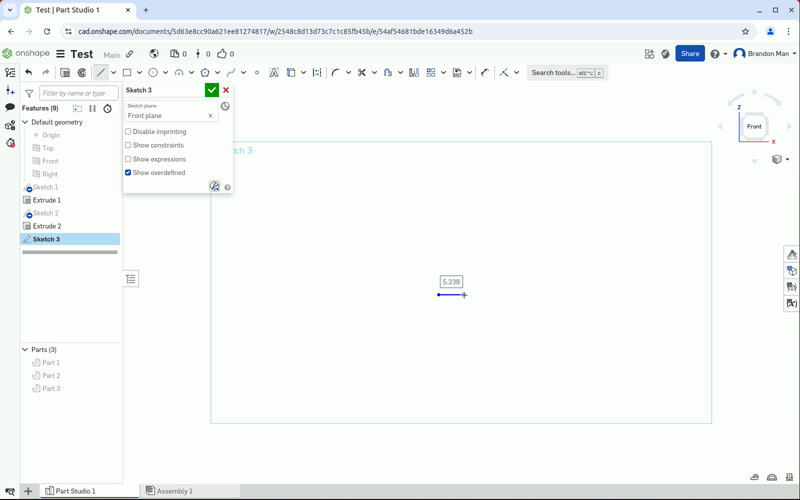
mouse_move(494, 294)
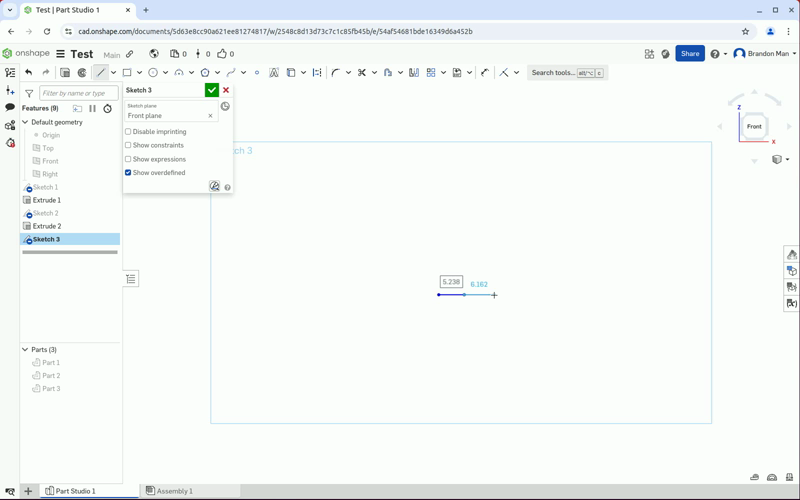
mouse_move(464, 250)
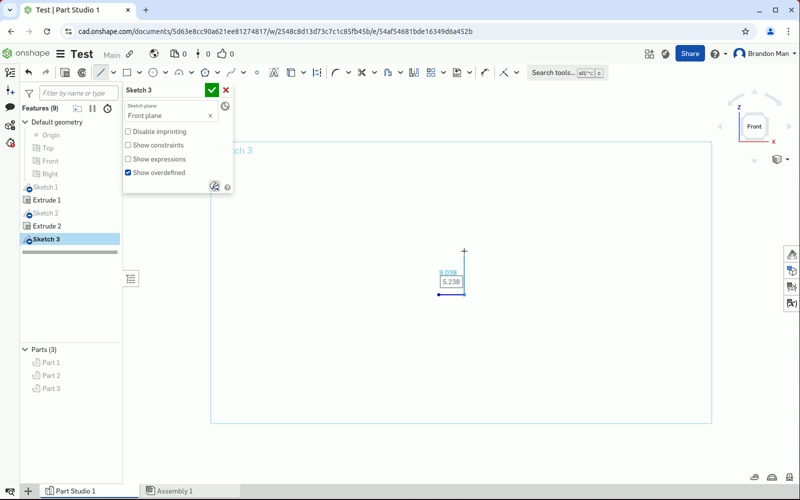
click(464, 250)
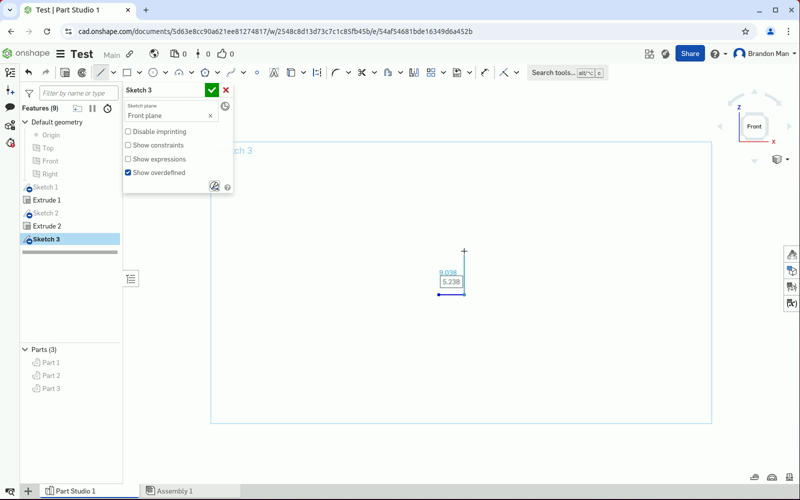
key_up(shift)
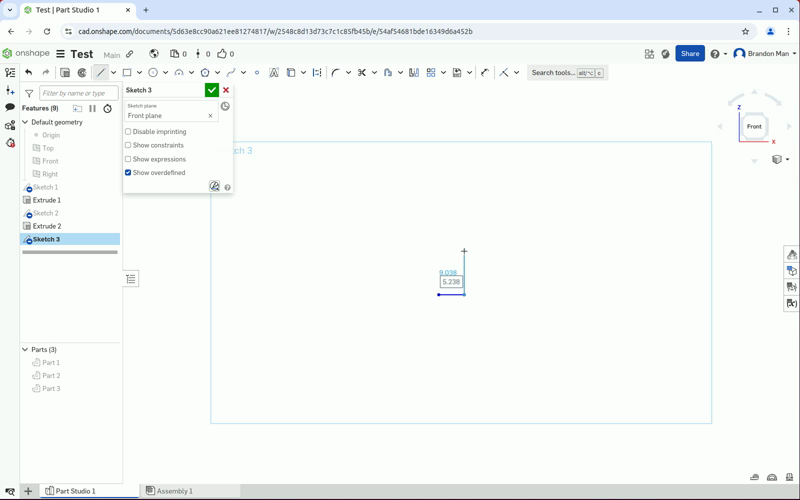
key_down(shift)
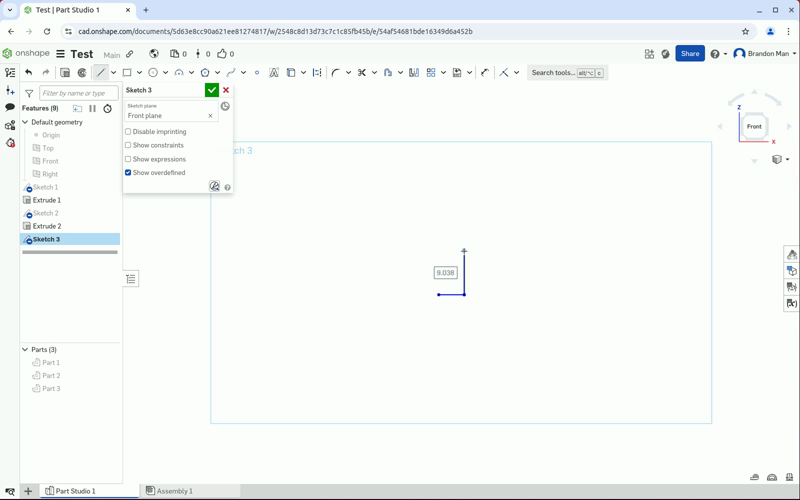
mouse_move(494, 250)
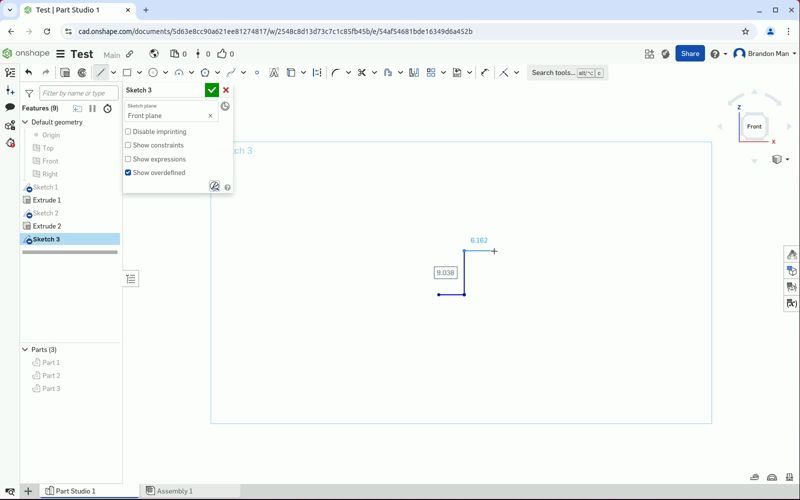
mouse_move(438, 250)
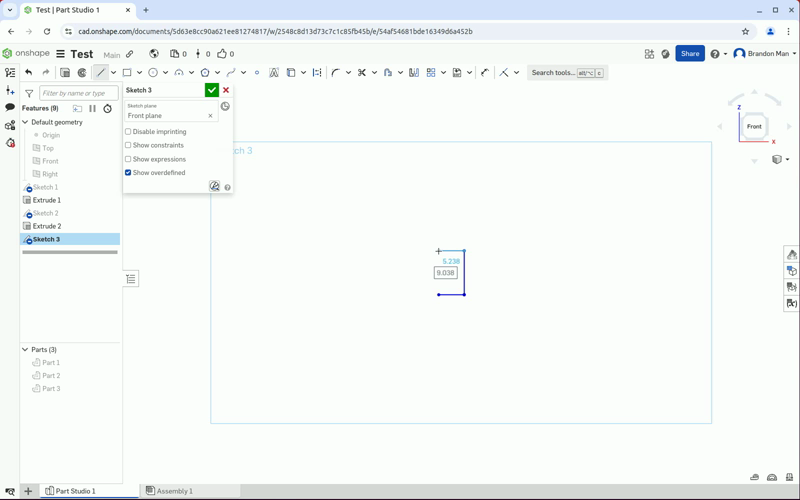
click(438, 250)
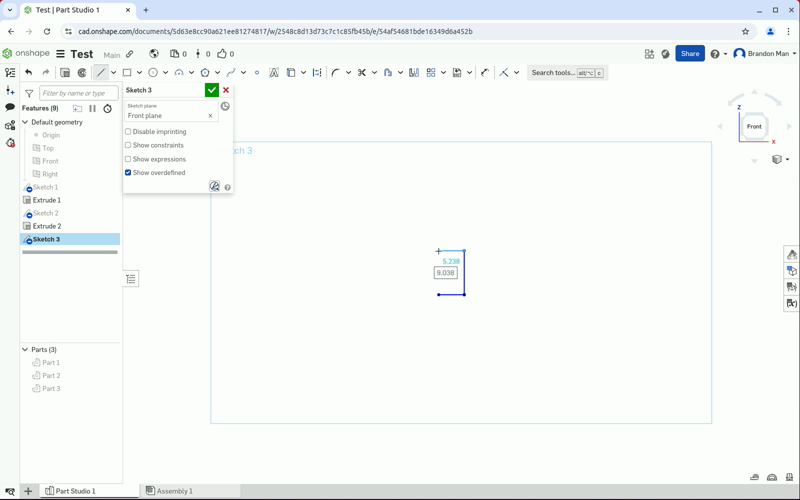
key_up(shift)
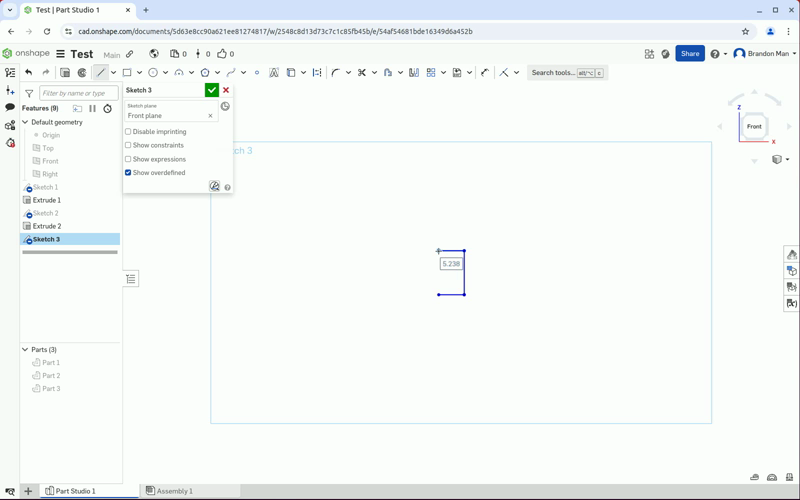
mouse_move(468, 250)
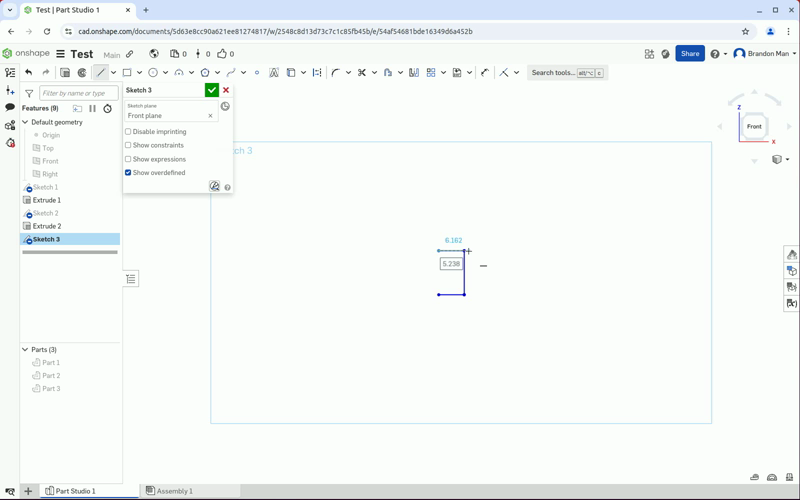
key_down(shift)
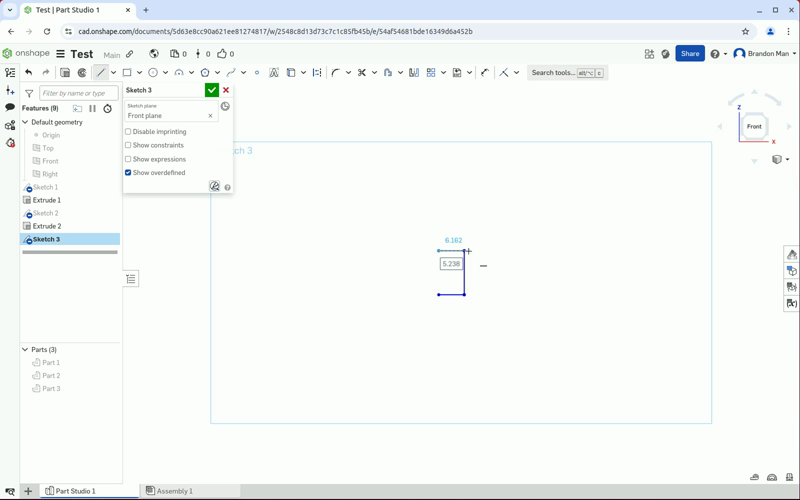
mouse_move(438, 294)
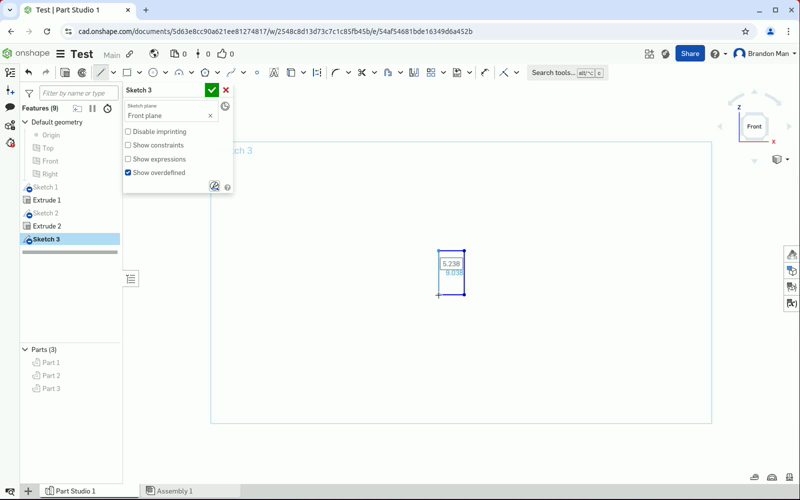
key_up(shift)
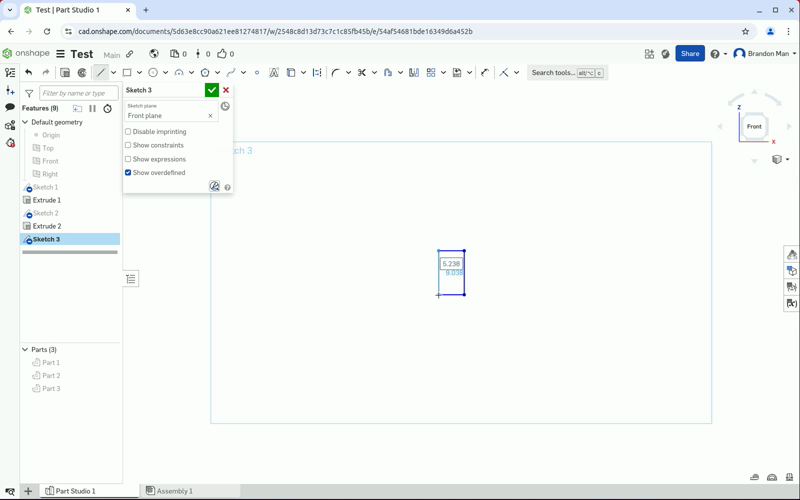
click(438, 294)
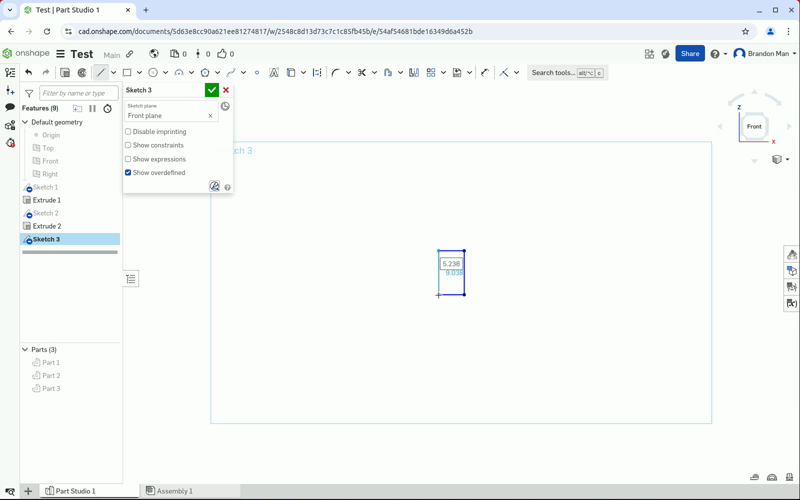
key(esc)
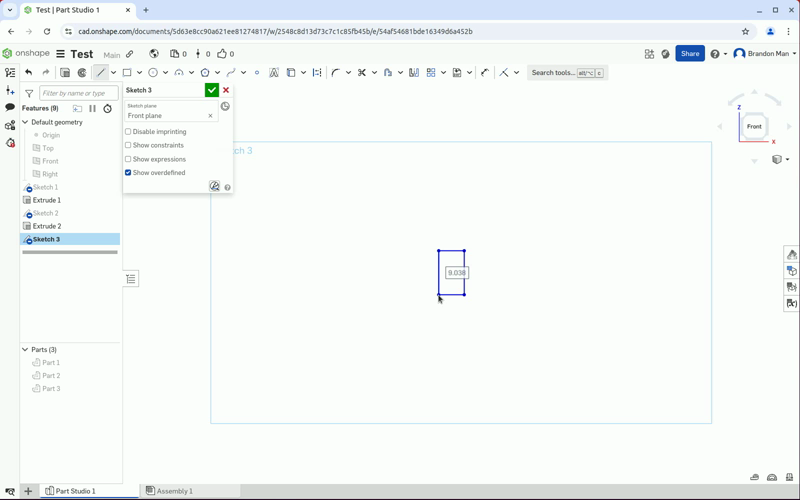
mouse_move(459, 262)
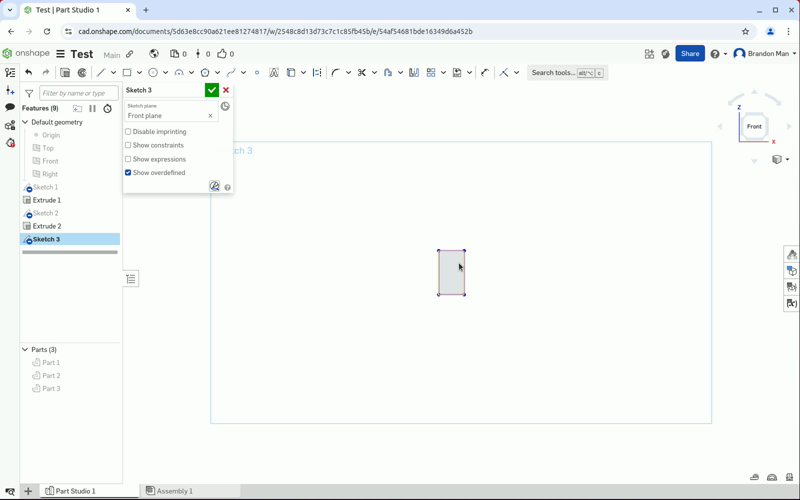
scroll(6)
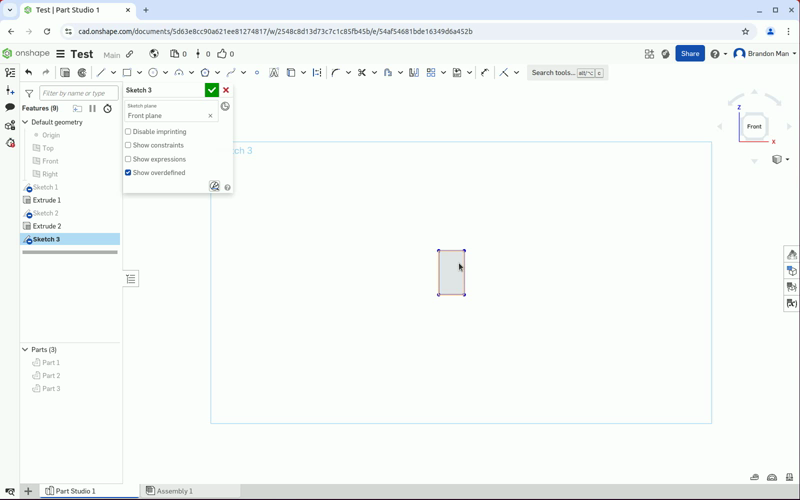
scroll(6)
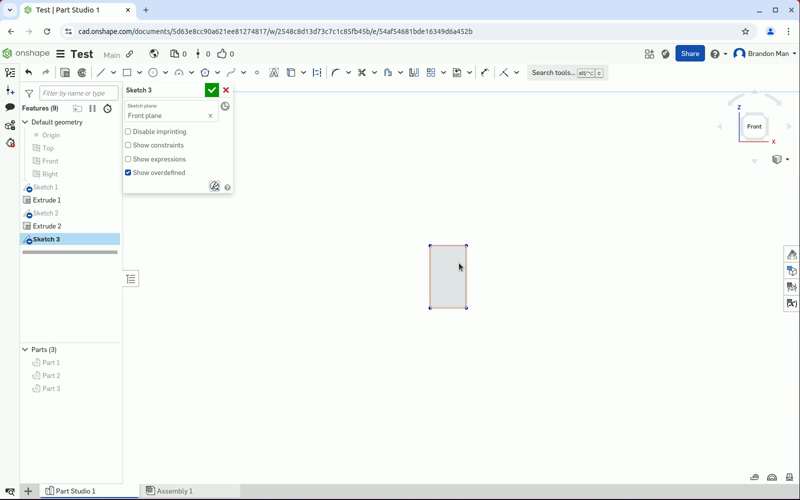
scroll(6)
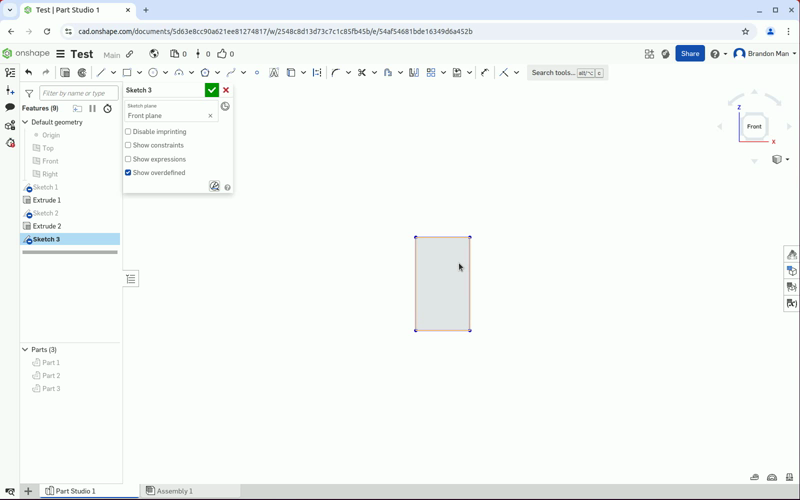
scroll(6)
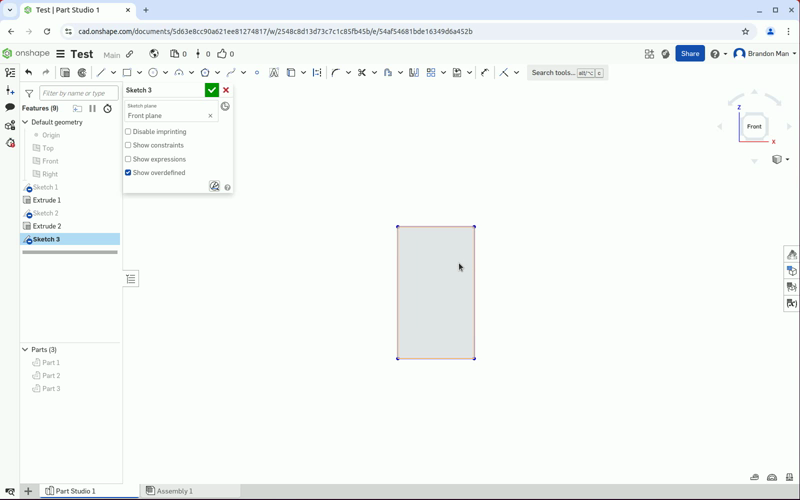
scroll(6)
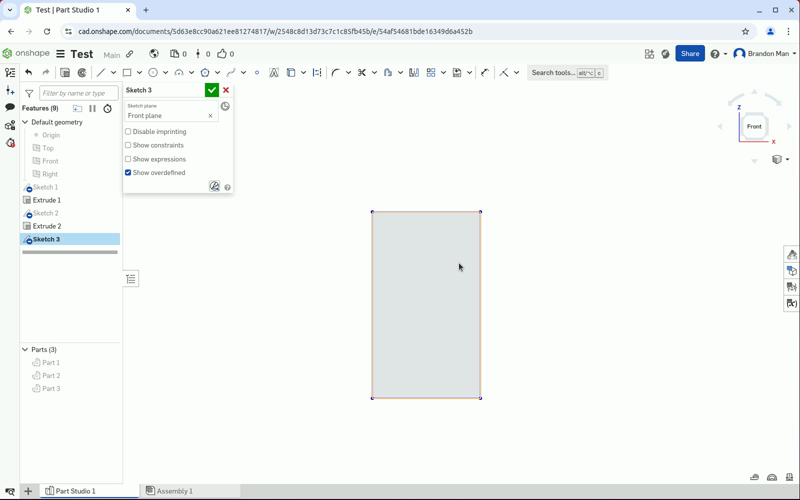
scroll(6)
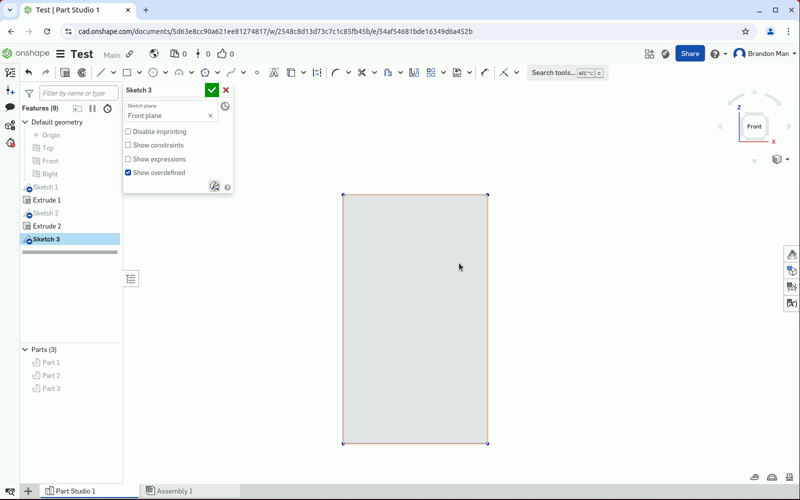
scroll(6)
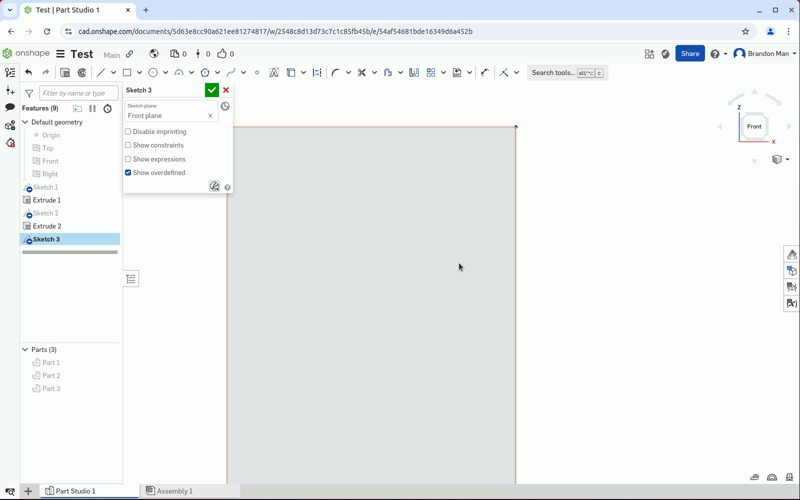
click(459, 262)
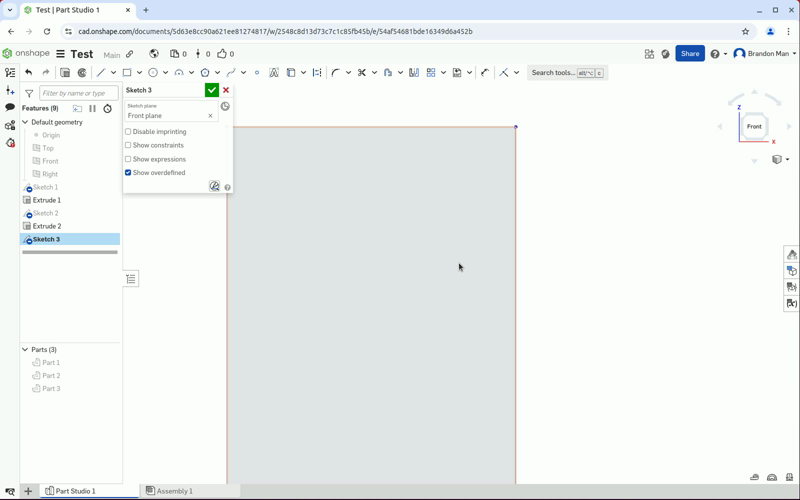
scroll(-6)
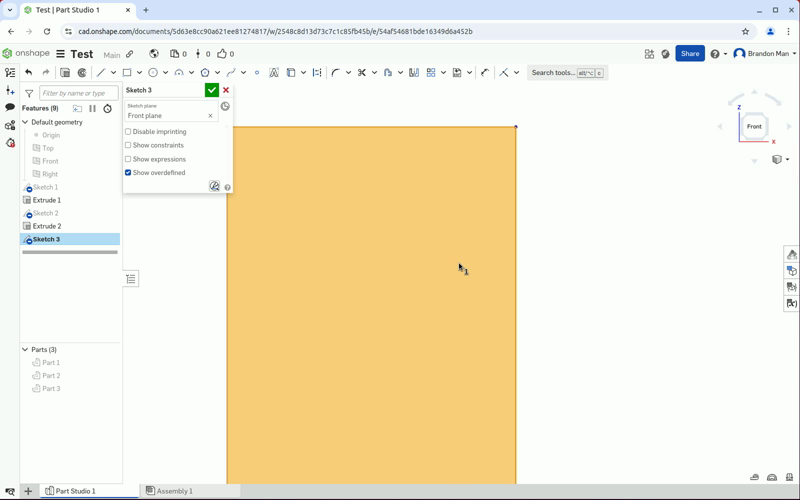
scroll(-6)
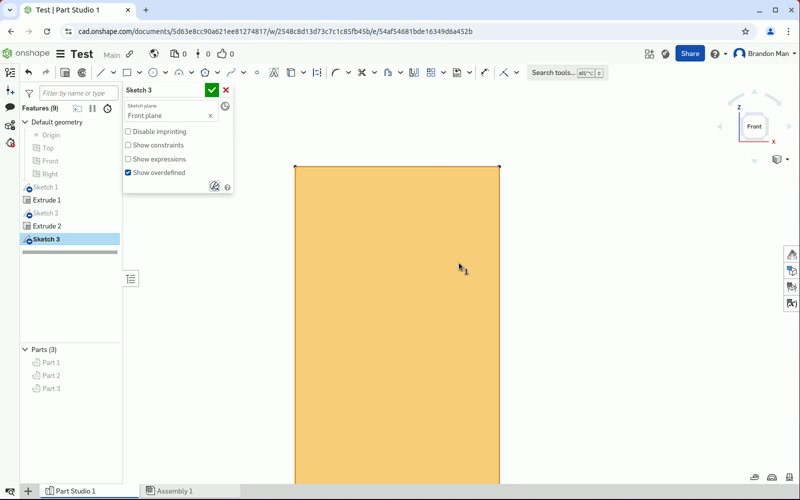
scroll(-6)
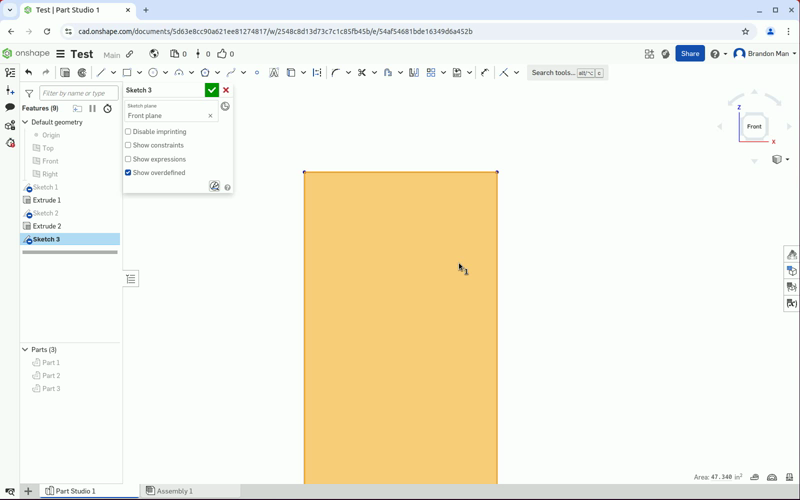
scroll(-6)
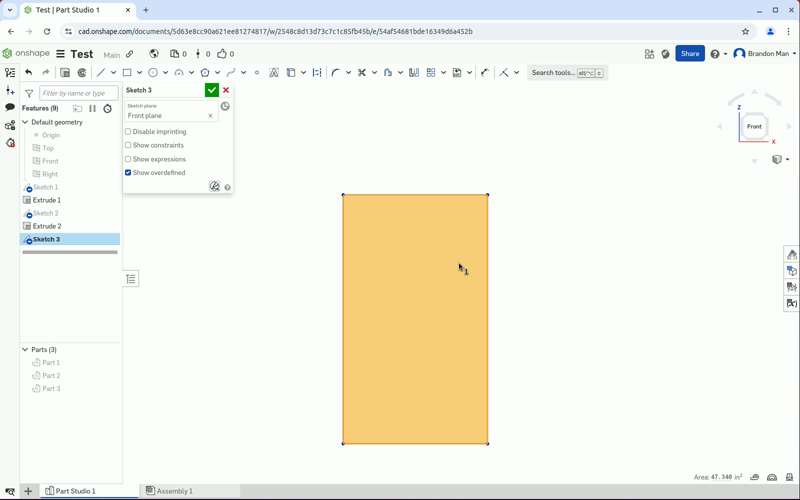
scroll(-6)
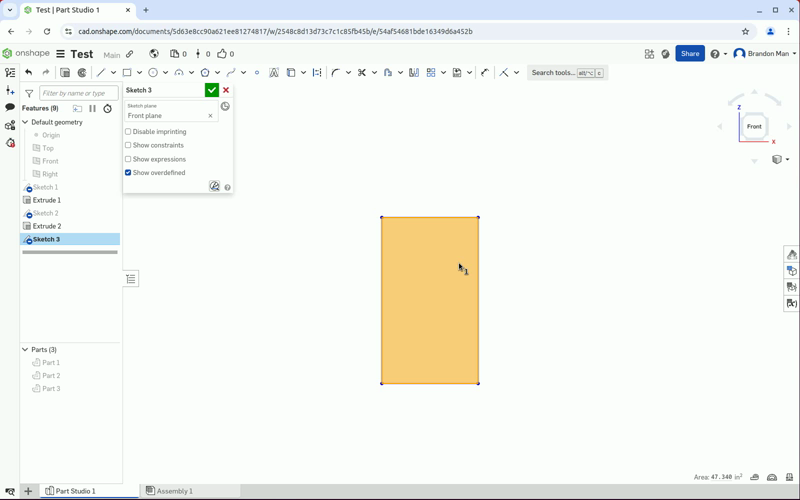
scroll(-6)
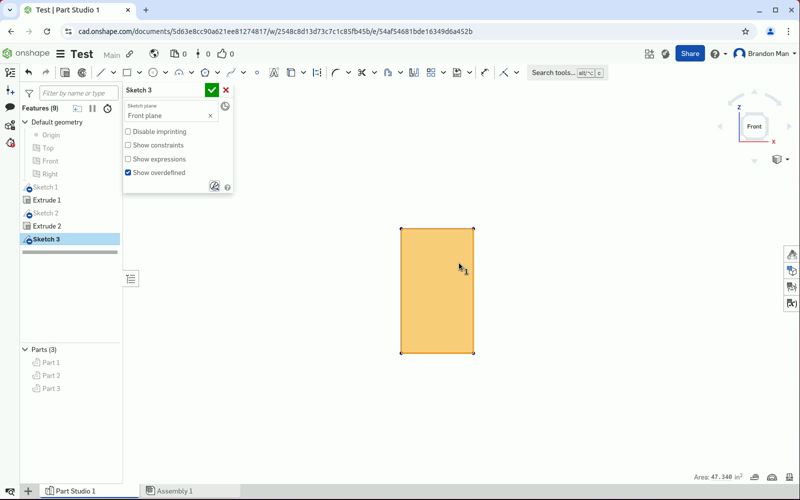
scroll(-6)
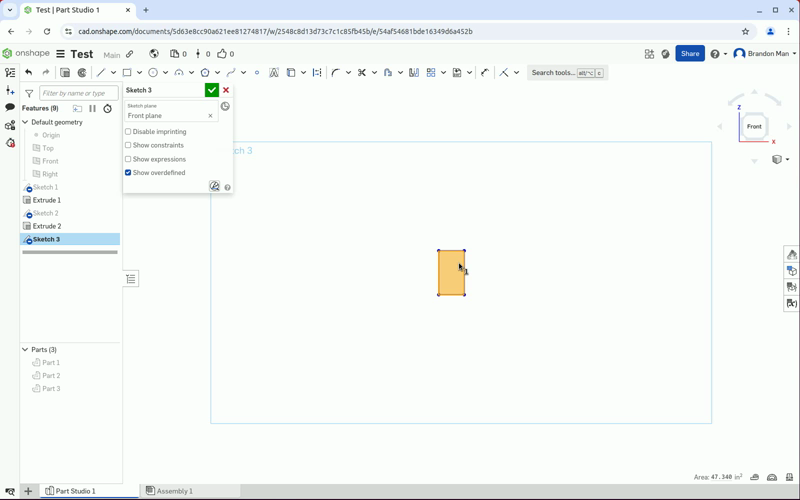
mouse_move(73, 352)
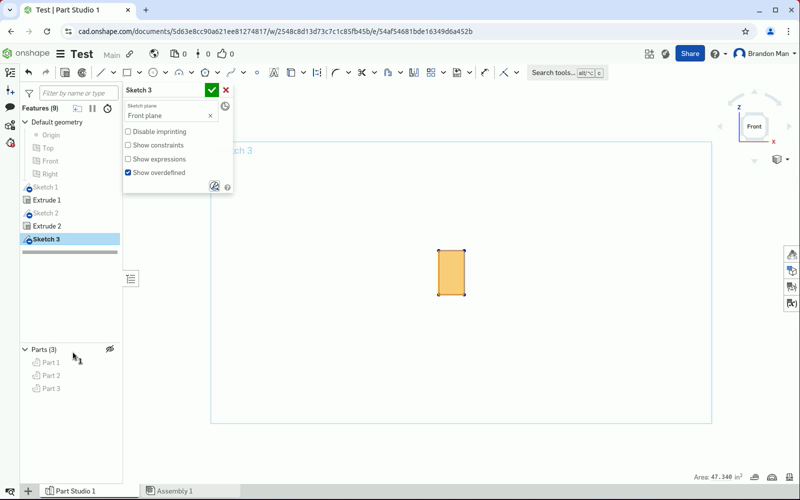
key(shift+y)
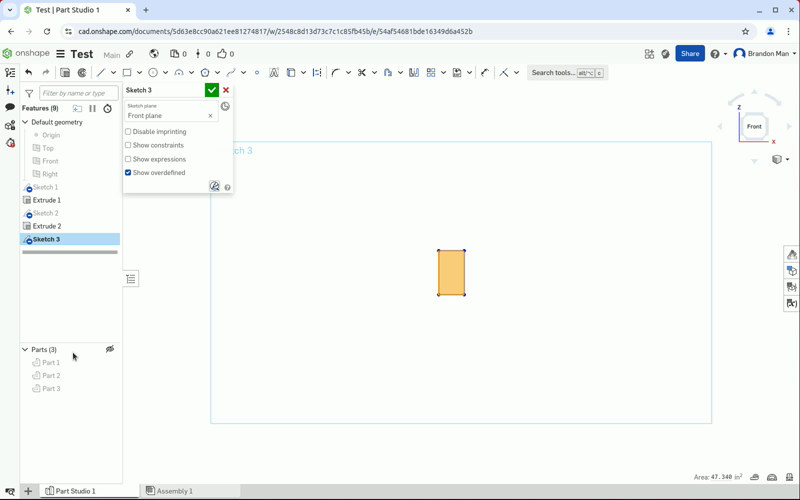
key(shift+e)
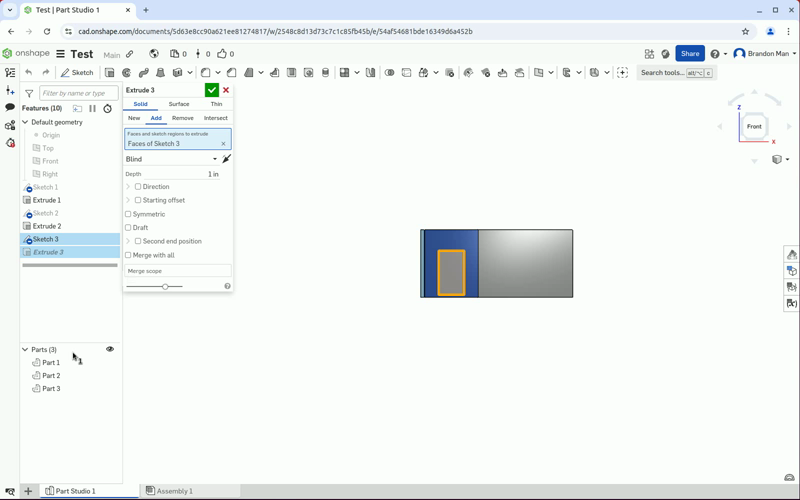
mouse_move(143, 106)
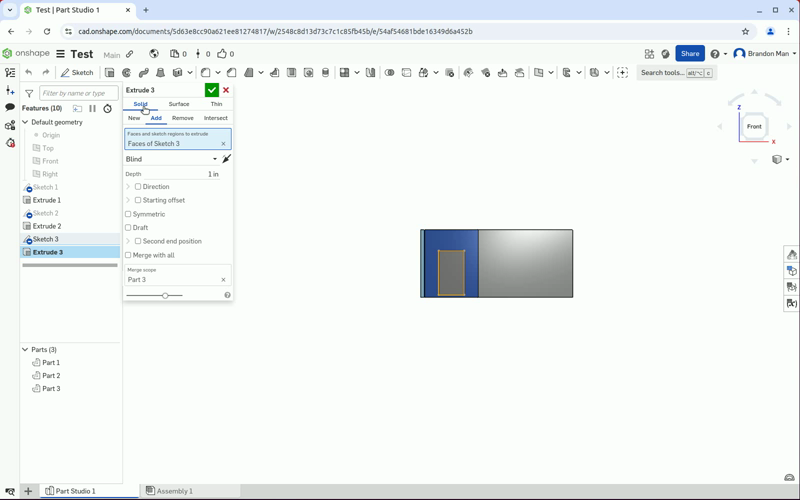
click(143, 106)
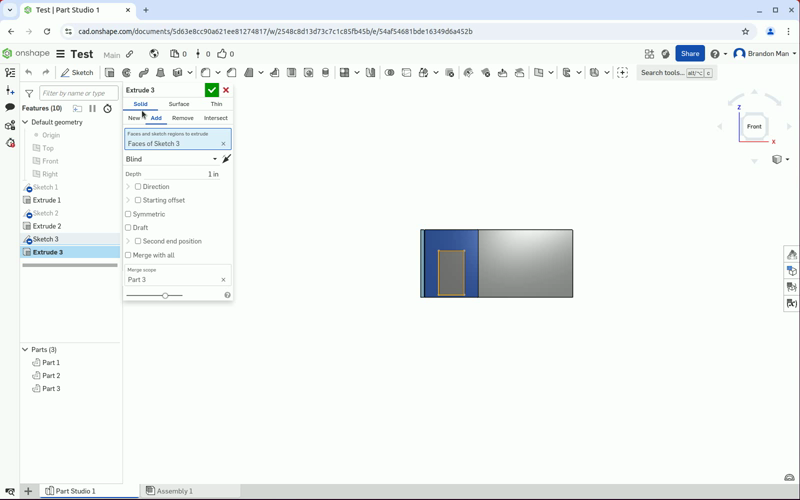
mouse_move(137, 120)
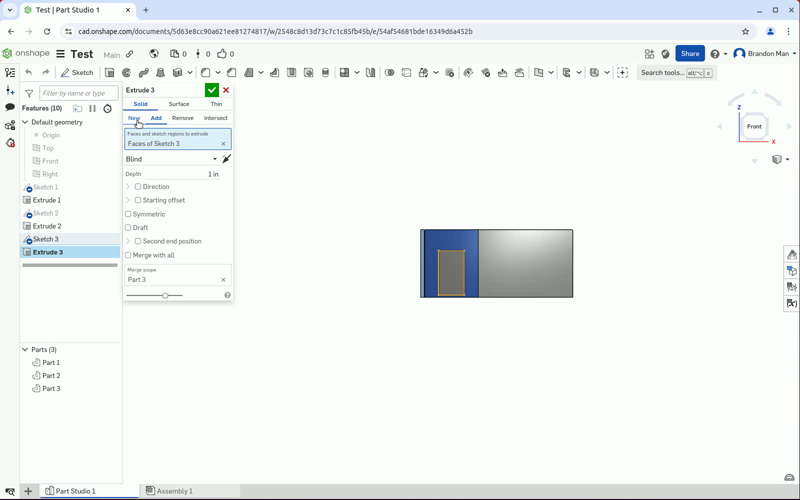
click(137, 120)
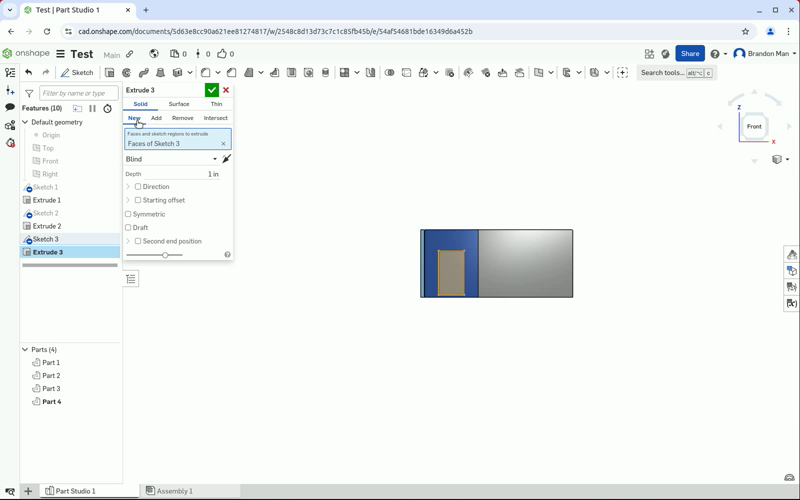
key(tab, 4)
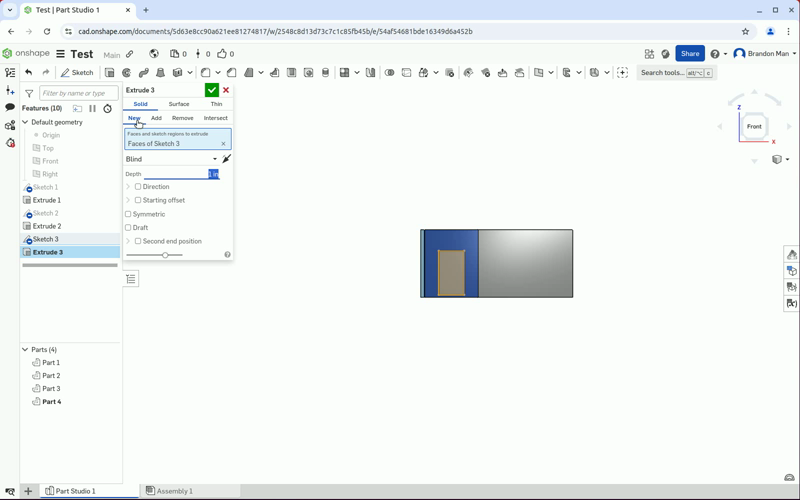
text(0.241)
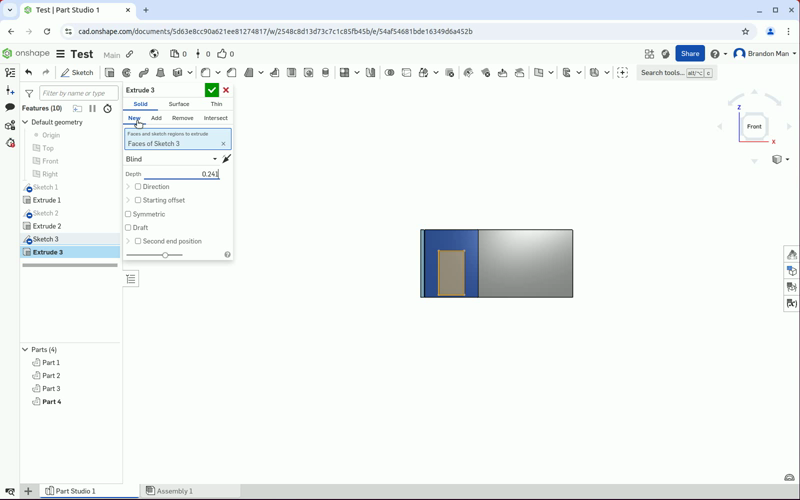
key(enter)
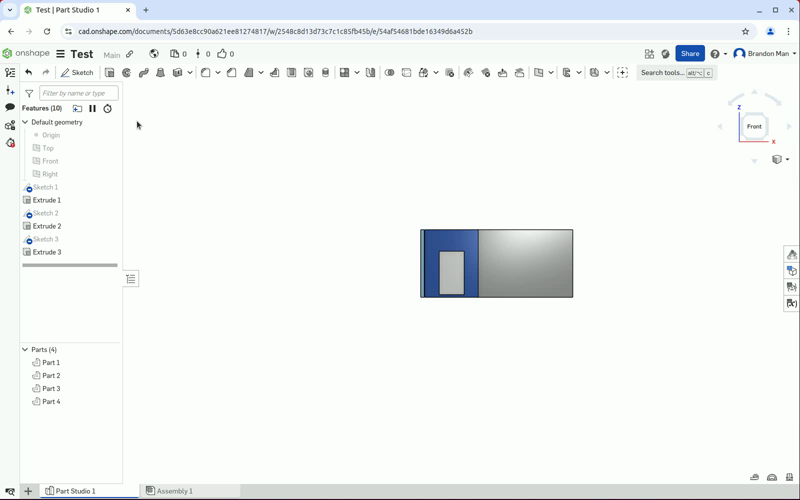
key(shift+h)
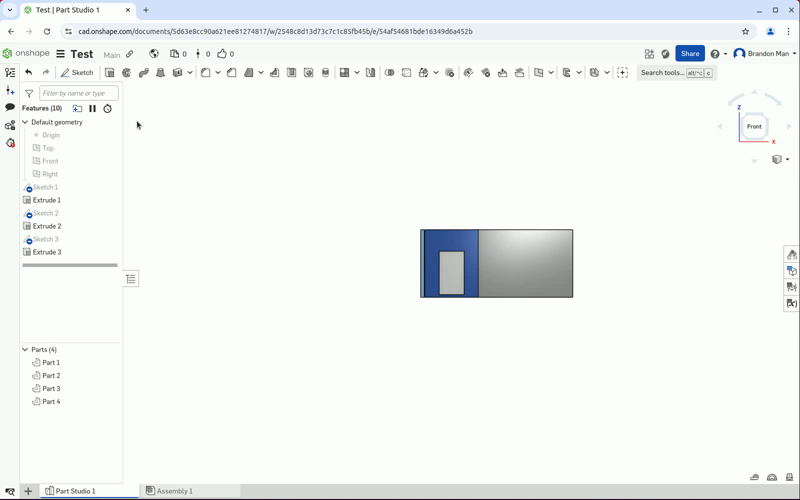
key(shift+h)
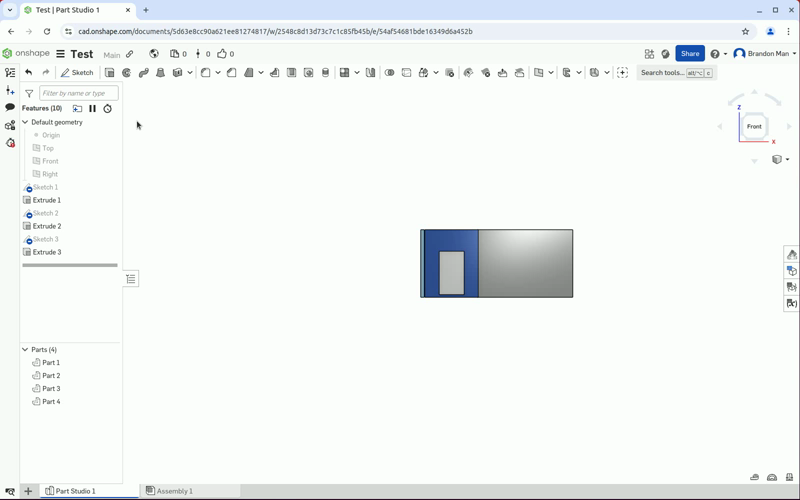
mouse_move(73, 189)
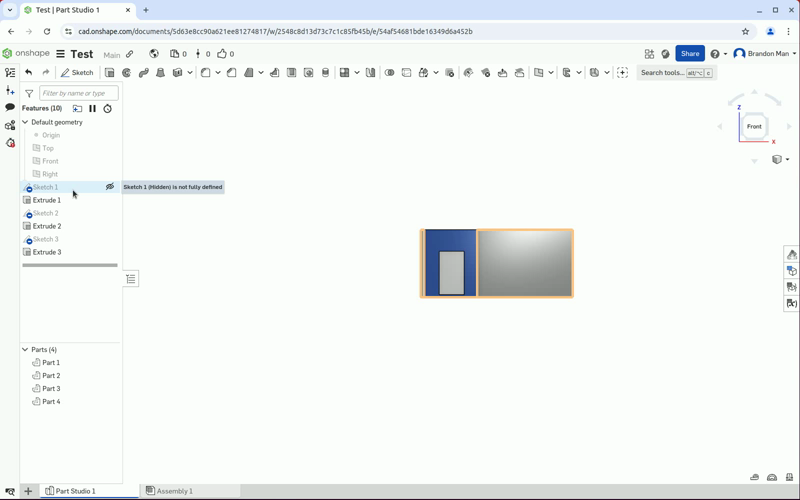
click(73, 189)
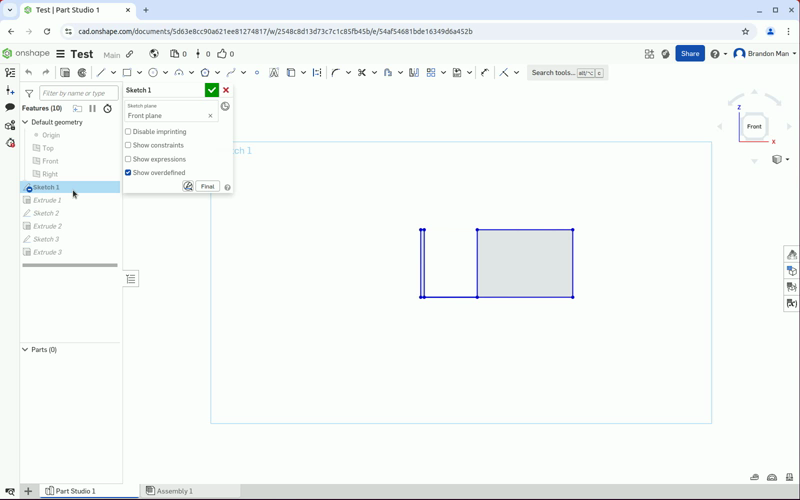
mouse_move(229, 92)
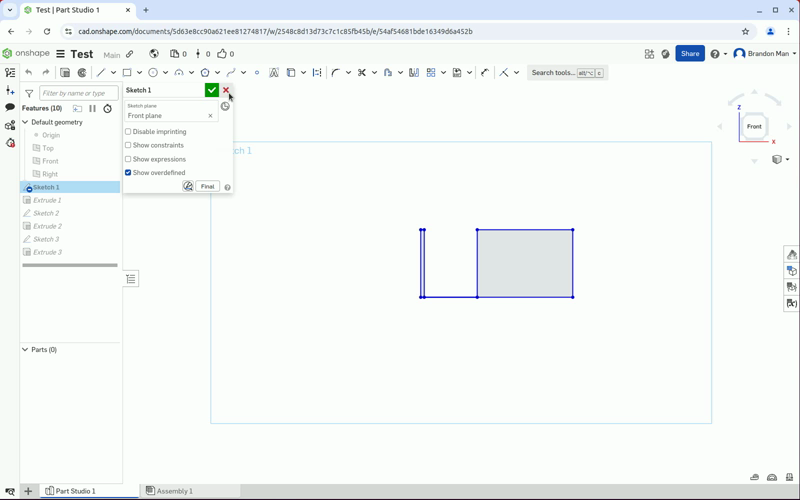
click(229, 92)
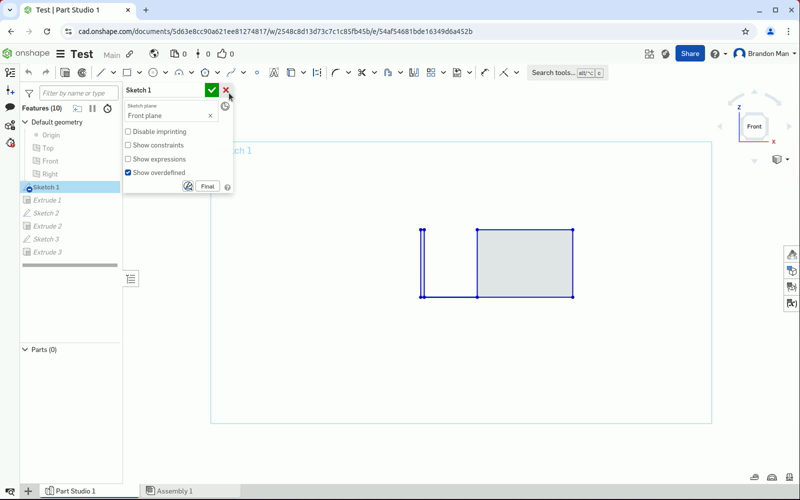
key(shift+s)
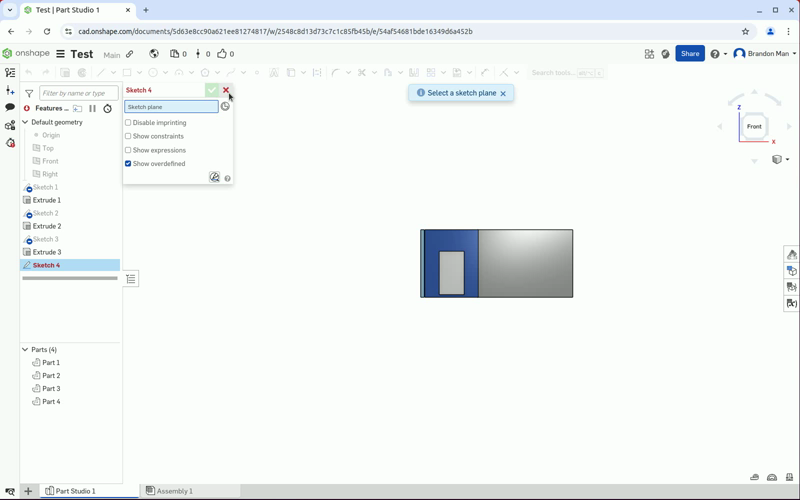
mouse_move(73, 163)
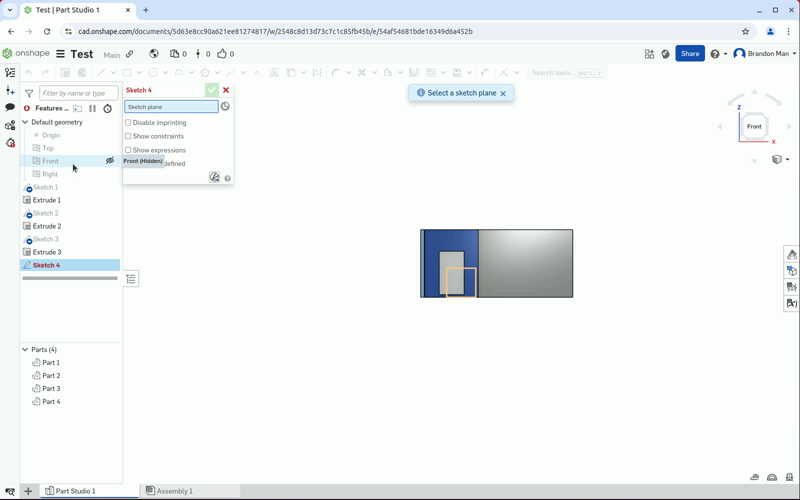
click(73, 163)
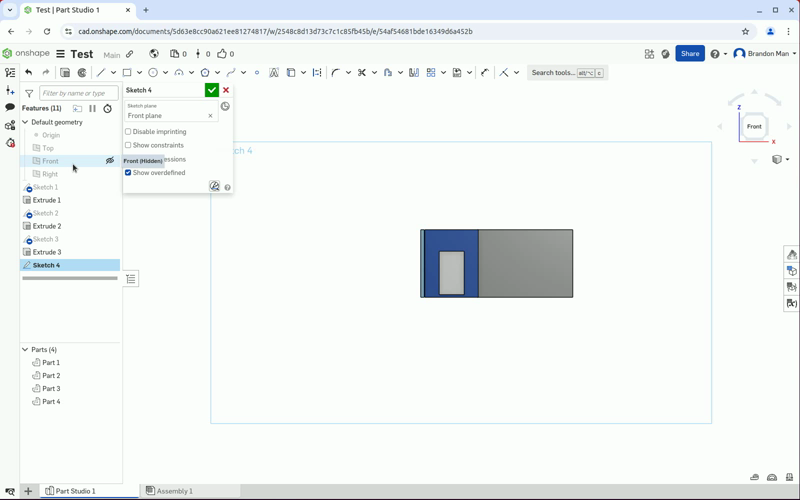
mouse_move(73, 352)
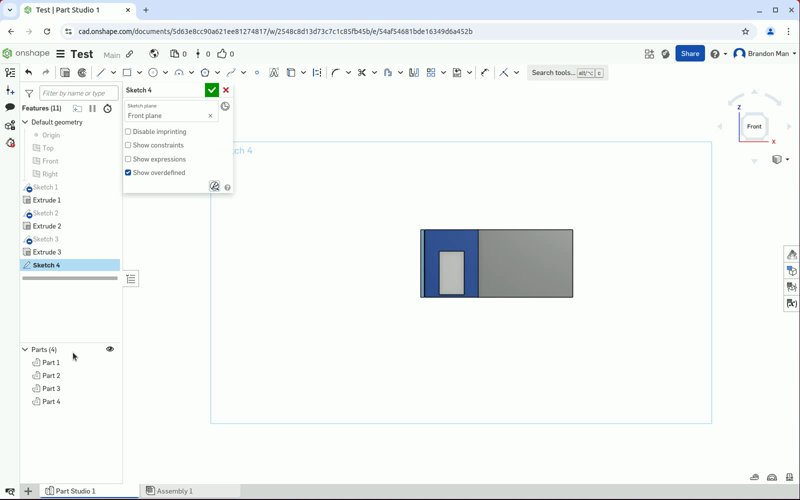
key(y)
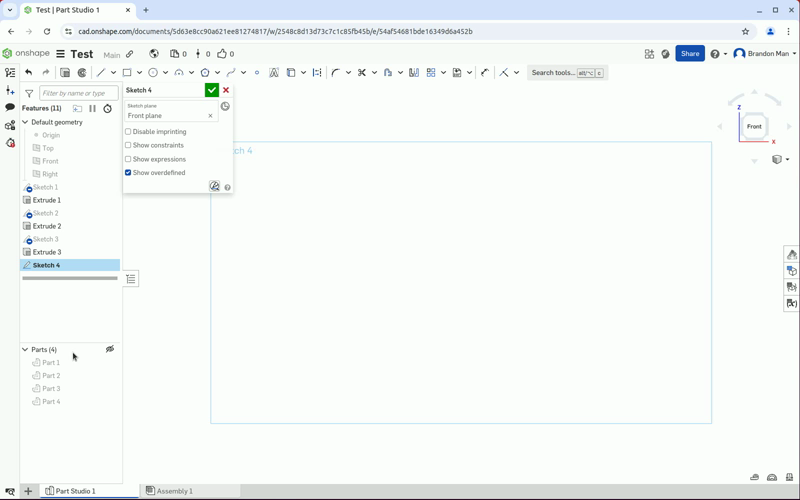
key(l)
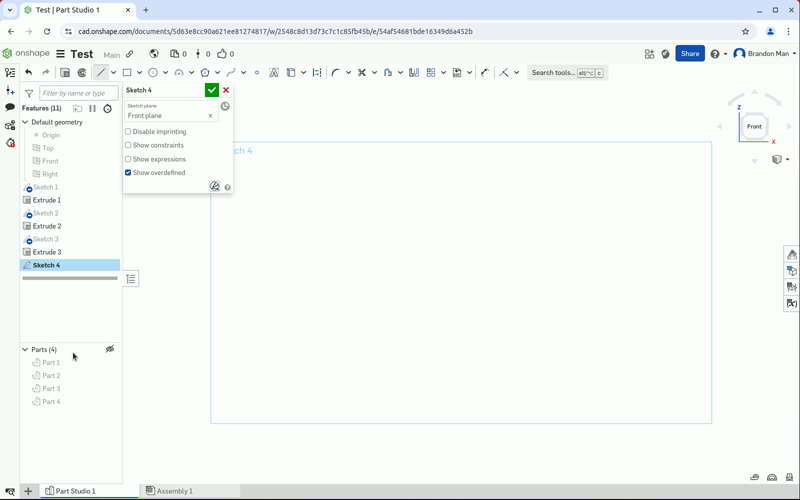
key_down(shift)
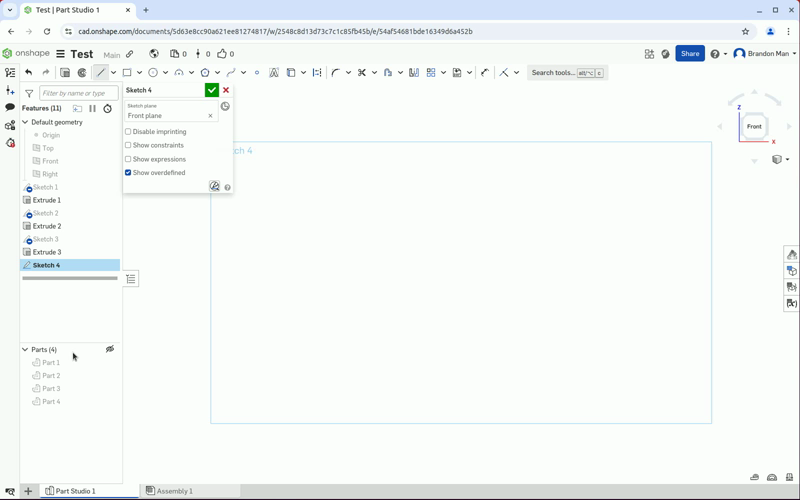
mouse_move(439, 294)
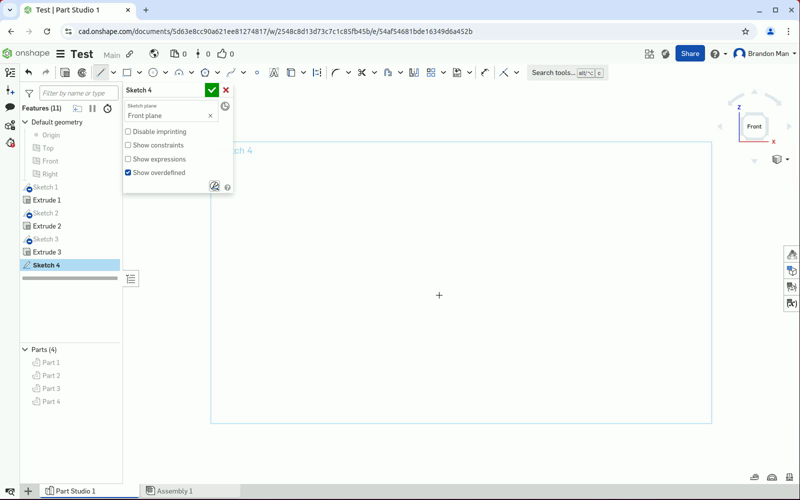
click(439, 294)
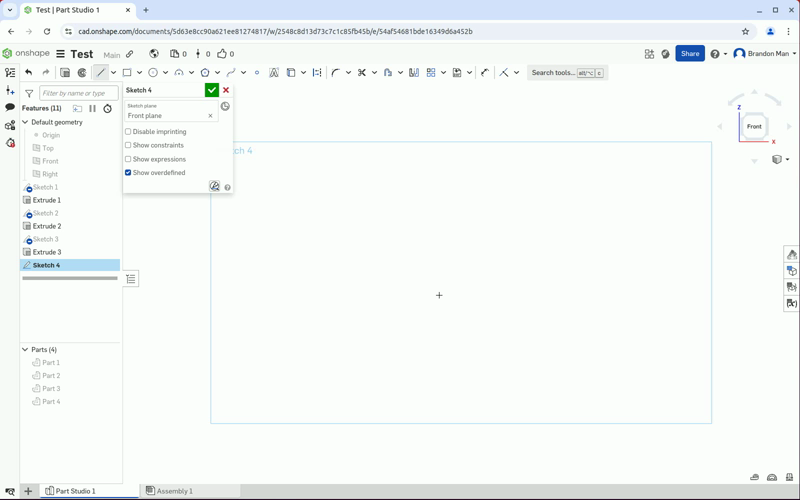
key_up(shift)
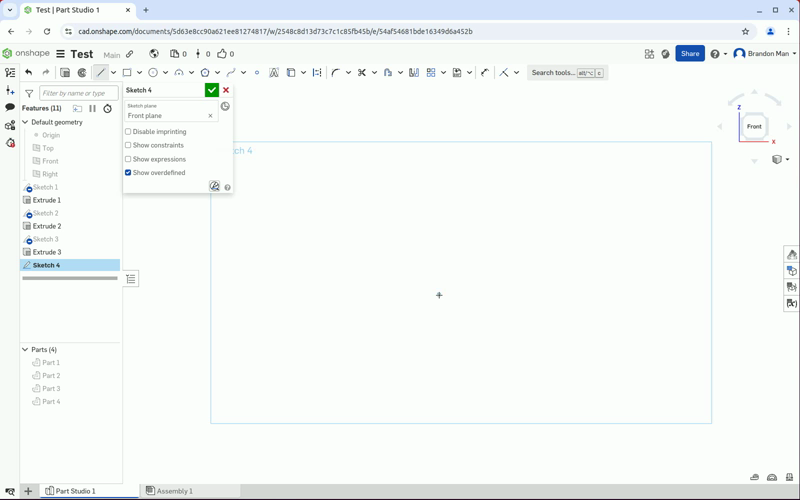
key_down(shift)
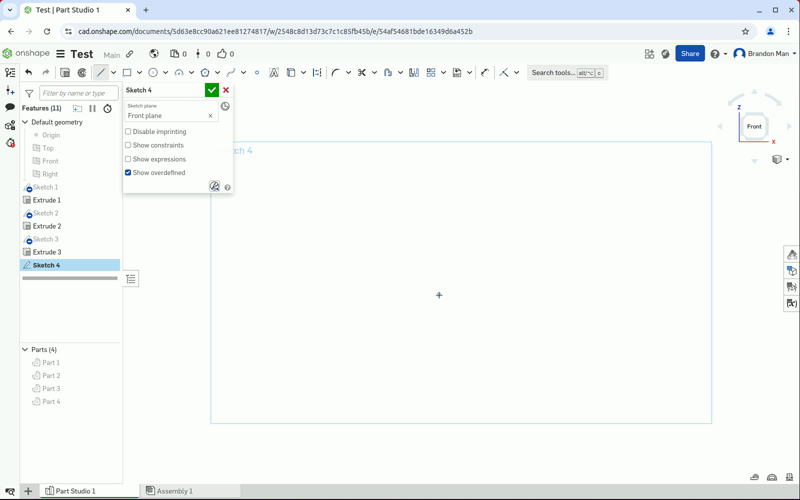
mouse_move(469, 294)
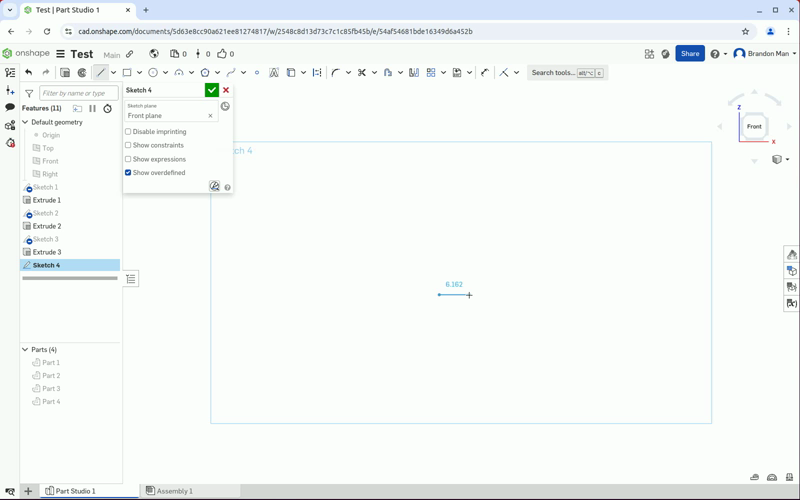
mouse_move(464, 294)
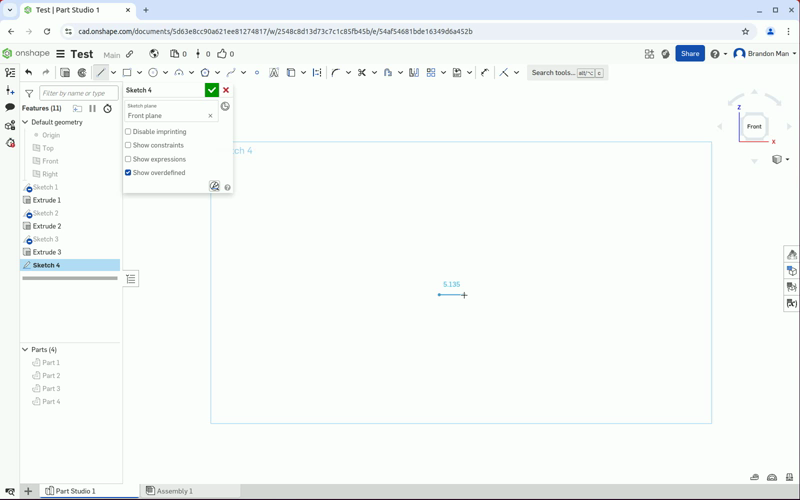
click(464, 294)
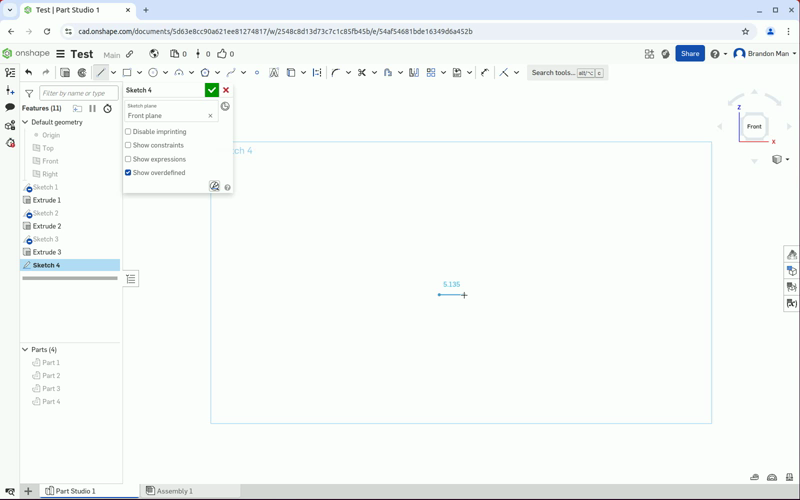
key_up(shift)
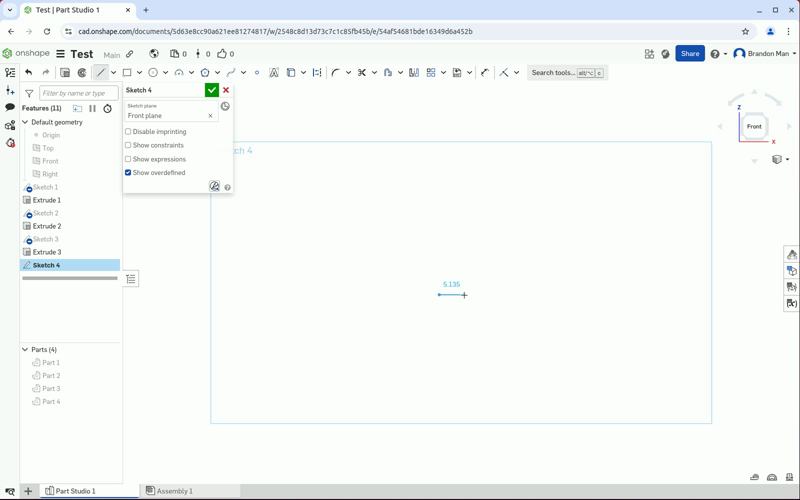
key_down(shift)
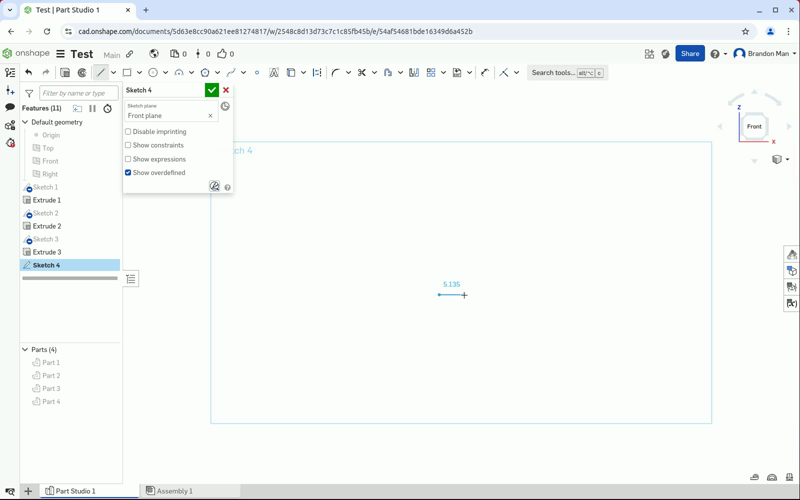
mouse_move(494, 294)
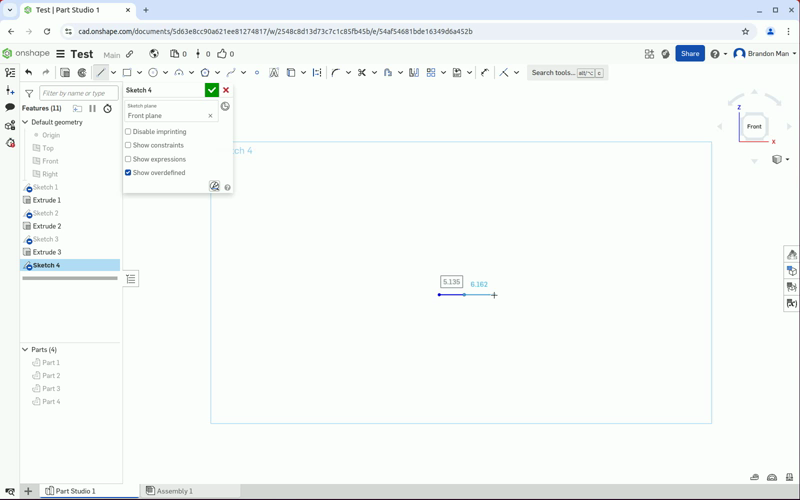
mouse_move(464, 251)
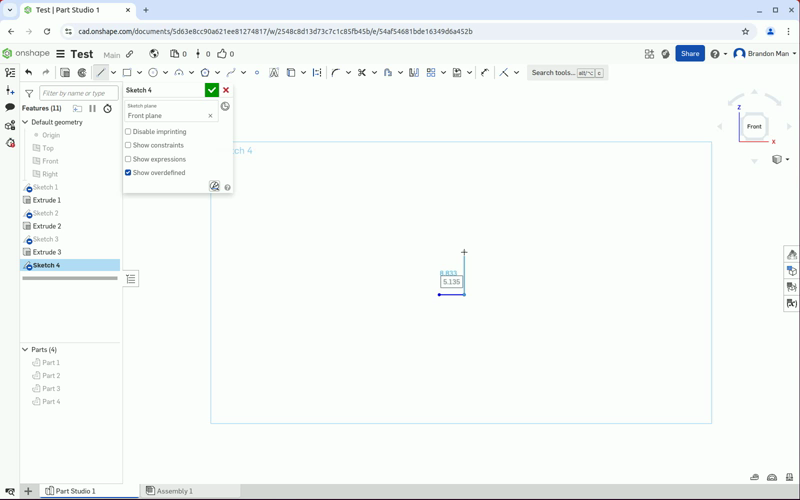
click(464, 251)
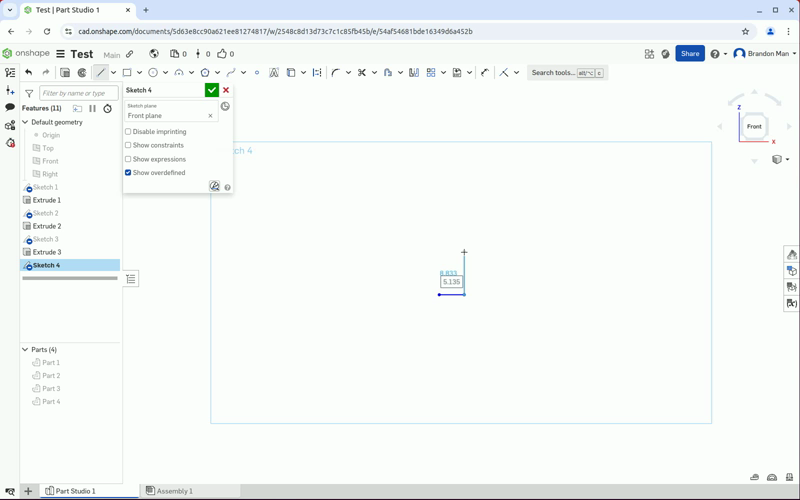
key_up(shift)
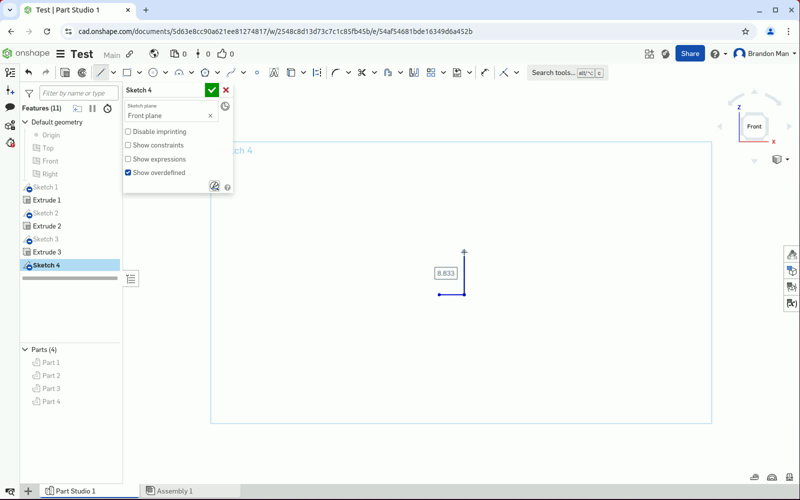
key_down(shift)
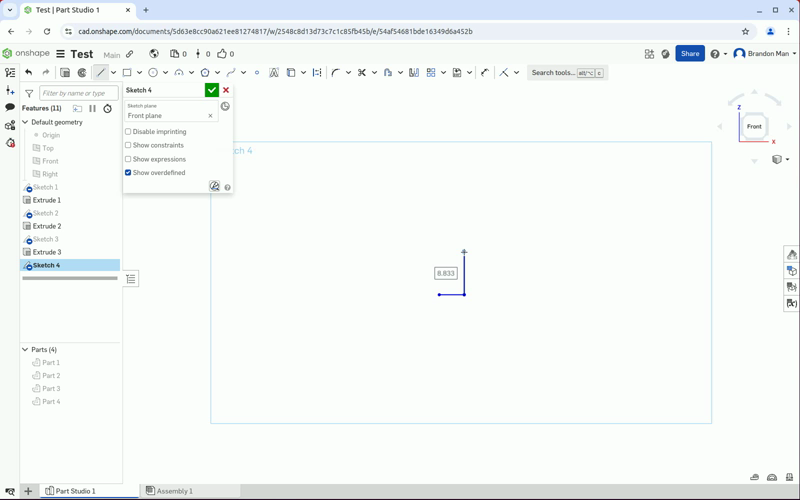
mouse_move(494, 251)
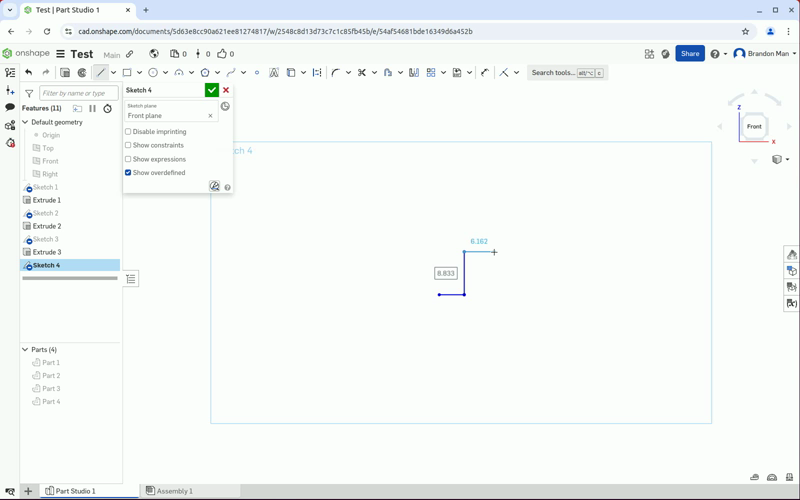
mouse_move(439, 251)
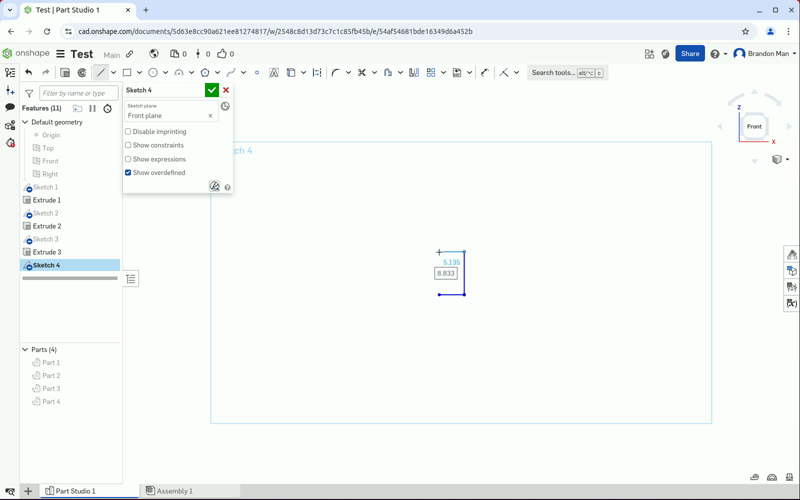
click(439, 251)
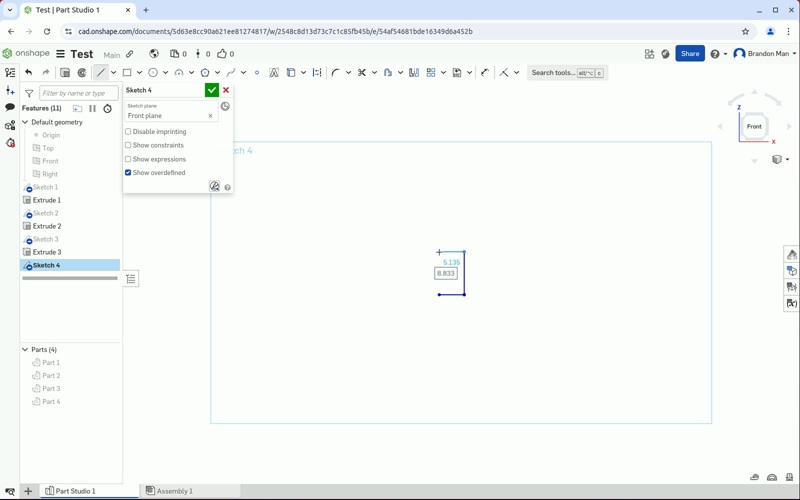
key_up(shift)
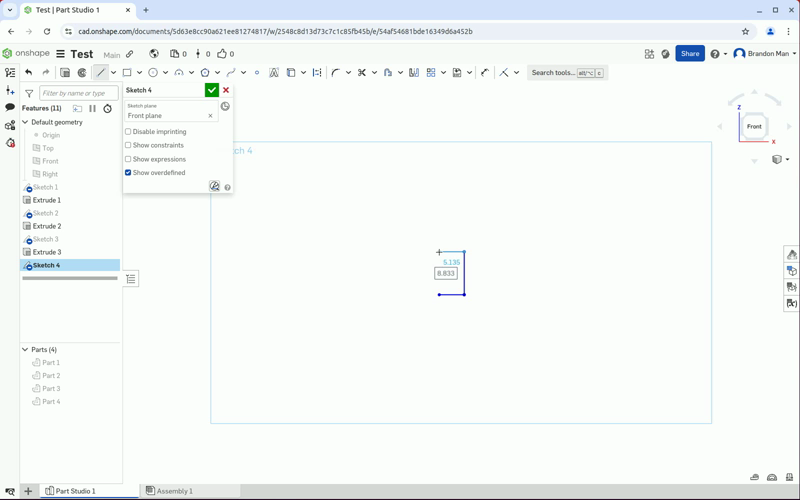
mouse_move(469, 251)
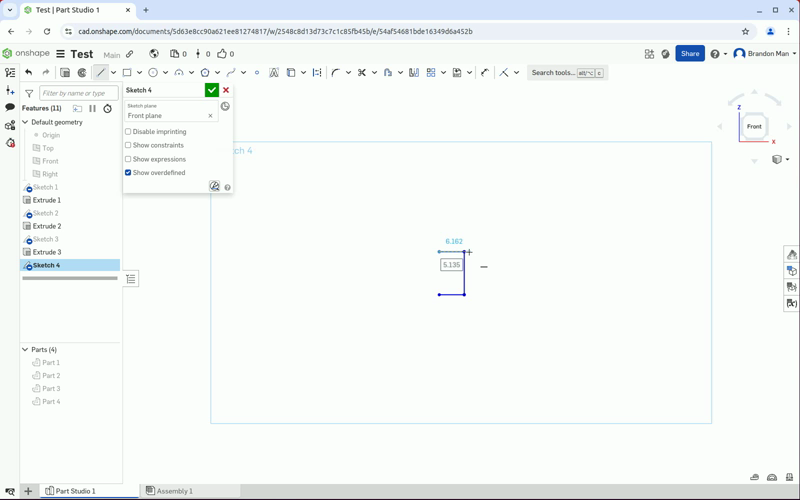
key_down(shift)
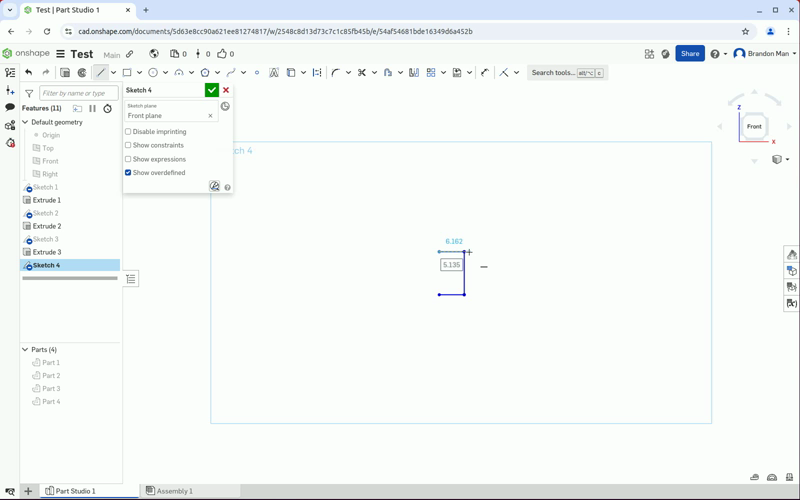
mouse_move(439, 294)
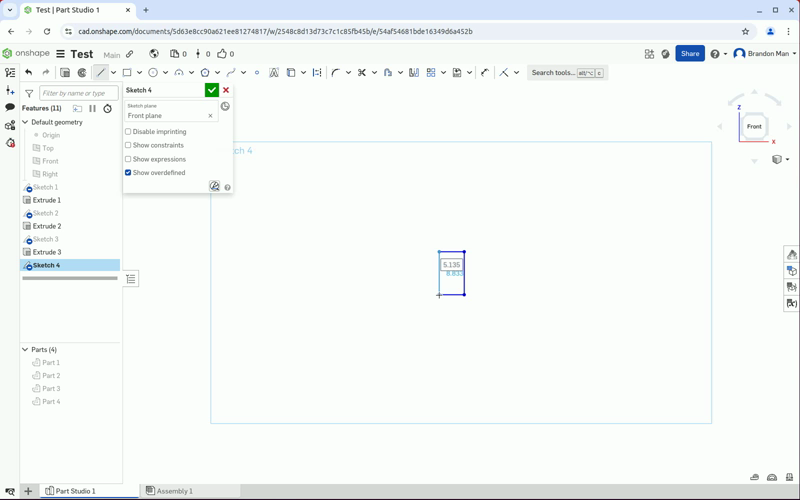
key_up(shift)
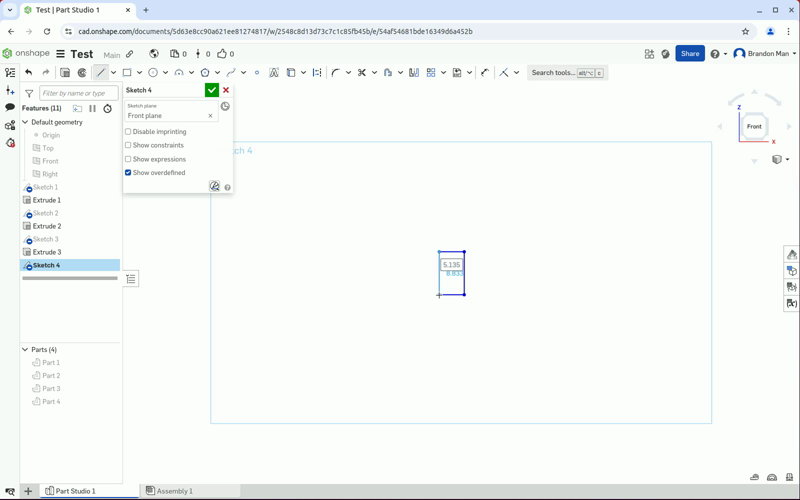
click(439, 294)
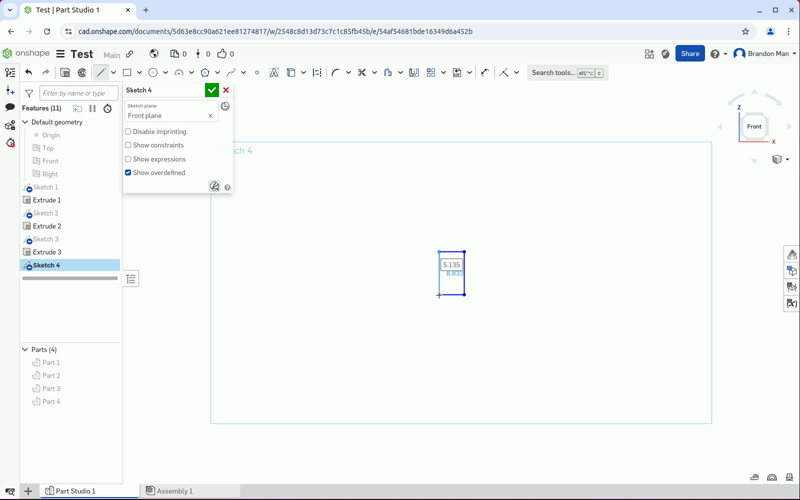
key(esc)
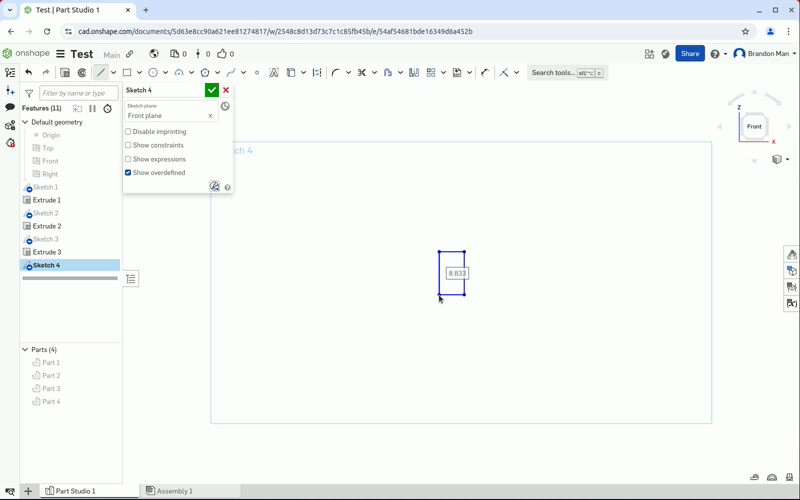
key(l)
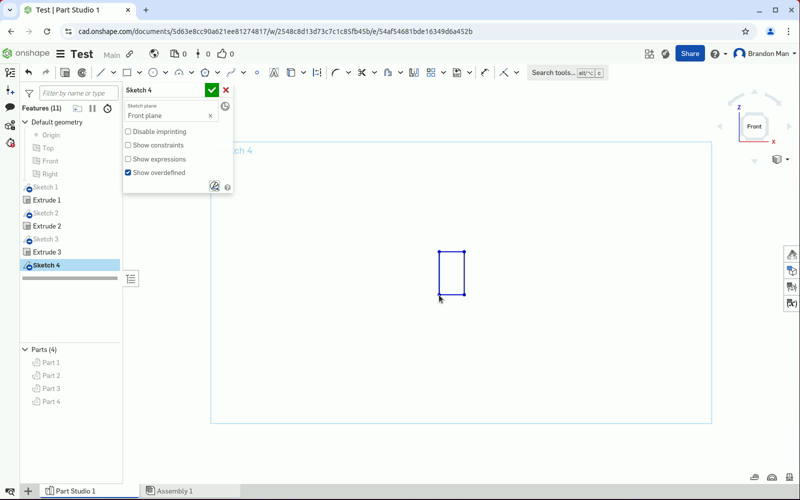
key_down(shift)
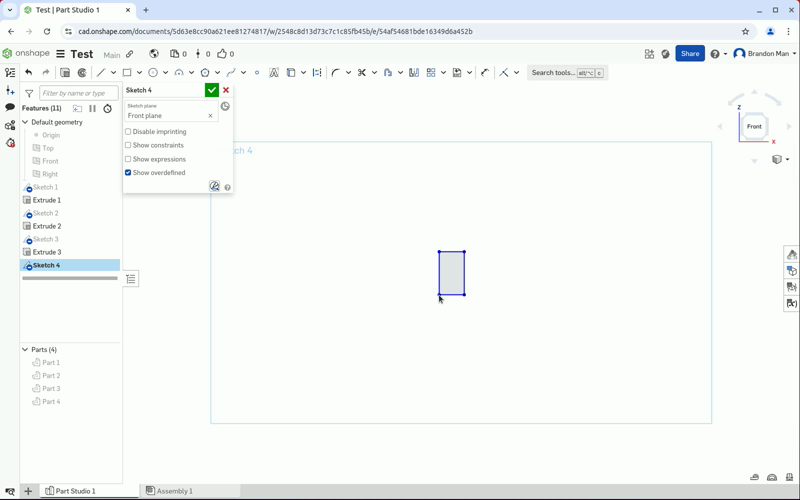
mouse_move(440, 293)
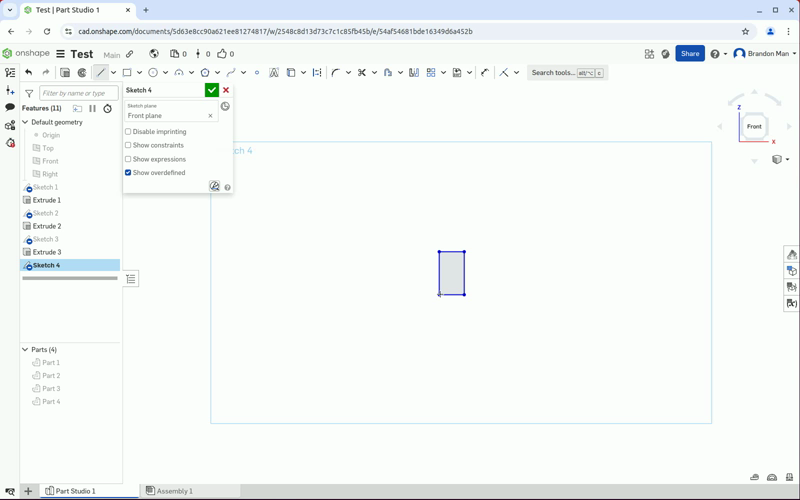
scroll(6)
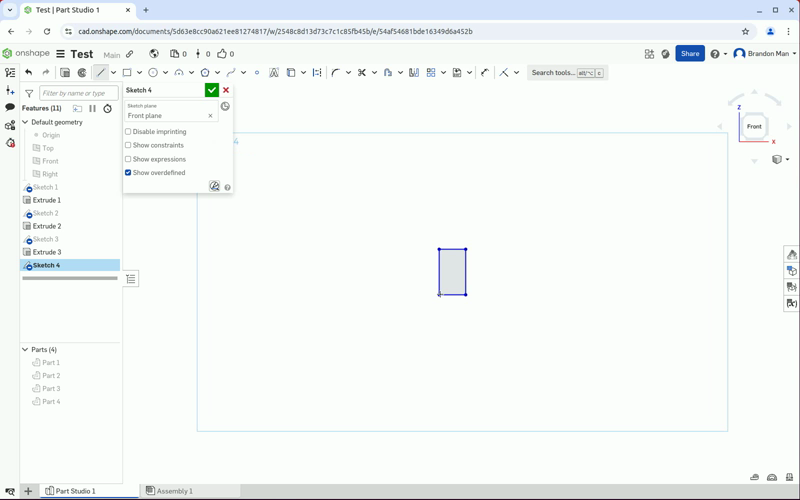
scroll(6)
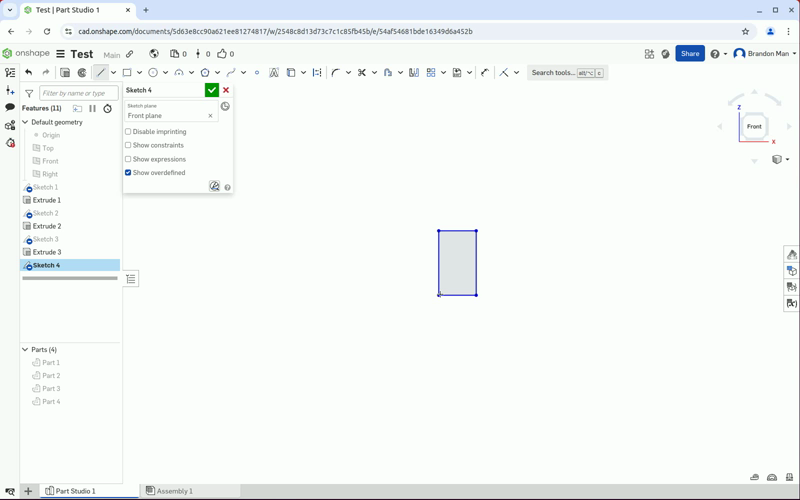
scroll(6)
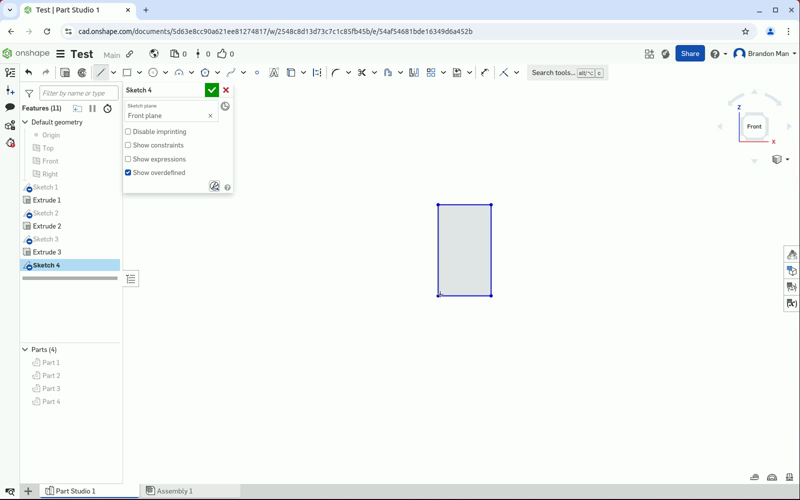
scroll(6)
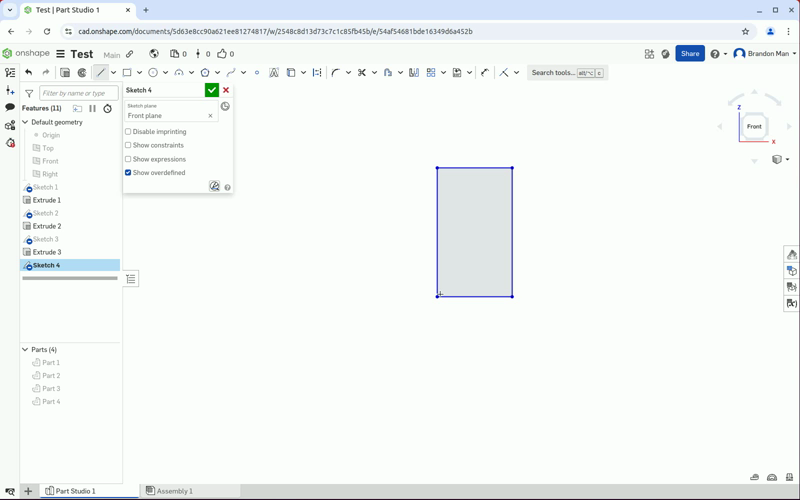
scroll(6)
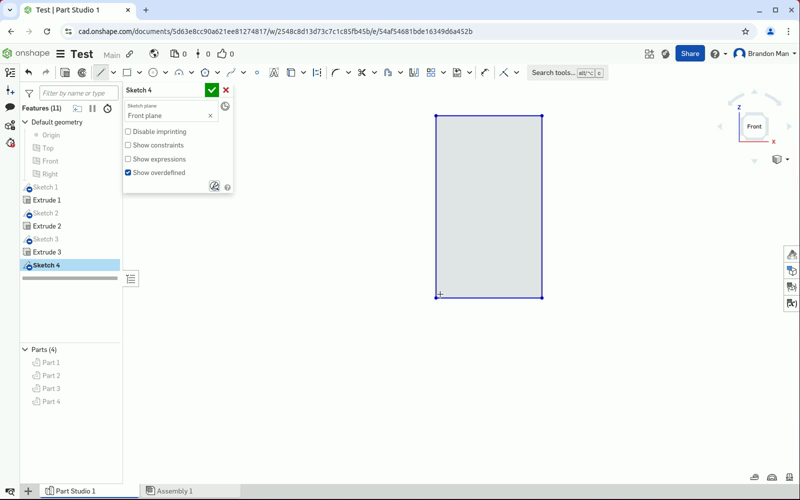
scroll(6)
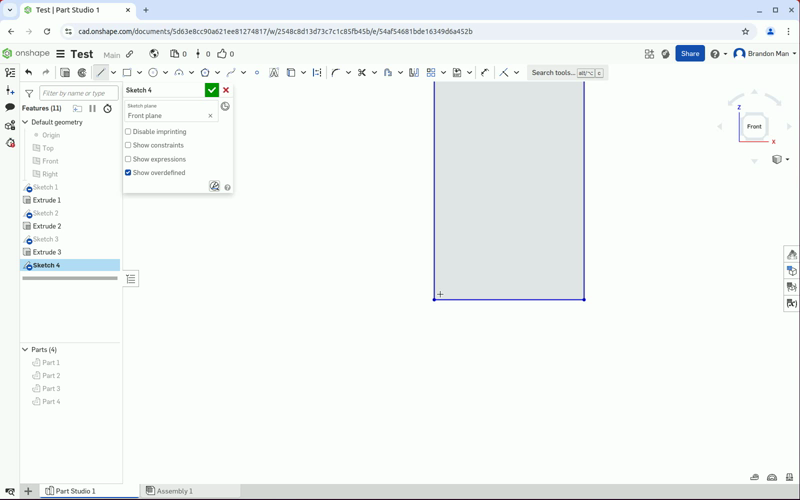
scroll(6)
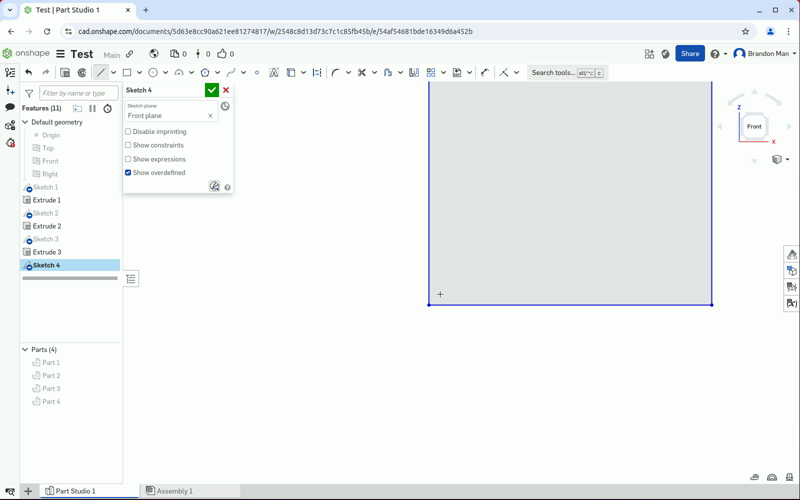
click(440, 293)
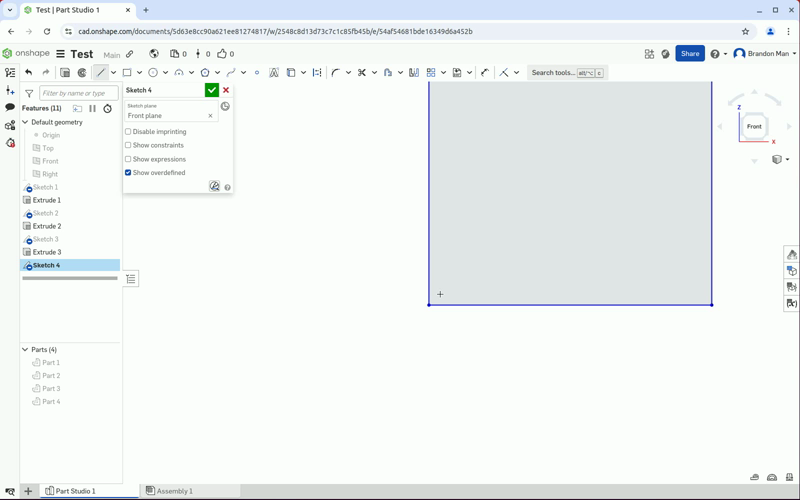
scroll(-6)
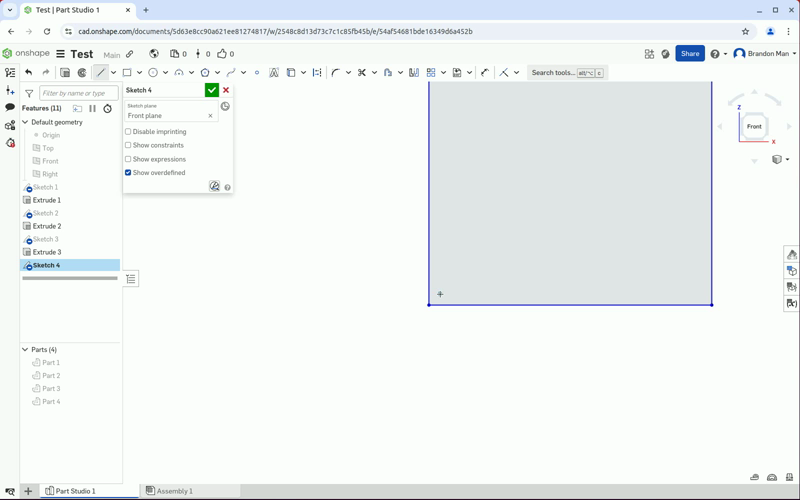
scroll(-6)
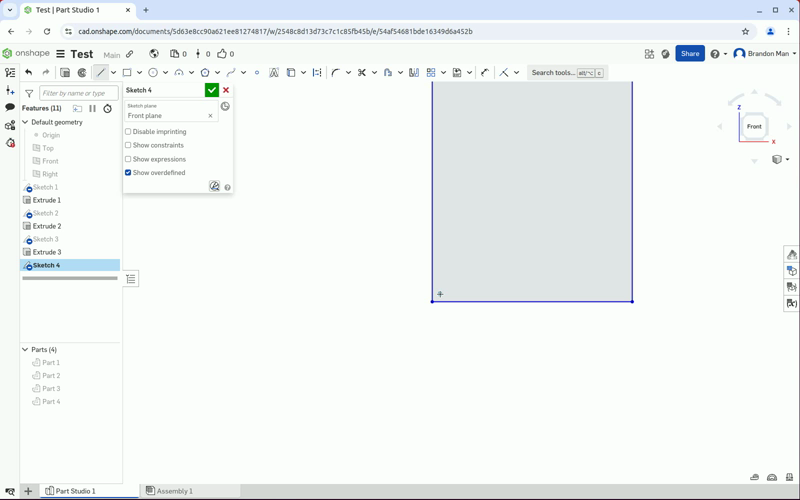
scroll(-6)
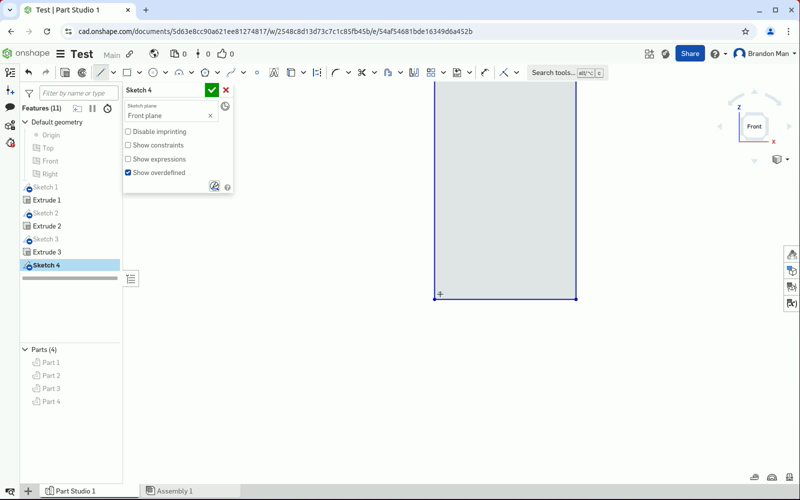
scroll(-6)
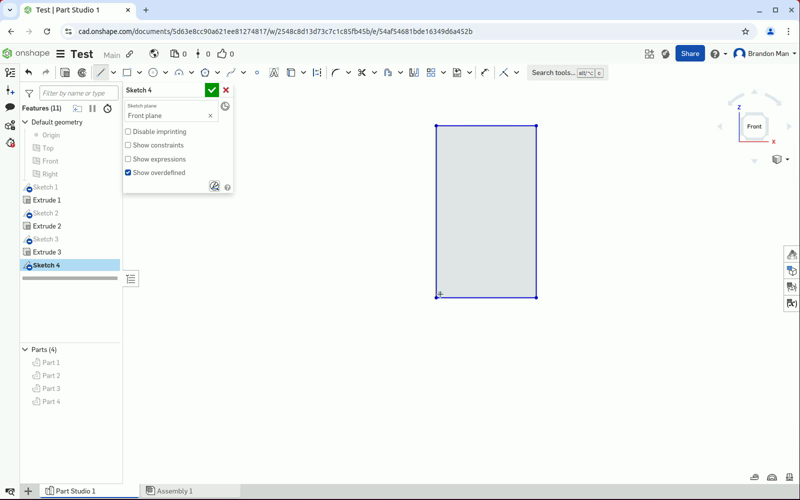
scroll(-6)
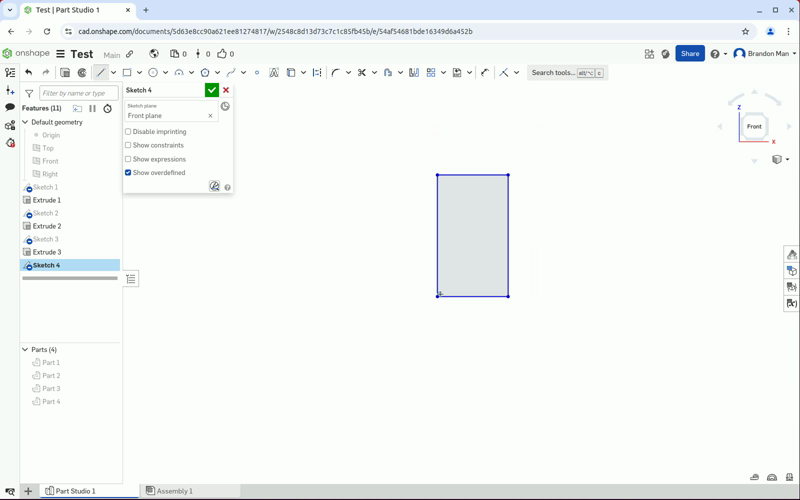
scroll(-6)
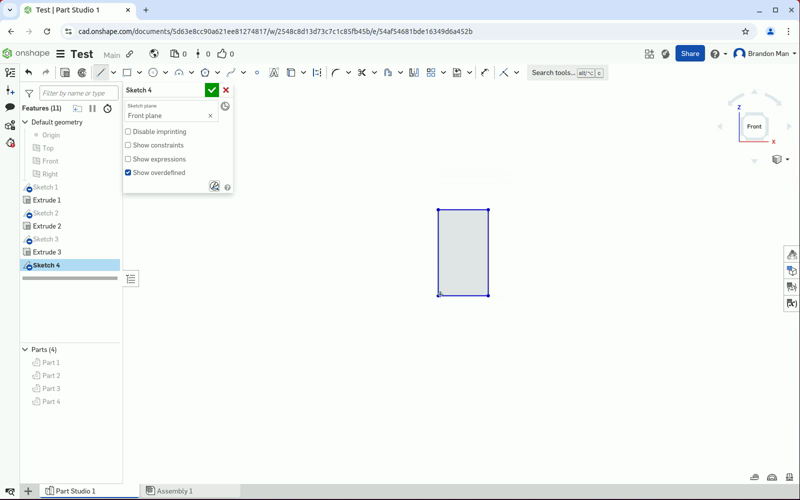
scroll(-6)
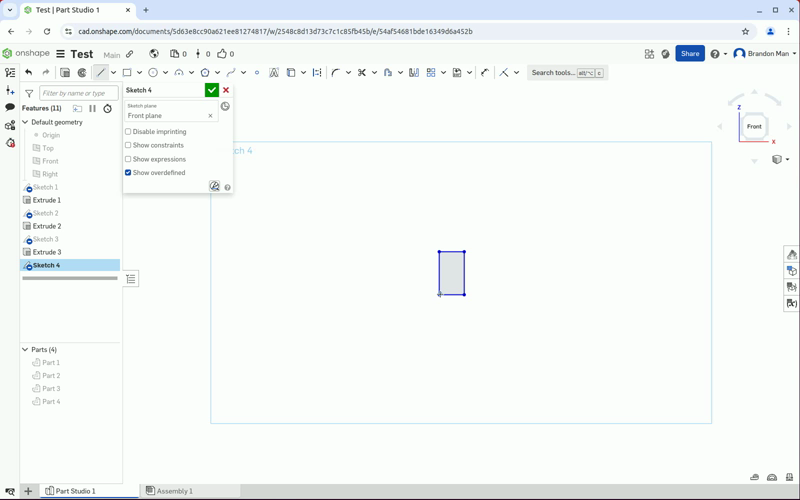
key_up(shift)
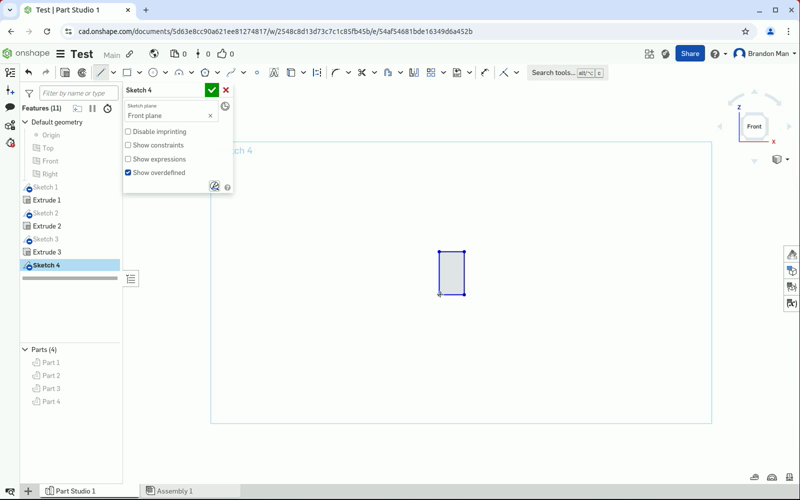
key_down(shift)
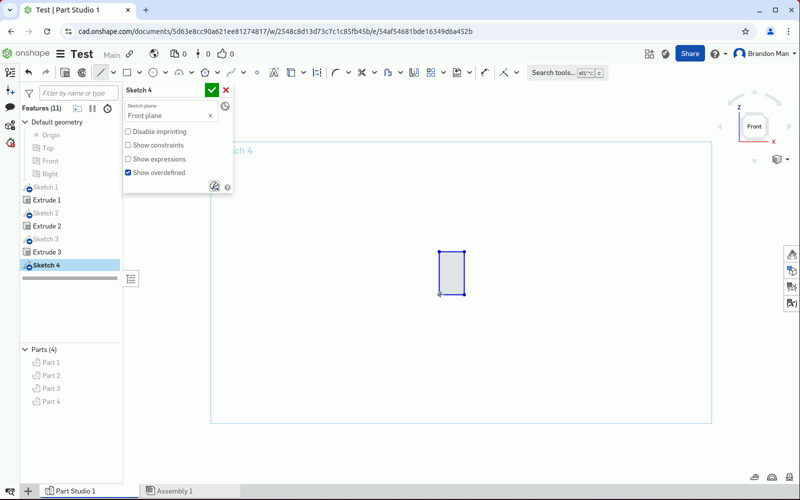
mouse_move(470, 293)
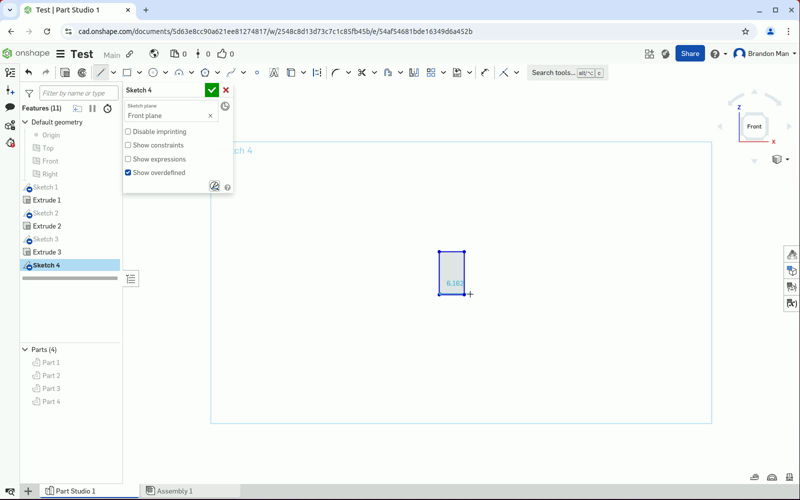
mouse_move(444, 293)
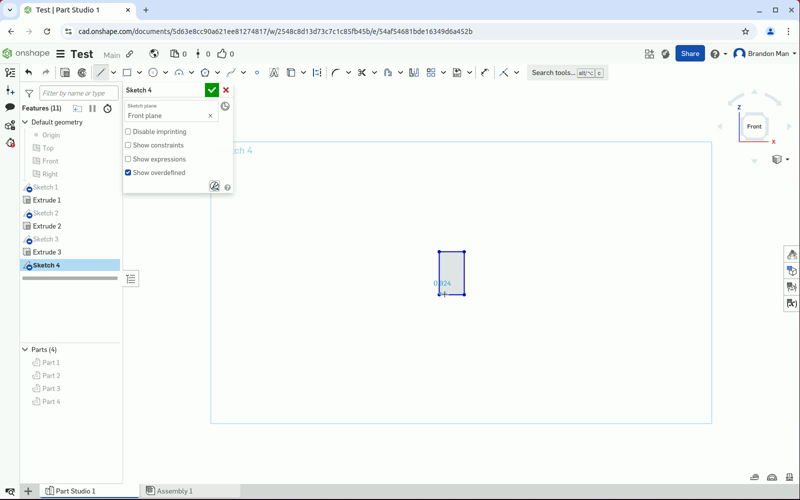
scroll(6)
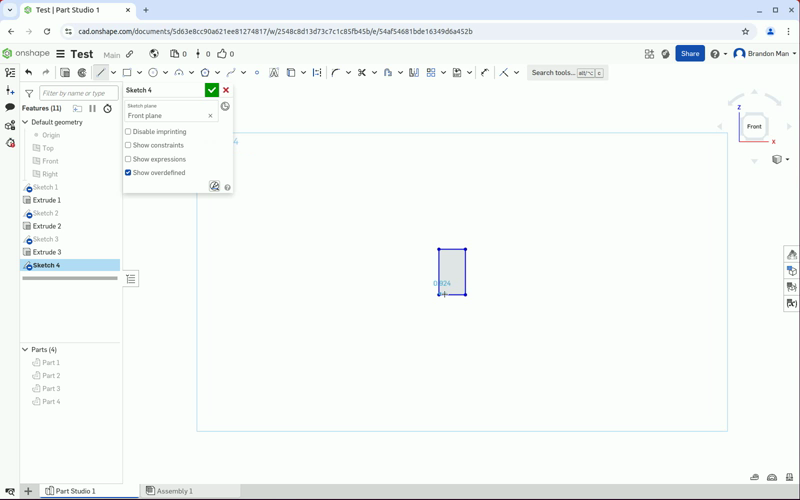
scroll(6)
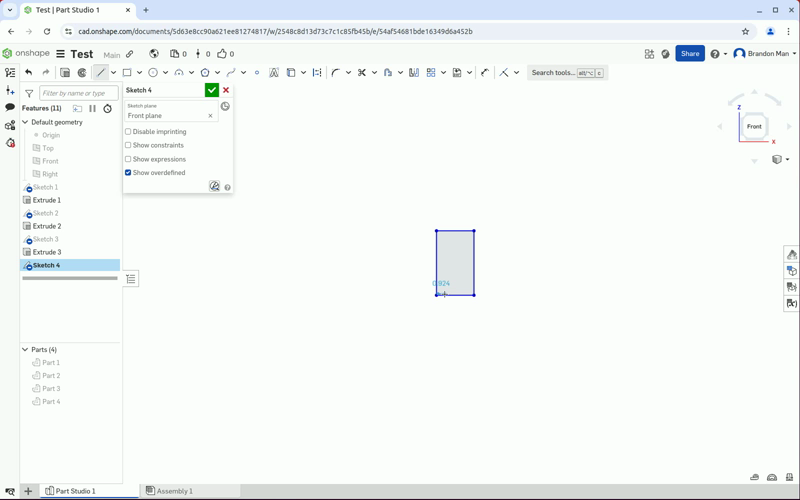
scroll(6)
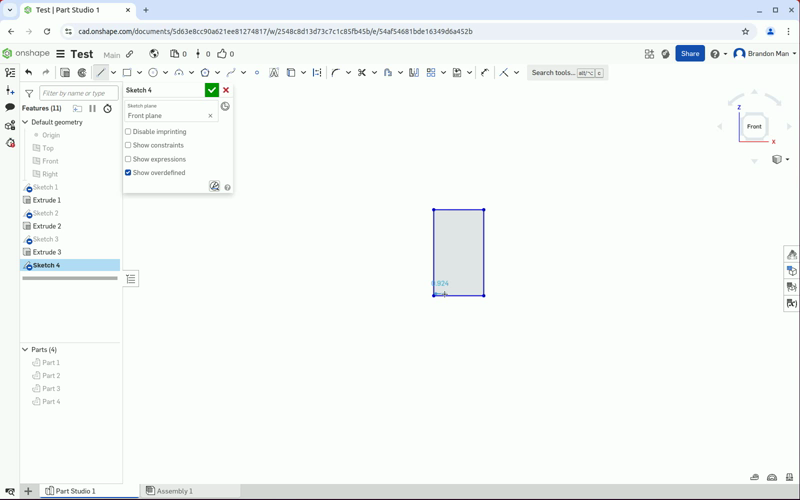
scroll(6)
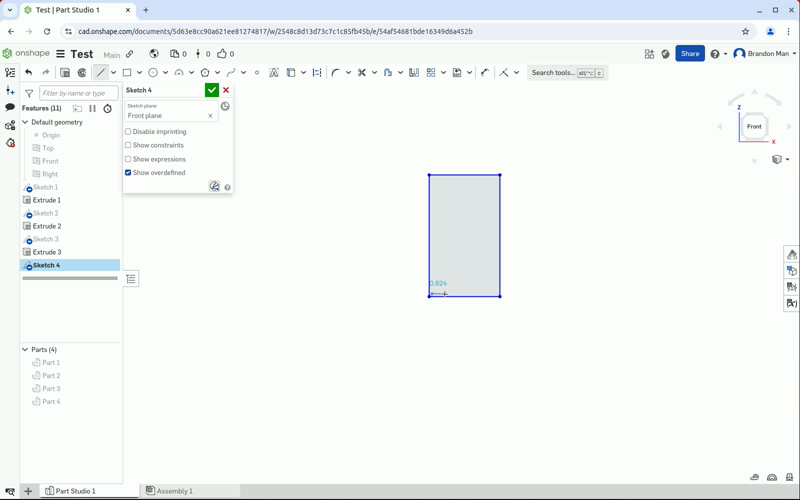
scroll(6)
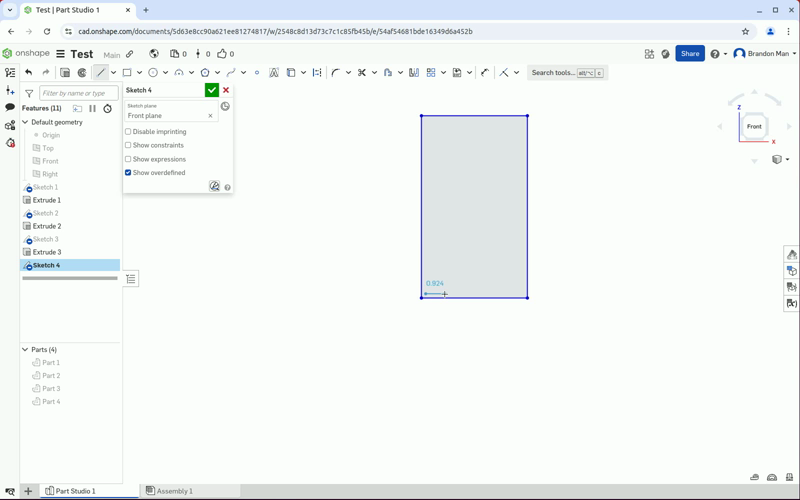
scroll(6)
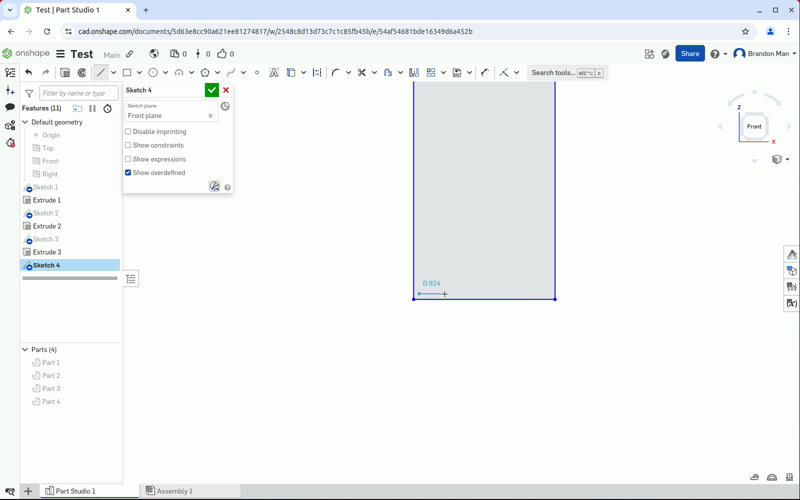
scroll(6)
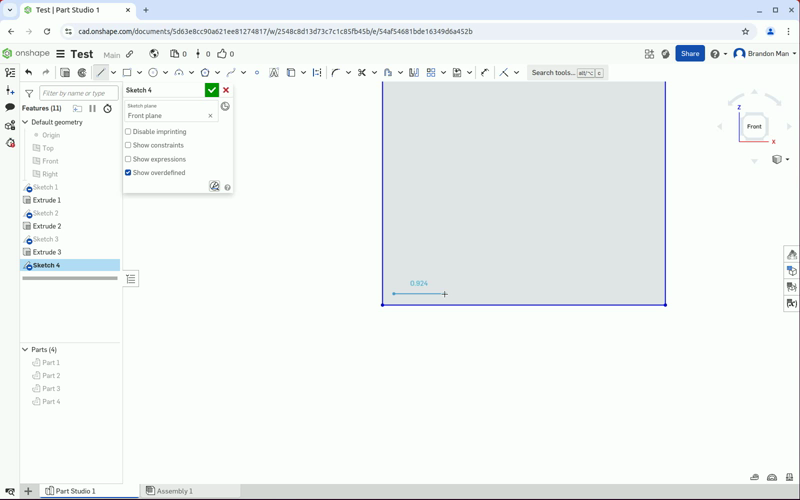
click(444, 293)
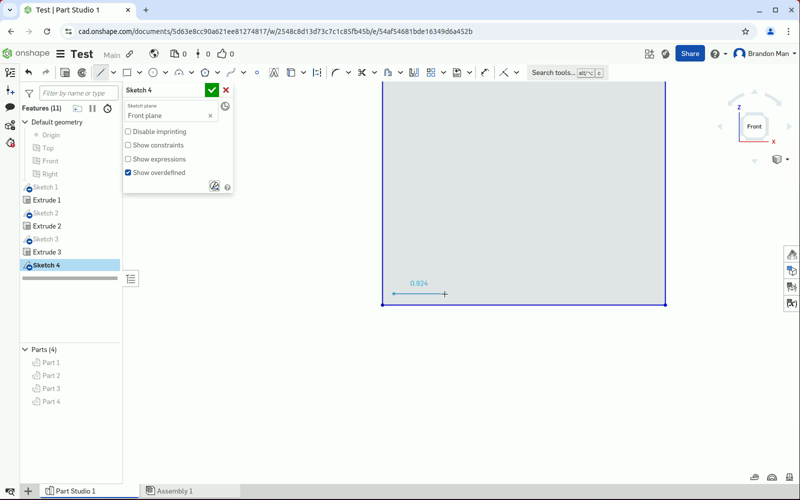
scroll(-6)
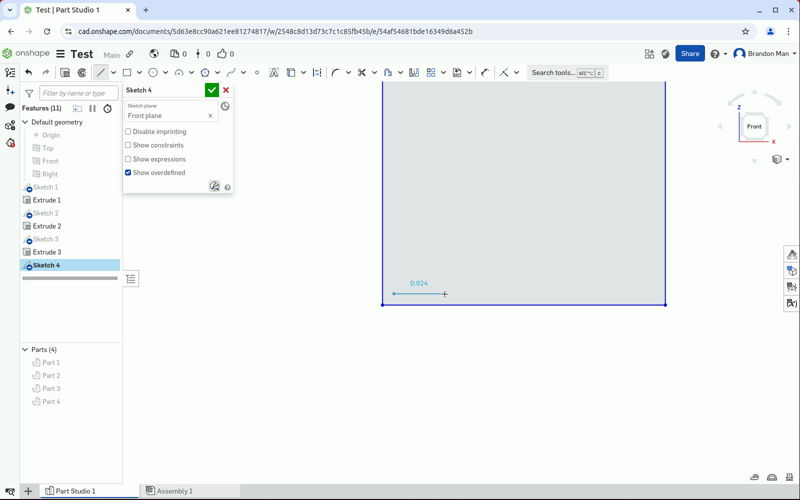
scroll(-6)
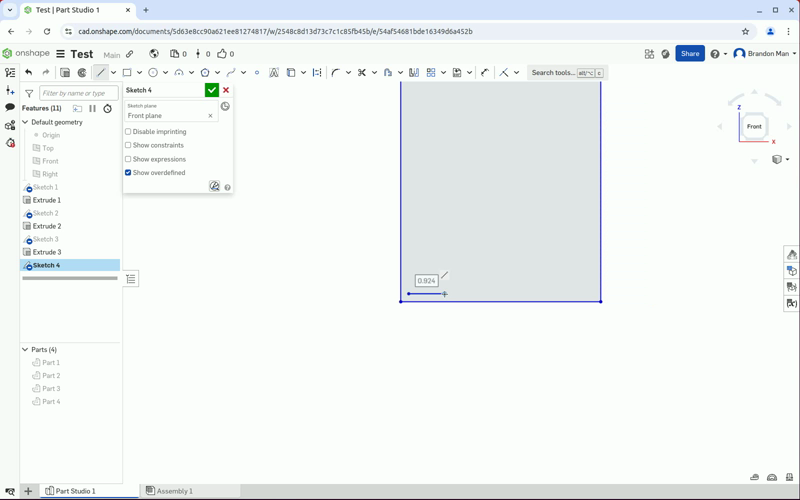
scroll(-6)
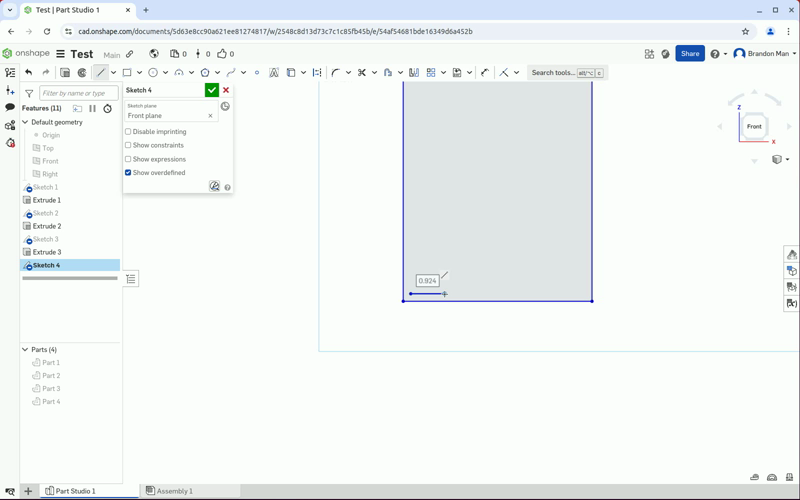
scroll(-6)
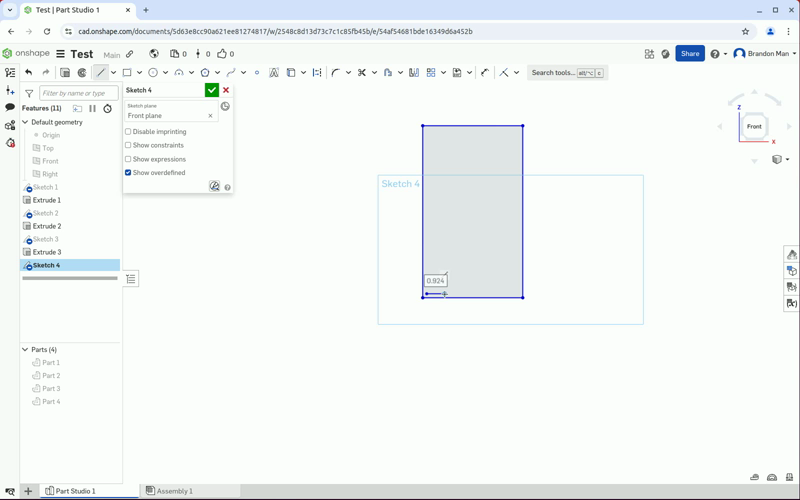
scroll(-6)
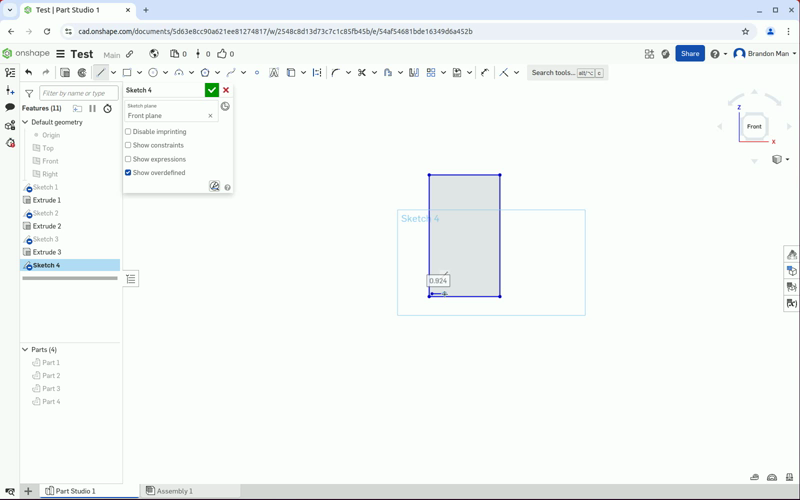
scroll(-6)
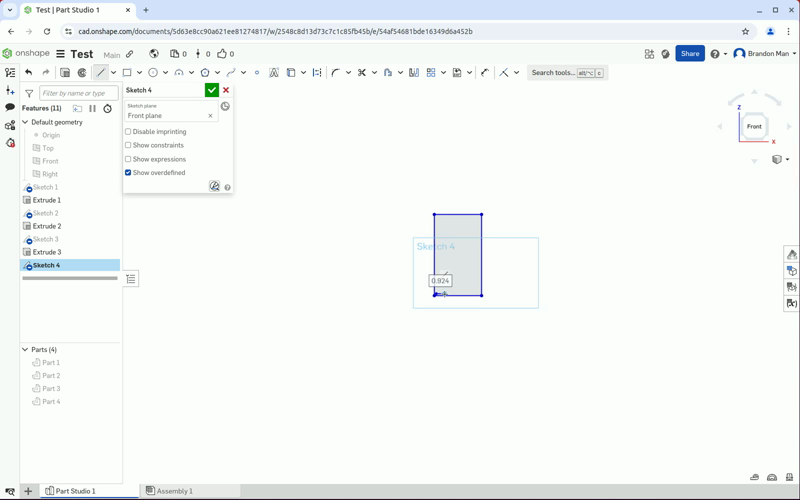
scroll(-6)
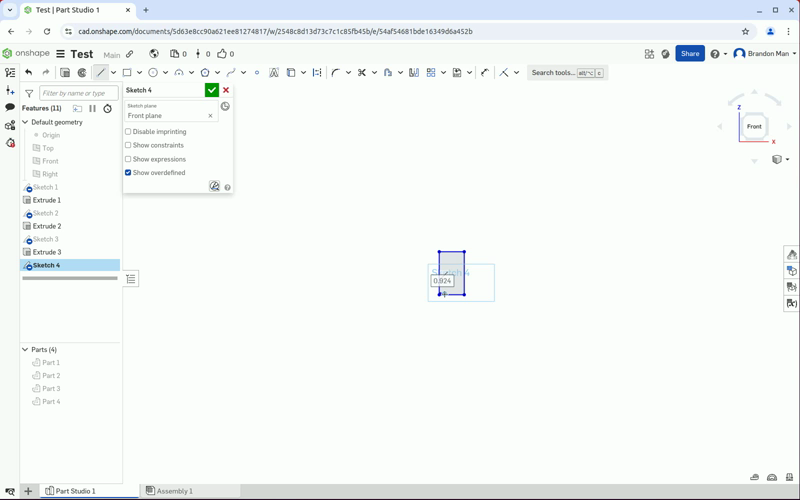
key_up(shift)
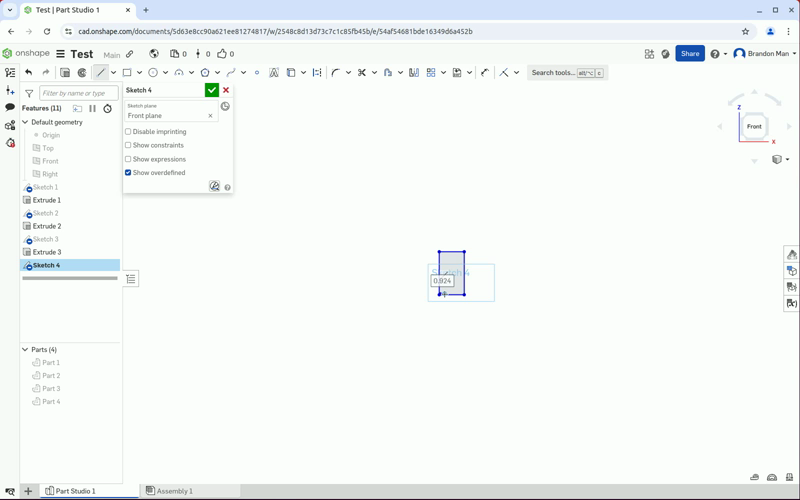
key_down(shift)
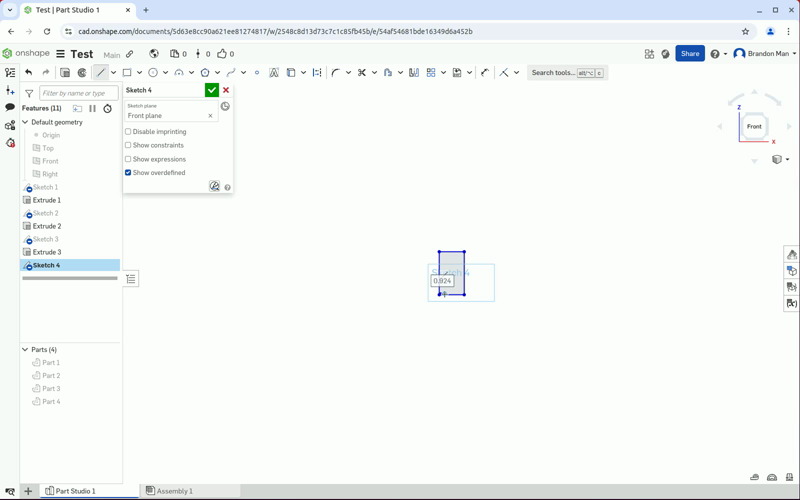
mouse_move(474, 293)
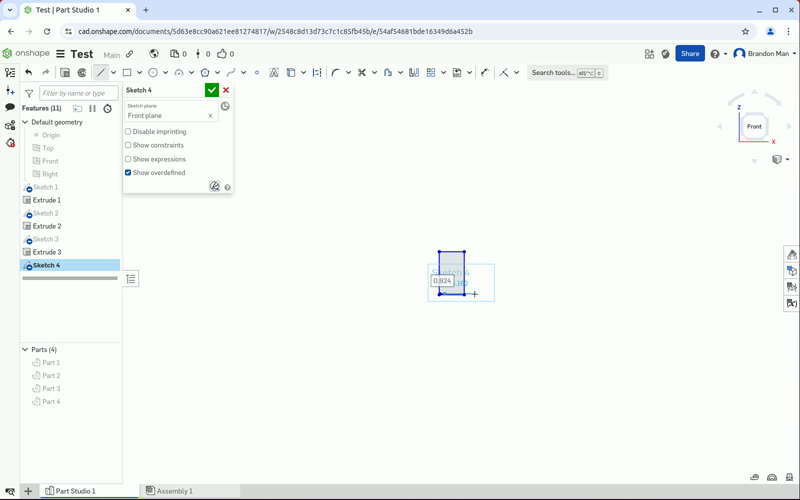
mouse_move(444, 274)
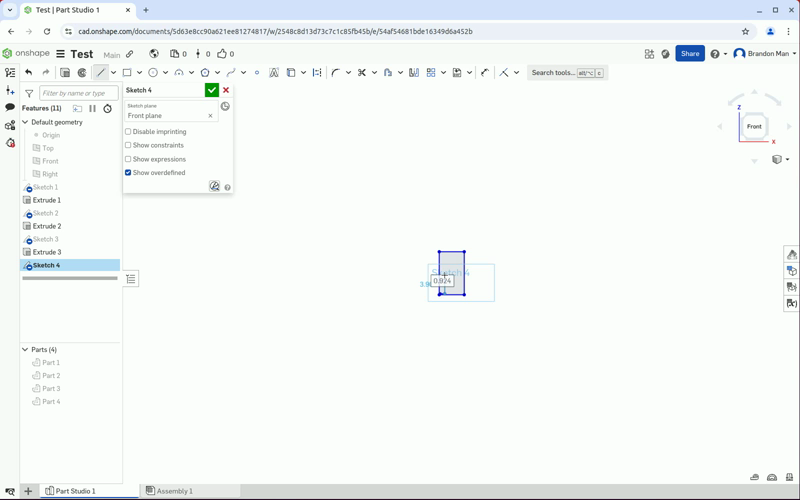
click(444, 274)
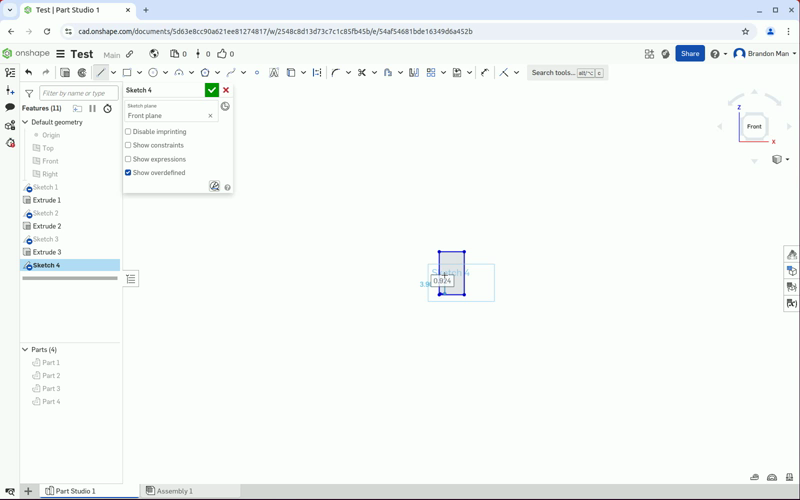
key_up(shift)
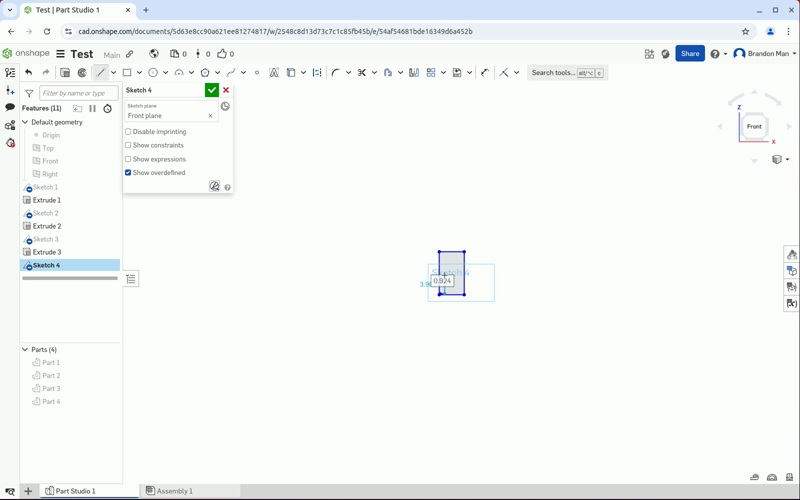
key_down(shift)
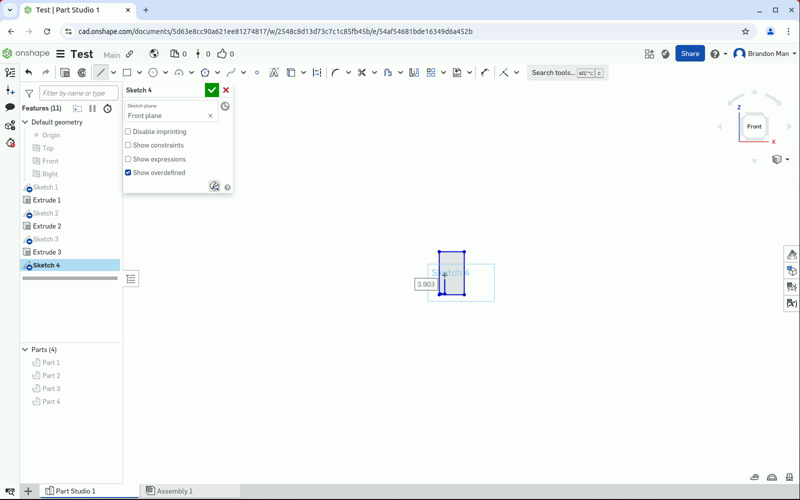
mouse_move(474, 274)
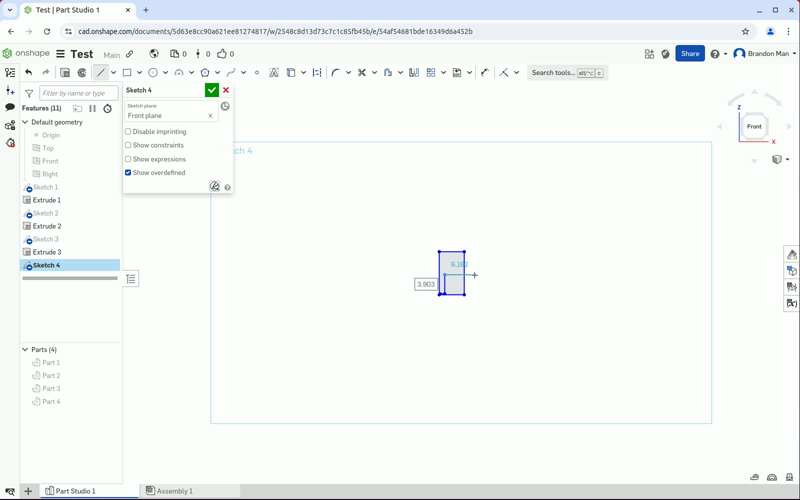
mouse_move(444, 269)
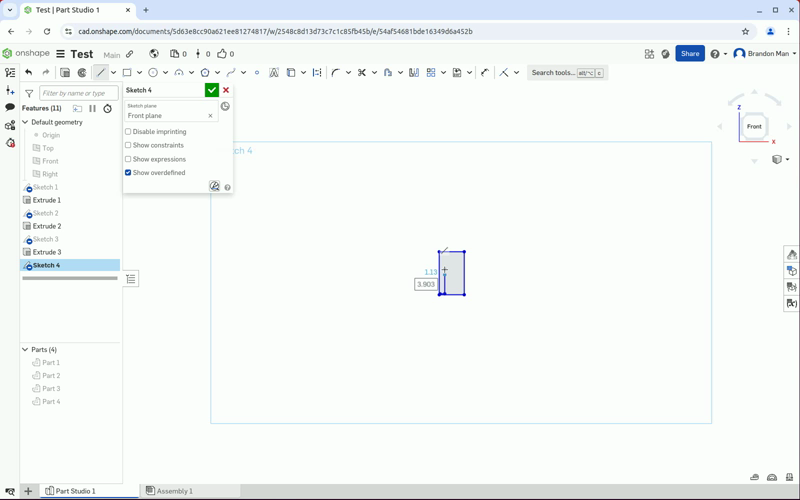
scroll(6)
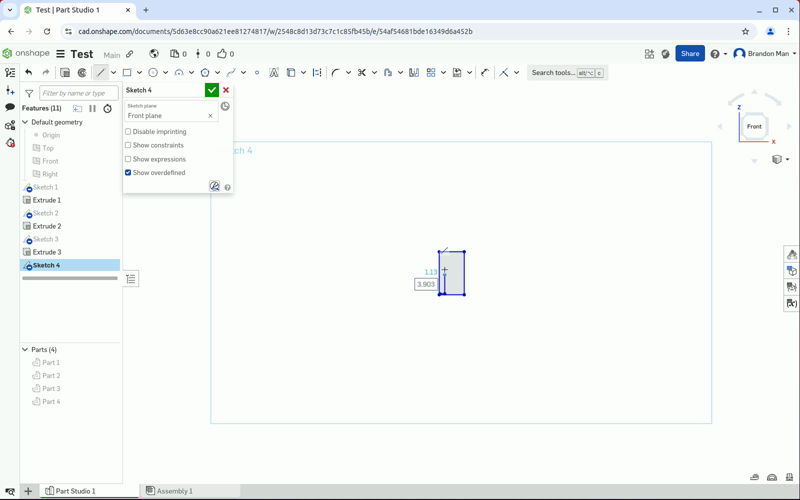
scroll(6)
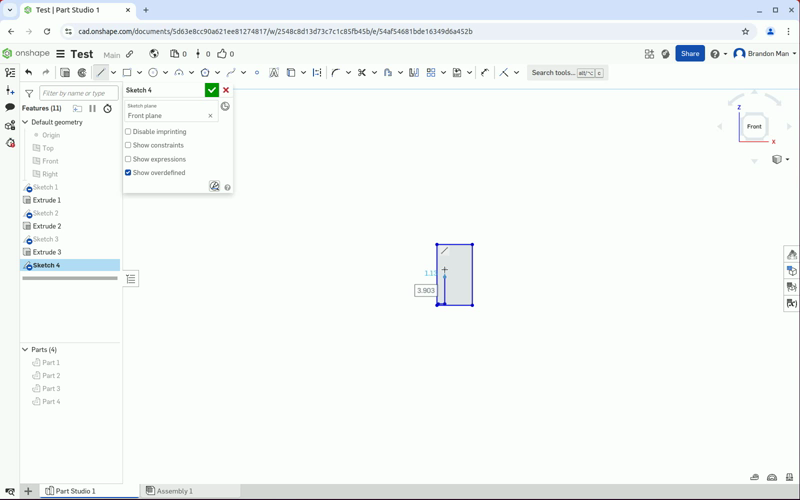
scroll(6)
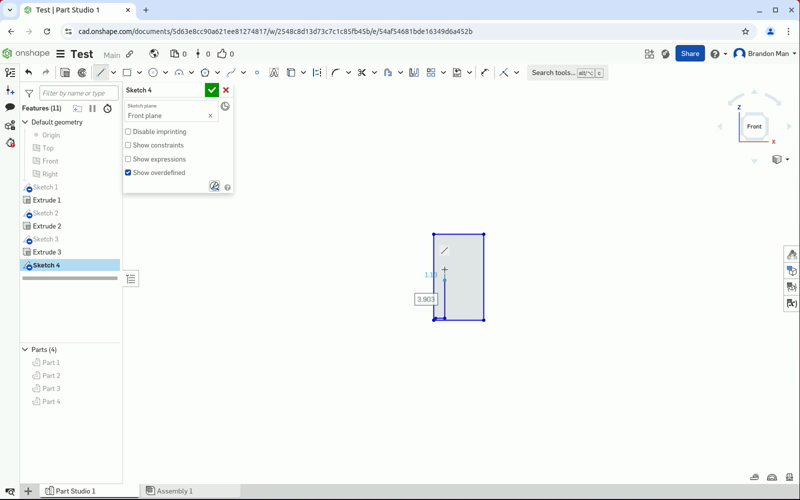
scroll(6)
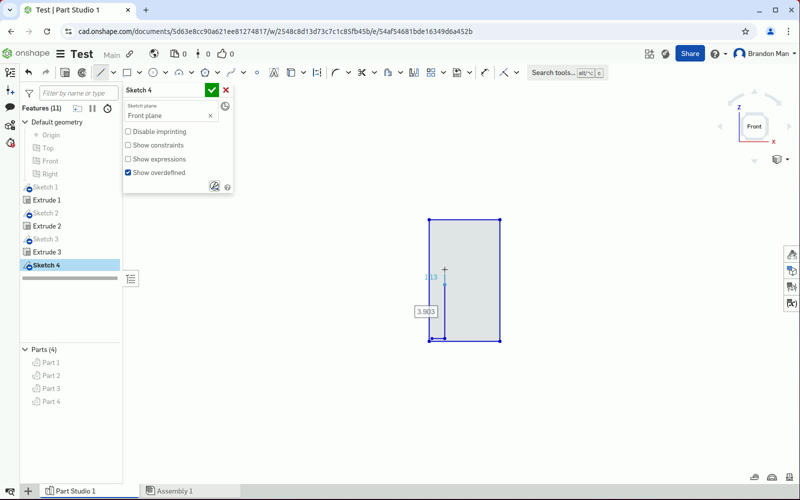
scroll(6)
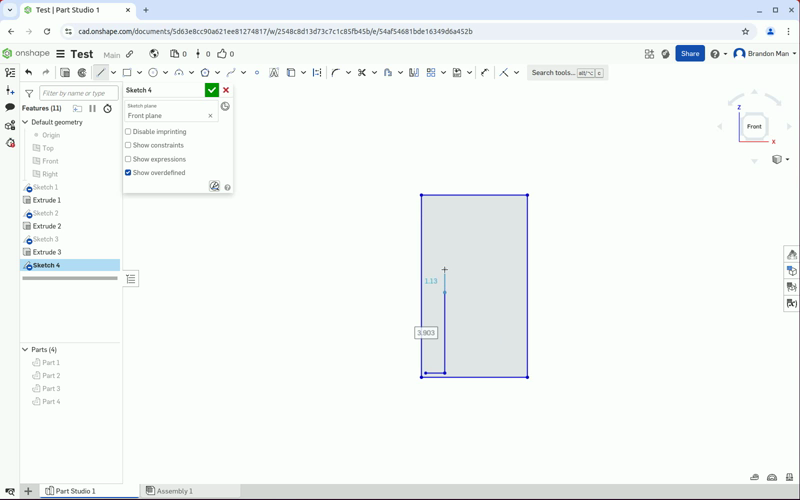
scroll(6)
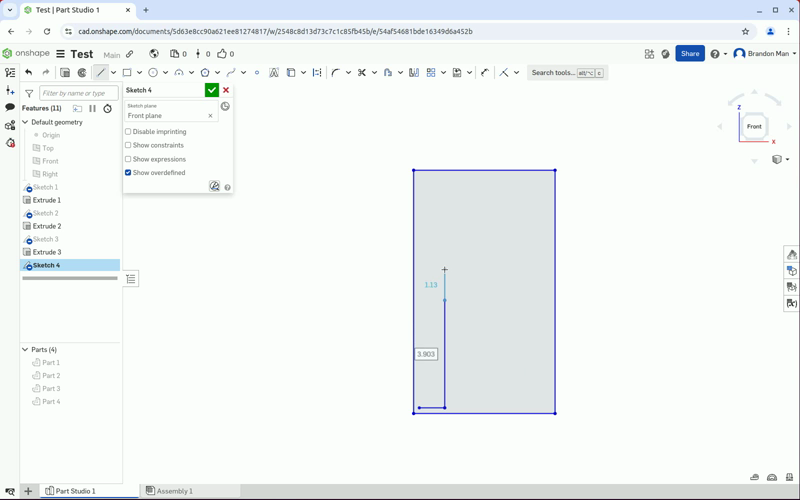
scroll(6)
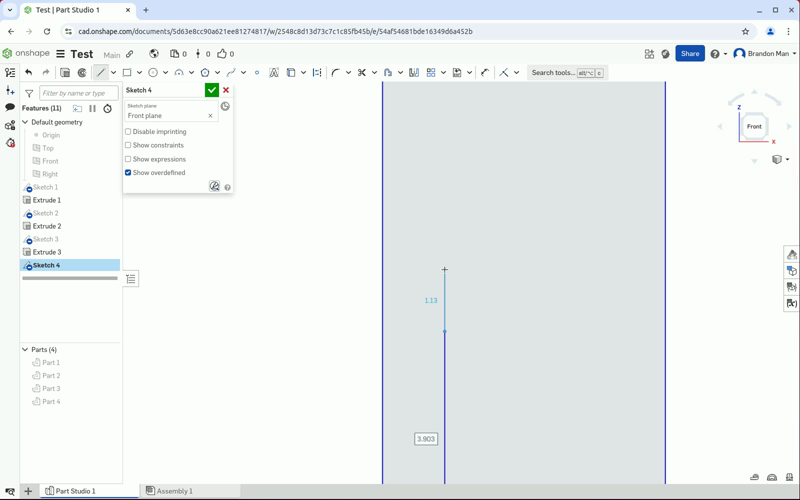
click(444, 269)
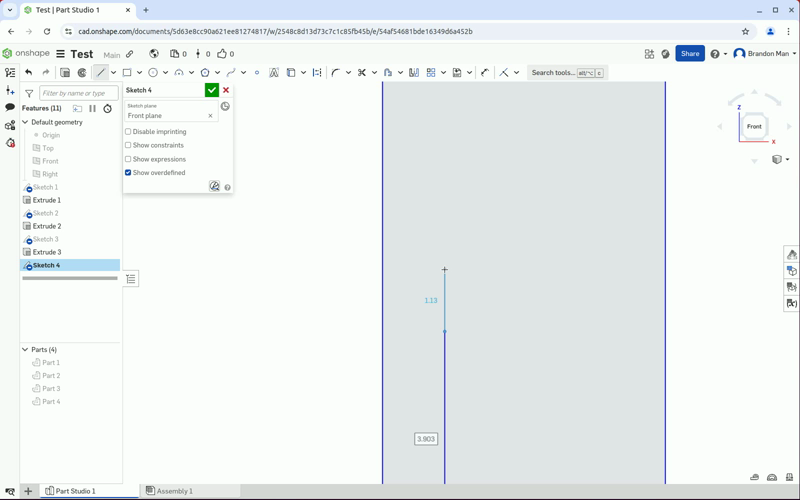
scroll(-6)
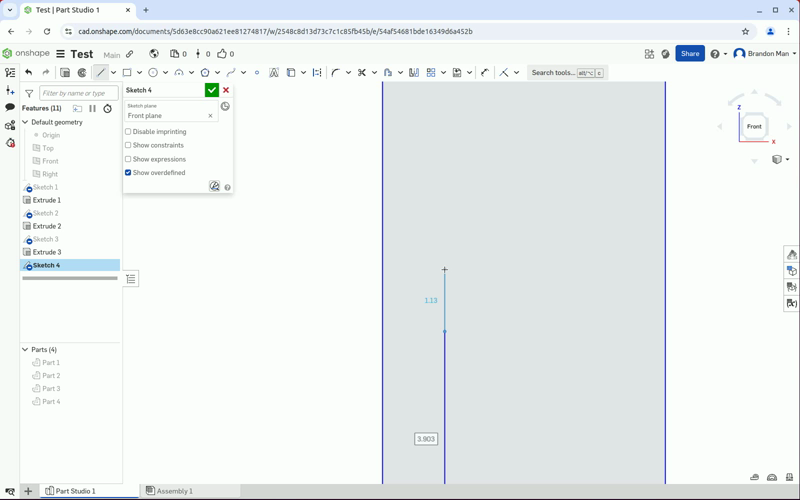
scroll(-6)
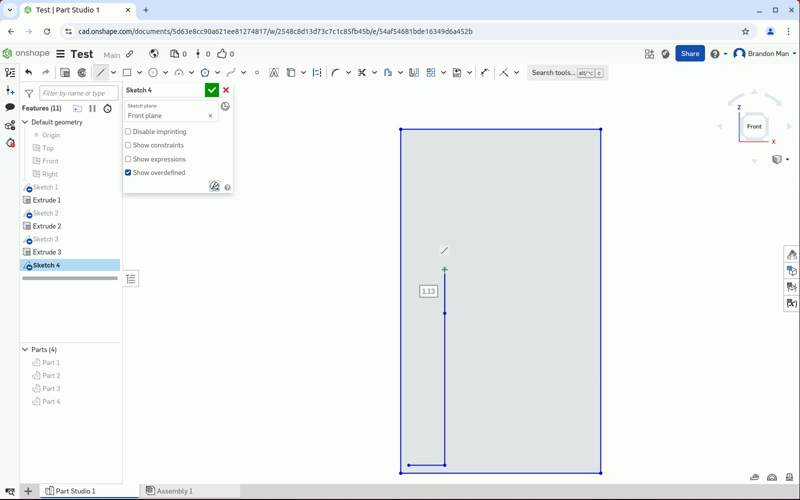
scroll(-6)
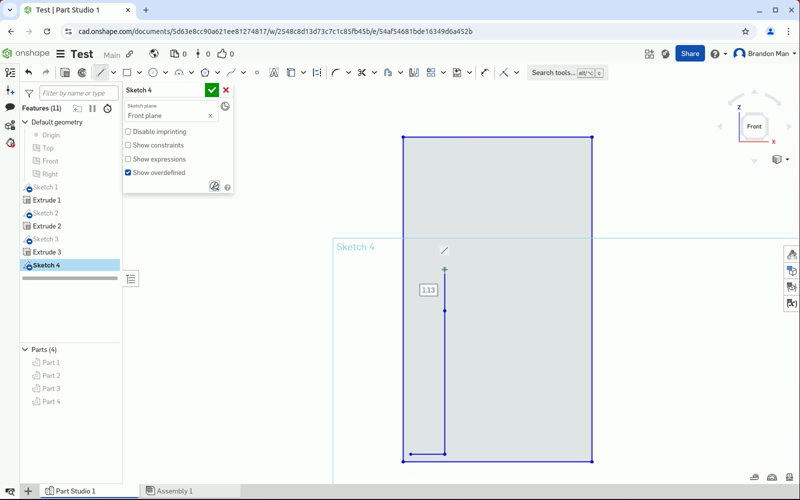
scroll(-6)
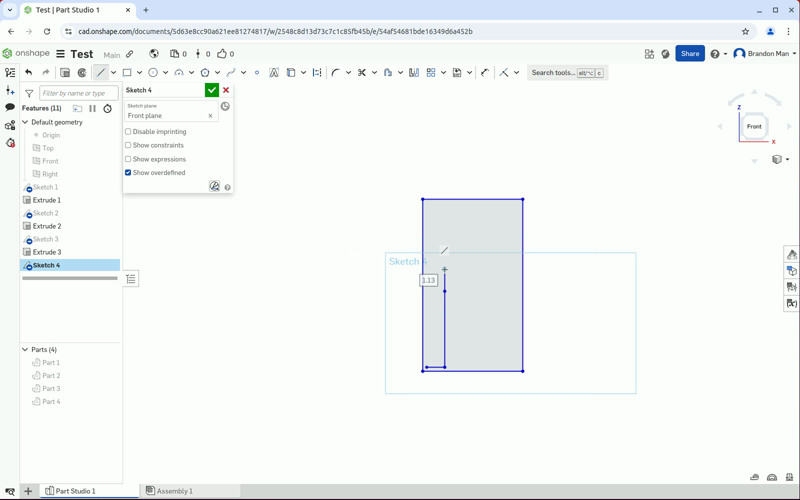
scroll(-6)
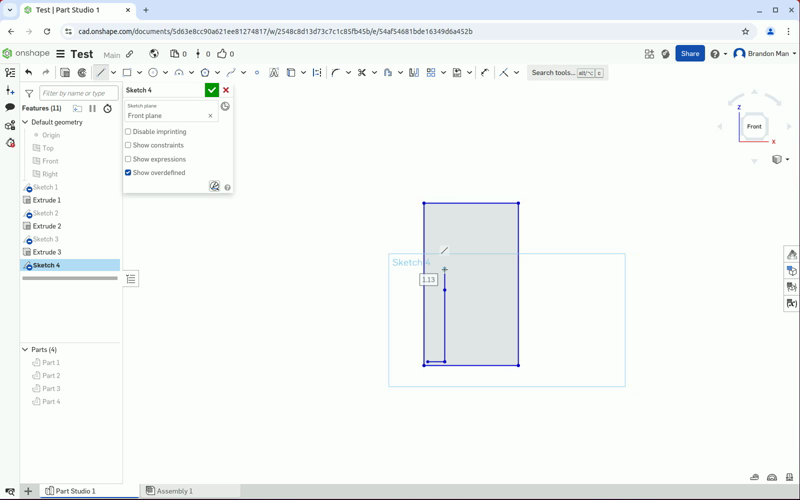
scroll(-6)
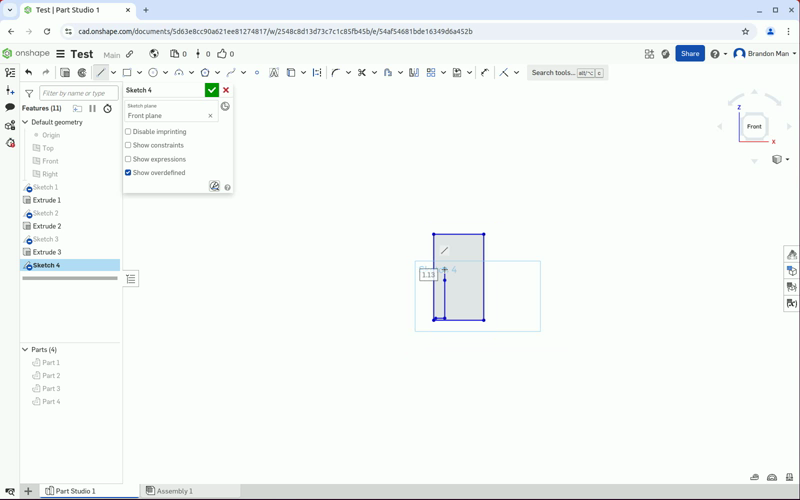
scroll(-6)
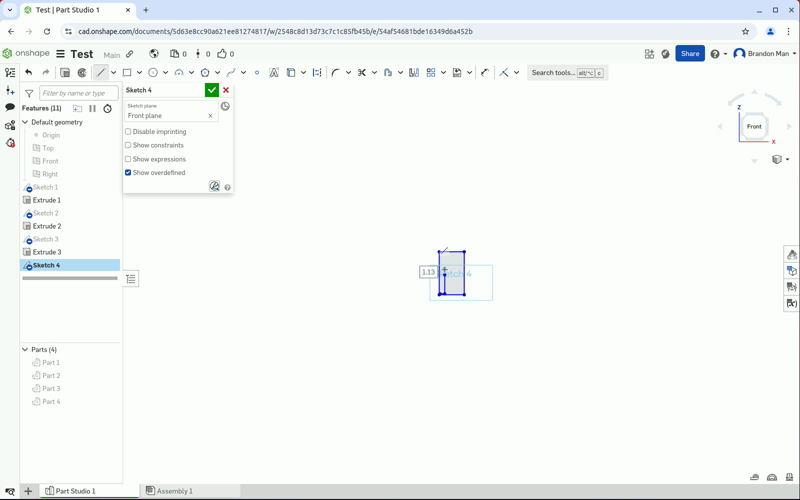
key_up(shift)
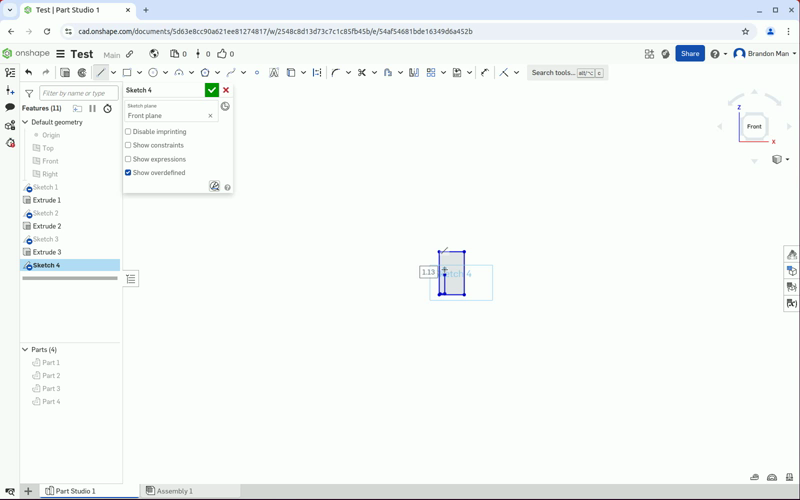
key_down(shift)
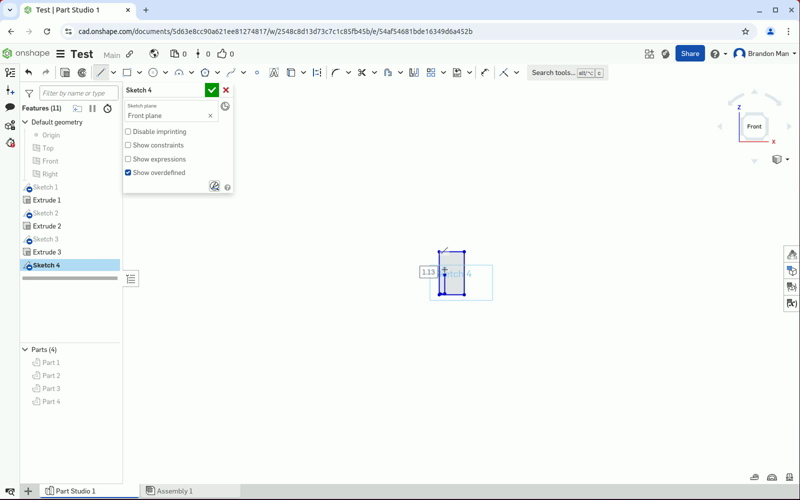
mouse_move(474, 269)
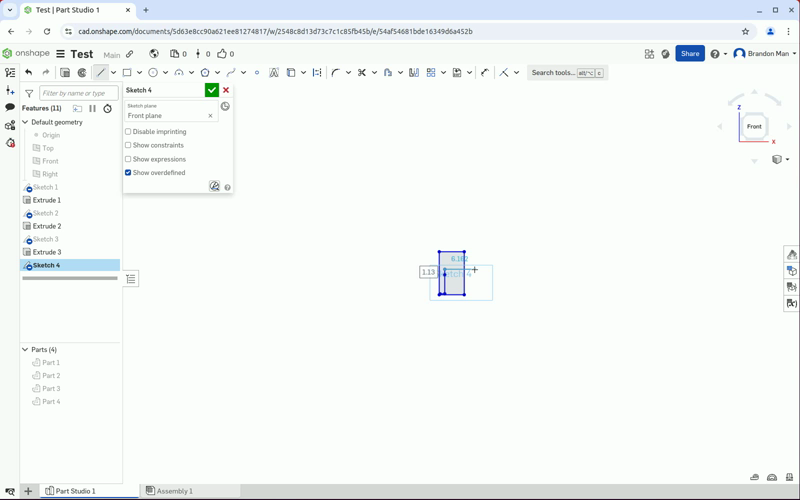
mouse_move(444, 252)
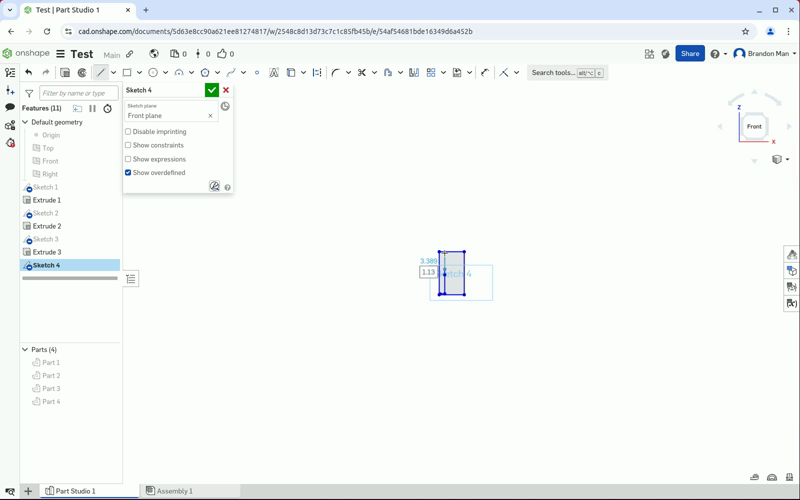
click(444, 252)
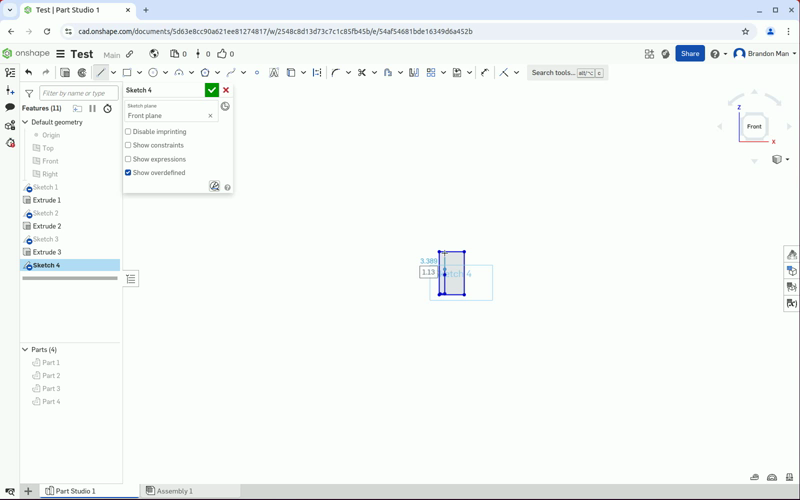
key_up(shift)
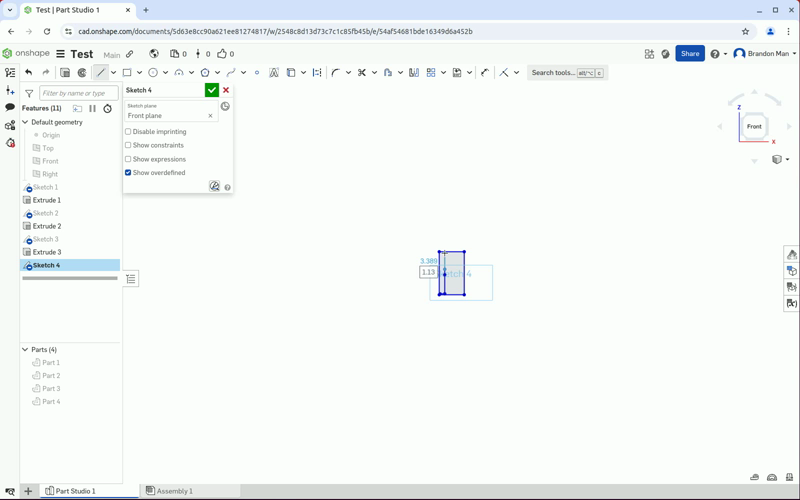
key_down(shift)
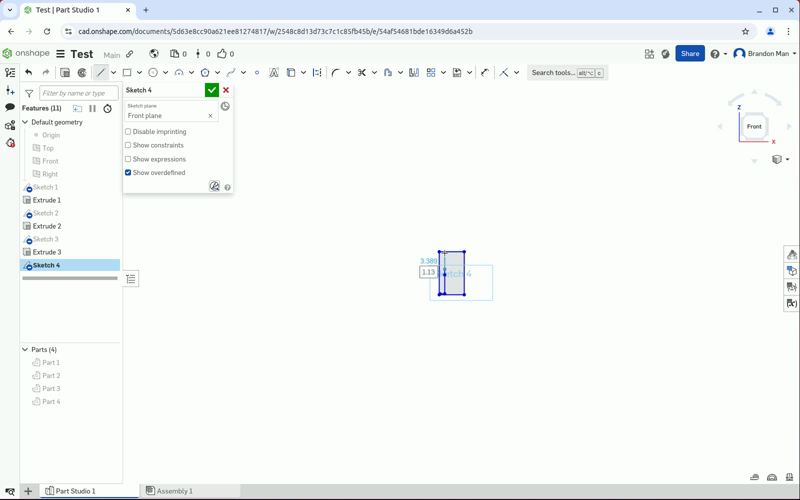
mouse_move(474, 252)
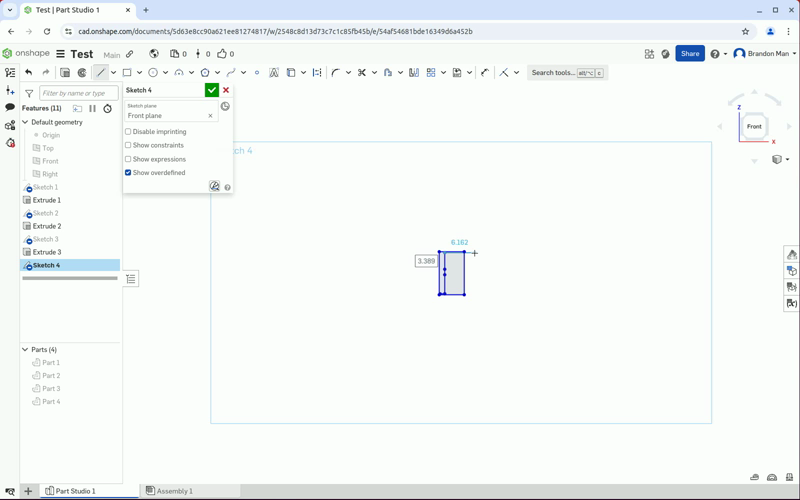
mouse_move(440, 252)
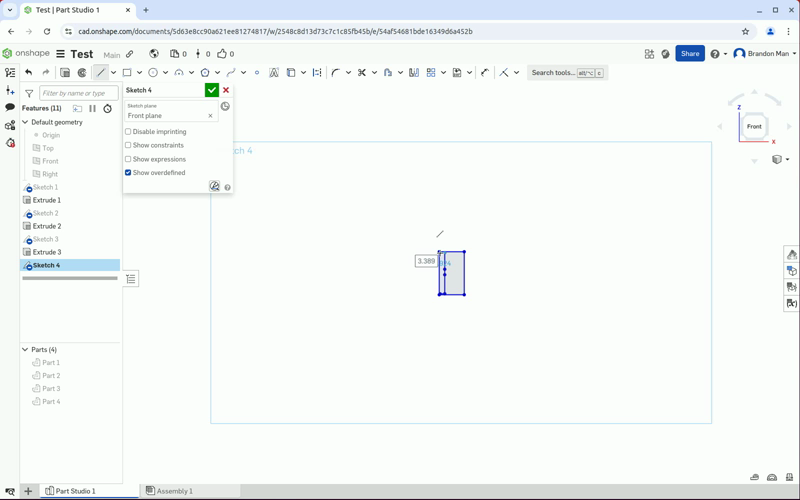
scroll(6)
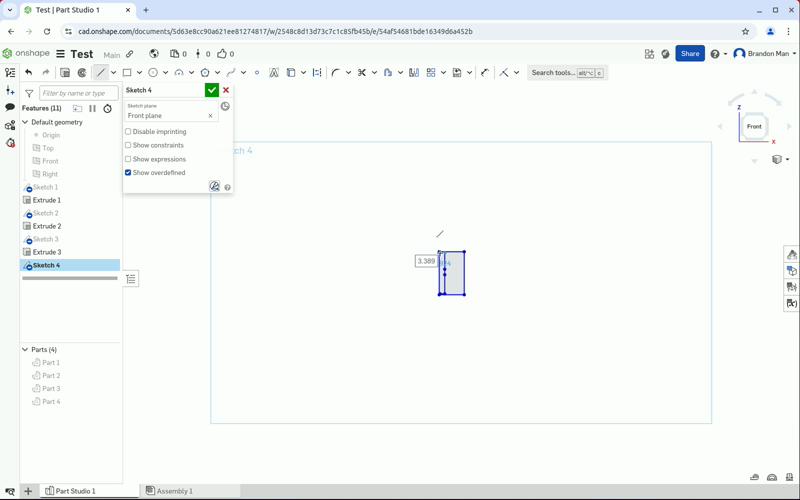
scroll(6)
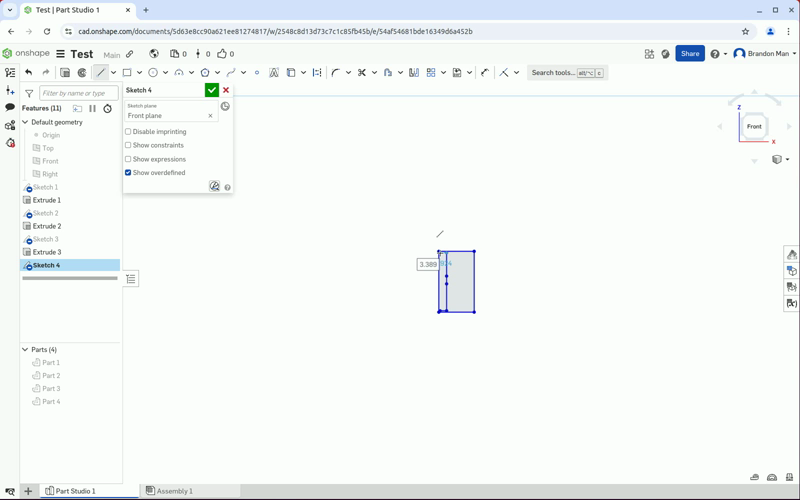
scroll(6)
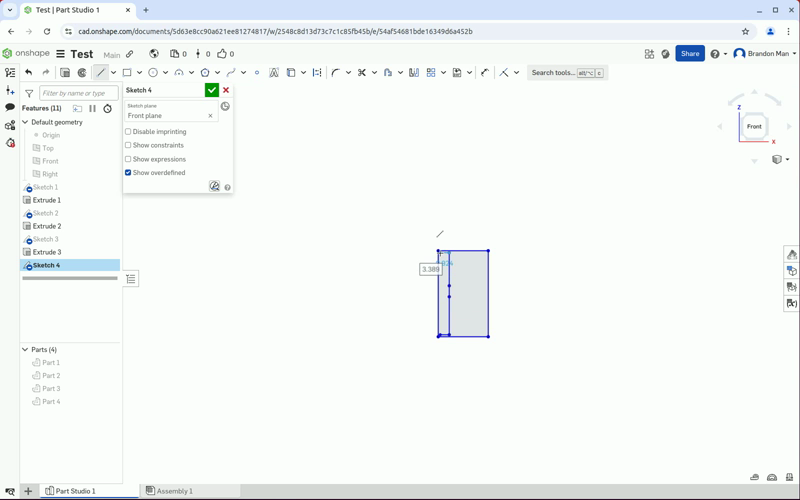
scroll(6)
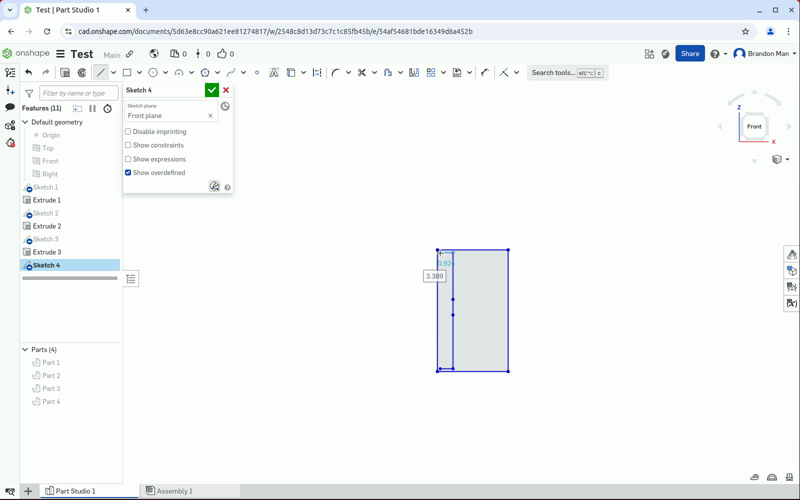
scroll(6)
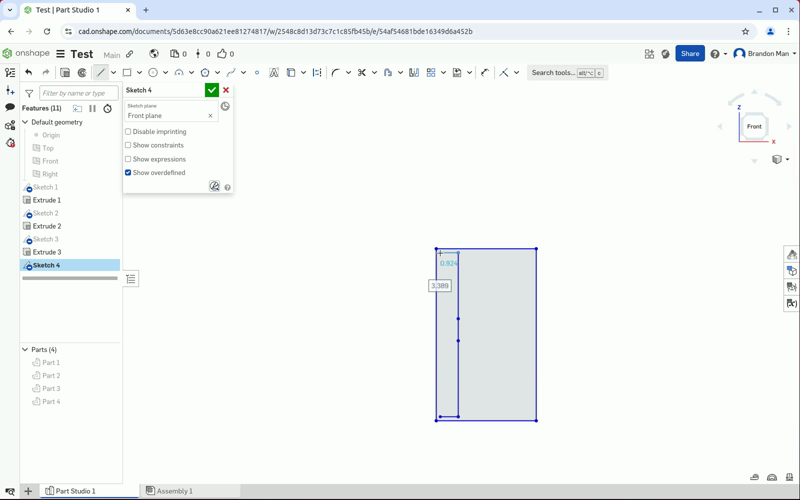
scroll(6)
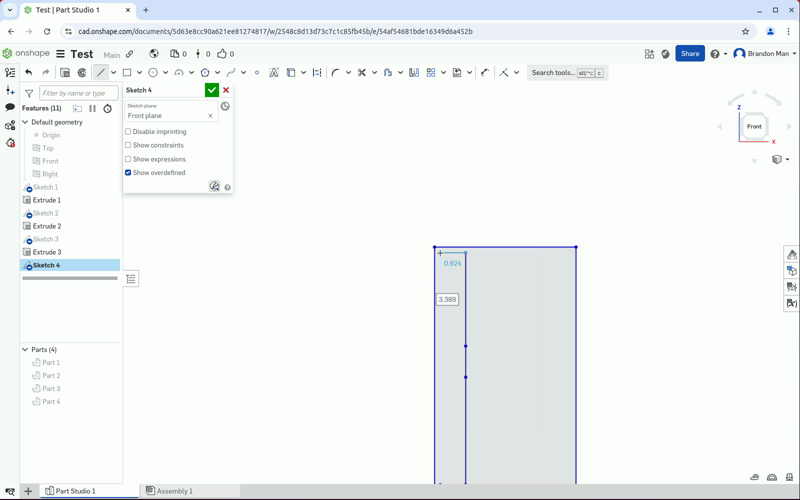
scroll(6)
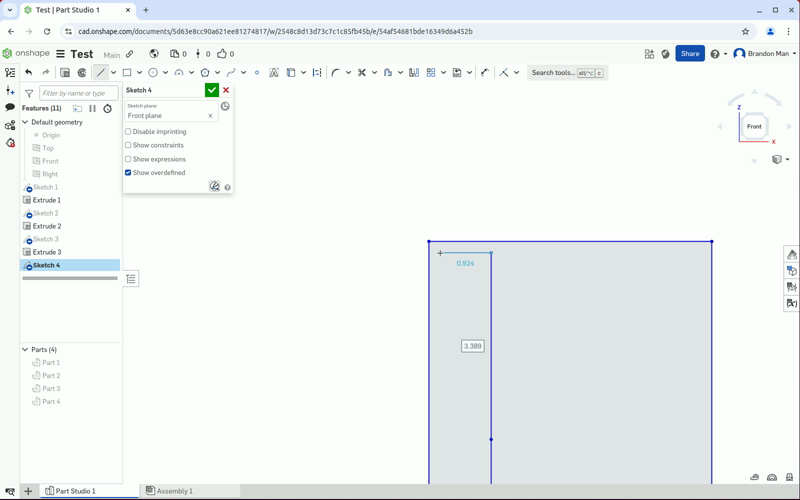
click(440, 252)
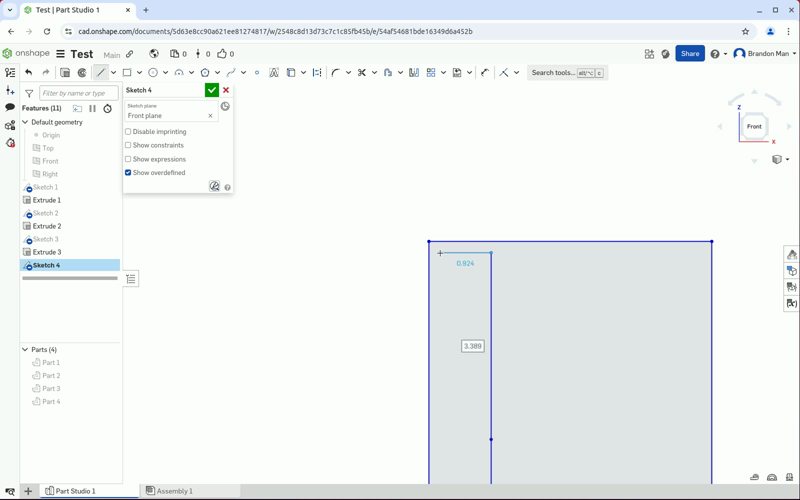
scroll(-6)
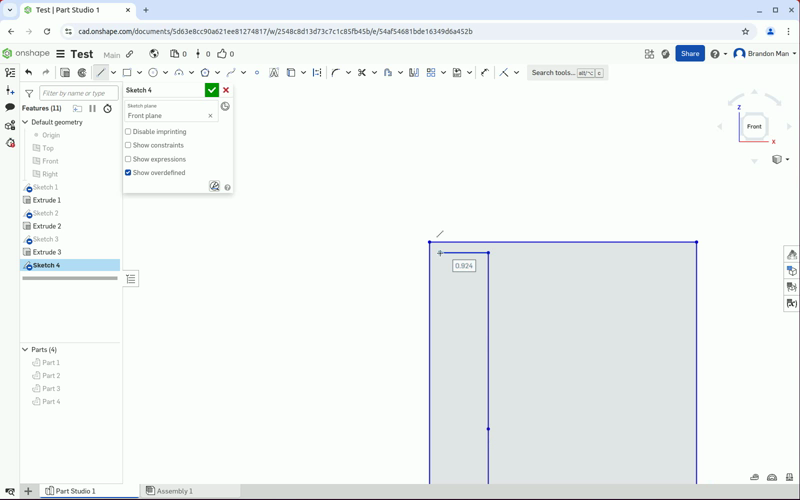
scroll(-6)
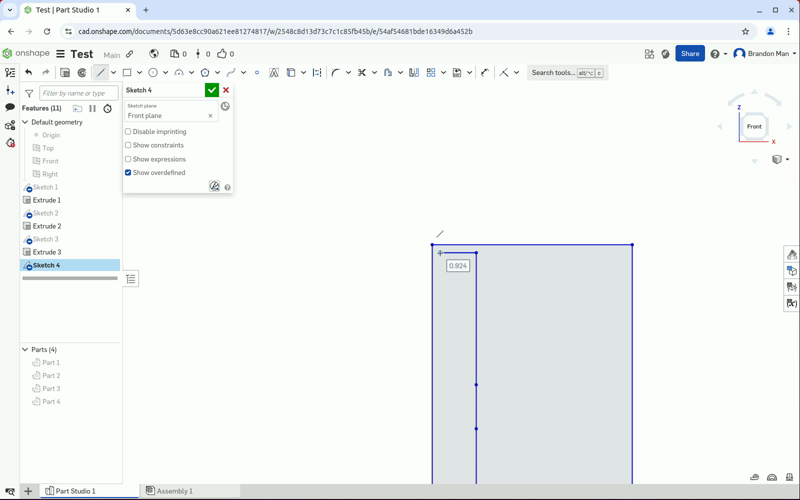
scroll(-6)
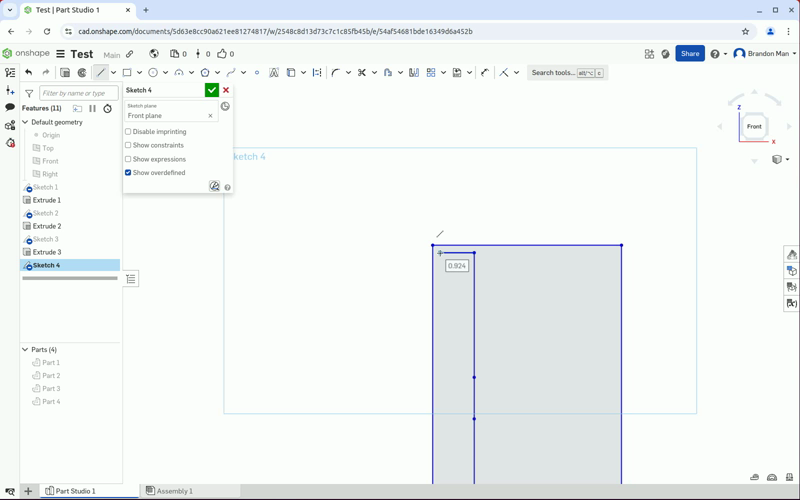
scroll(-6)
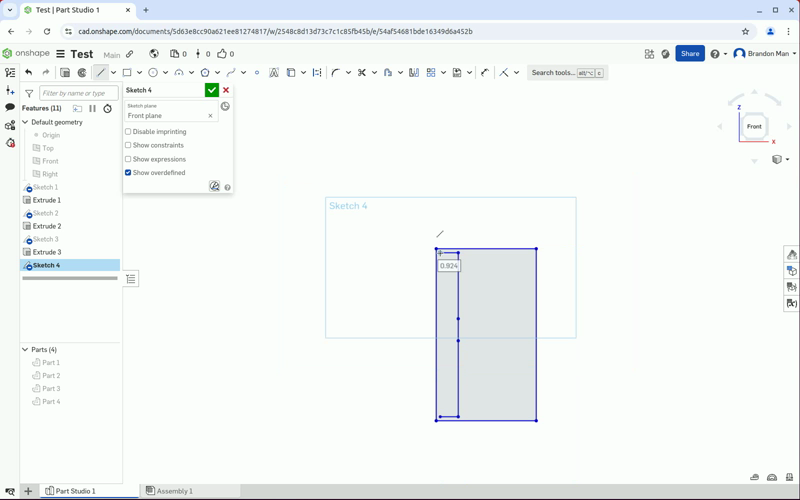
scroll(-6)
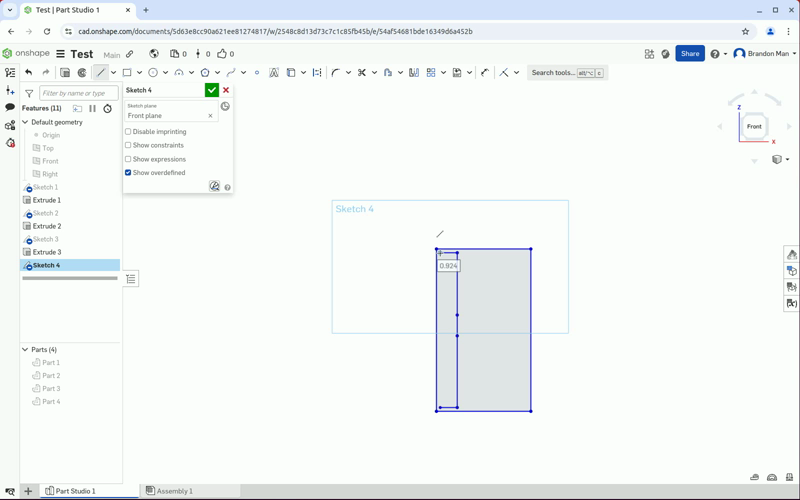
scroll(-6)
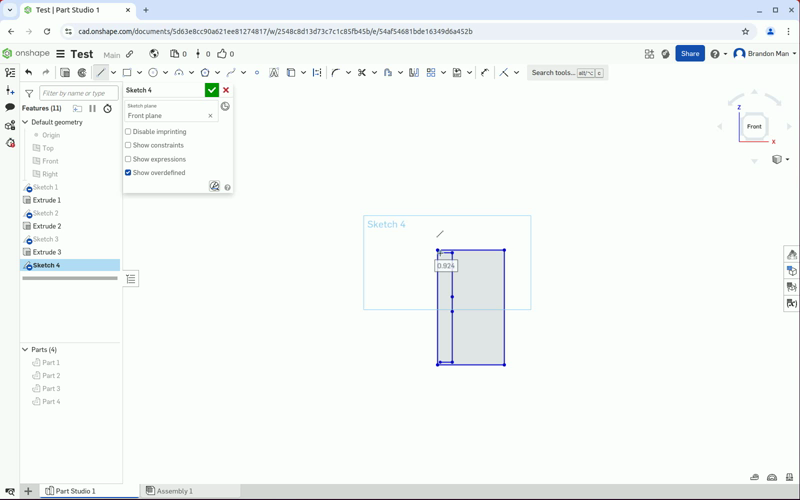
scroll(-6)
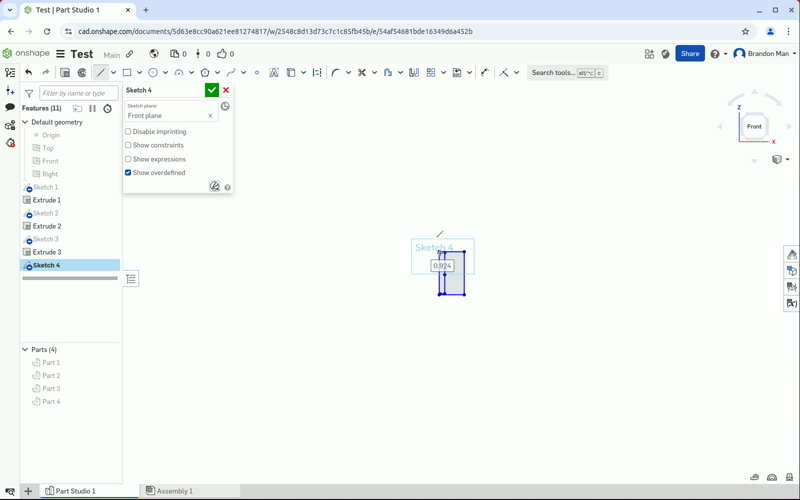
key_up(shift)
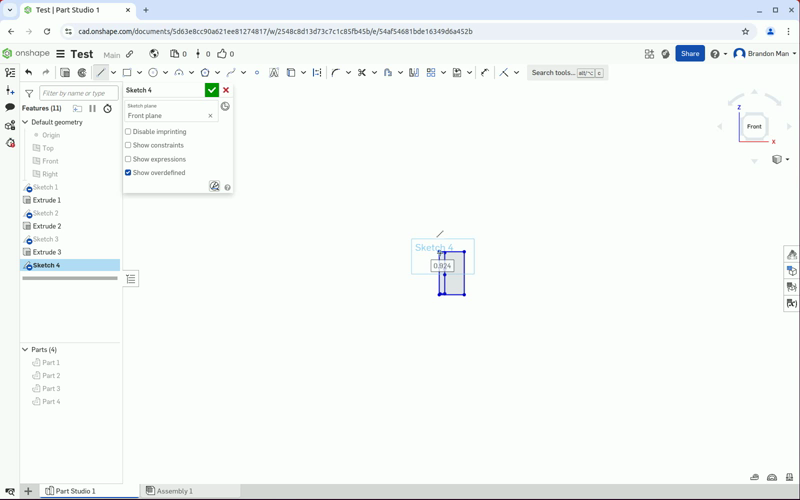
key_down(shift)
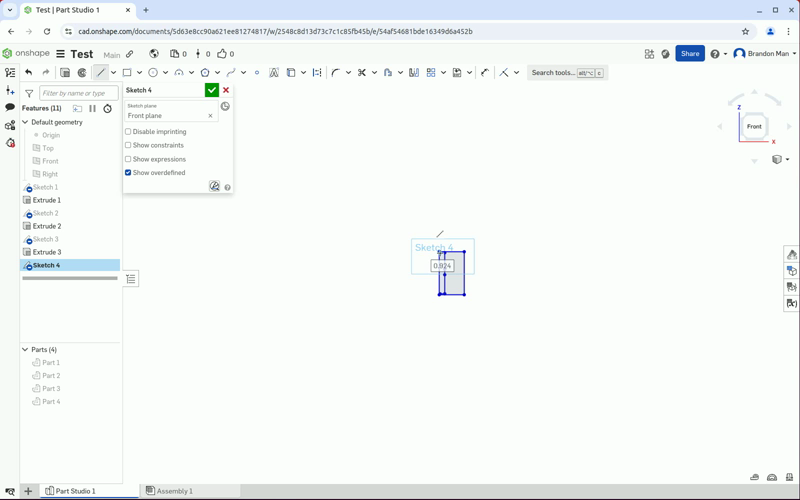
mouse_move(470, 252)
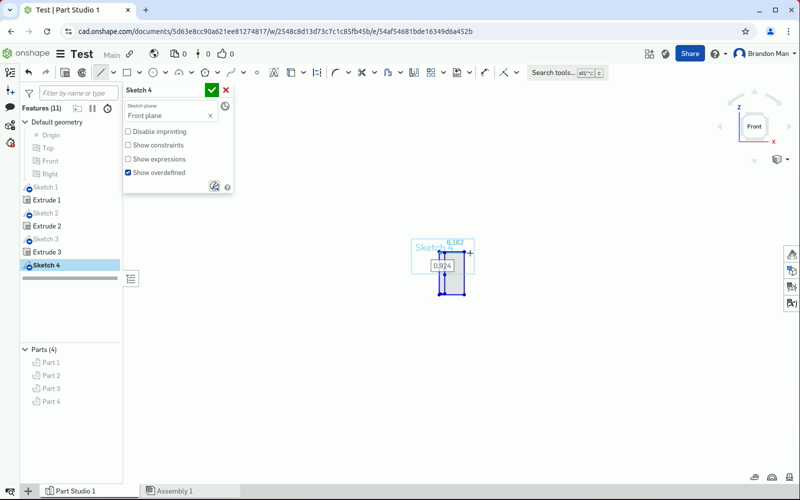
mouse_move(440, 269)
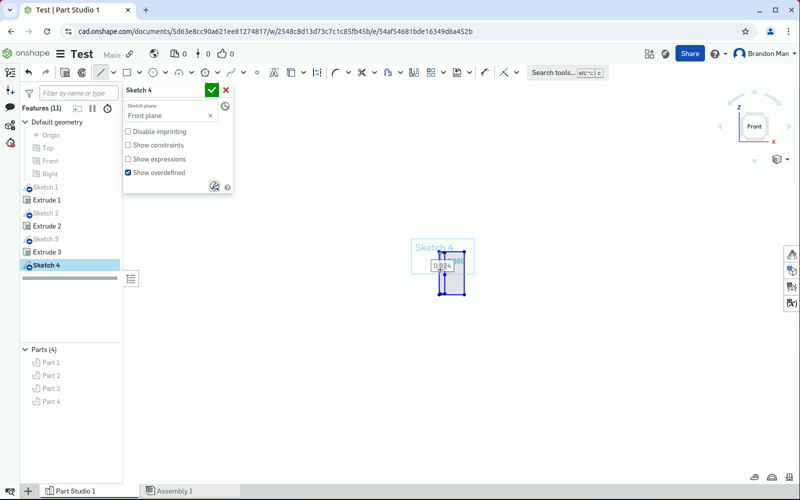
click(440, 269)
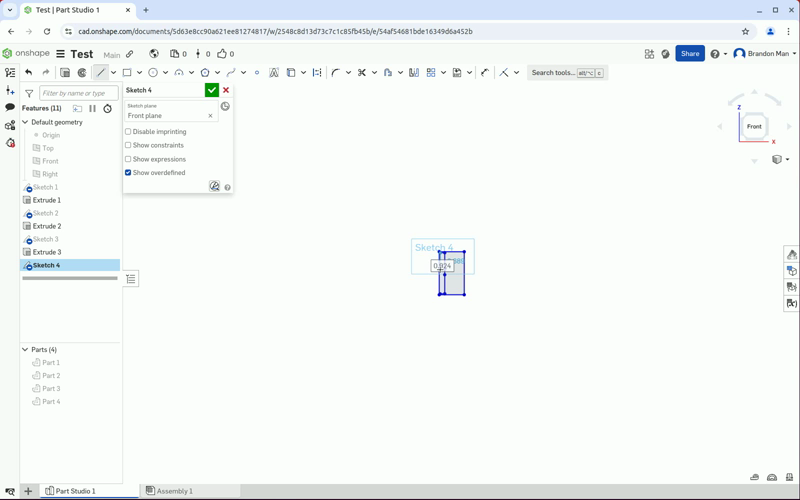
key_up(shift)
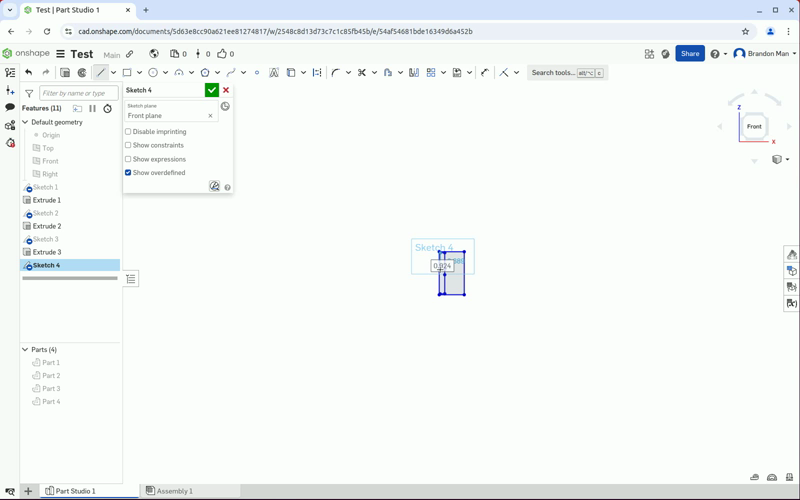
key_down(shift)
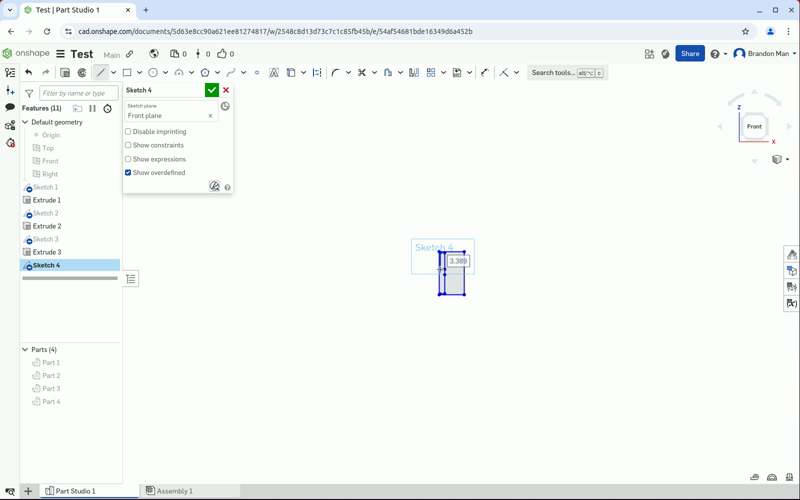
mouse_move(470, 269)
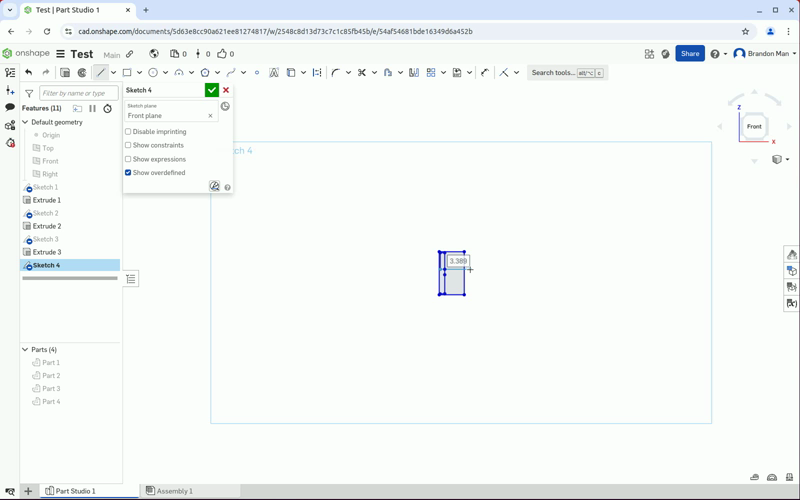
mouse_move(440, 274)
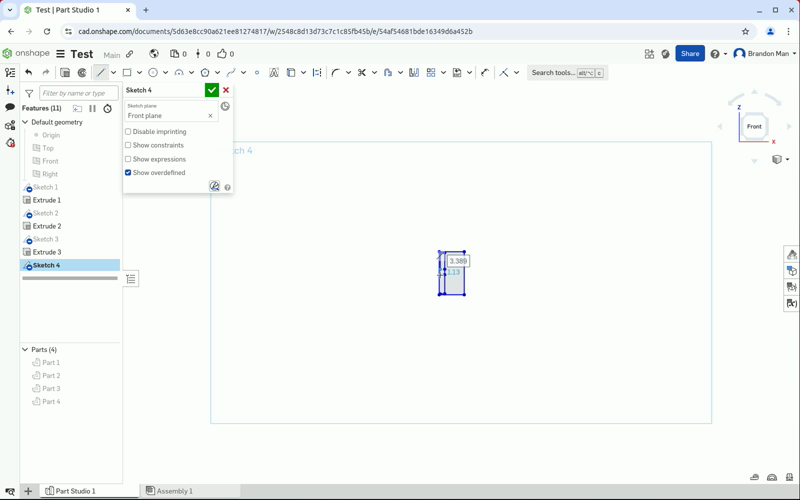
scroll(6)
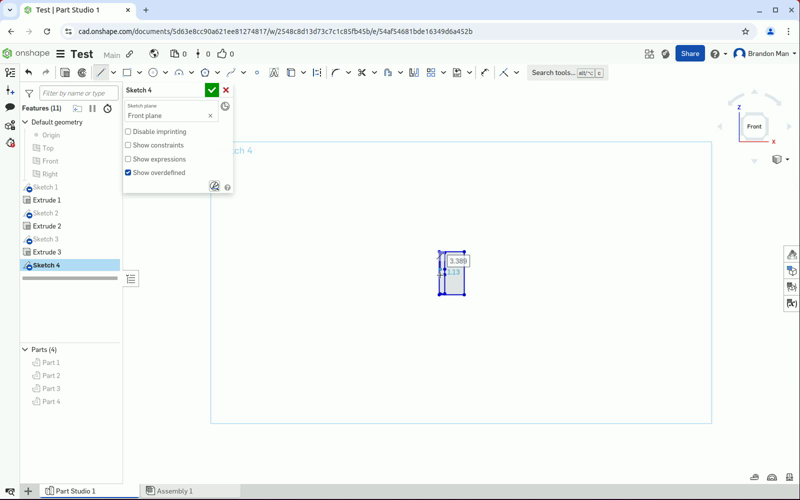
scroll(6)
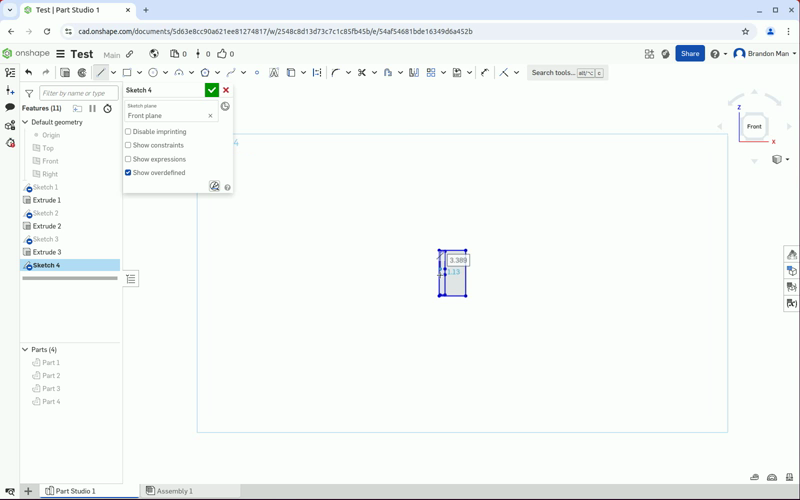
scroll(6)
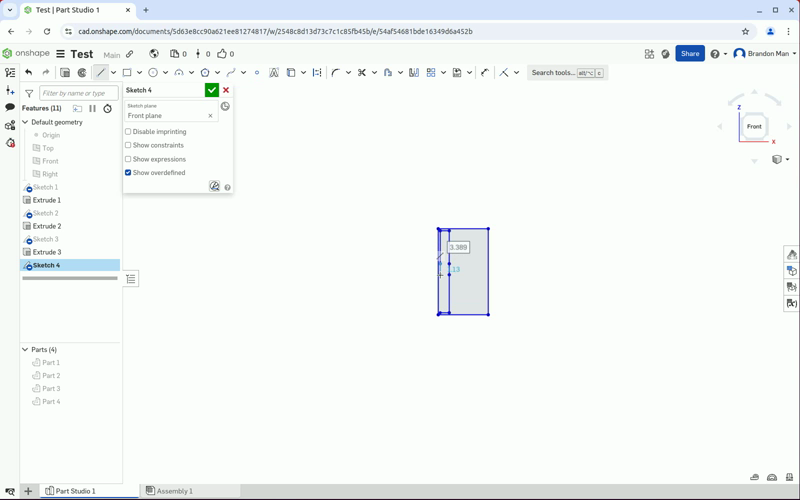
scroll(6)
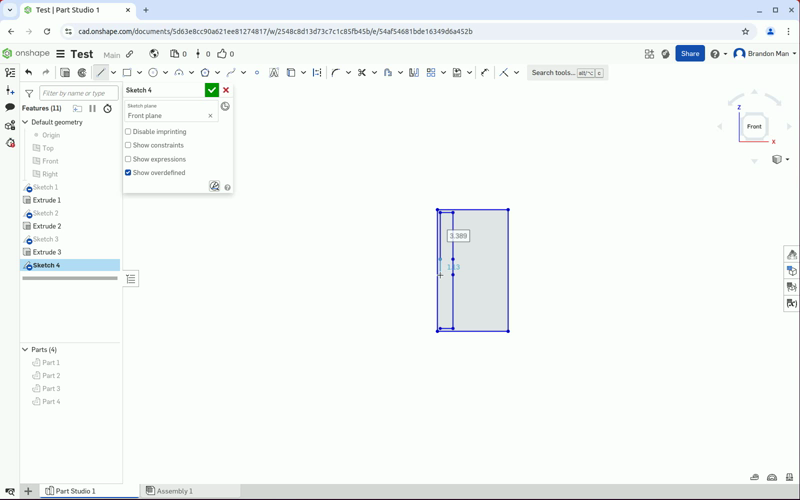
scroll(6)
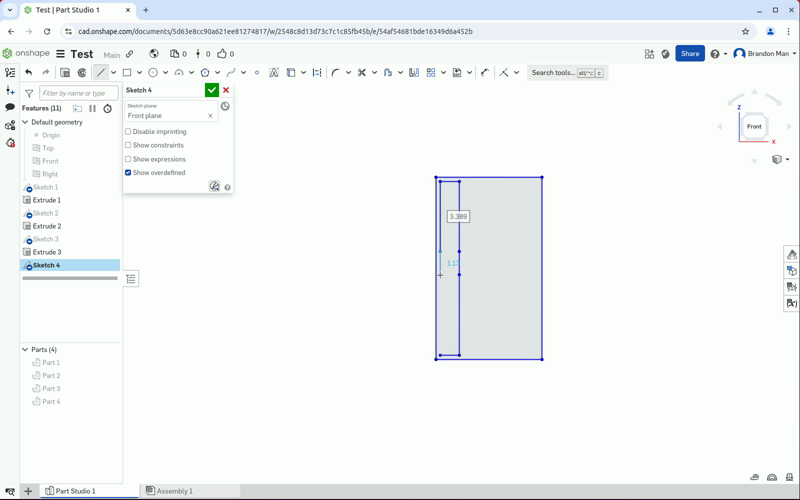
scroll(6)
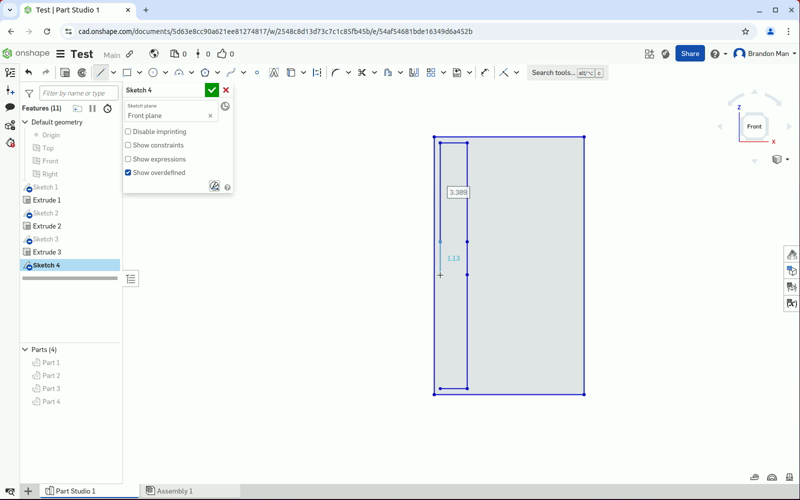
scroll(6)
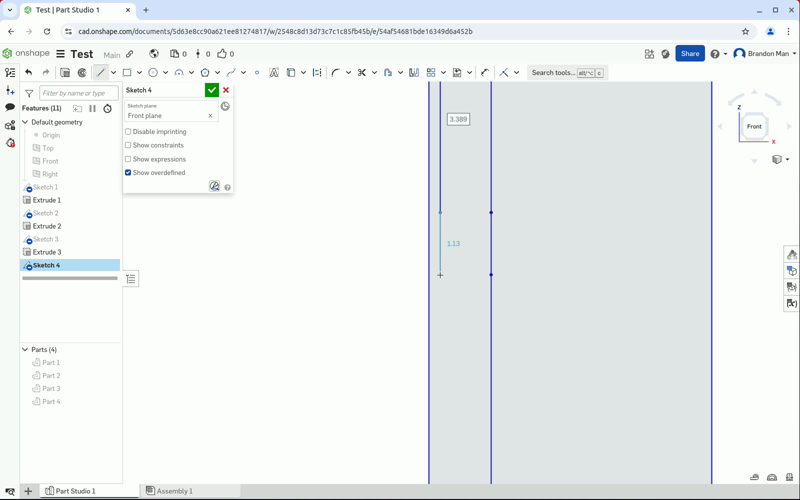
click(440, 274)
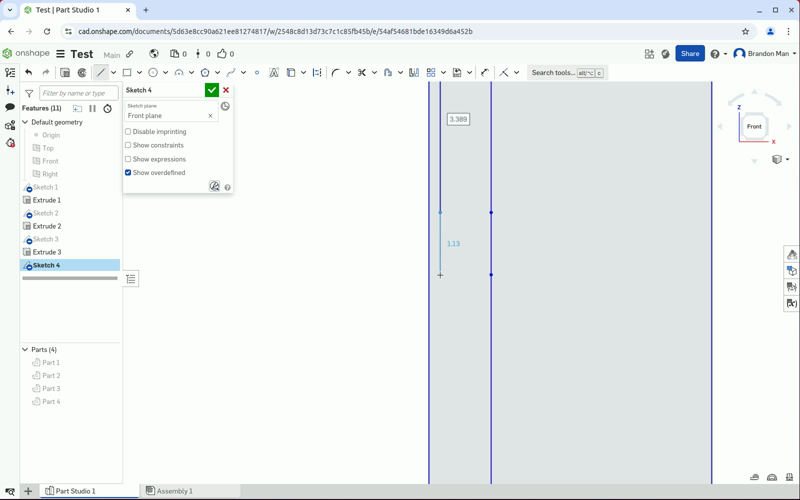
scroll(-6)
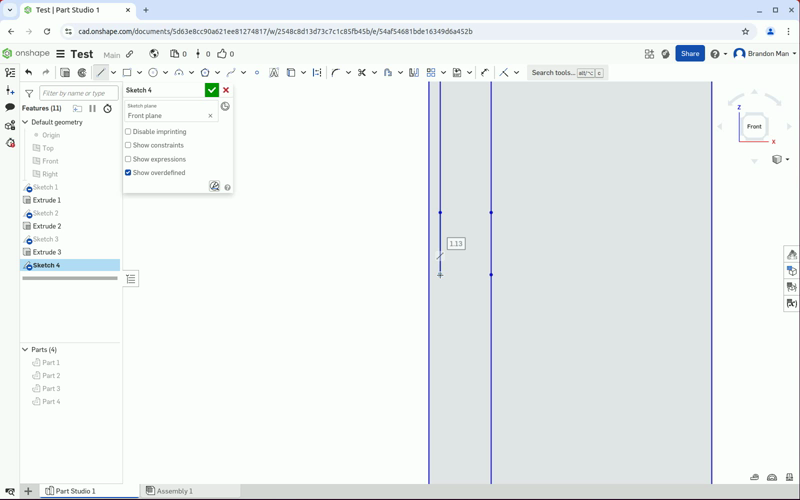
scroll(-6)
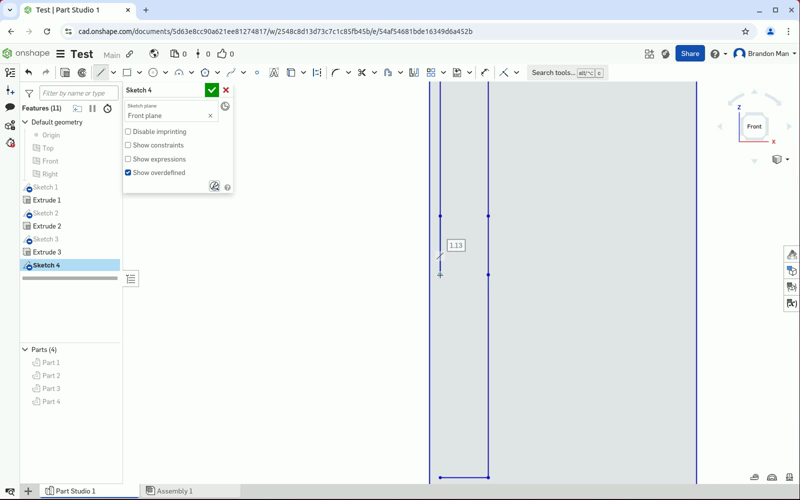
scroll(-6)
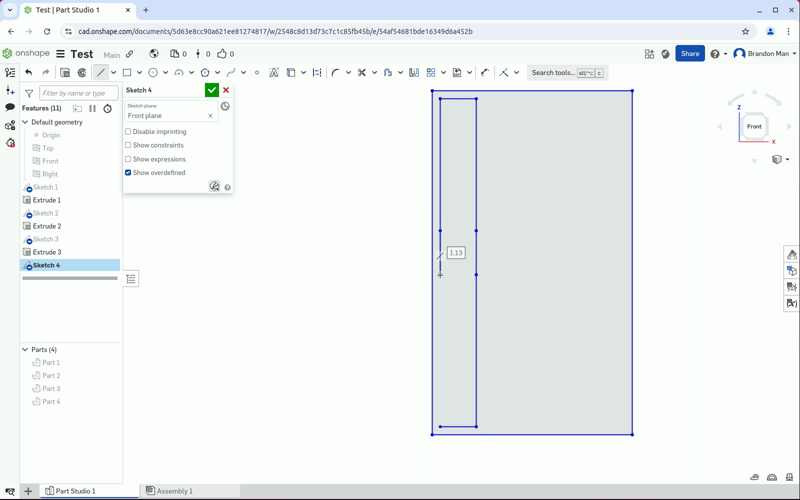
scroll(-6)
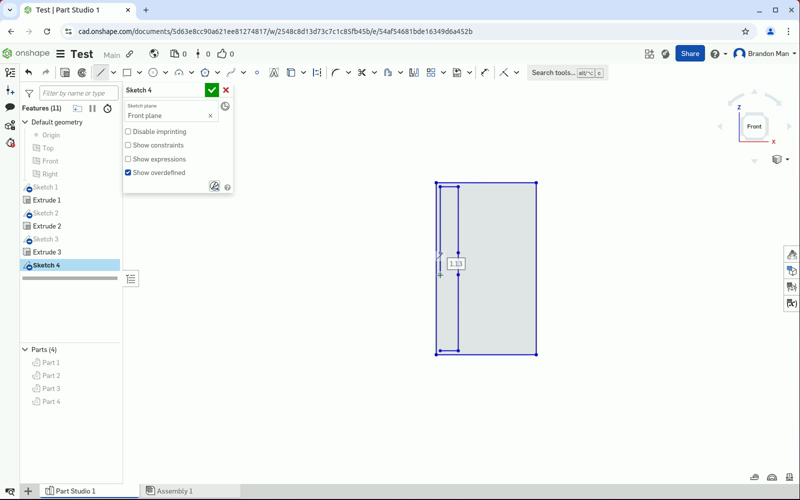
scroll(-6)
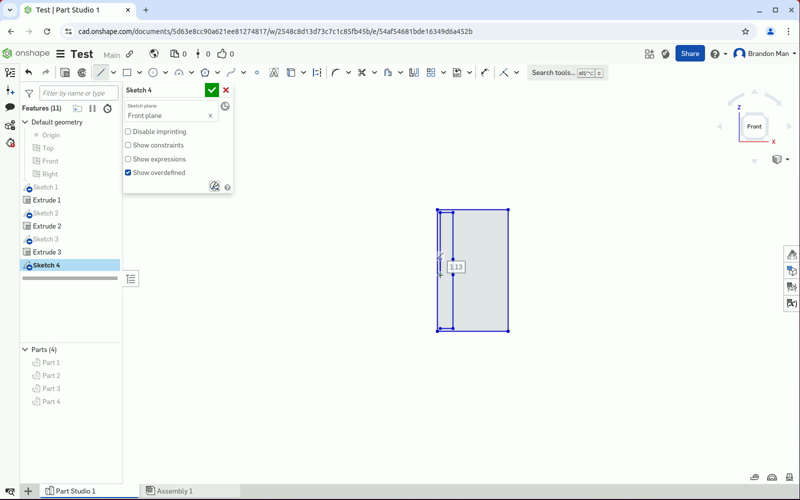
scroll(-6)
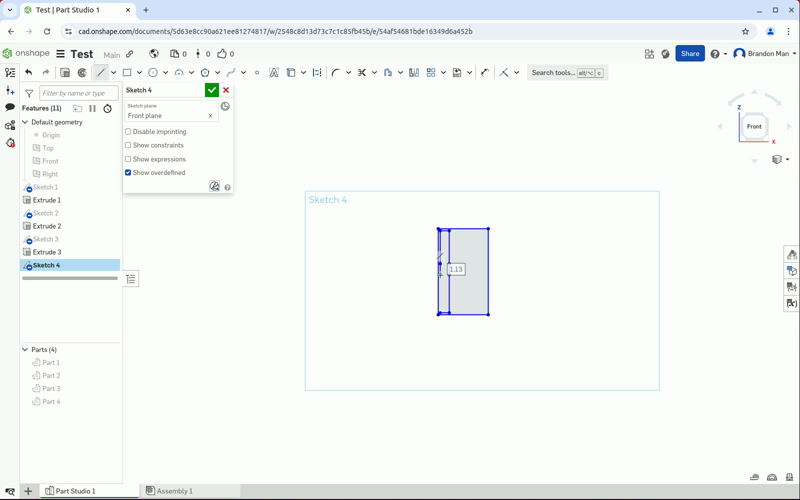
scroll(-6)
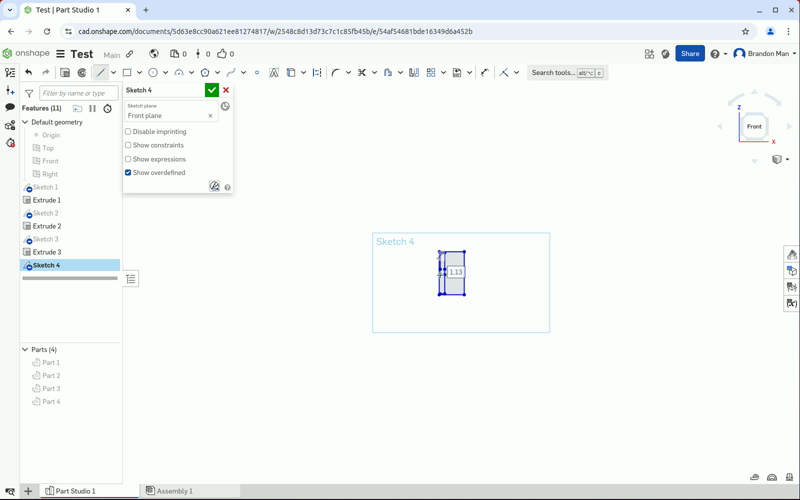
key_up(shift)
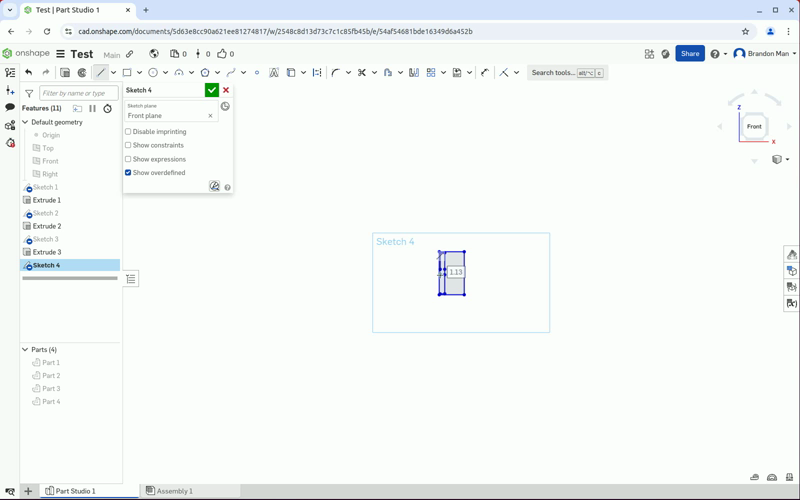
mouse_move(470, 274)
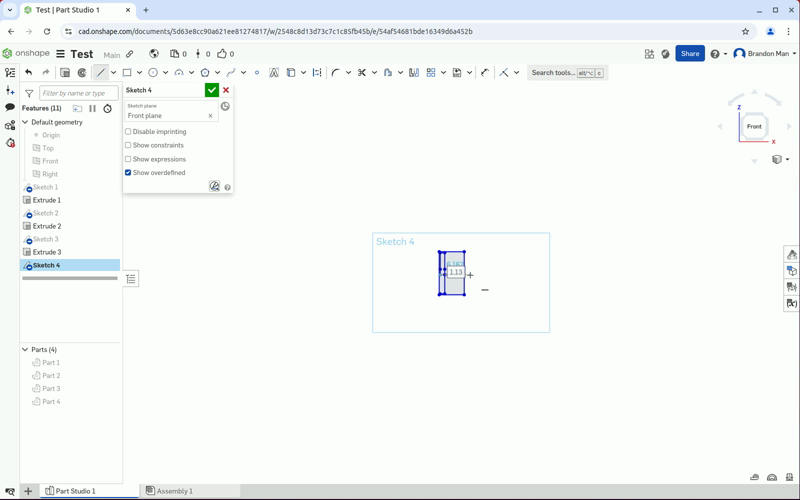
key_down(shift)
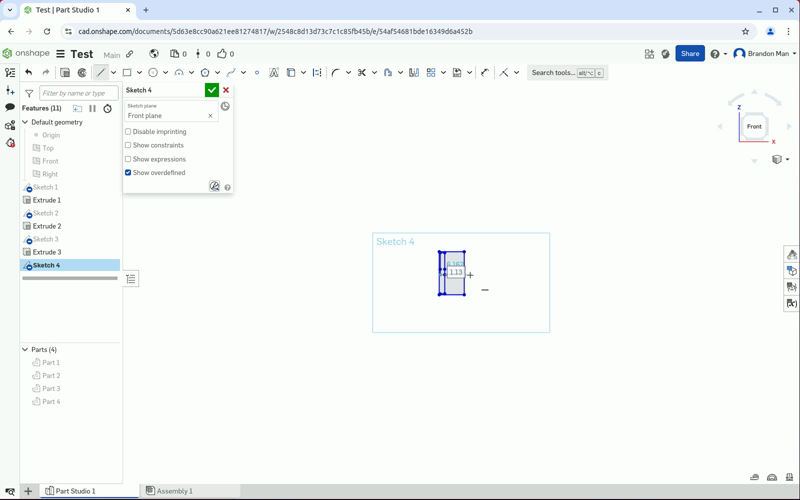
mouse_move(440, 293)
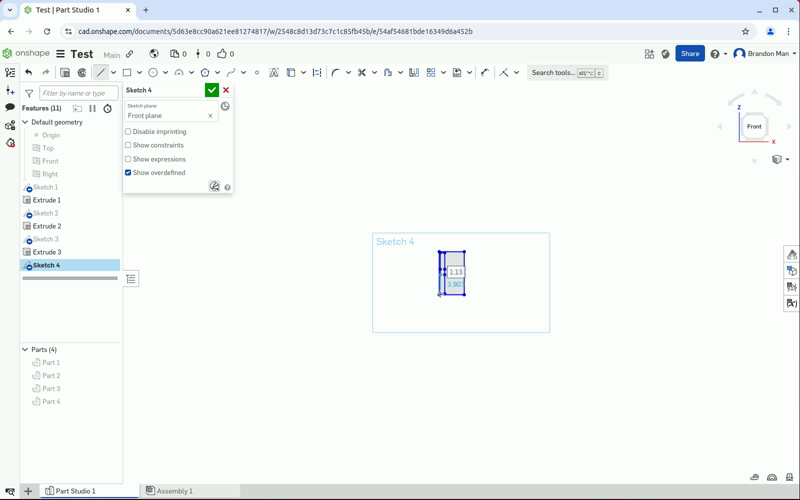
scroll(6)
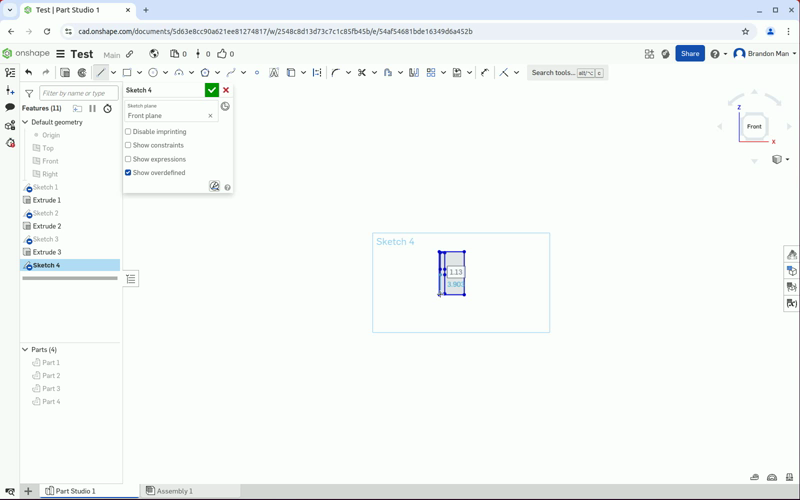
scroll(6)
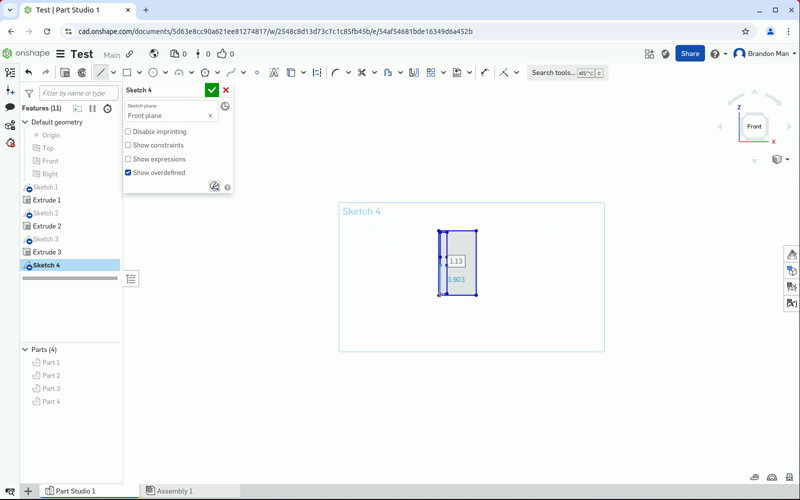
scroll(6)
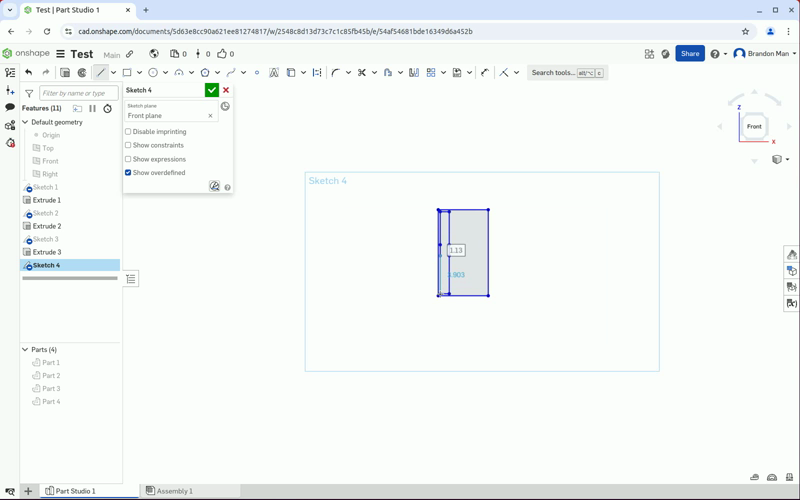
scroll(6)
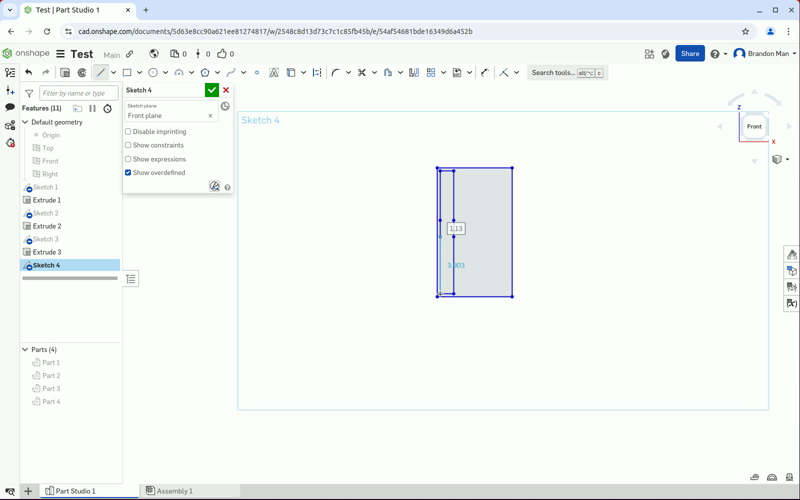
scroll(6)
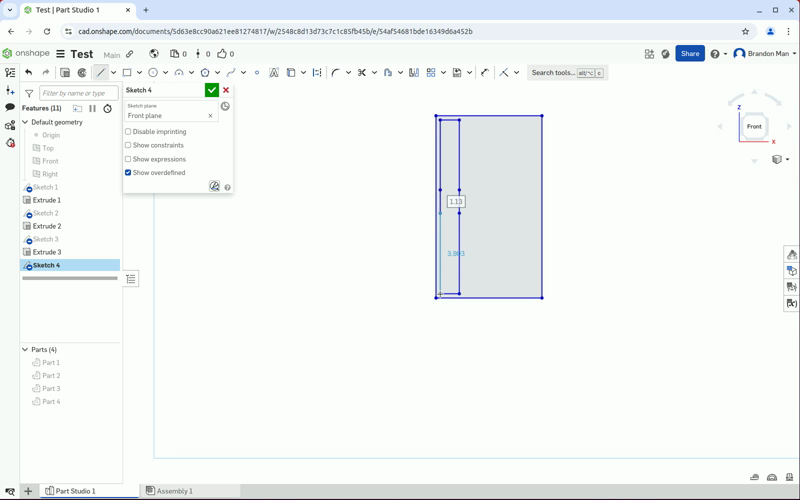
scroll(6)
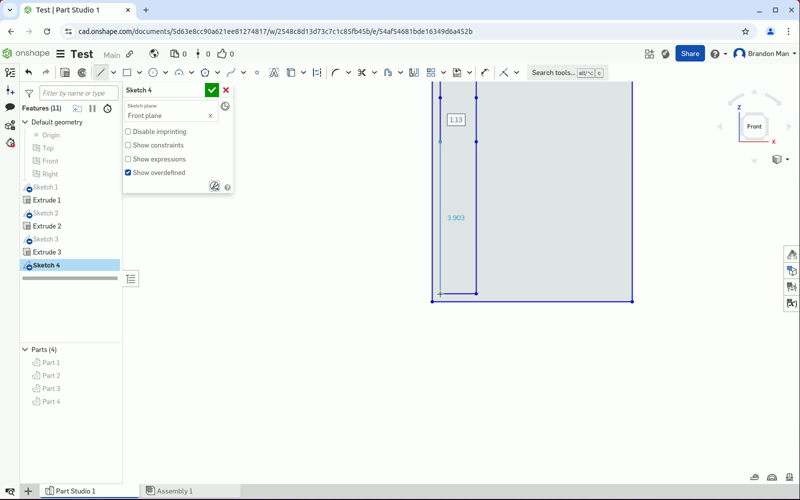
scroll(6)
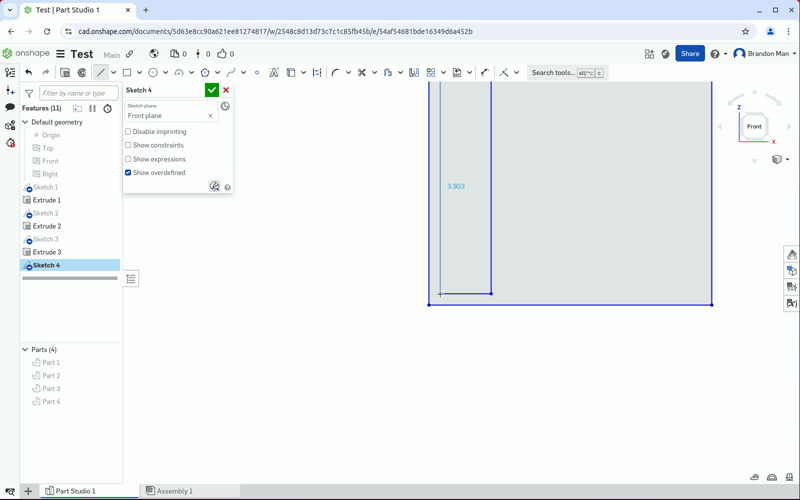
key_up(shift)
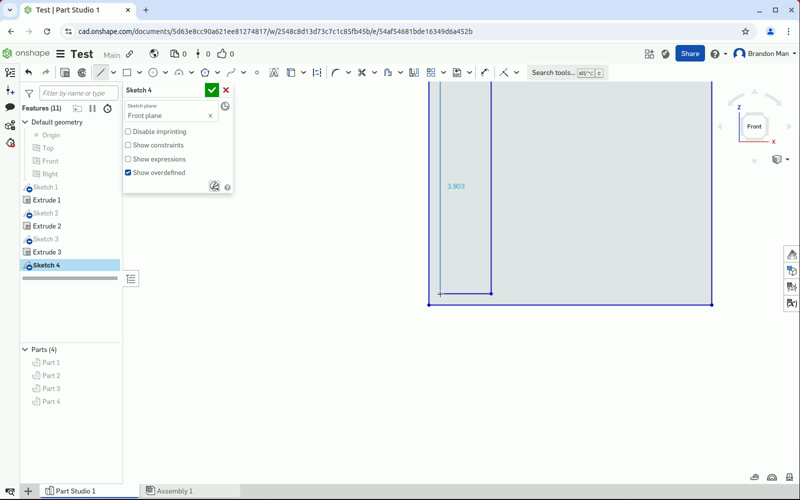
click(440, 293)
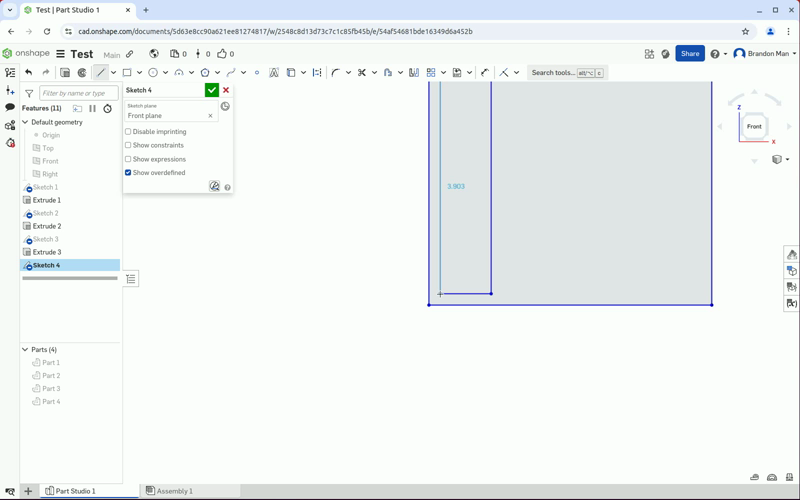
scroll(-6)
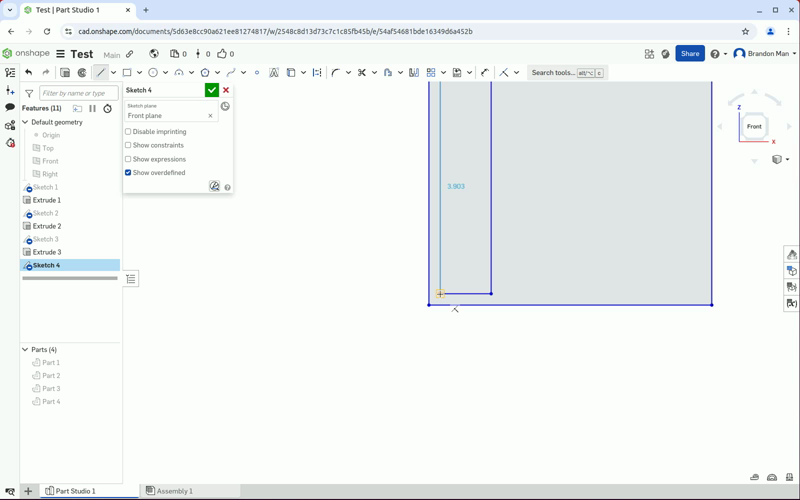
scroll(-6)
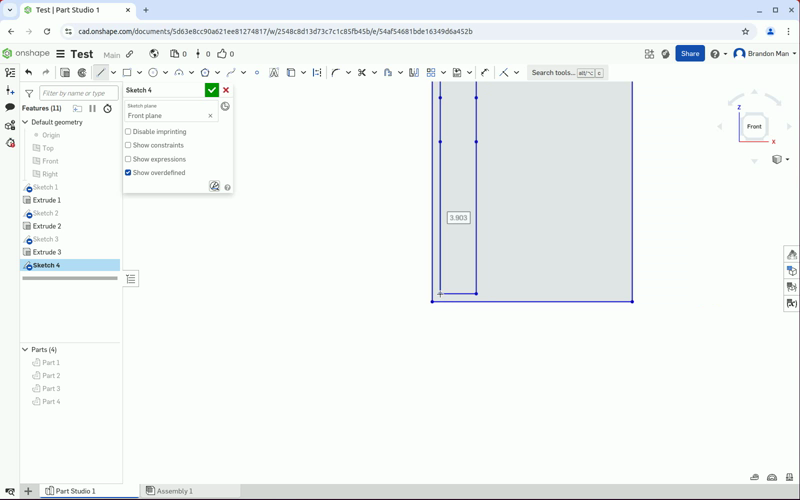
scroll(-6)
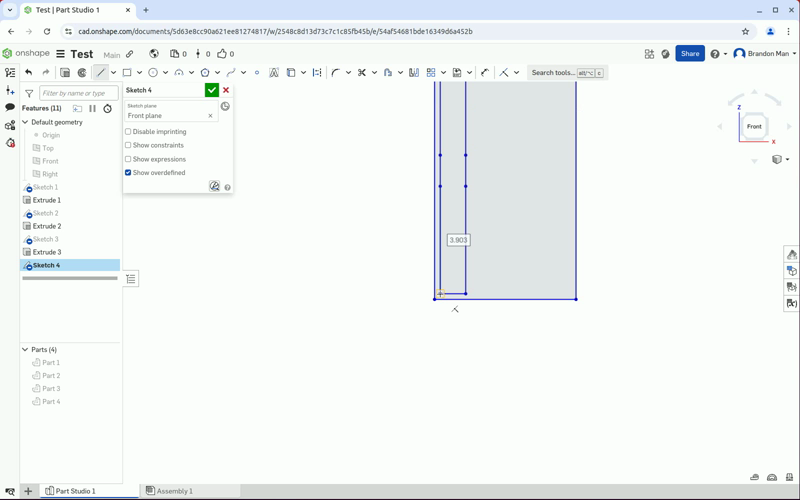
scroll(-6)
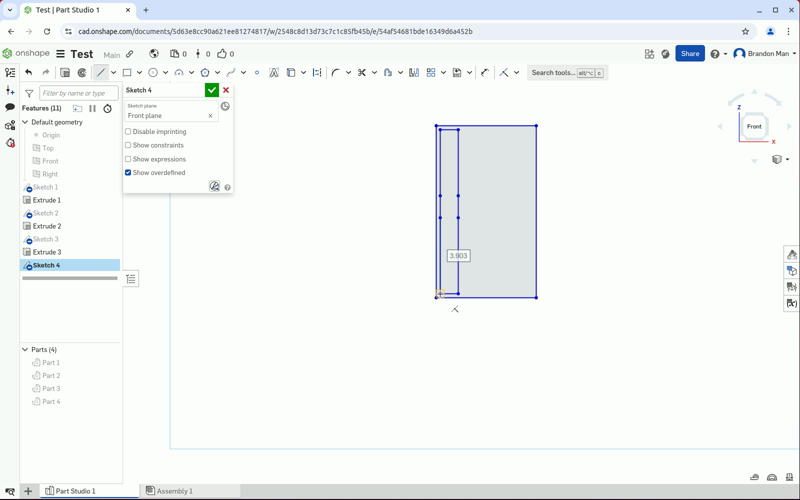
scroll(-6)
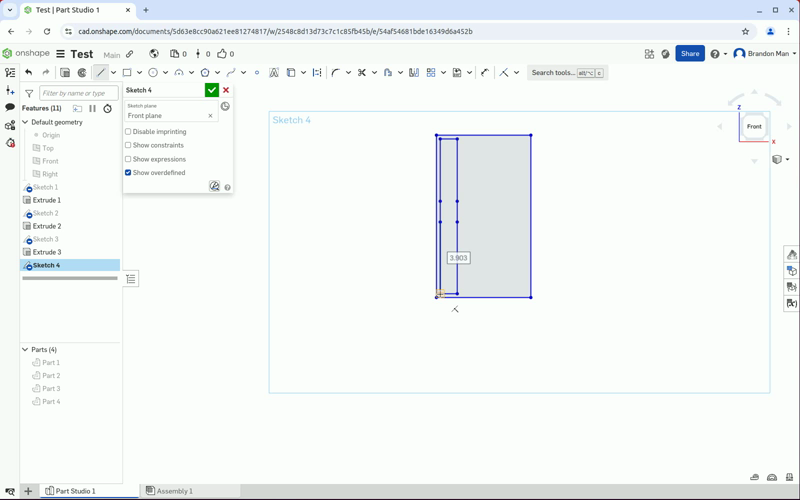
scroll(-6)
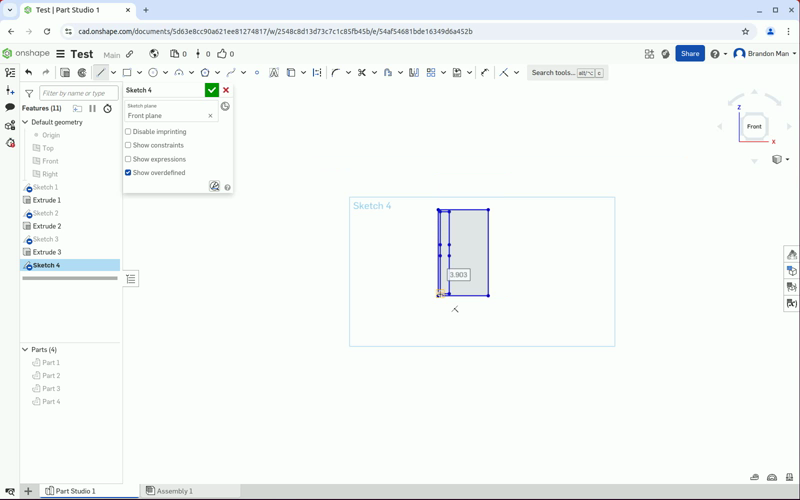
scroll(-6)
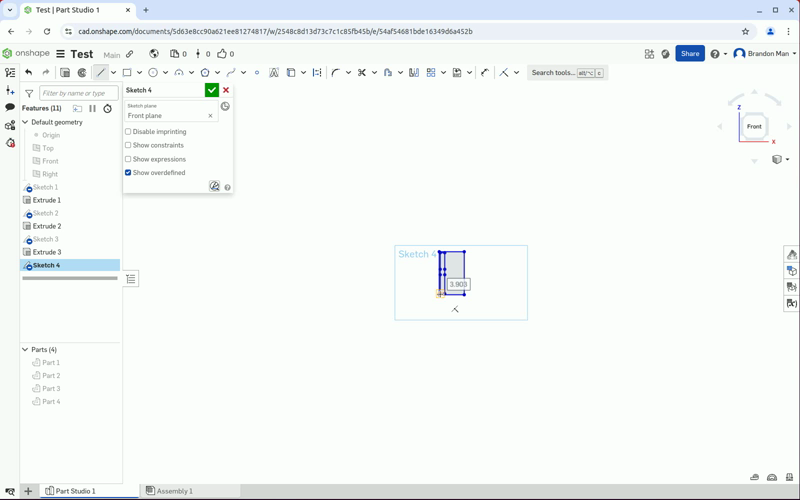
key(esc)
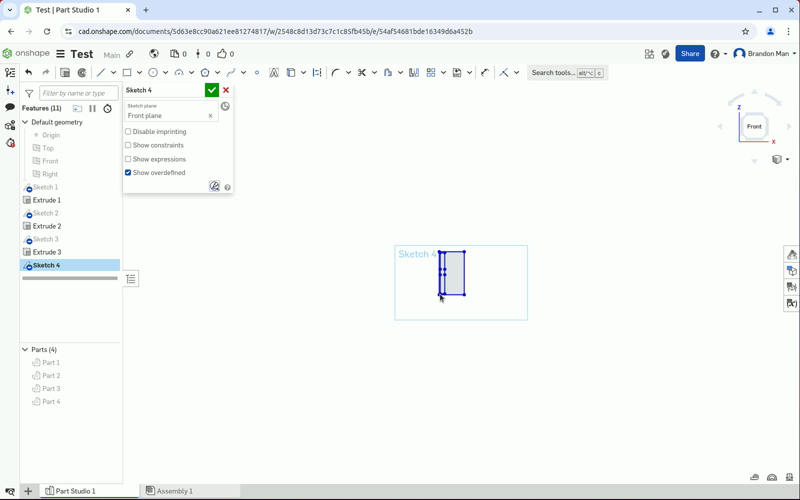
key(l)
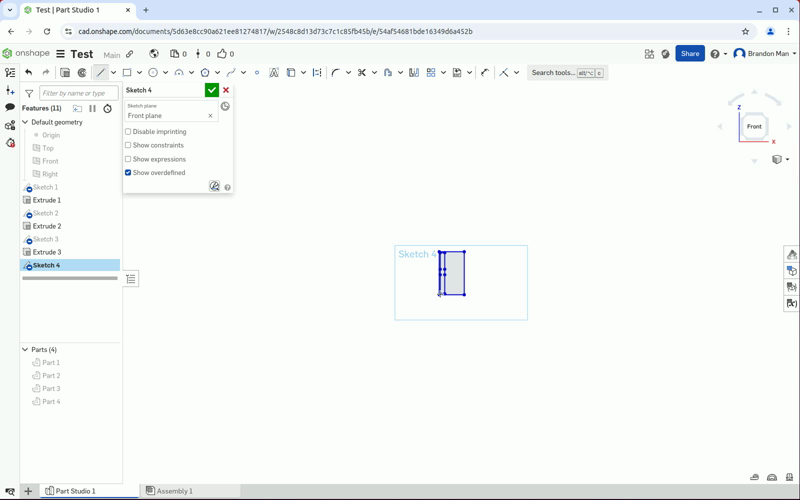
key_down(shift)
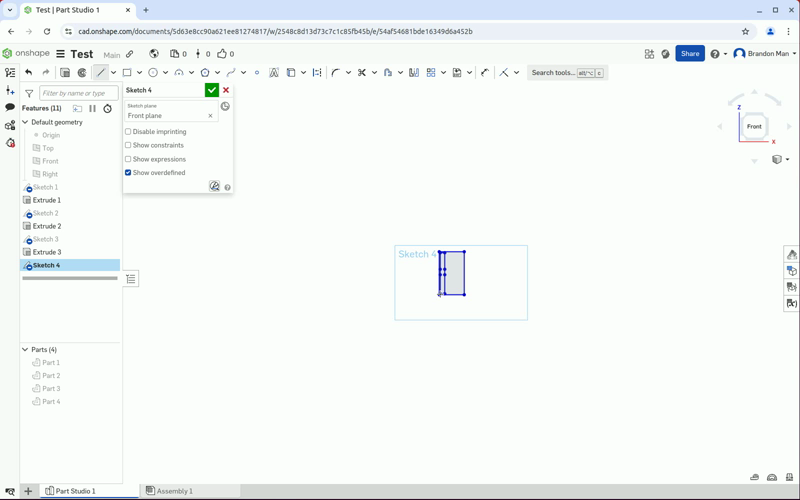
mouse_move(445, 292)
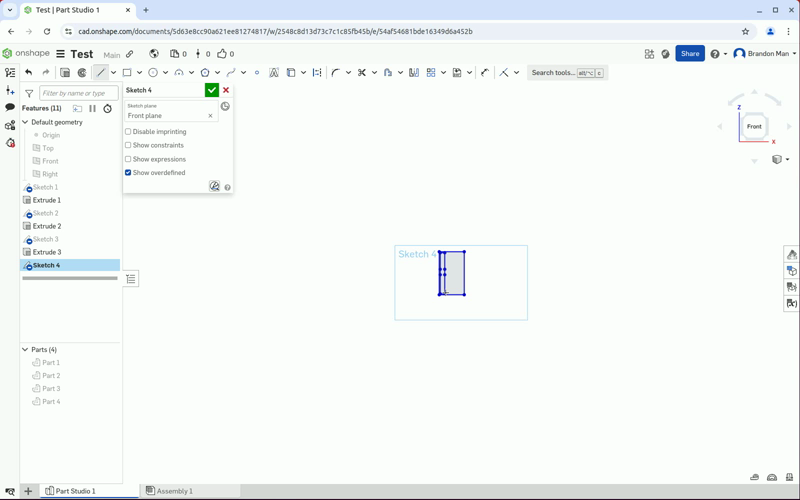
scroll(6)
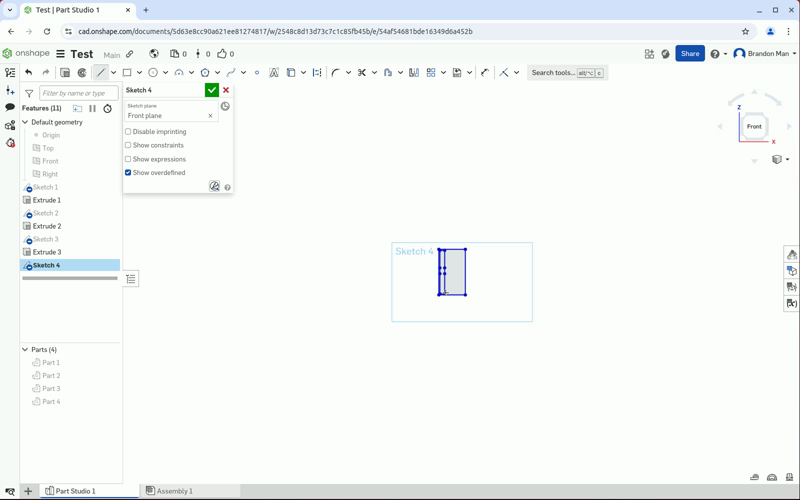
scroll(6)
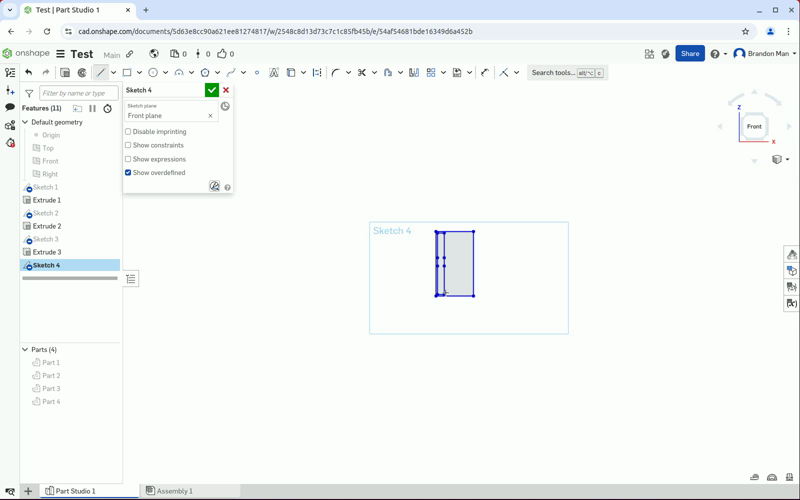
scroll(6)
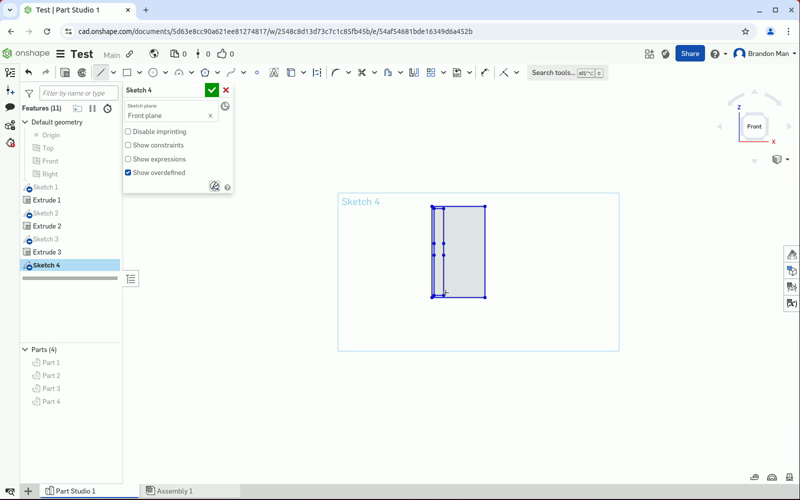
scroll(6)
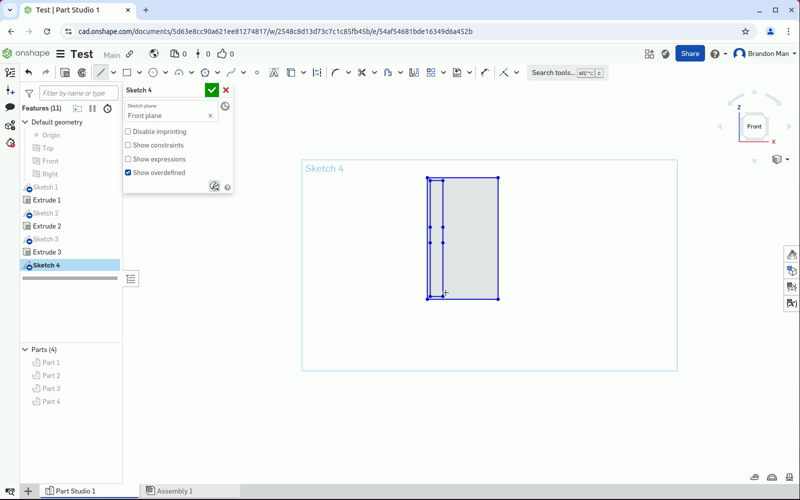
scroll(6)
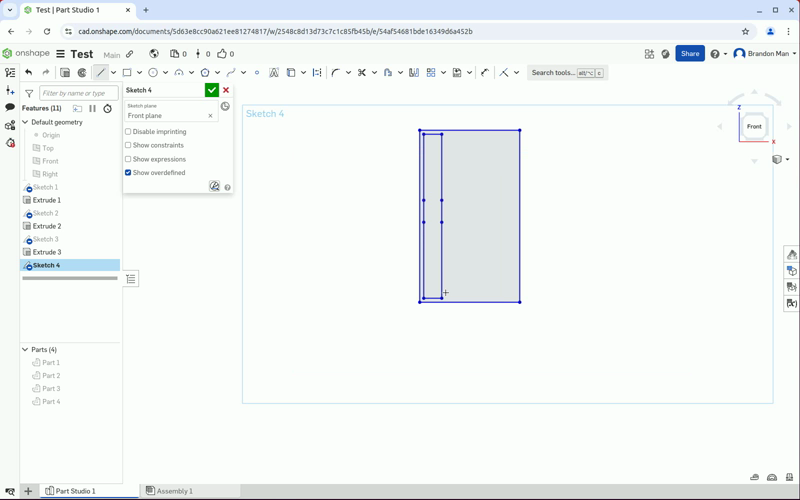
scroll(6)
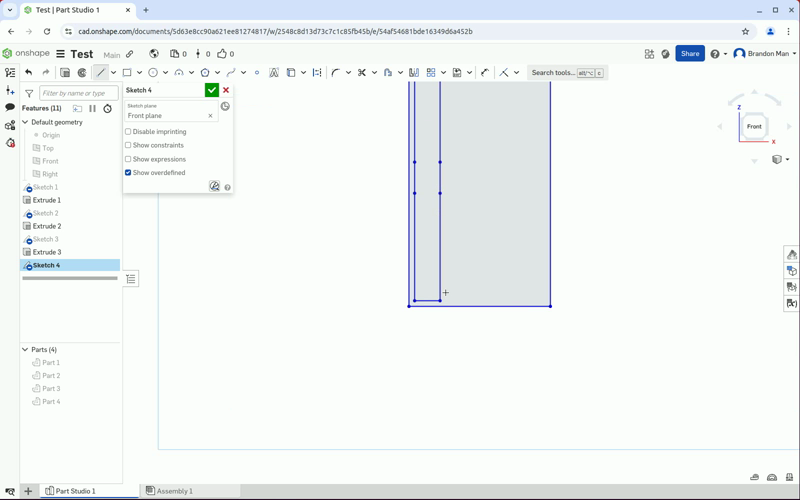
scroll(6)
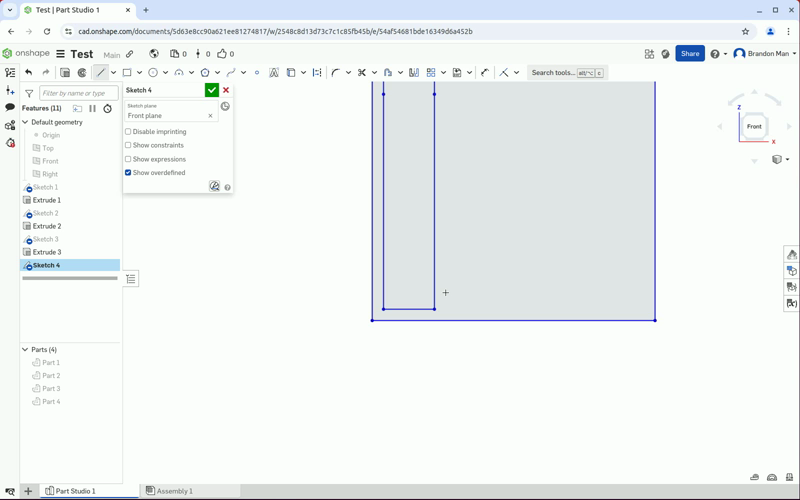
click(445, 292)
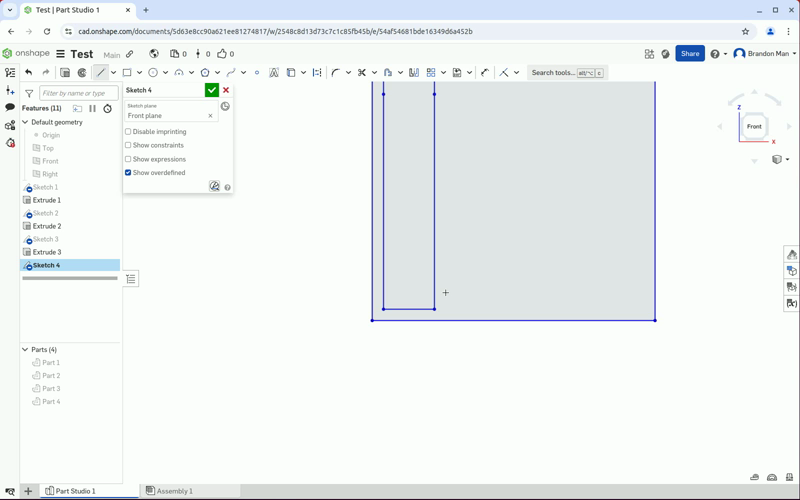
scroll(-6)
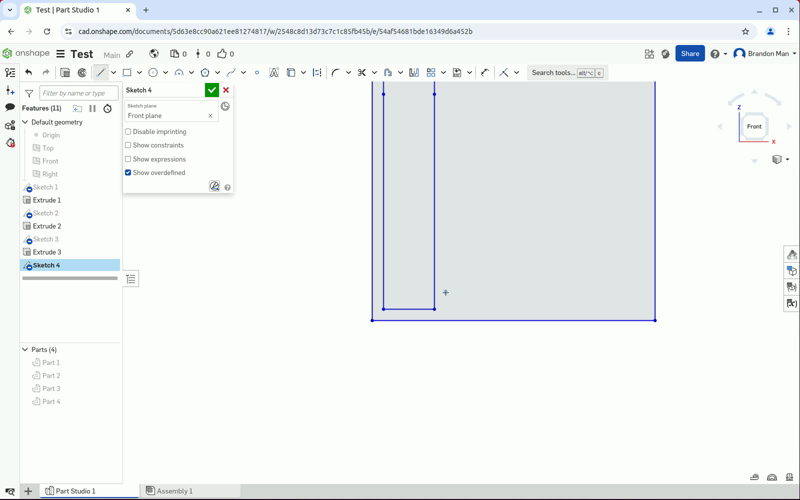
scroll(-6)
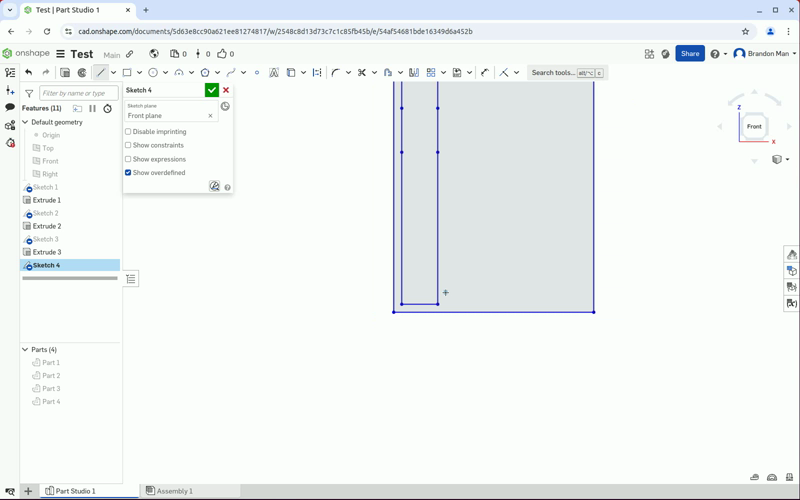
scroll(-6)
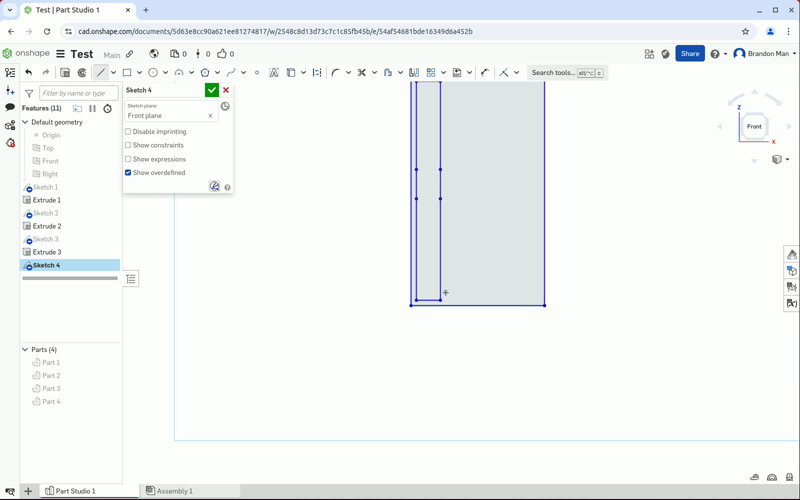
scroll(-6)
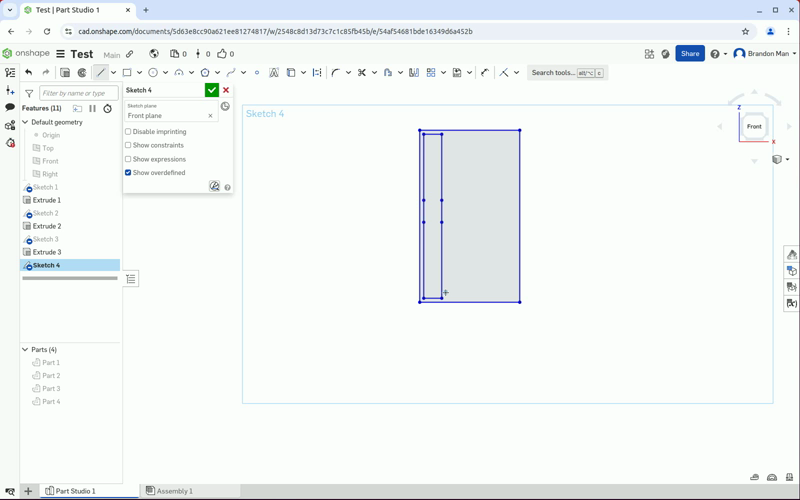
scroll(-6)
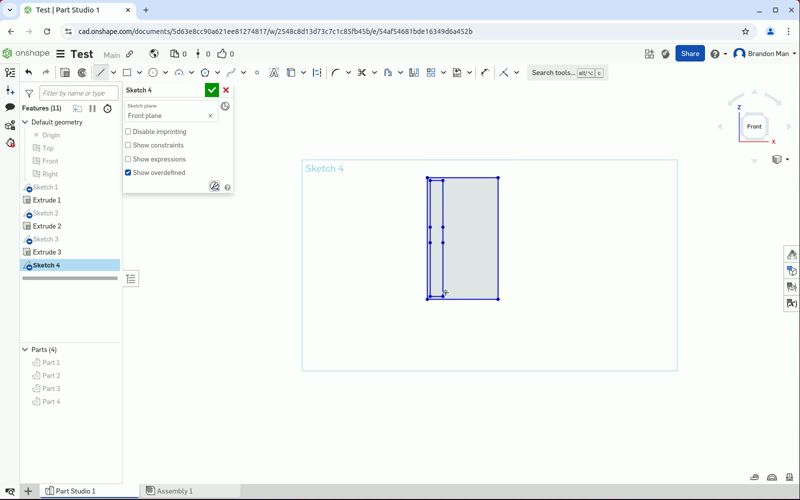
scroll(-6)
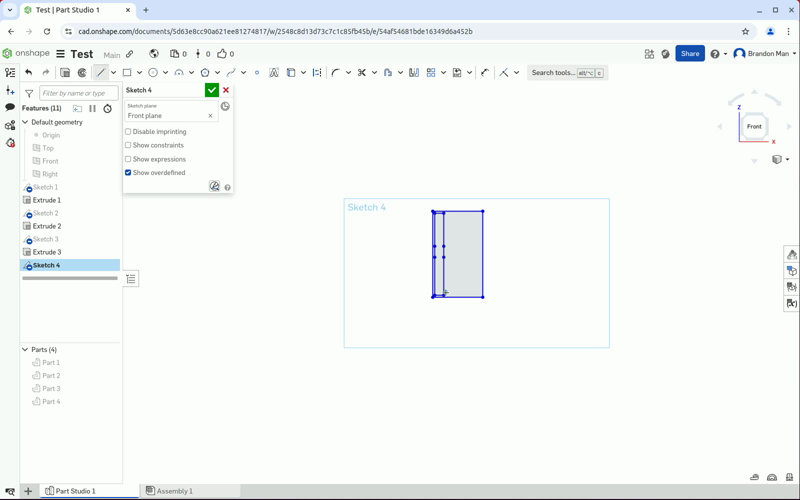
scroll(-6)
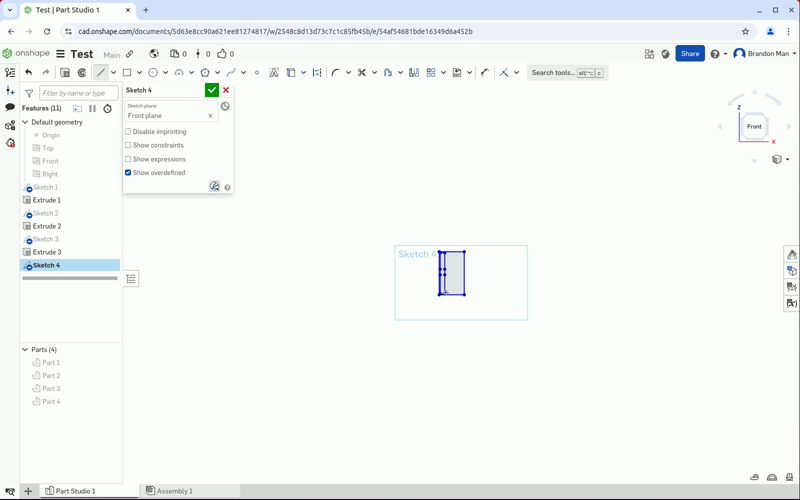
key_up(shift)
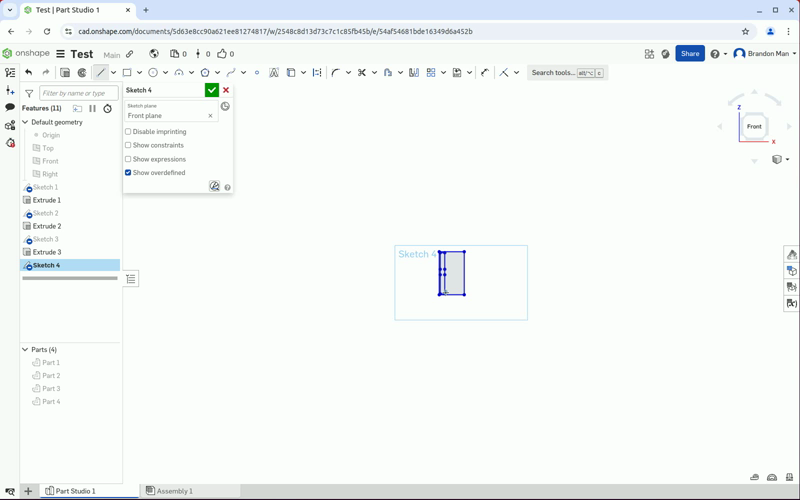
key_down(shift)
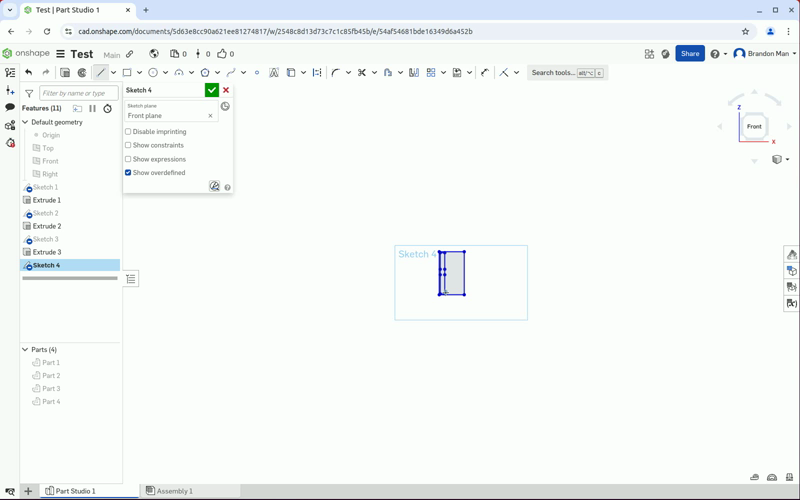
mouse_move(475, 292)
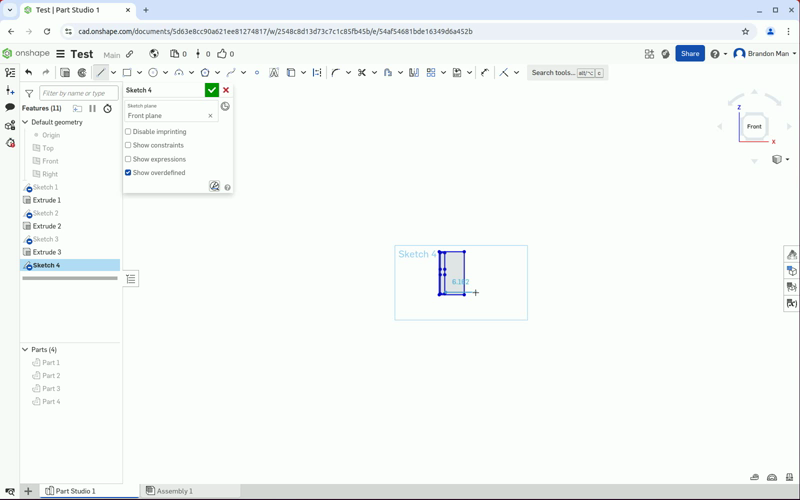
mouse_move(458, 292)
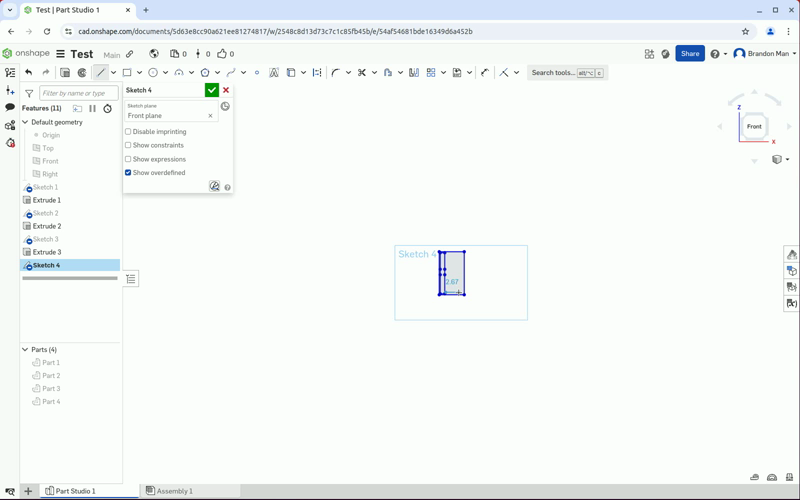
click(458, 292)
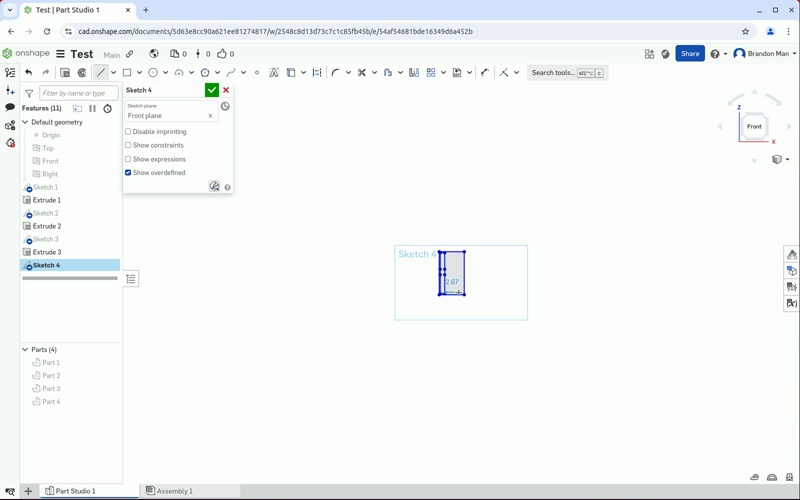
key_up(shift)
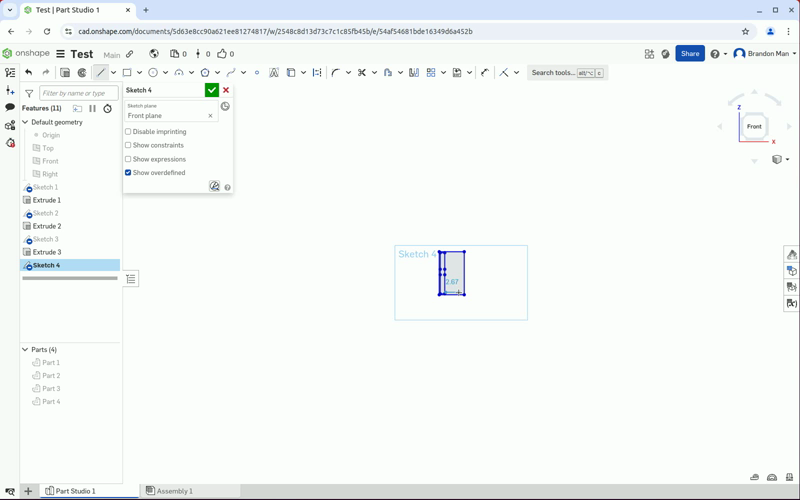
key_down(shift)
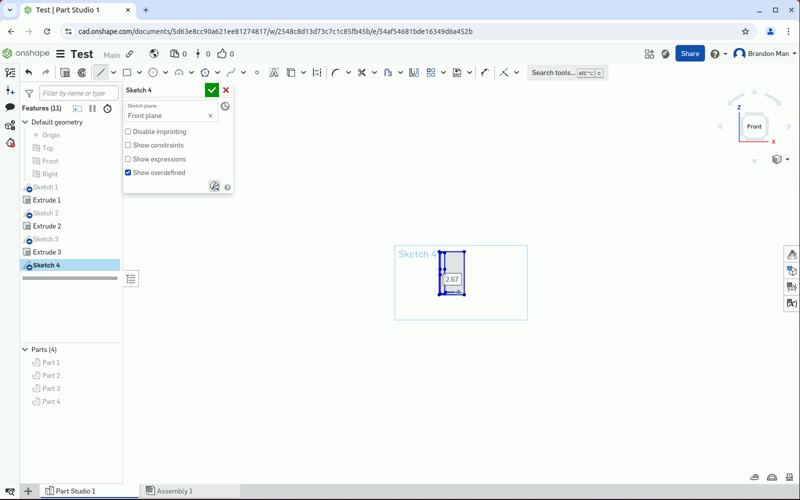
mouse_move(488, 292)
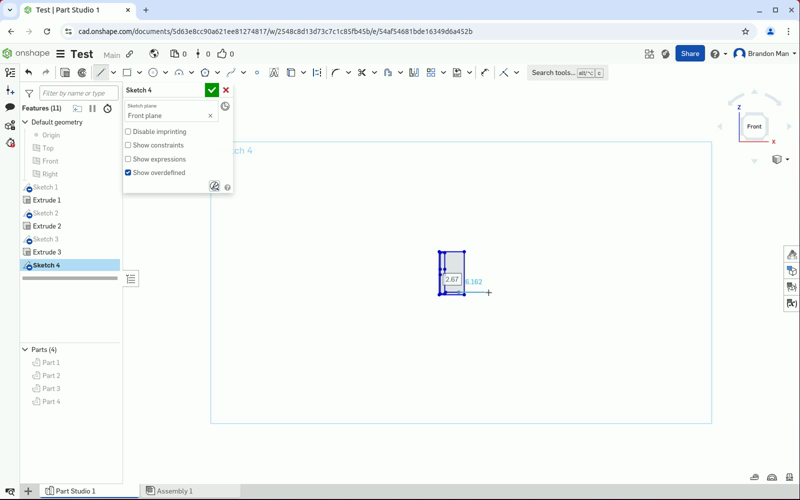
mouse_move(458, 252)
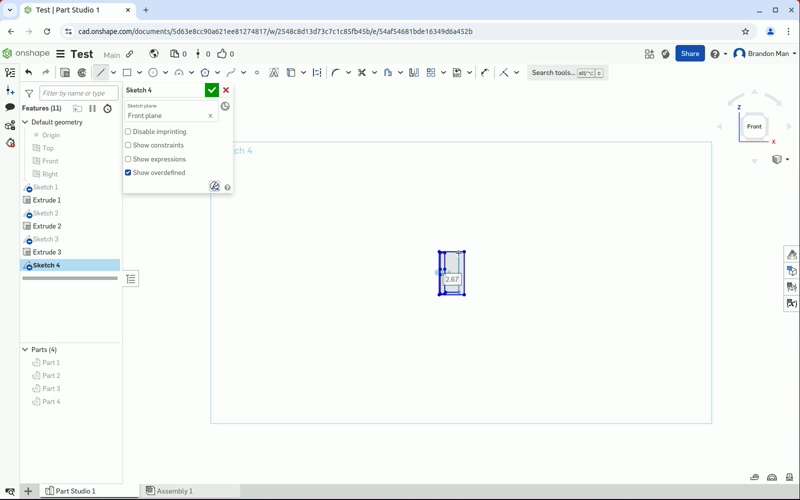
click(458, 252)
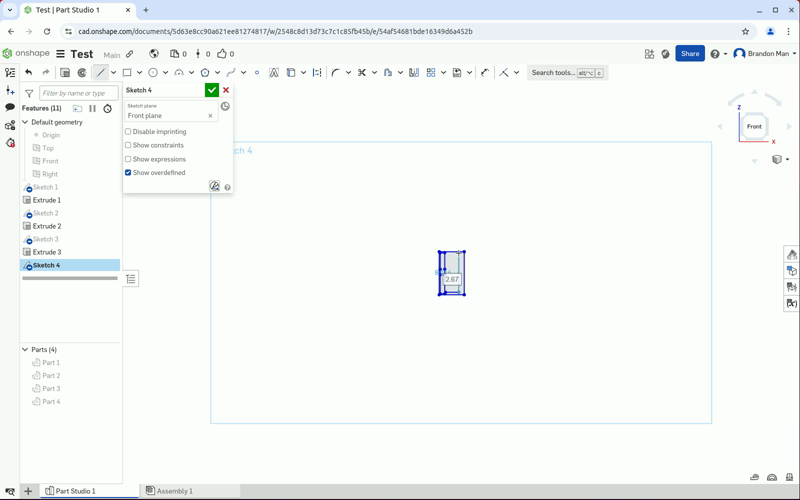
key_up(shift)
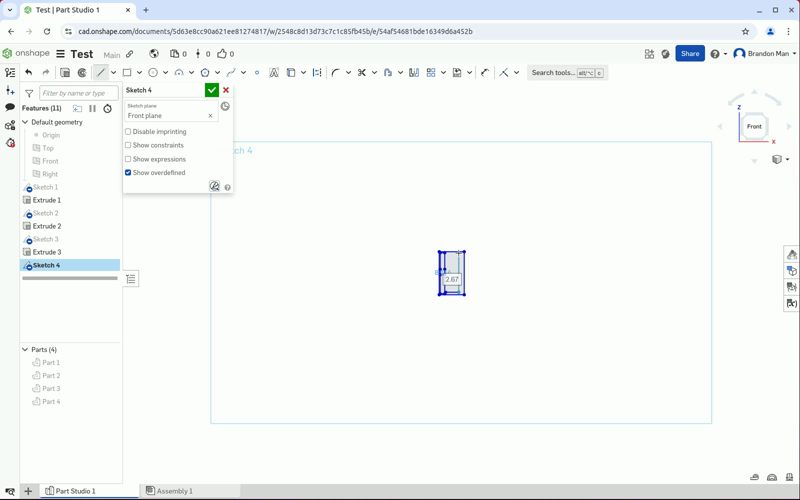
key_down(shift)
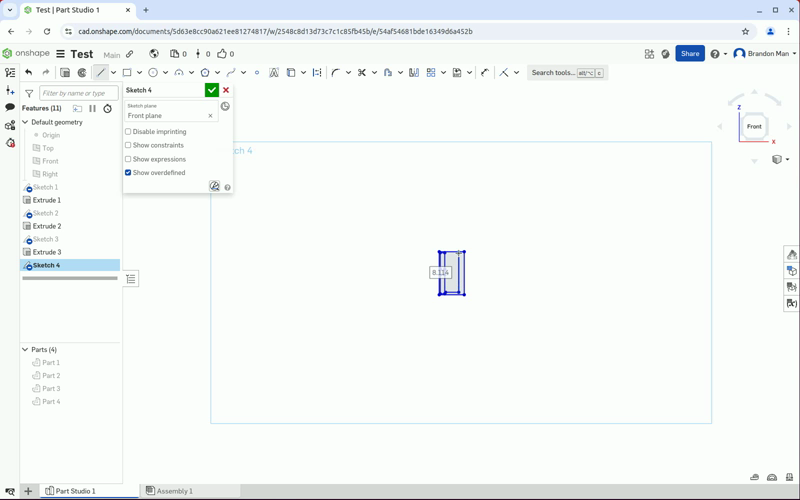
mouse_move(488, 252)
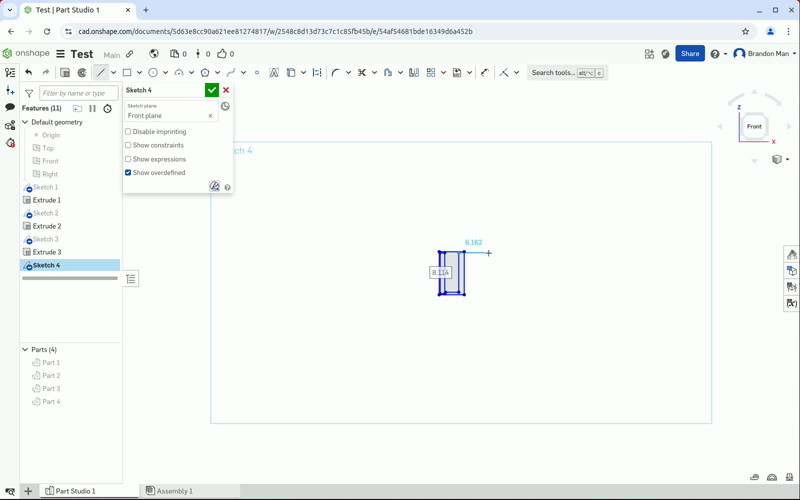
mouse_move(445, 252)
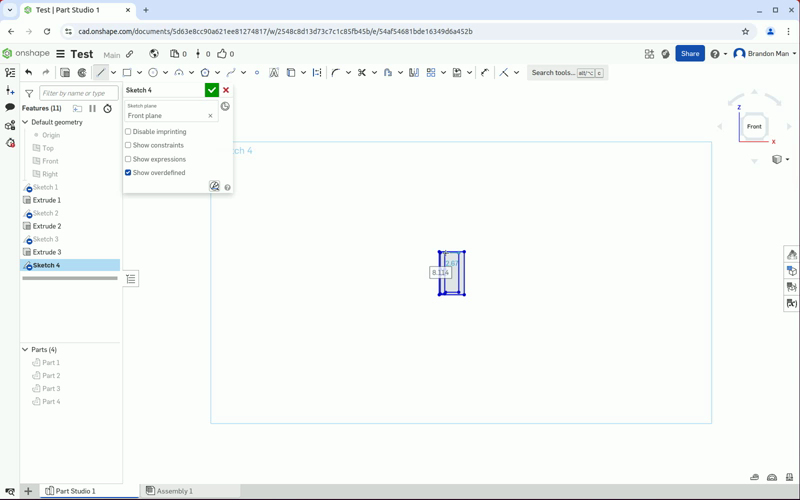
scroll(6)
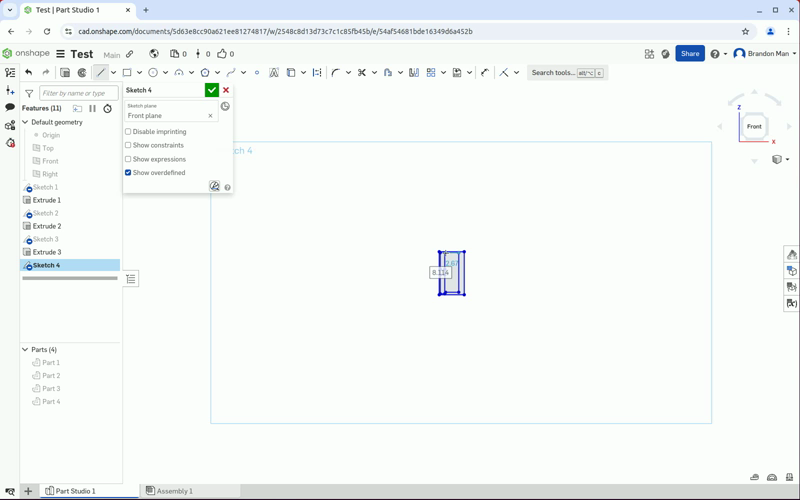
scroll(6)
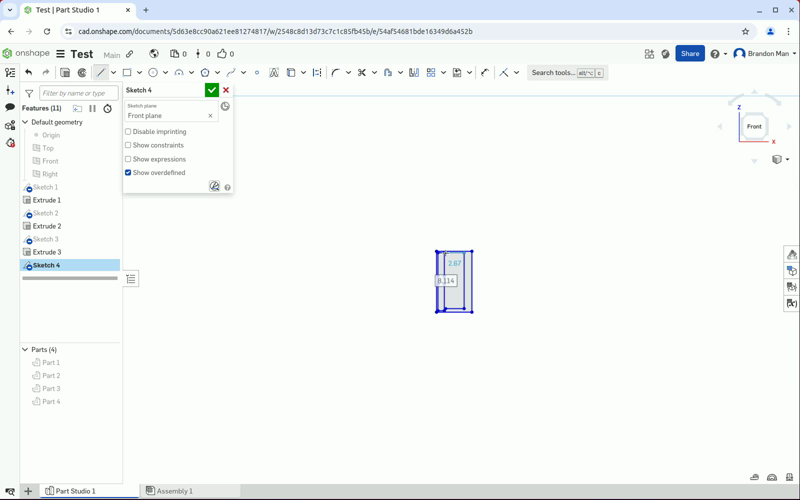
scroll(6)
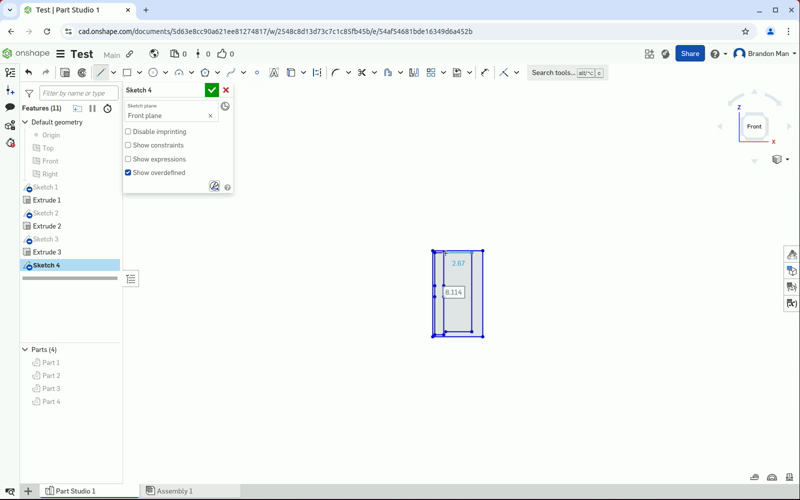
scroll(6)
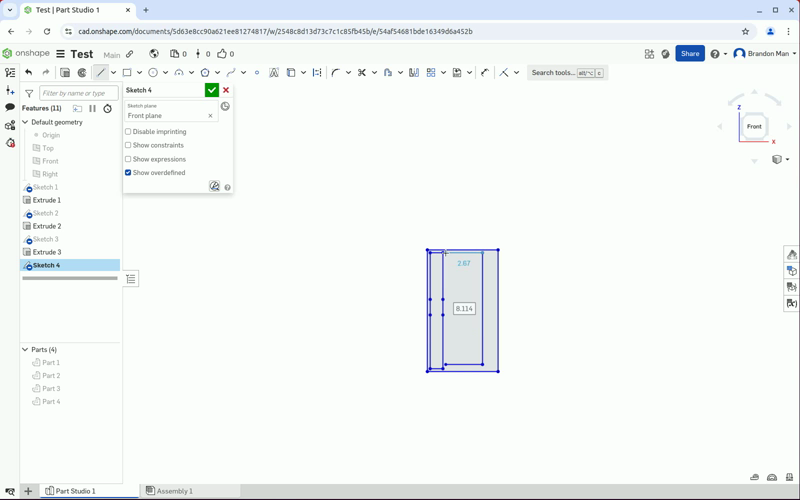
scroll(6)
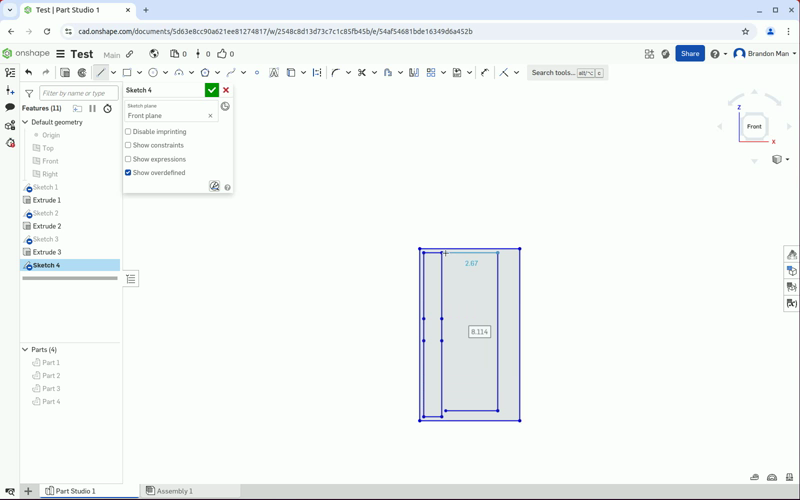
scroll(6)
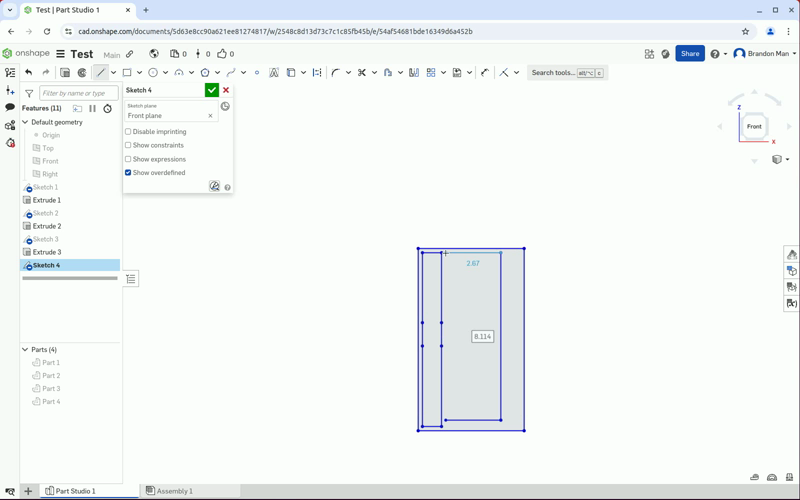
scroll(6)
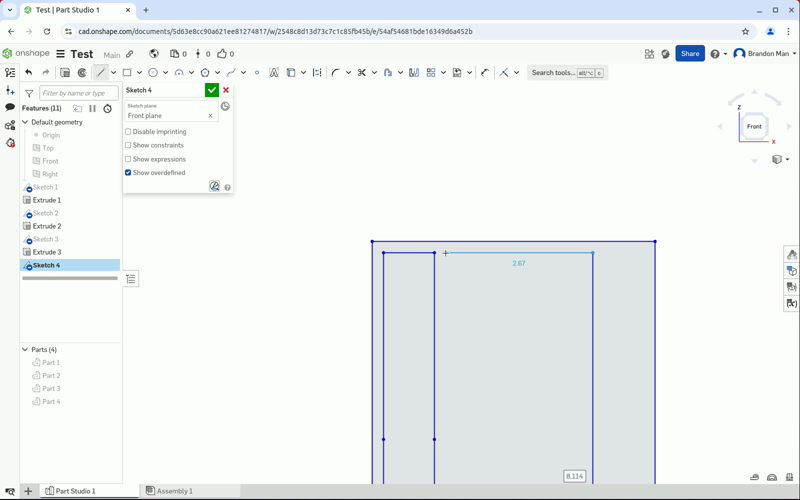
click(445, 252)
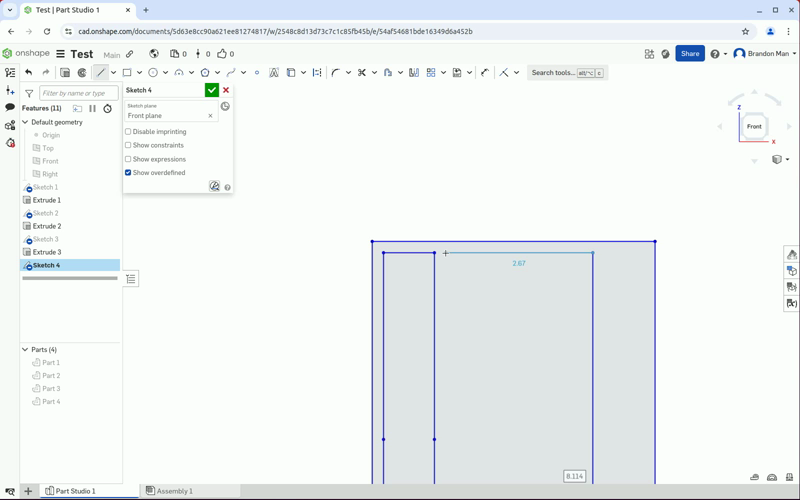
scroll(-6)
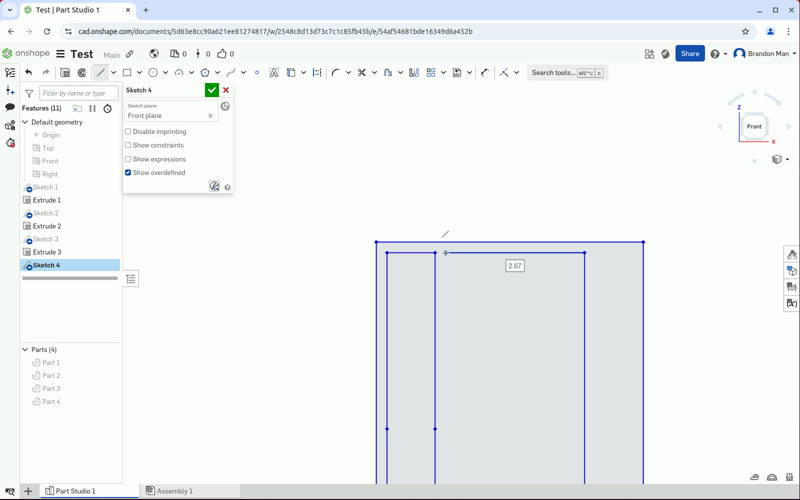
scroll(-6)
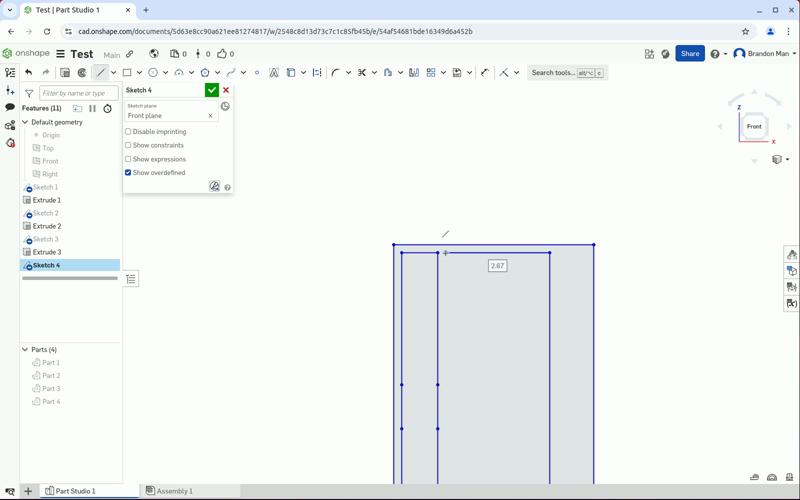
scroll(-6)
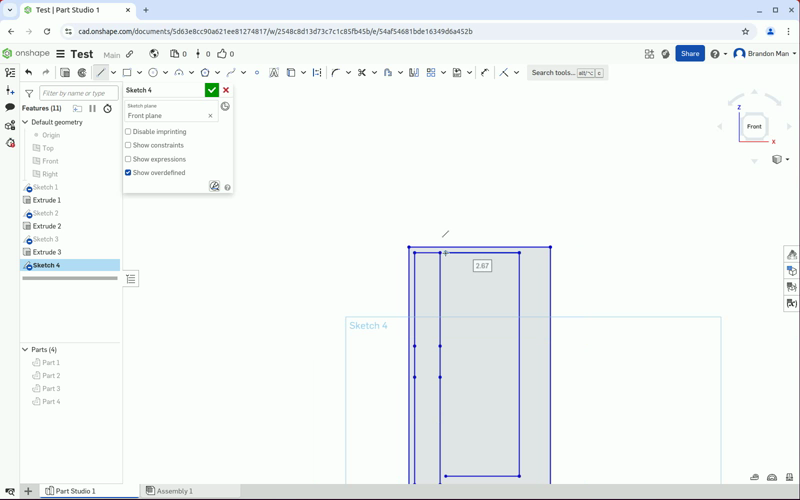
scroll(-6)
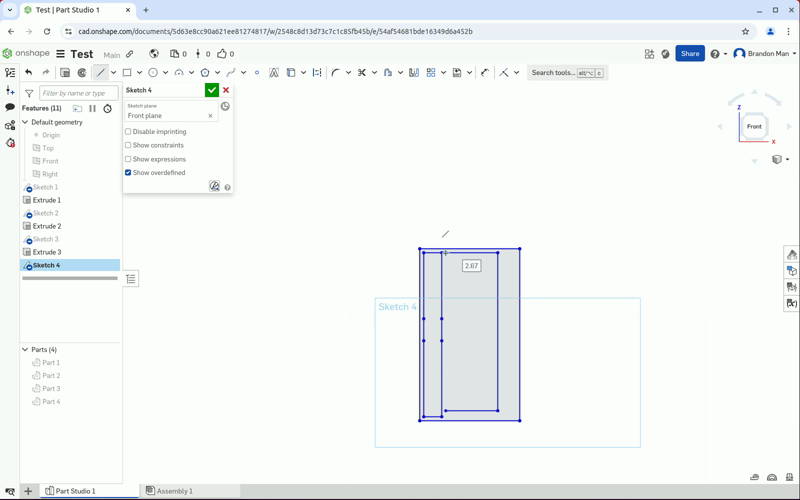
scroll(-6)
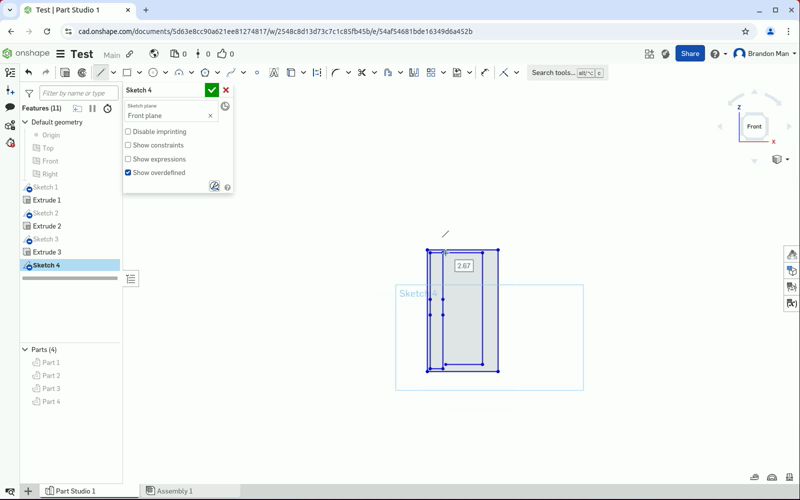
scroll(-6)
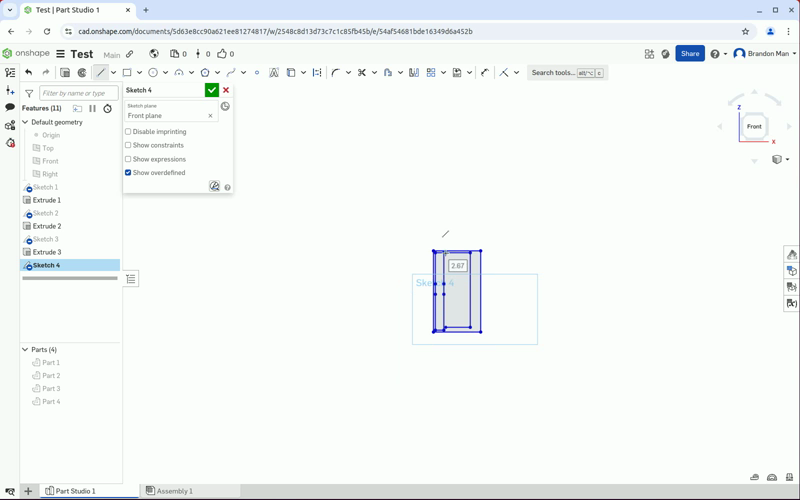
scroll(-6)
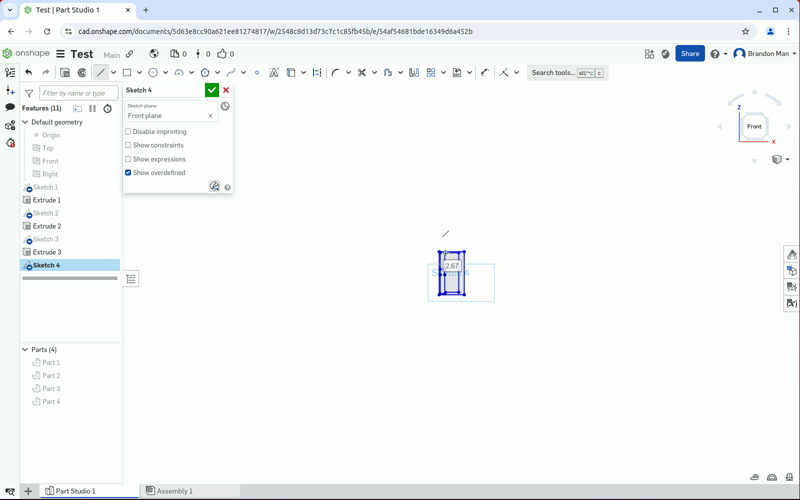
key_up(shift)
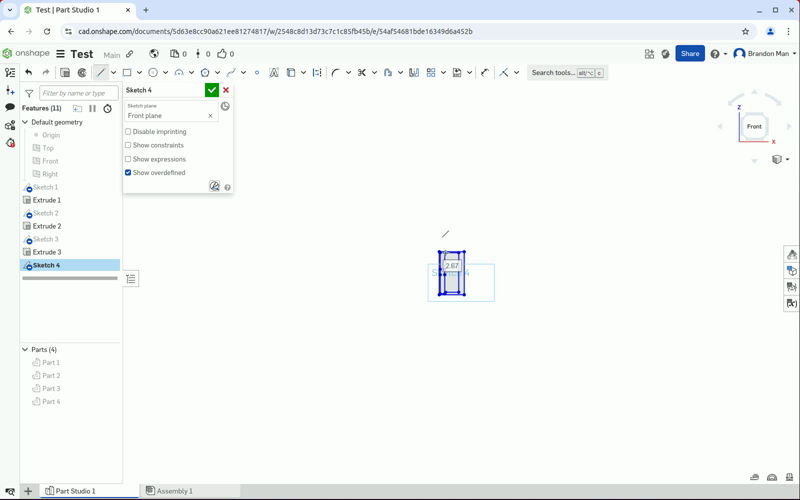
mouse_move(475, 252)
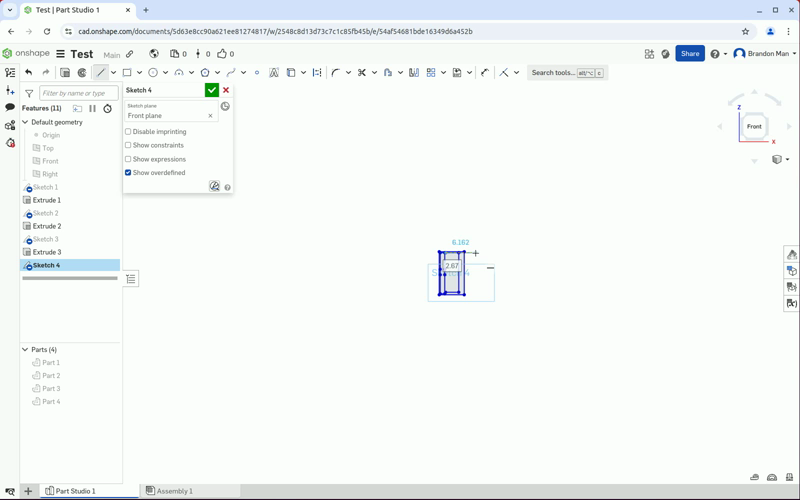
key_down(shift)
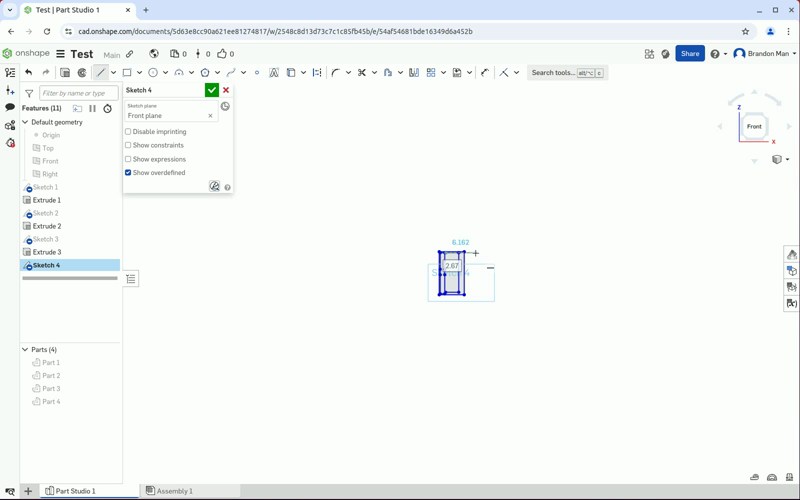
mouse_move(445, 292)
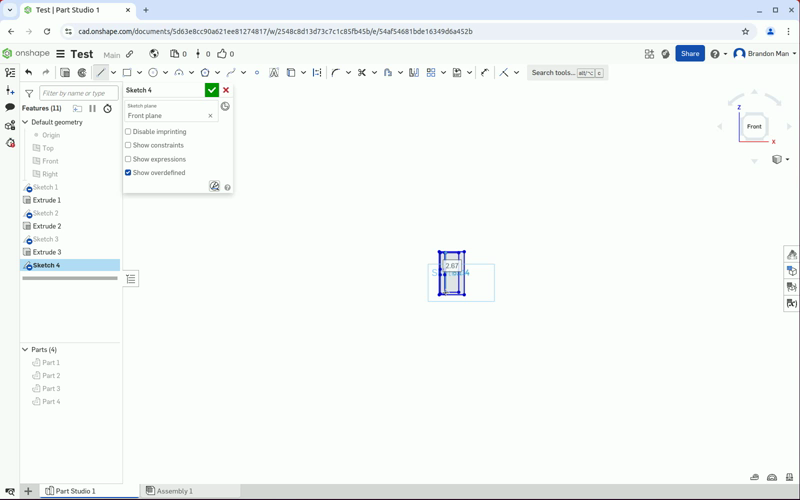
scroll(6)
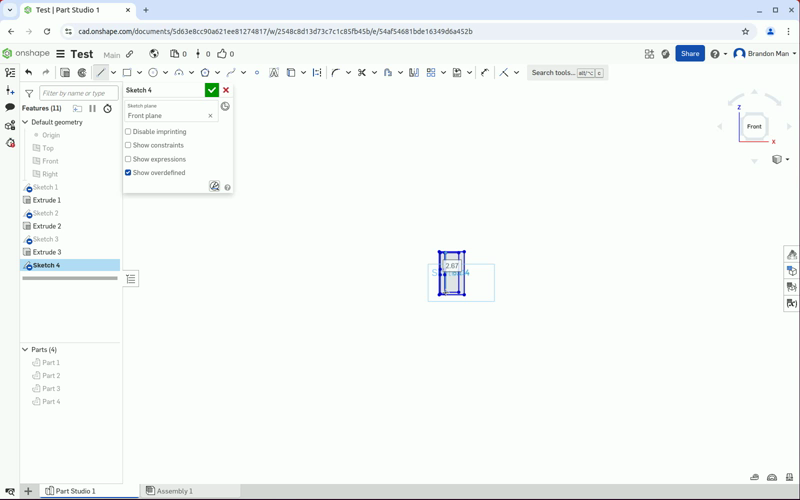
scroll(6)
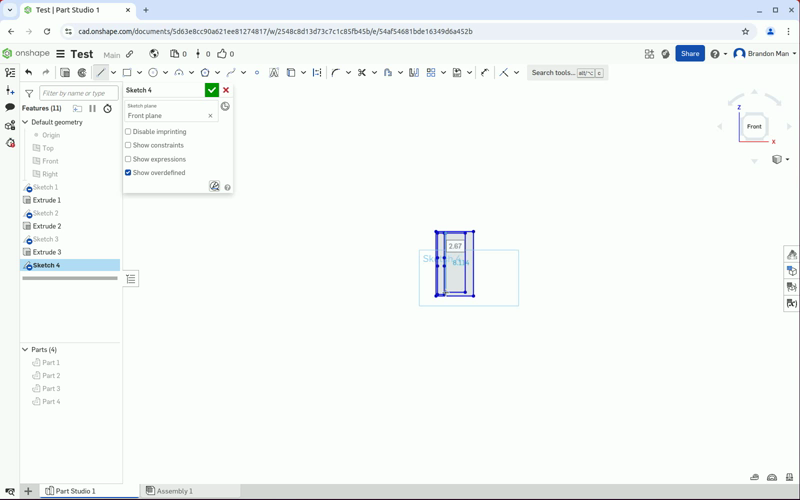
scroll(6)
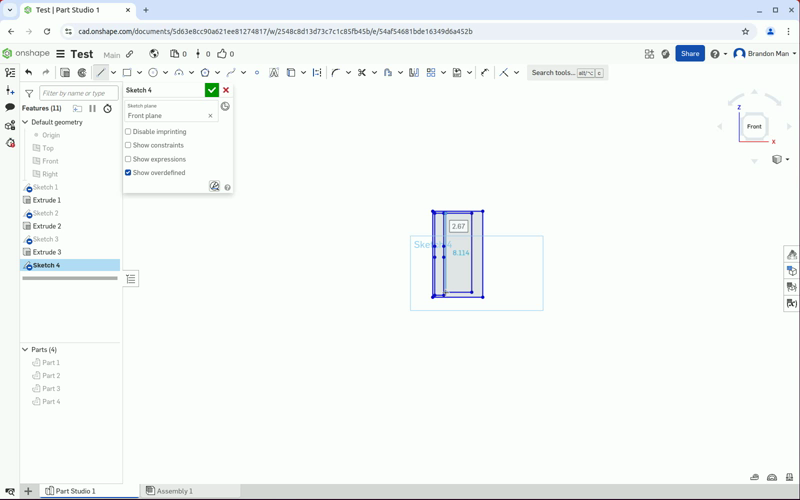
scroll(6)
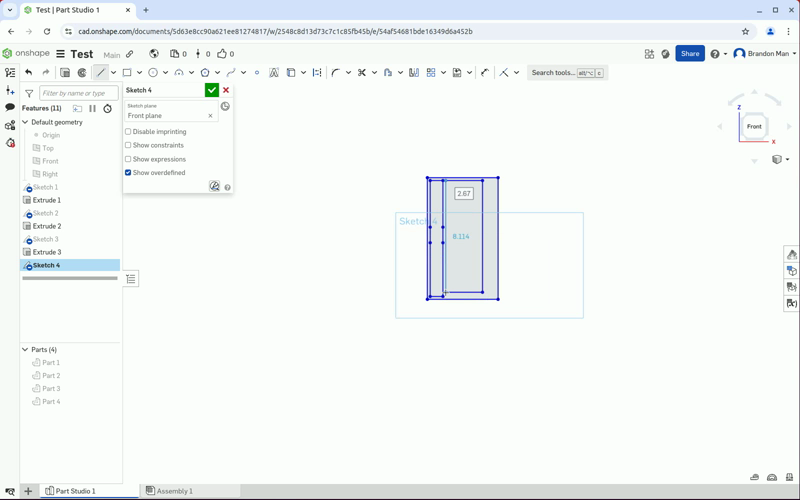
scroll(6)
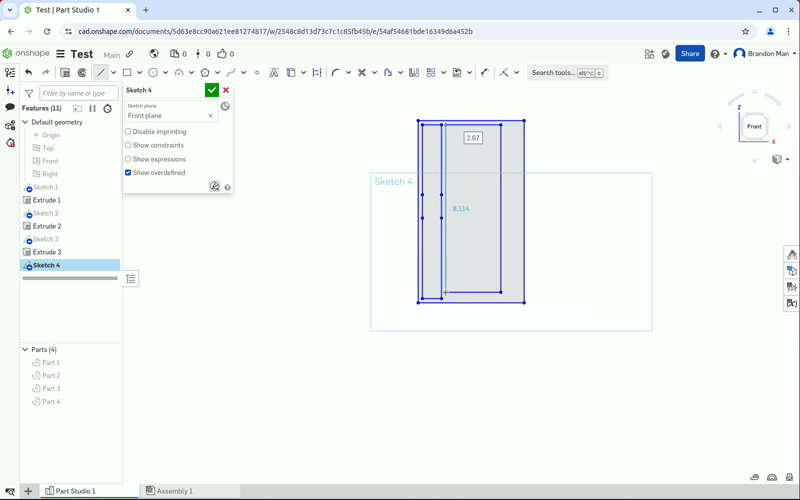
scroll(6)
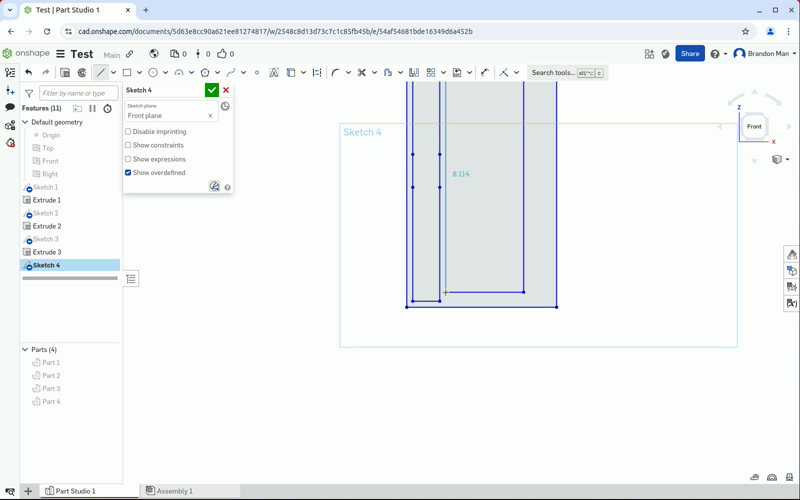
scroll(6)
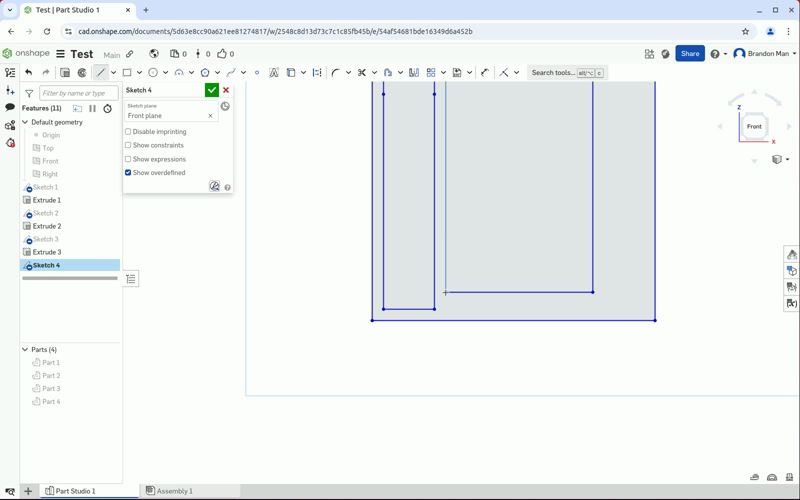
key_up(shift)
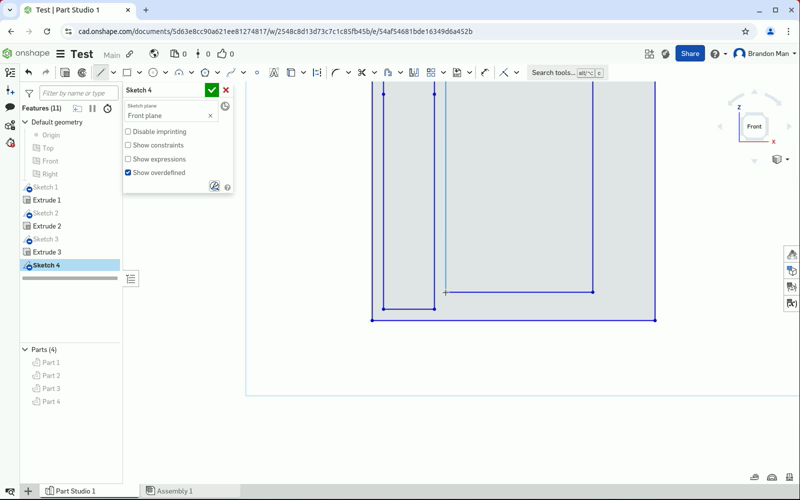
click(445, 292)
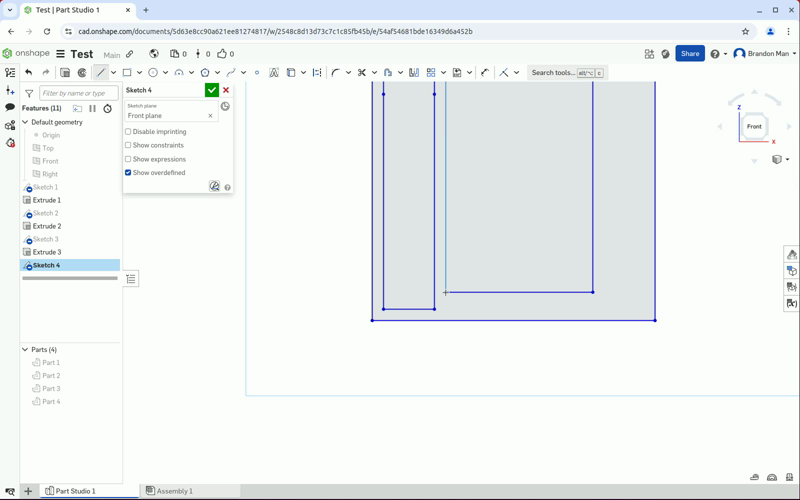
scroll(-6)
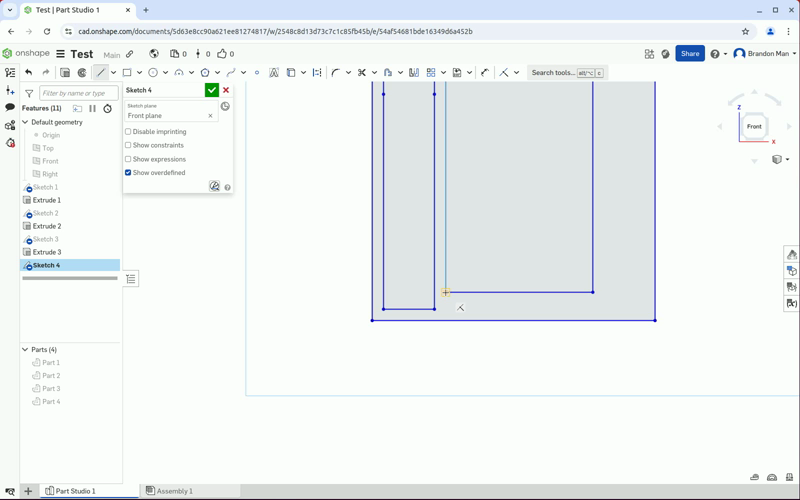
scroll(-6)
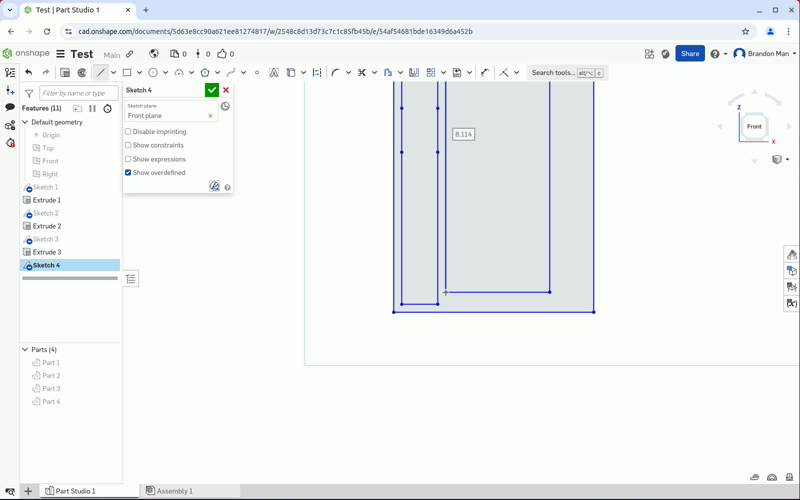
scroll(-6)
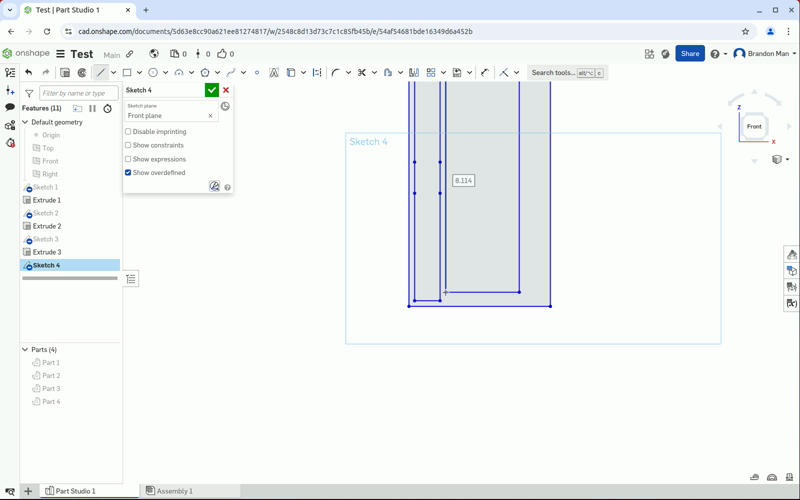
scroll(-6)
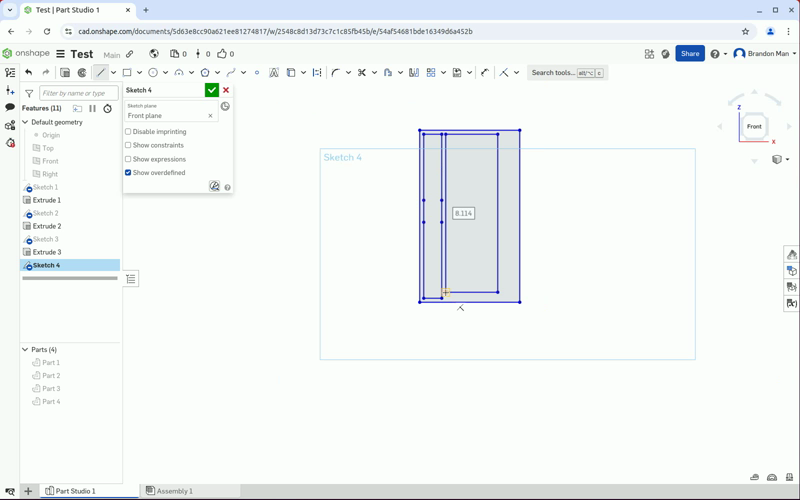
scroll(-6)
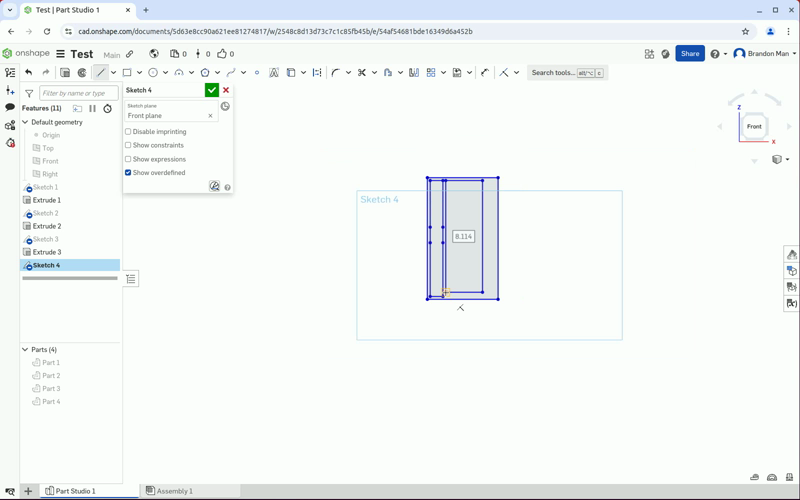
scroll(-6)
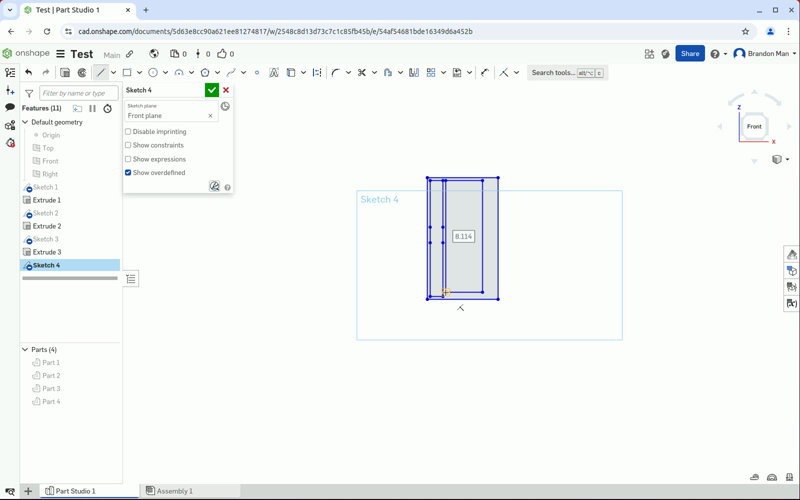
scroll(-6)
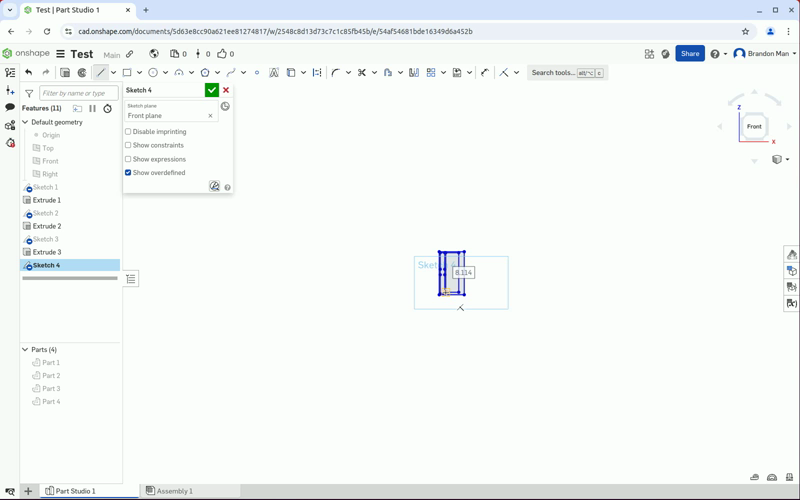
key(esc)
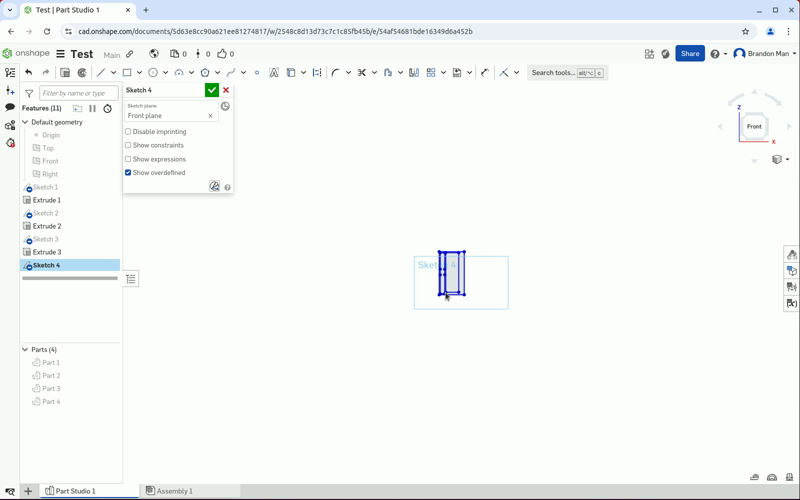
key(l)
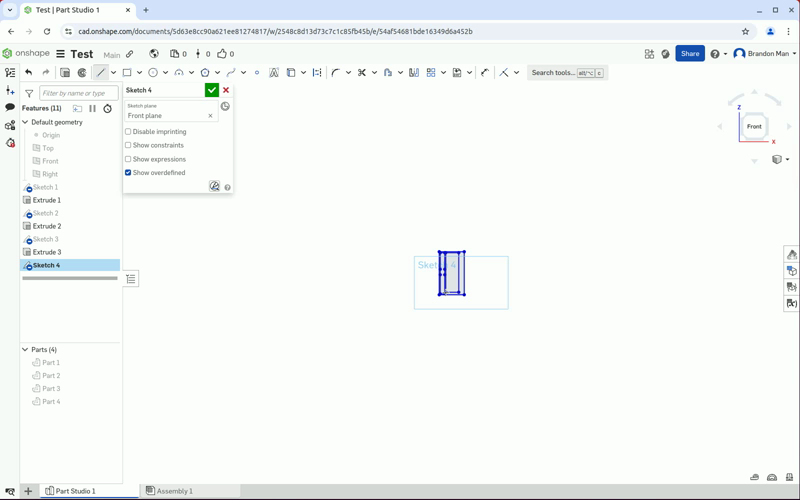
key_down(shift)
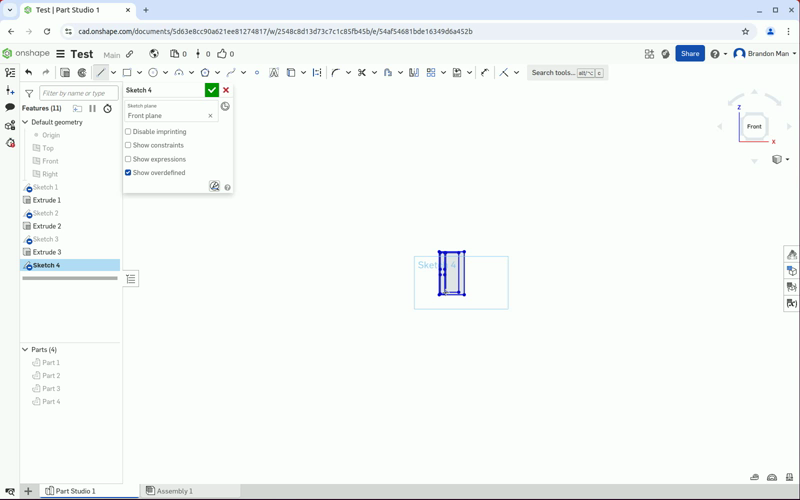
mouse_move(459, 293)
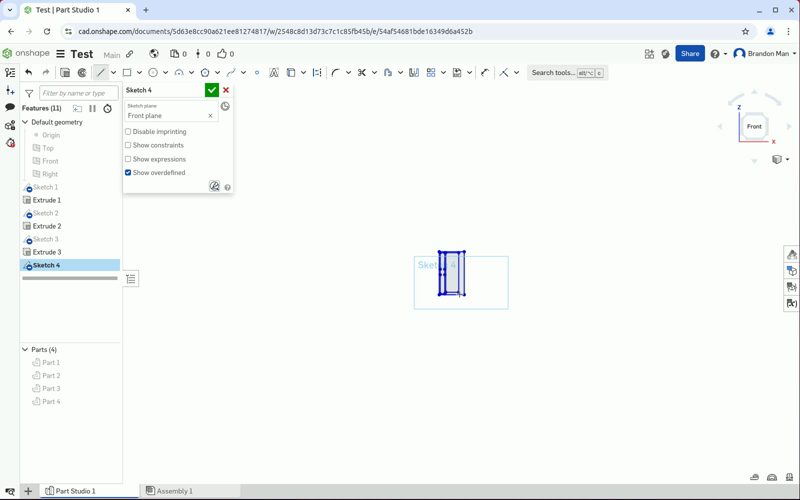
scroll(6)
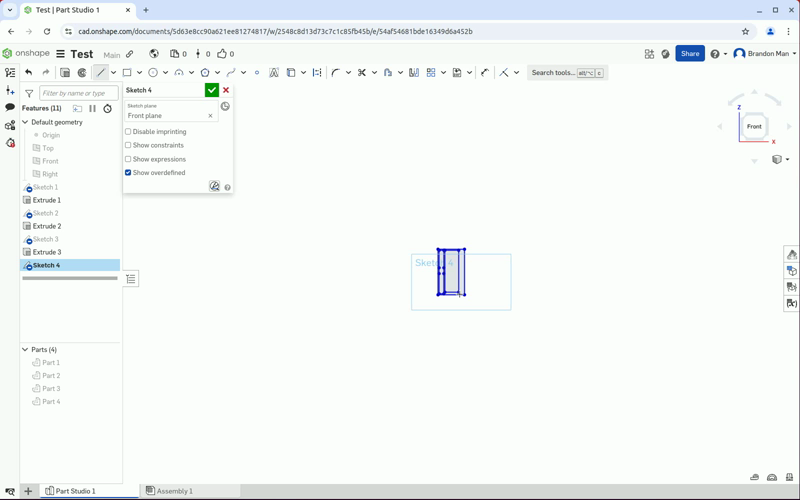
scroll(6)
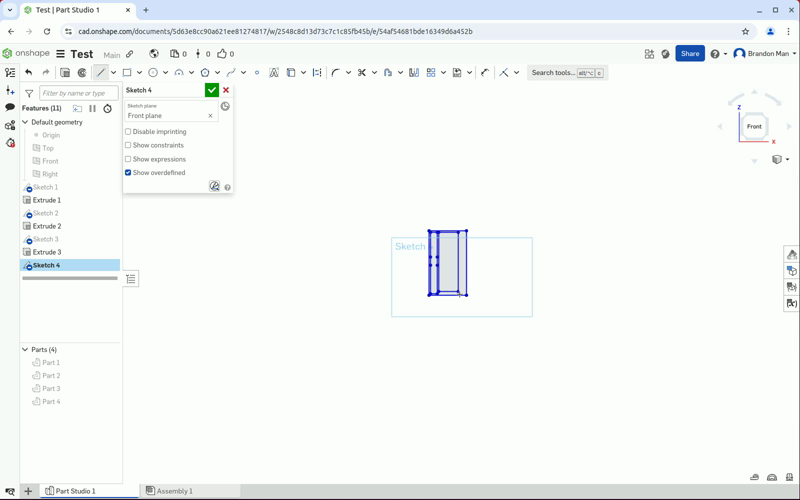
scroll(6)
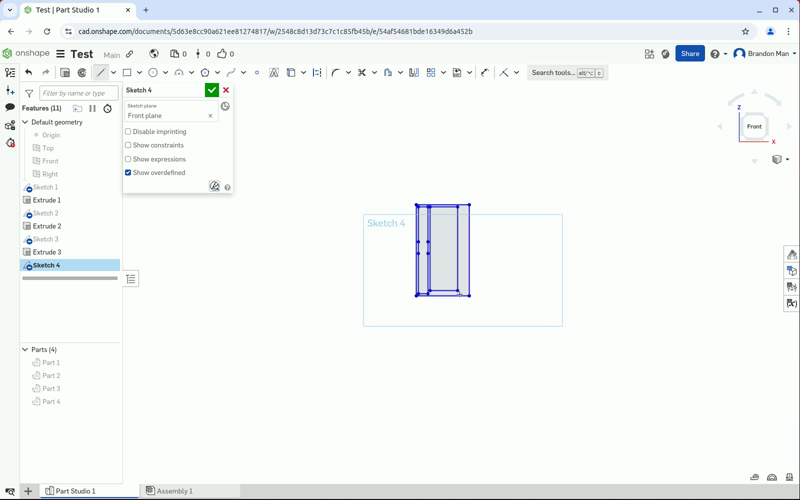
scroll(6)
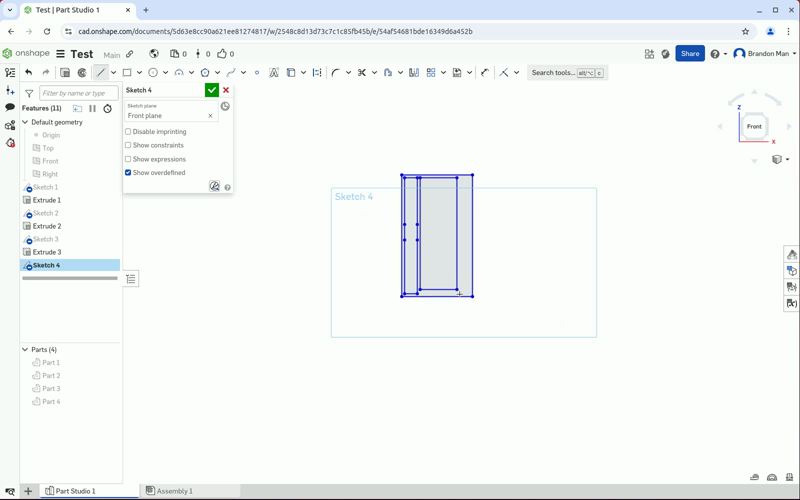
scroll(6)
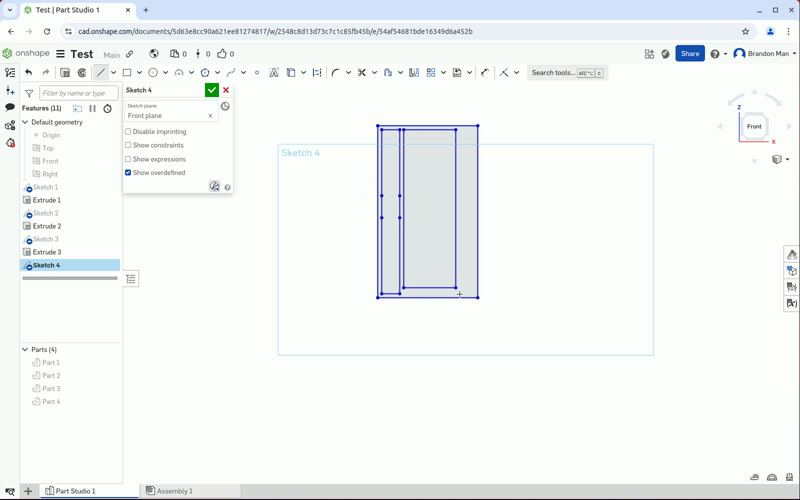
scroll(6)
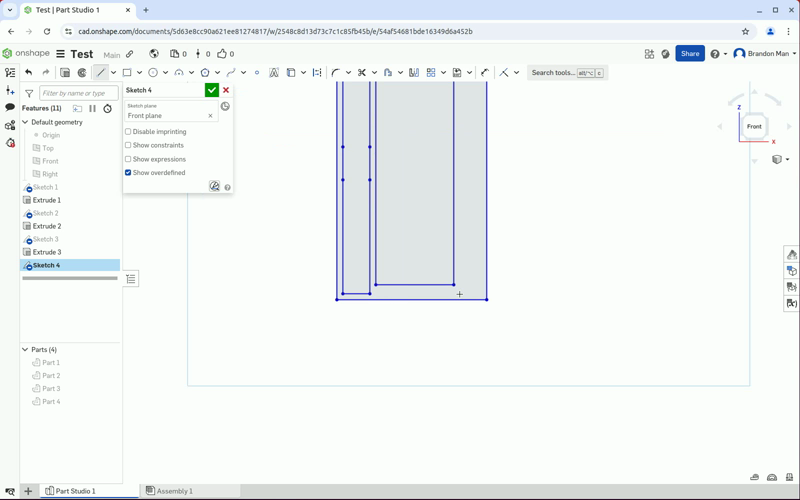
scroll(6)
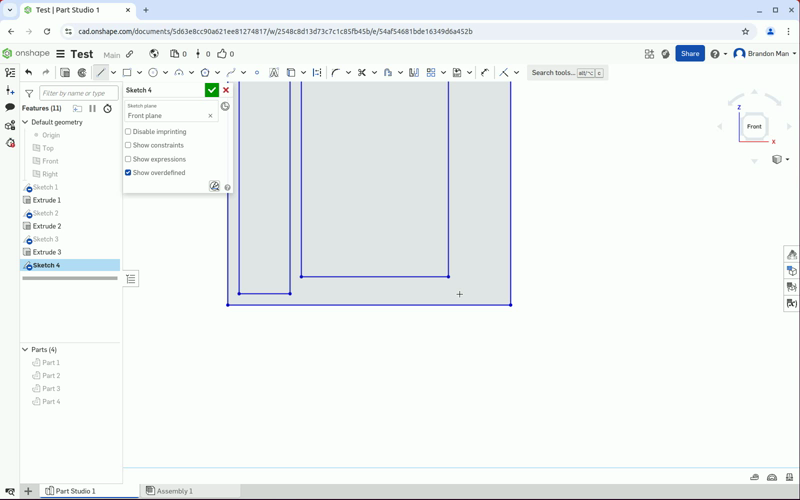
click(459, 293)
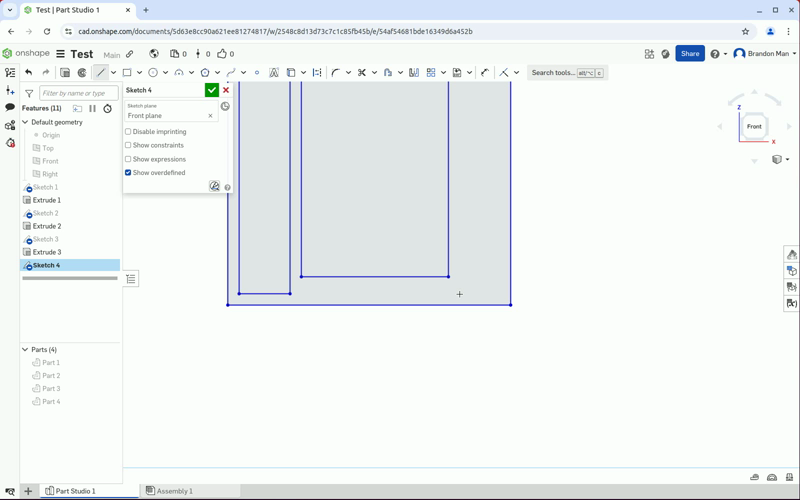
scroll(-6)
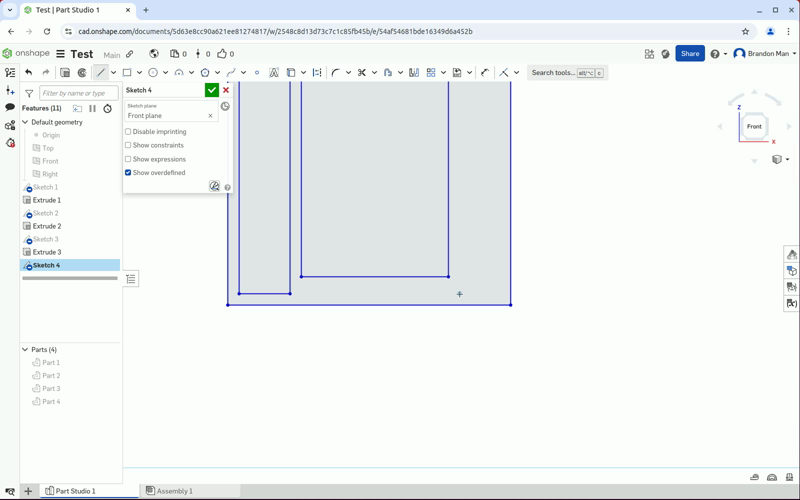
scroll(-6)
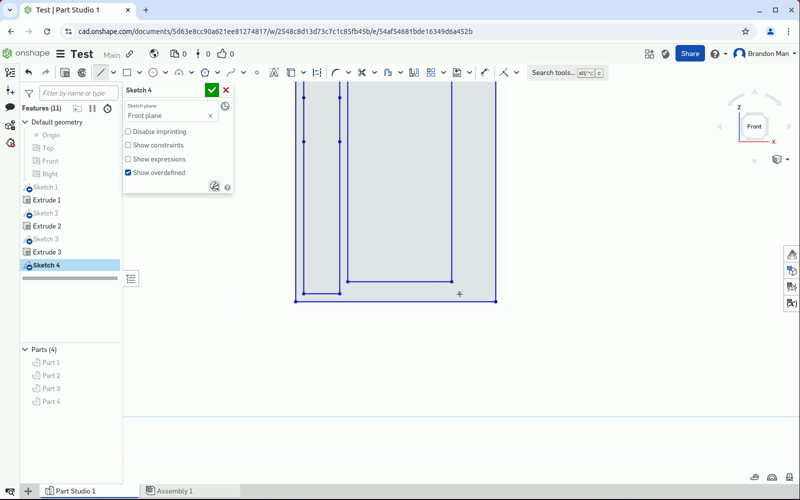
scroll(-6)
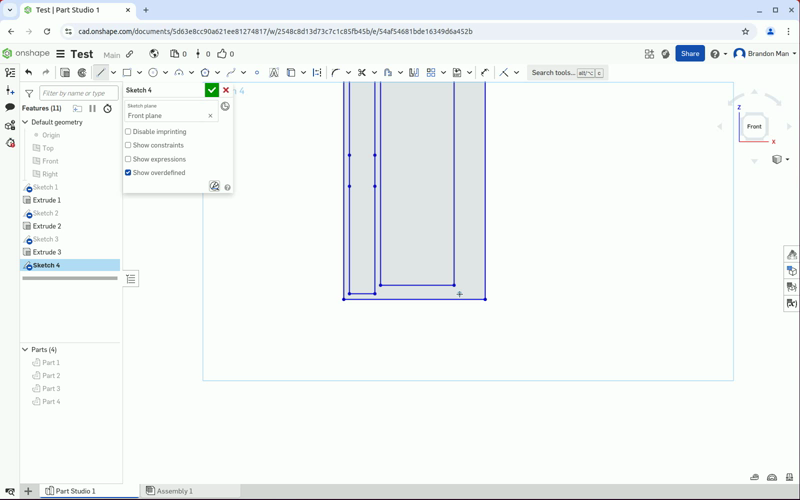
scroll(-6)
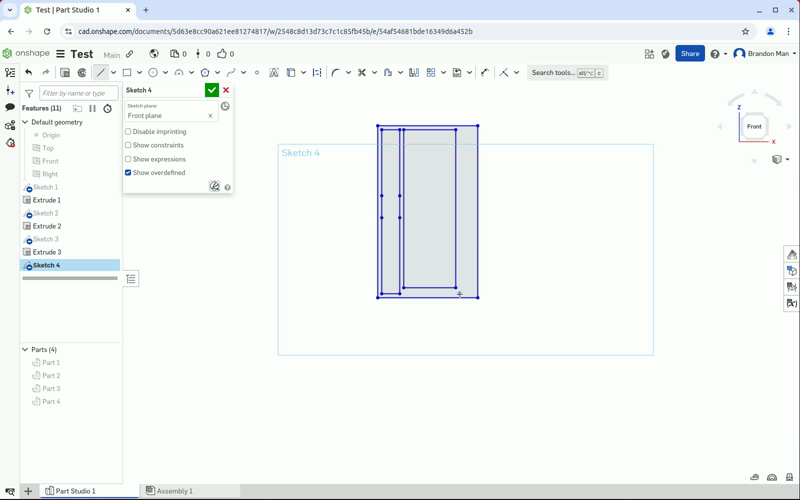
scroll(-6)
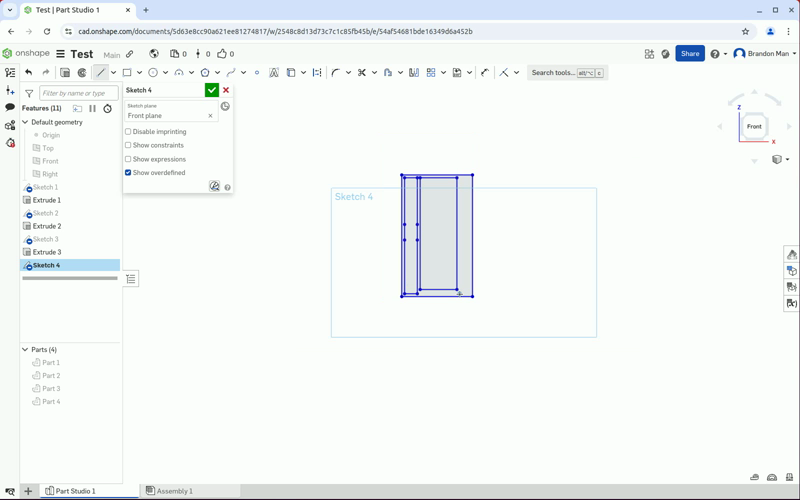
scroll(-6)
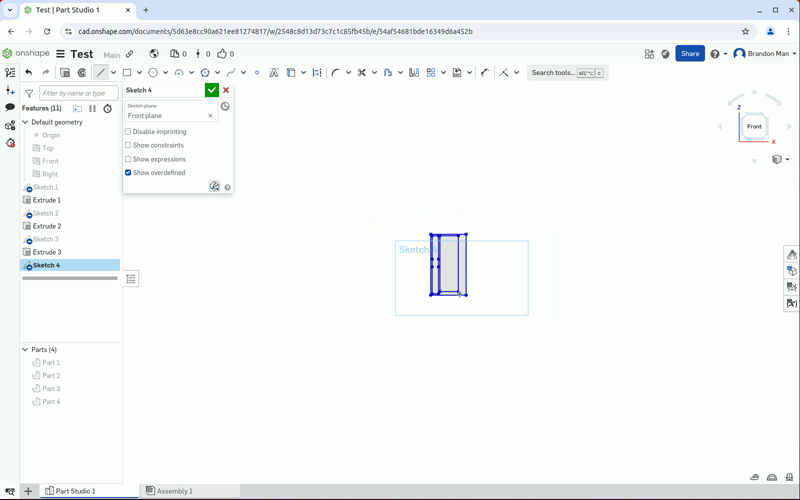
scroll(-6)
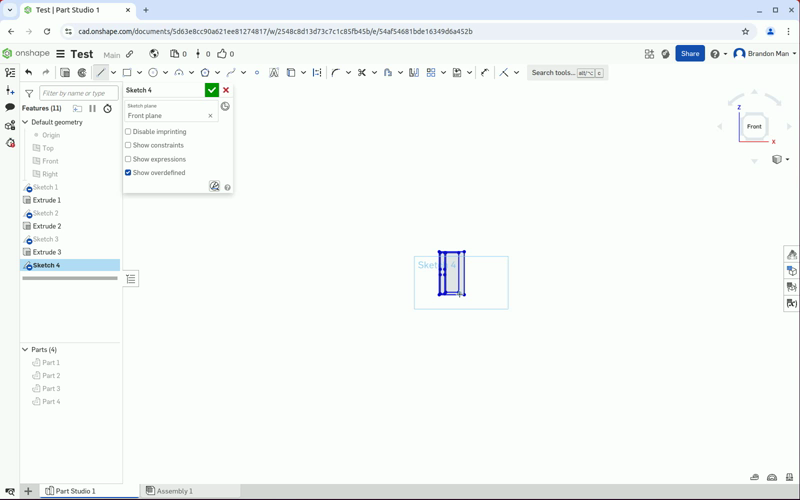
key_up(shift)
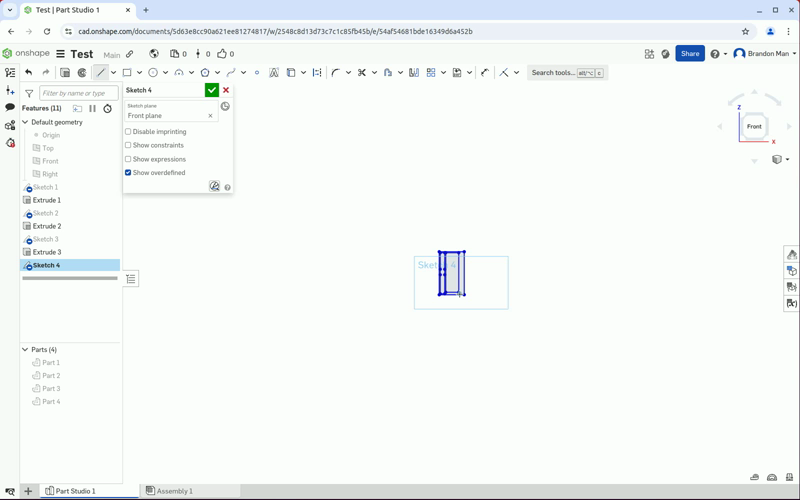
key_down(shift)
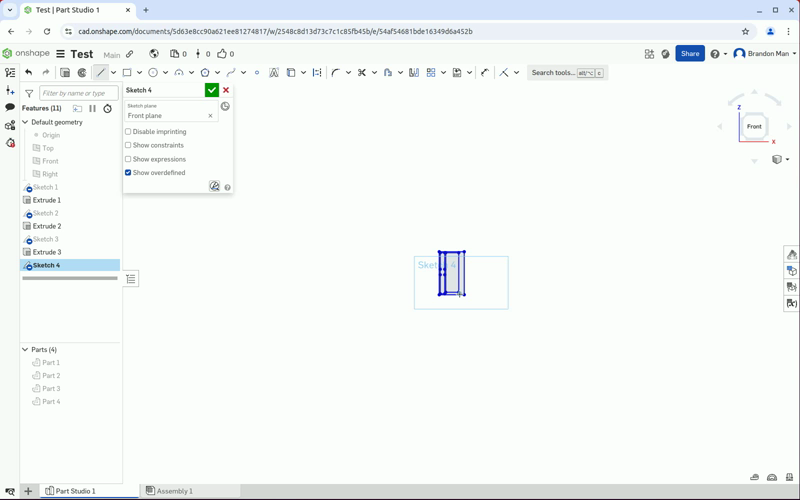
mouse_move(489, 293)
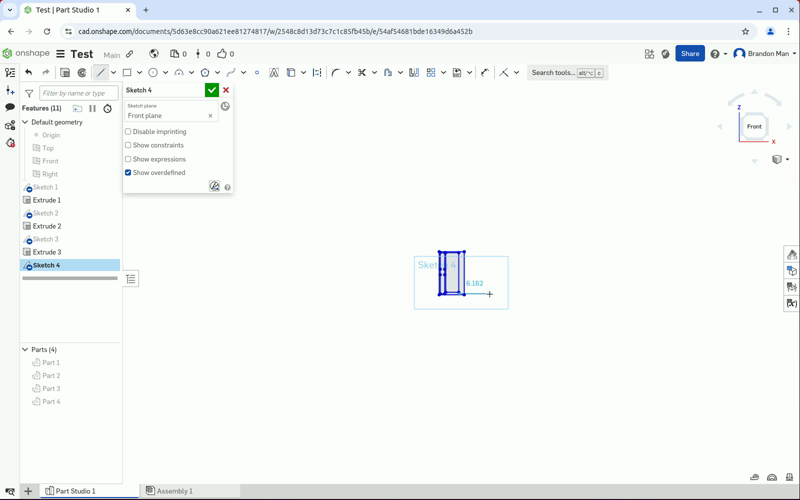
mouse_move(463, 293)
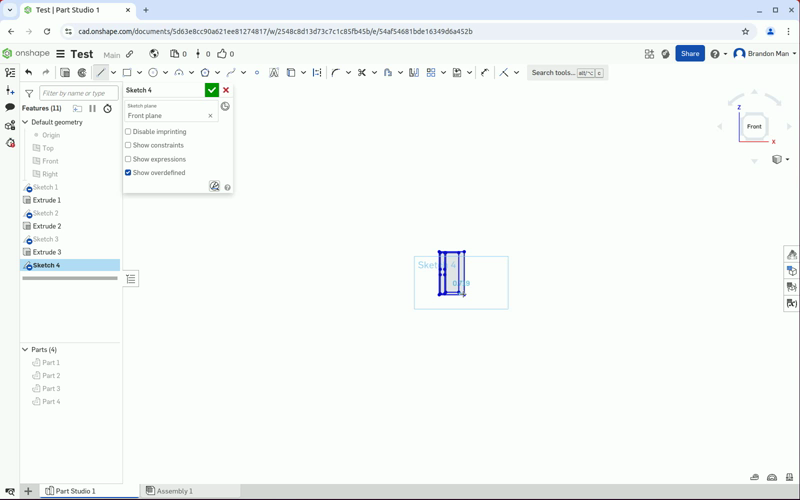
scroll(6)
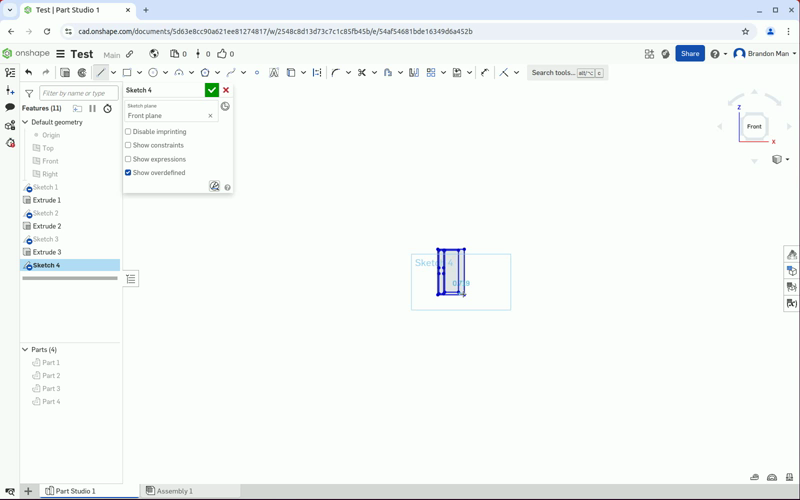
scroll(6)
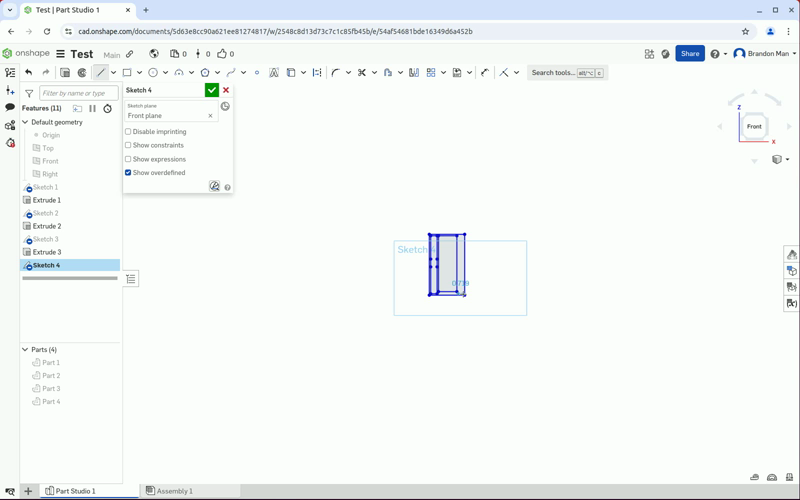
scroll(6)
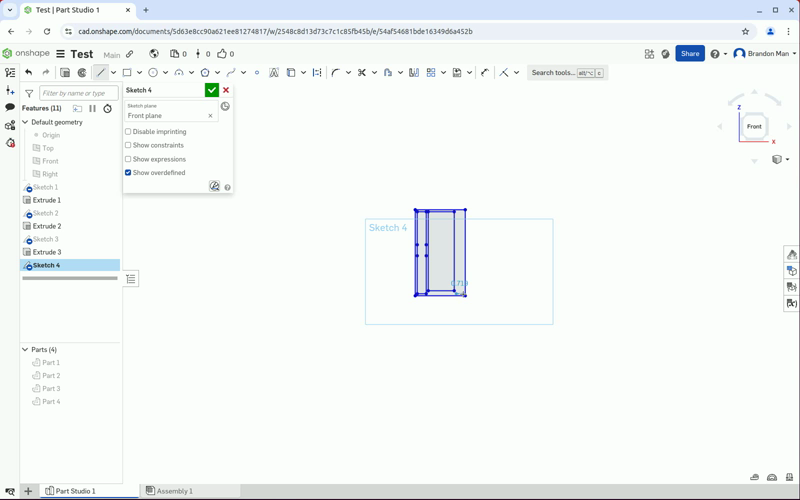
scroll(6)
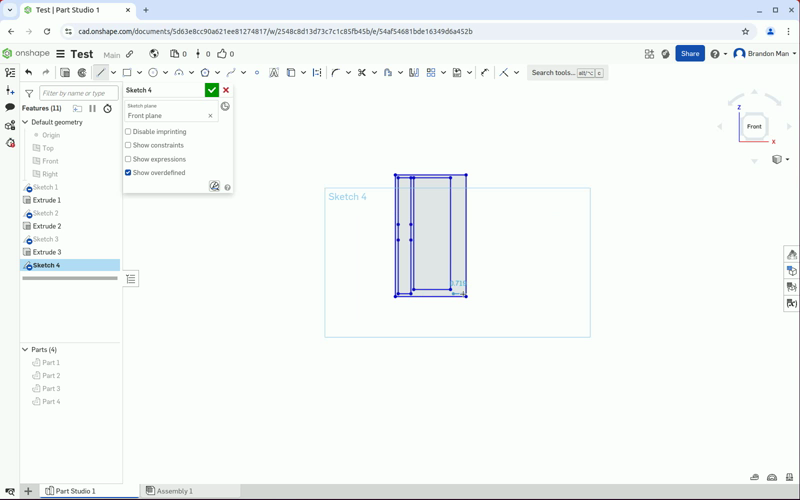
scroll(6)
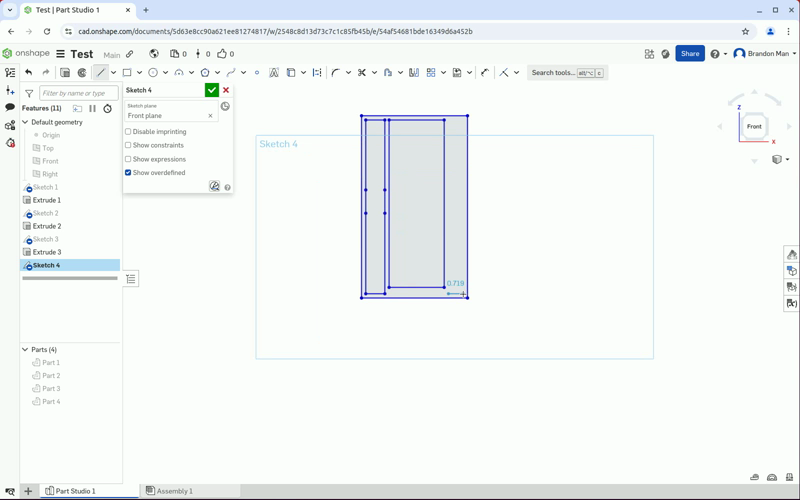
scroll(6)
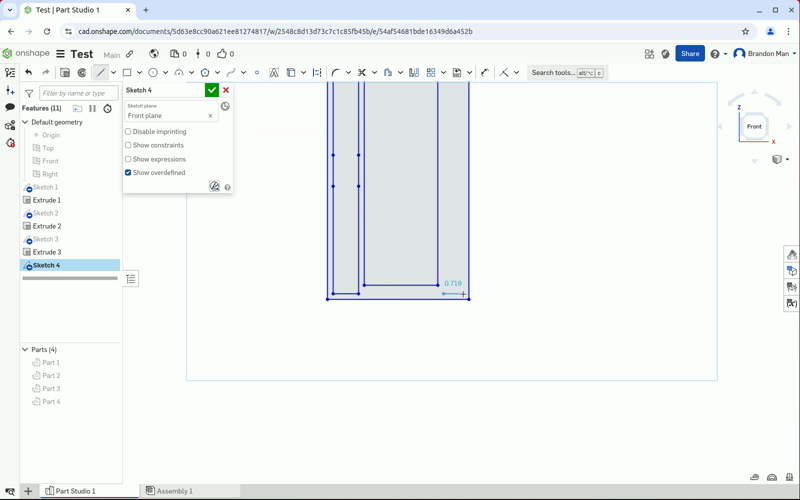
scroll(6)
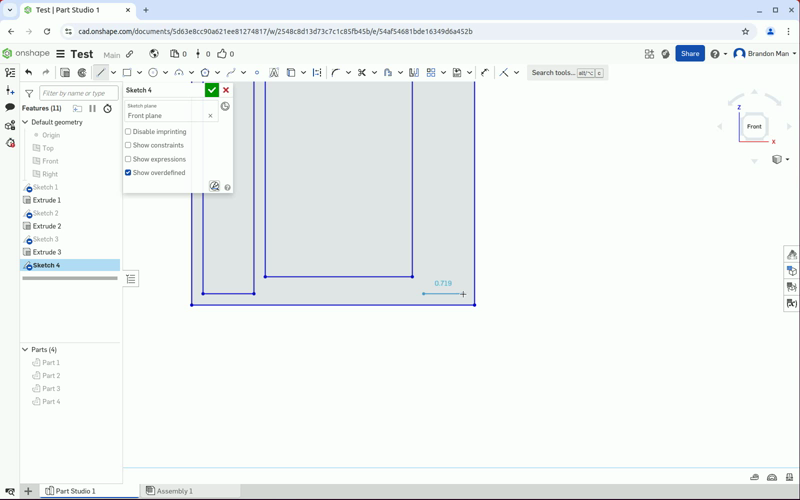
click(463, 293)
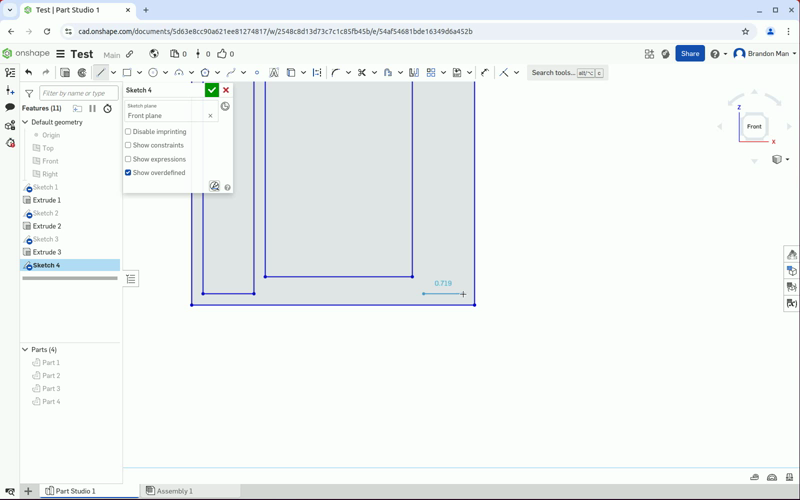
scroll(-6)
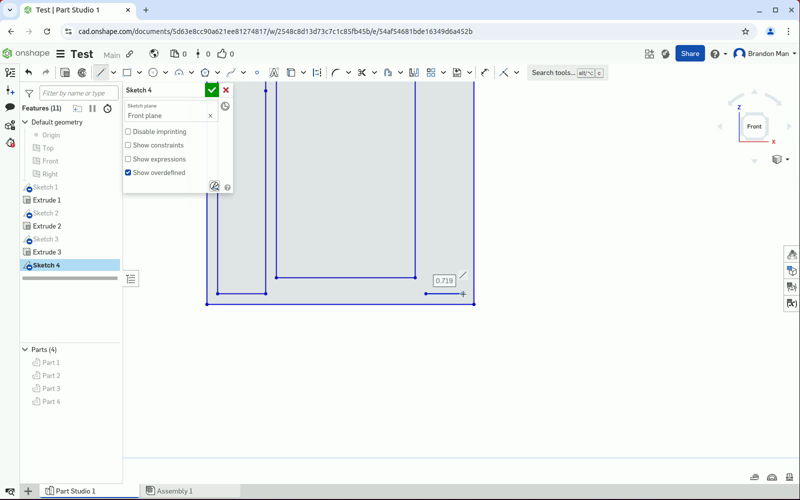
scroll(-6)
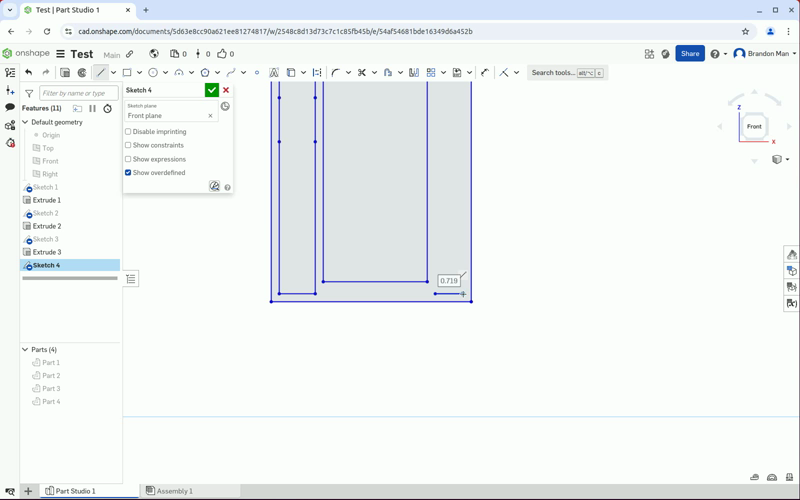
scroll(-6)
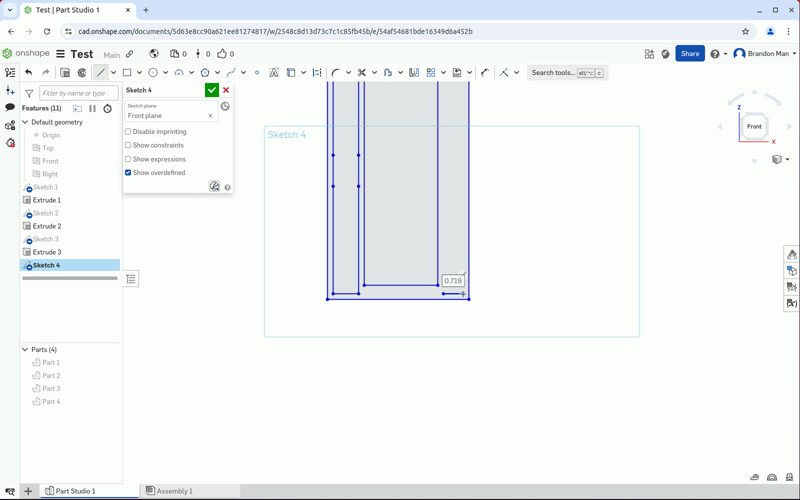
scroll(-6)
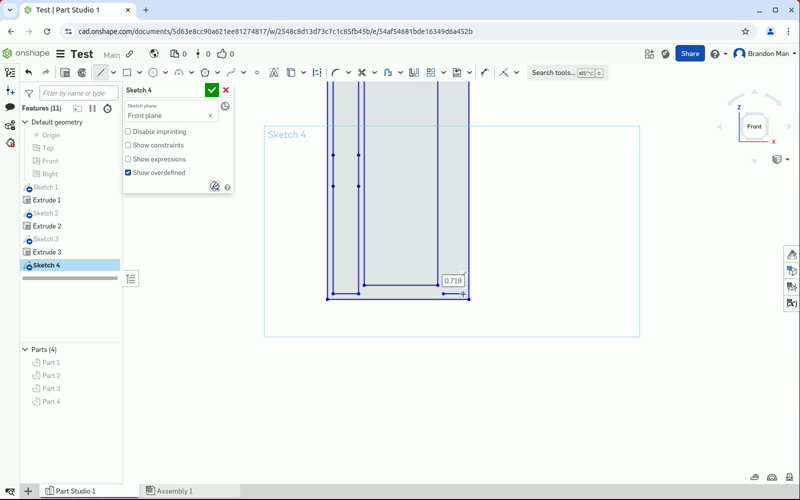
scroll(-6)
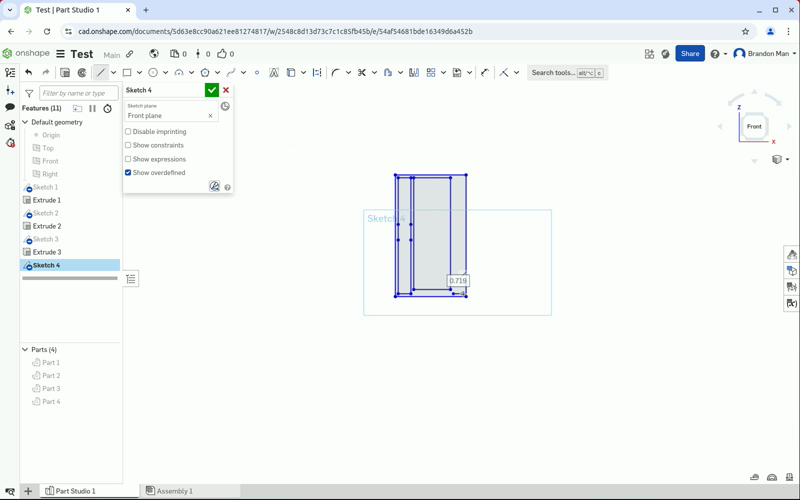
scroll(-6)
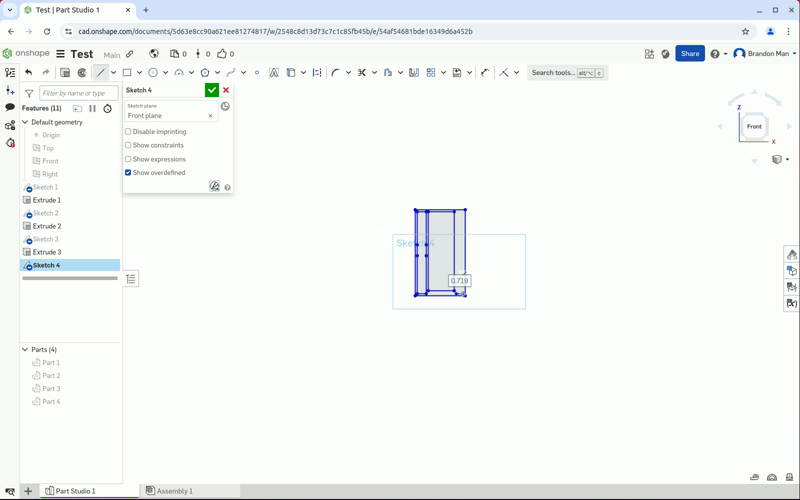
scroll(-6)
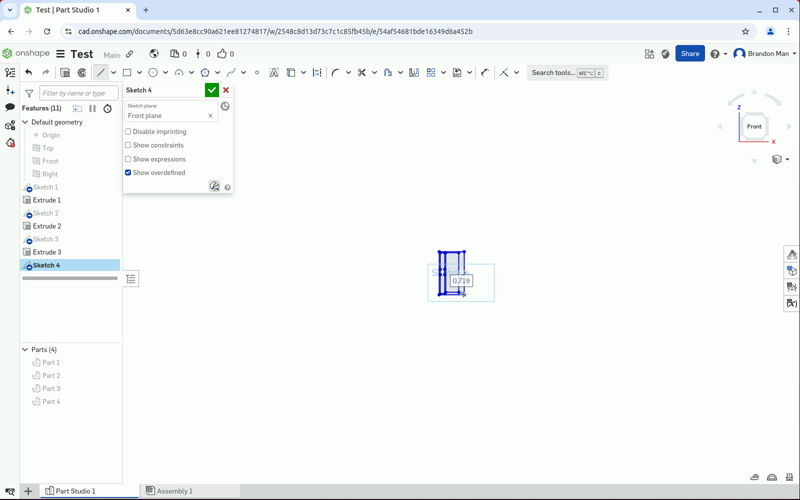
key_up(shift)
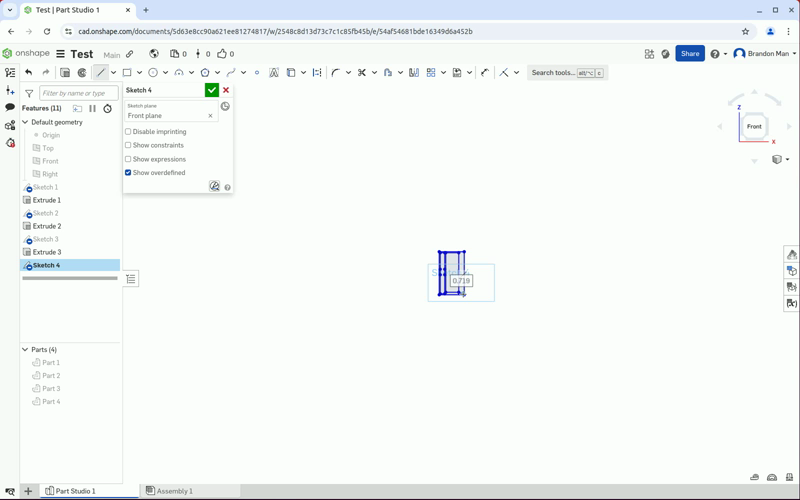
key_down(shift)
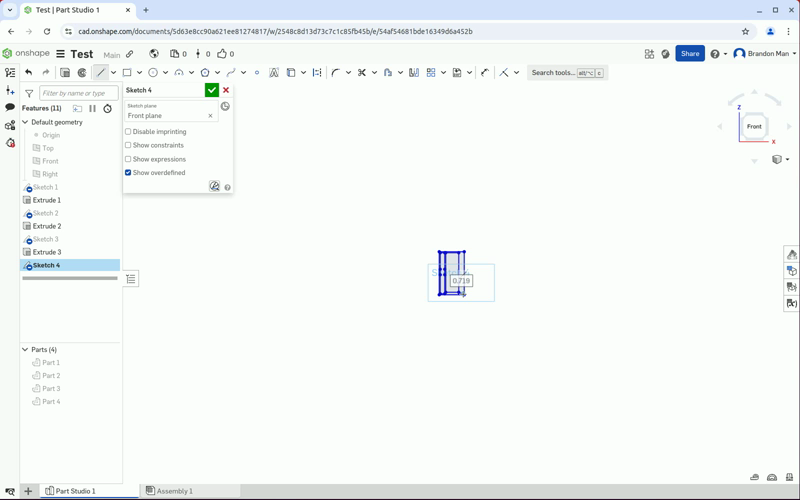
mouse_move(493, 293)
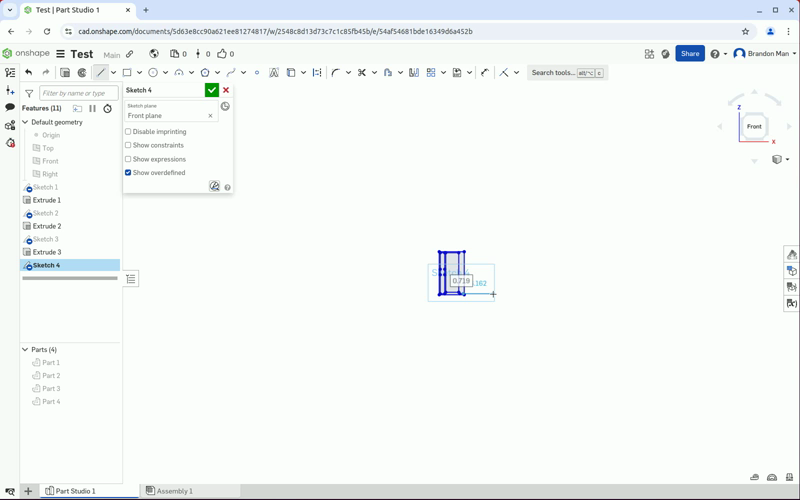
mouse_move(463, 275)
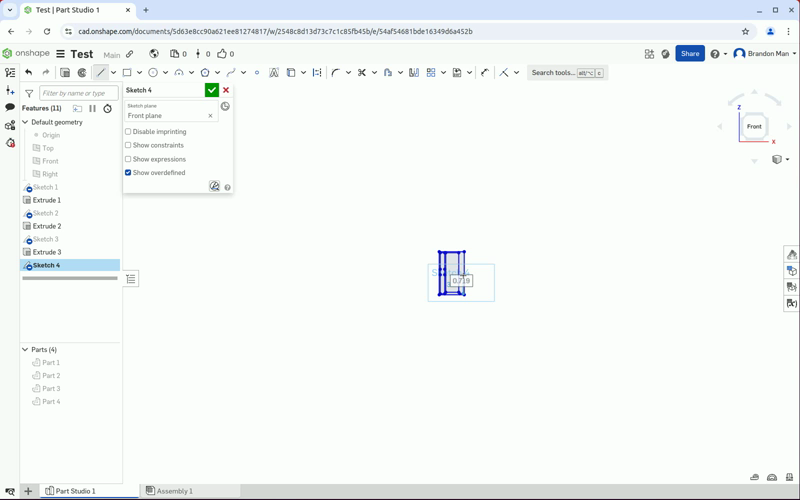
click(463, 275)
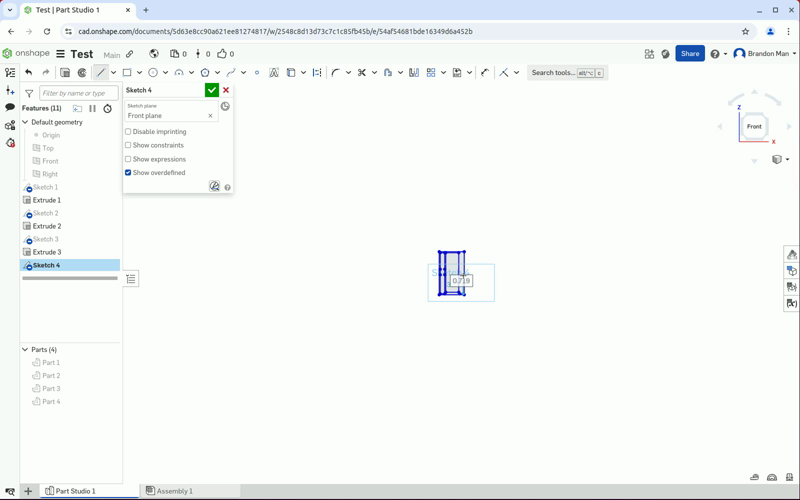
key_up(shift)
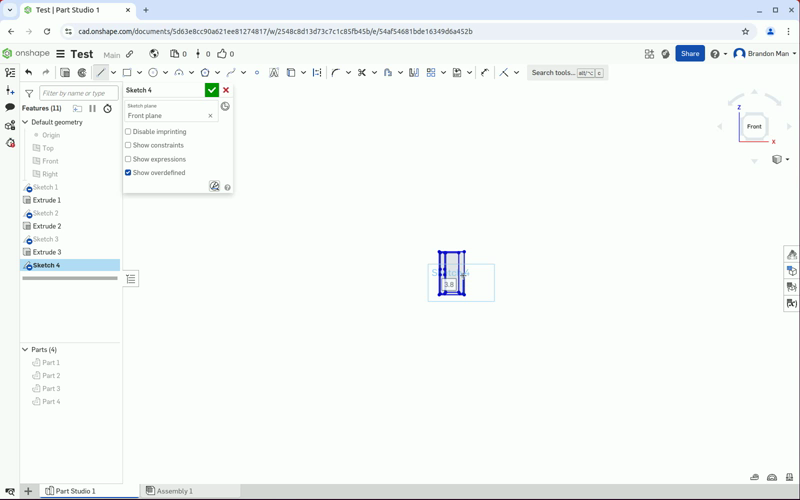
key_down(shift)
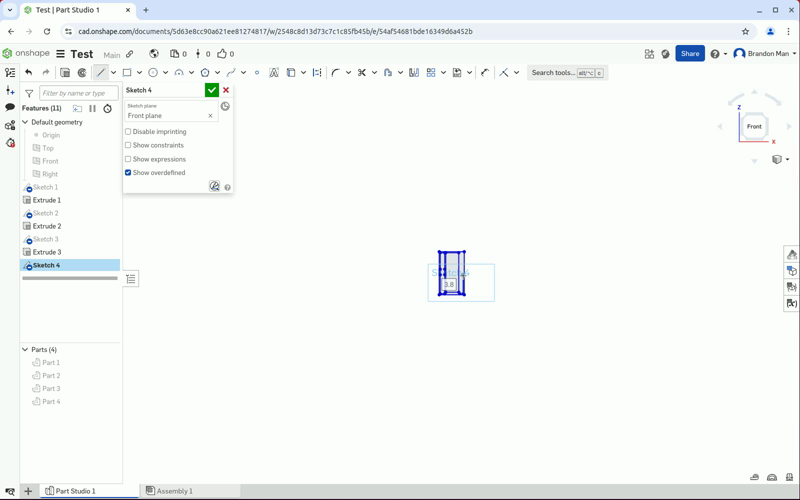
mouse_move(493, 275)
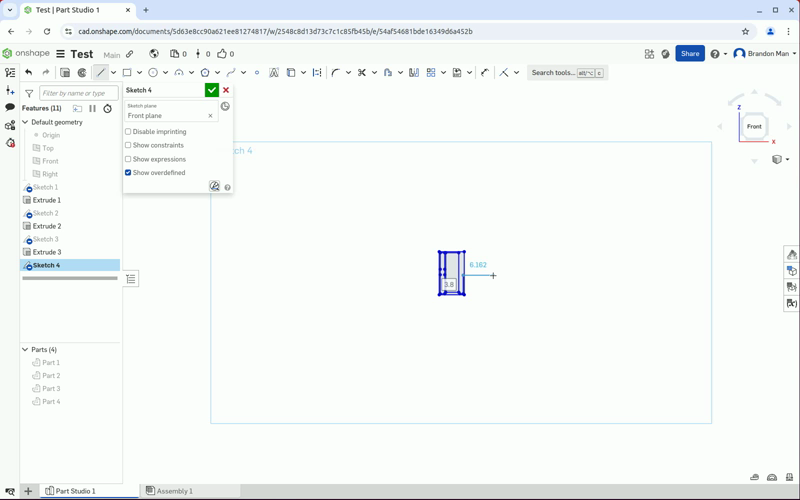
mouse_move(463, 268)
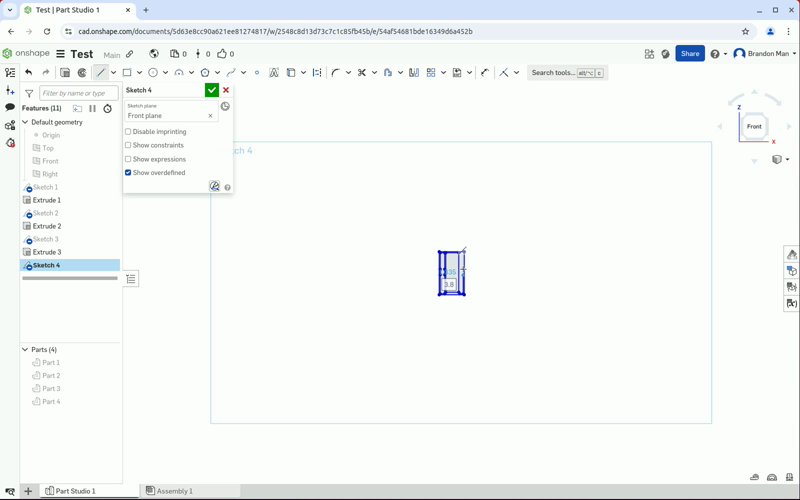
scroll(6)
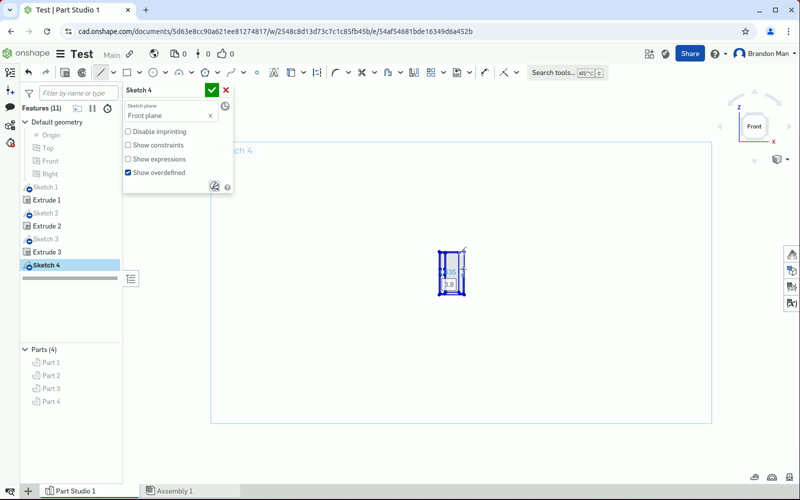
scroll(6)
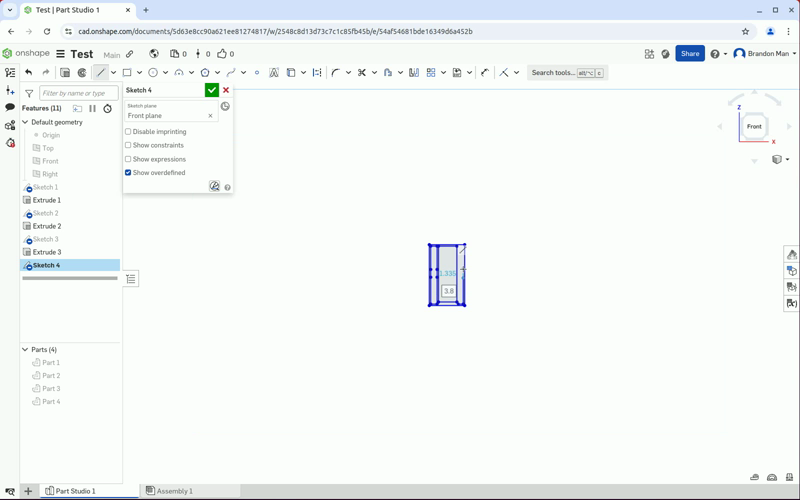
scroll(6)
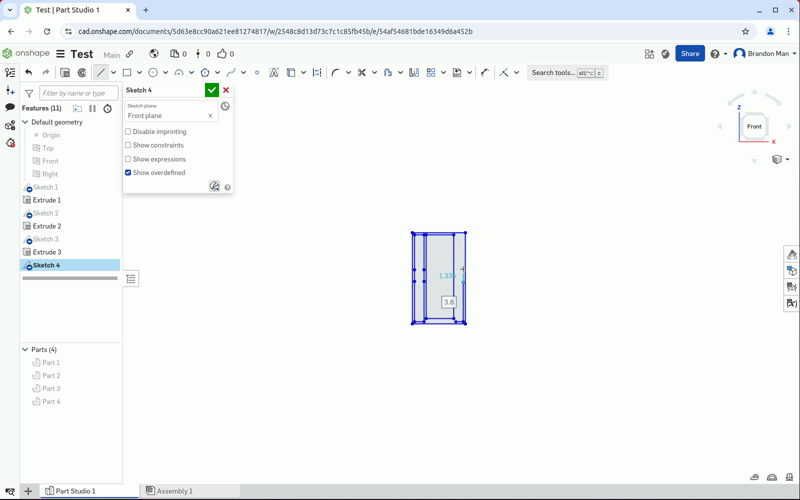
scroll(6)
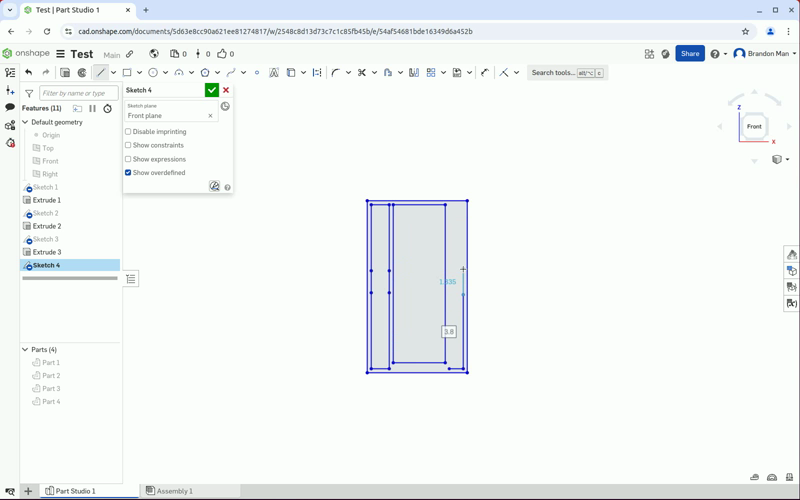
scroll(6)
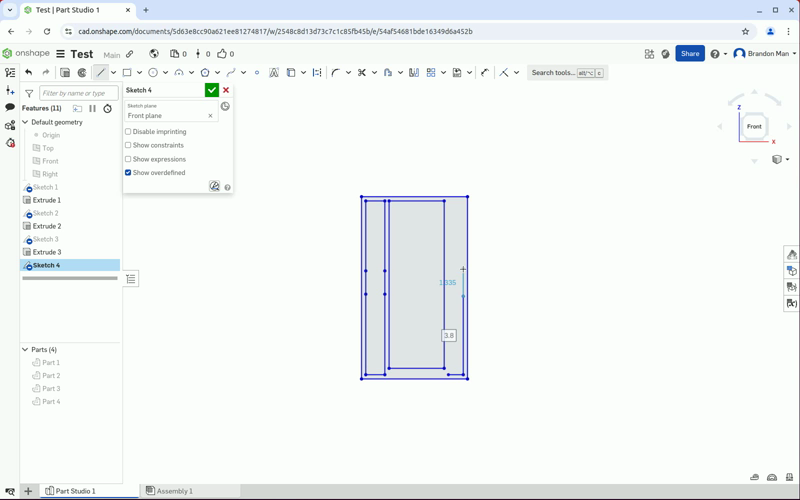
scroll(6)
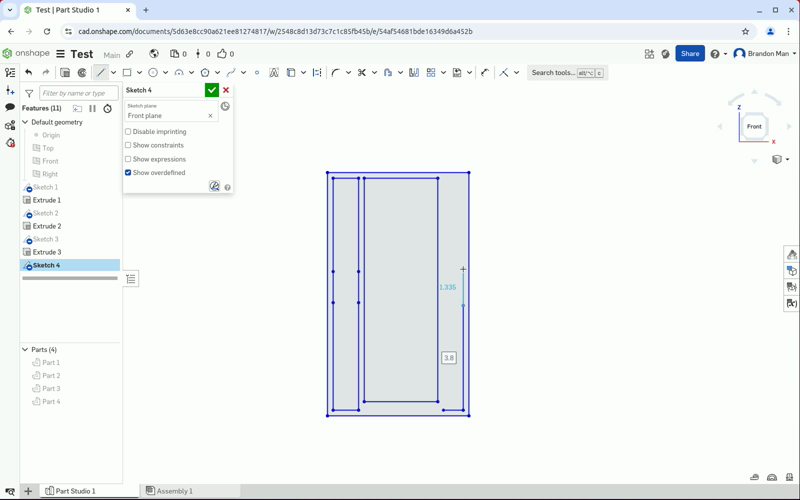
scroll(6)
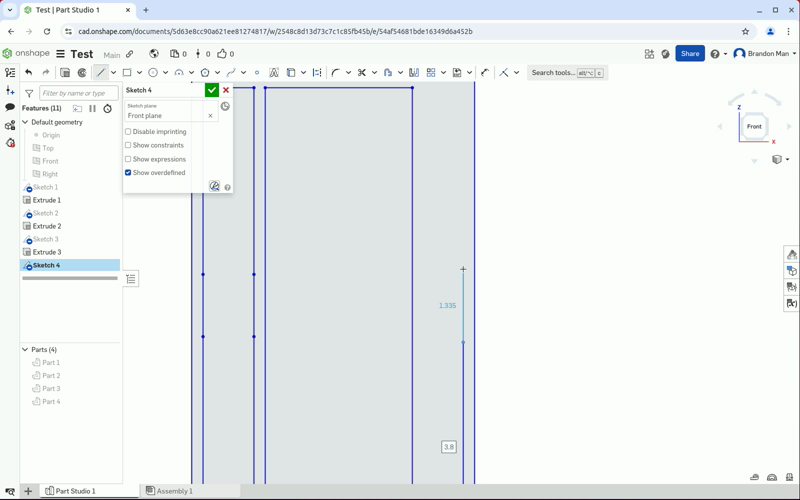
click(463, 268)
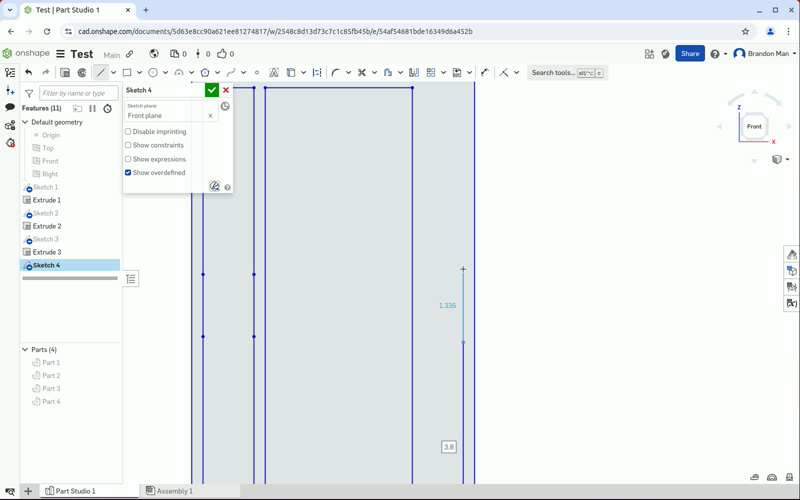
scroll(-6)
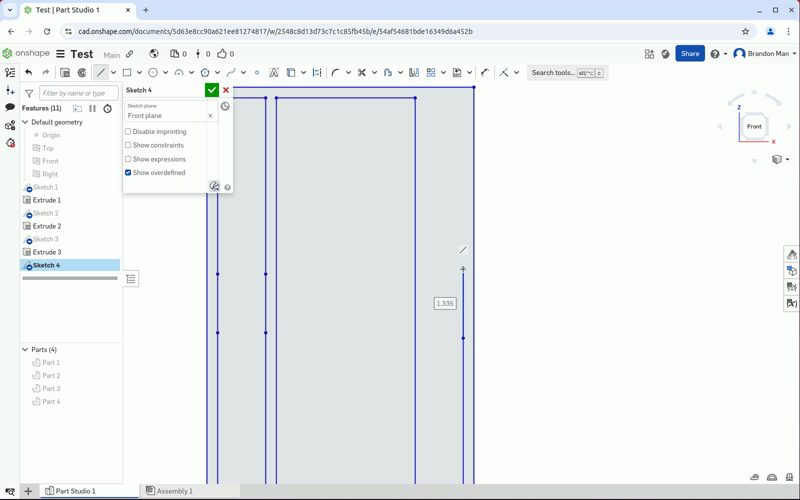
scroll(-6)
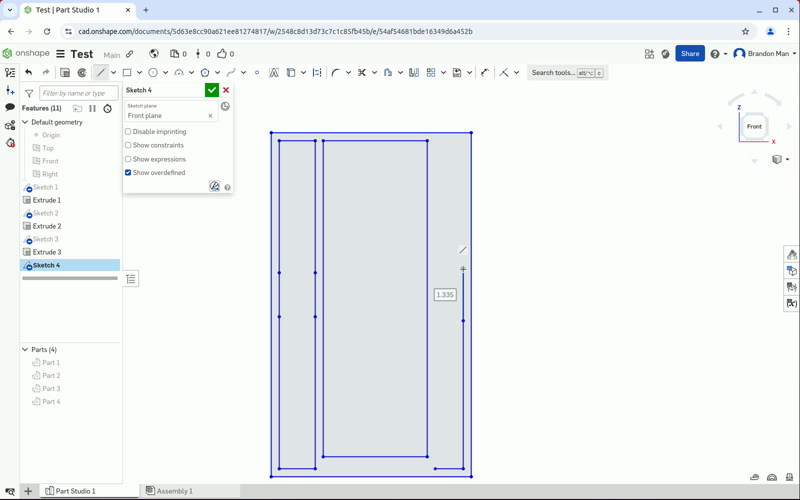
scroll(-6)
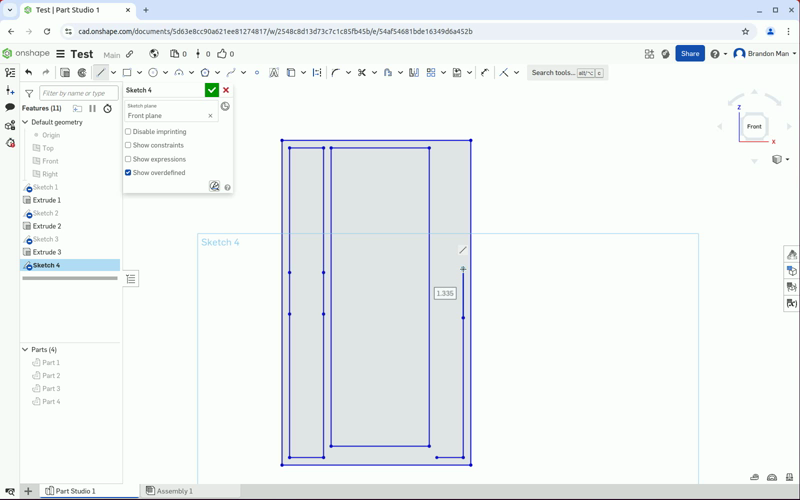
scroll(-6)
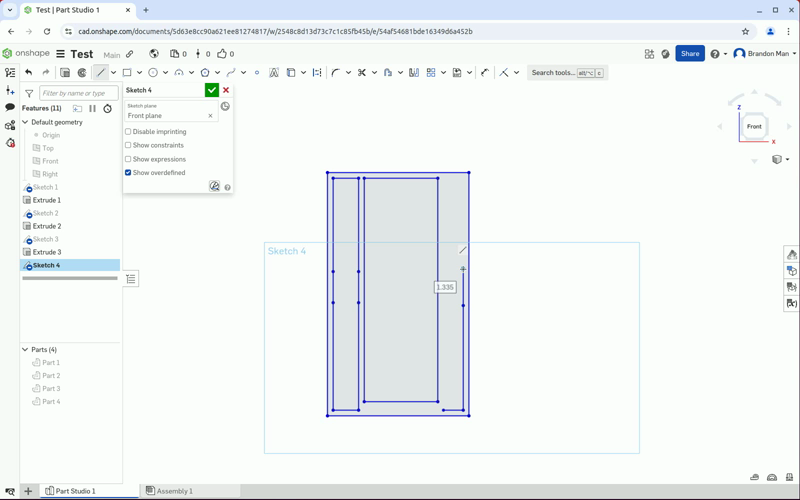
scroll(-6)
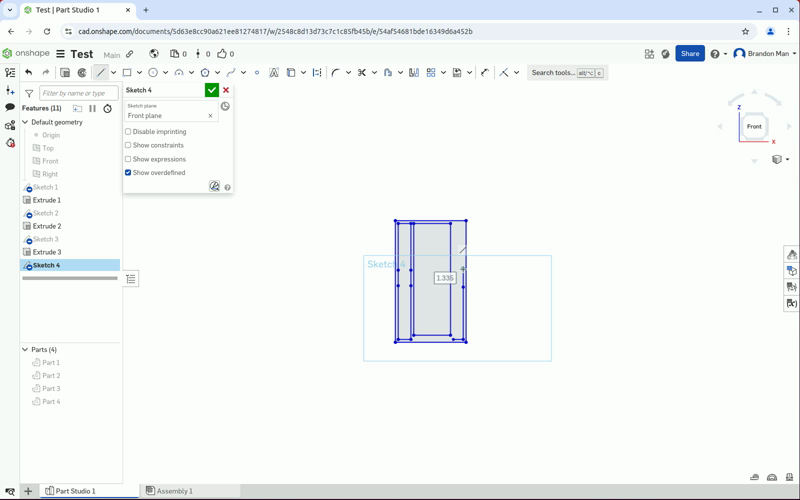
scroll(-6)
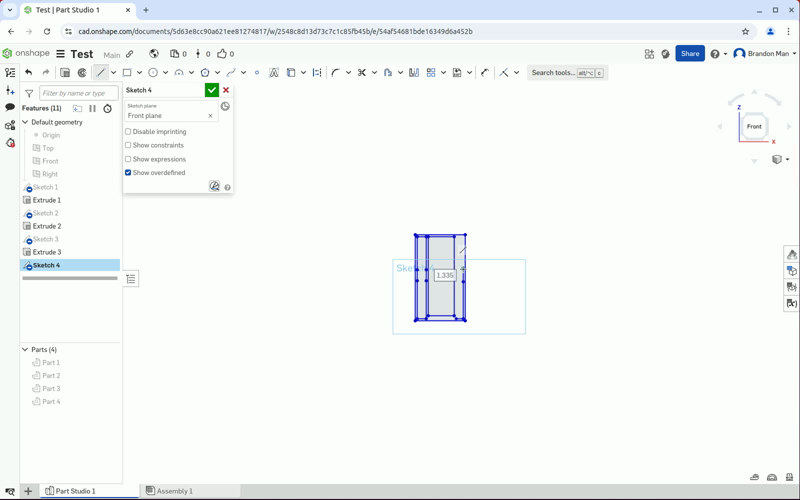
scroll(-6)
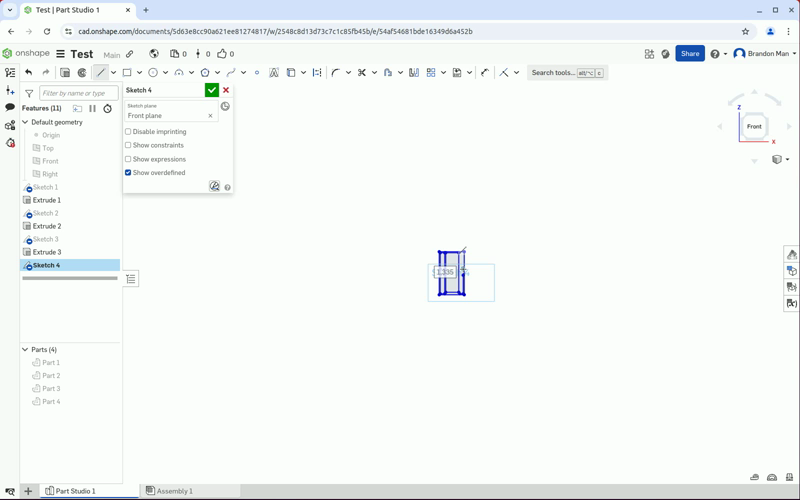
key_up(shift)
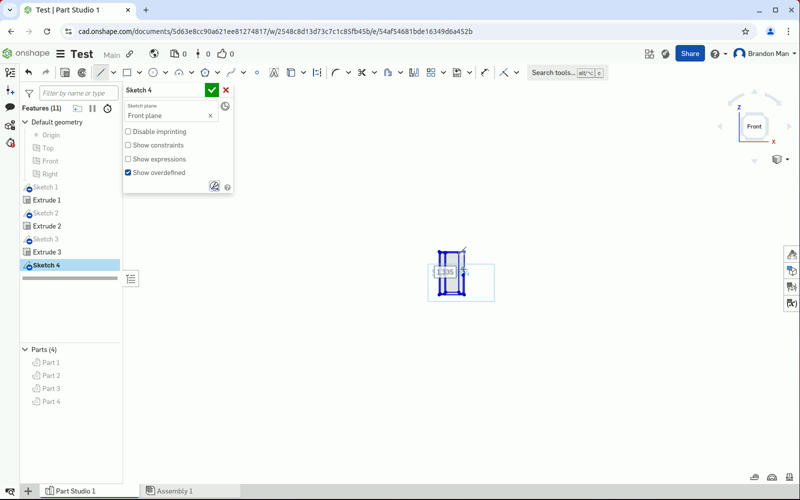
key_down(shift)
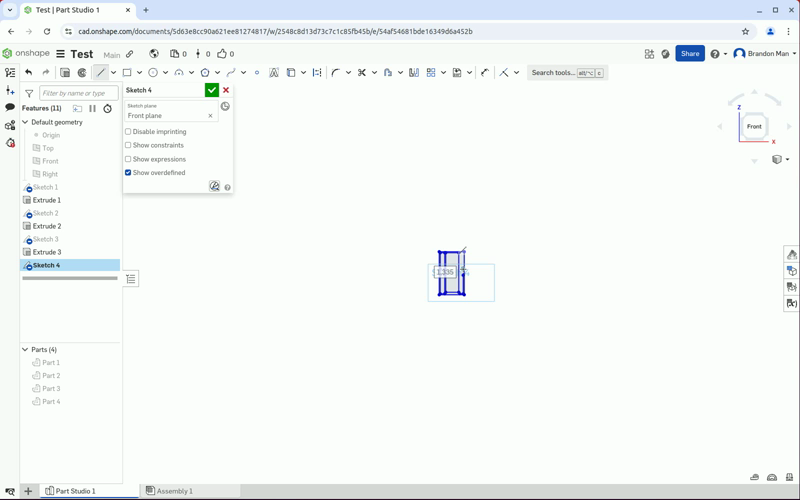
mouse_move(493, 268)
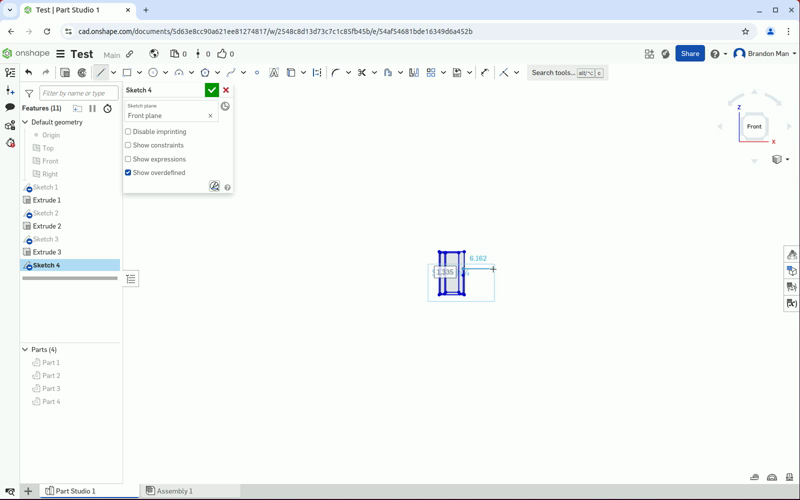
mouse_move(463, 252)
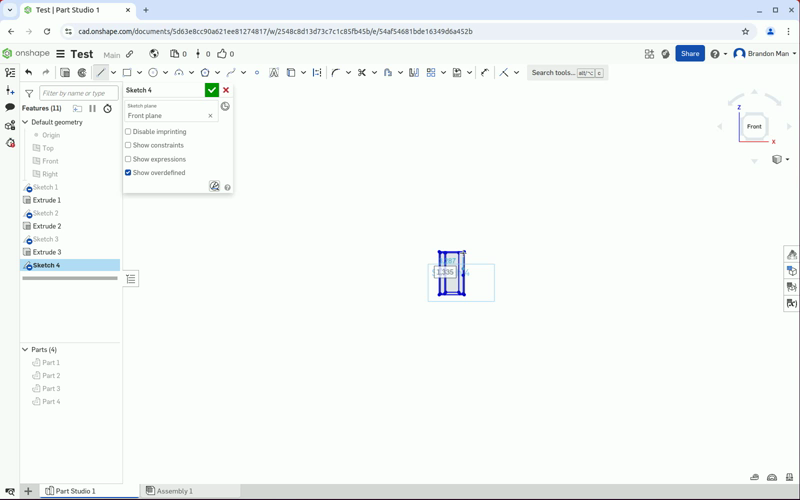
scroll(6)
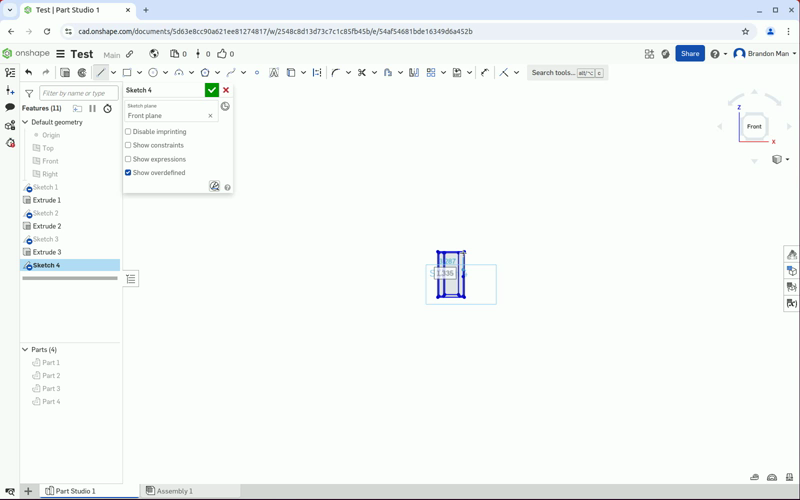
scroll(6)
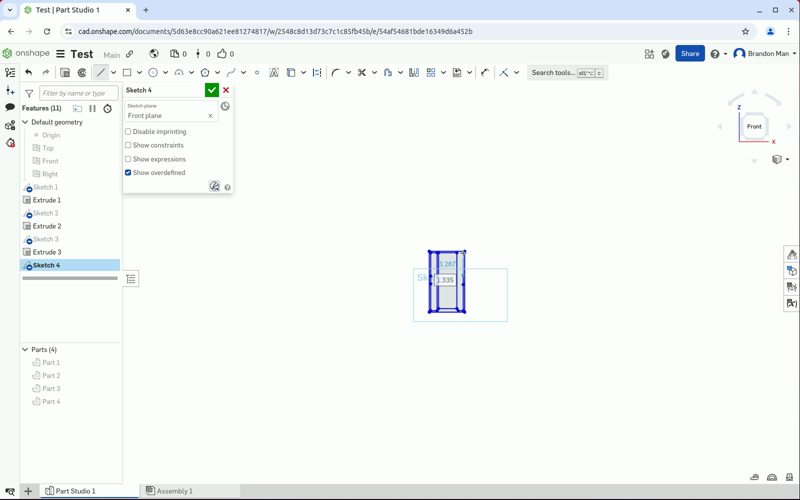
scroll(6)
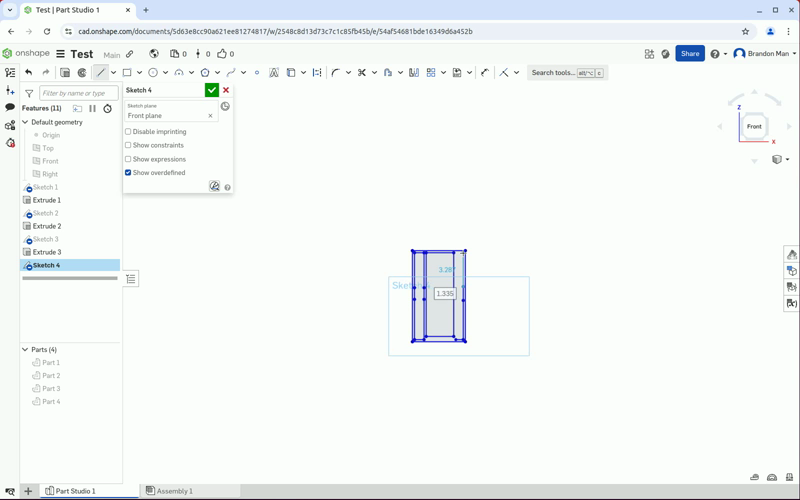
scroll(6)
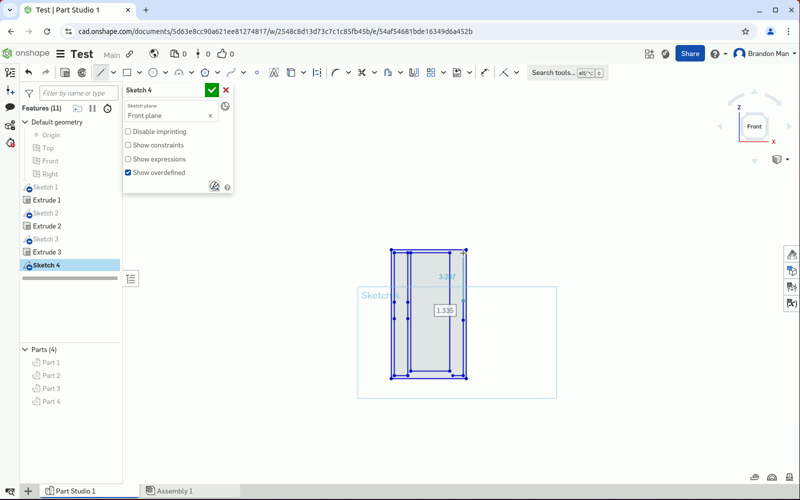
scroll(6)
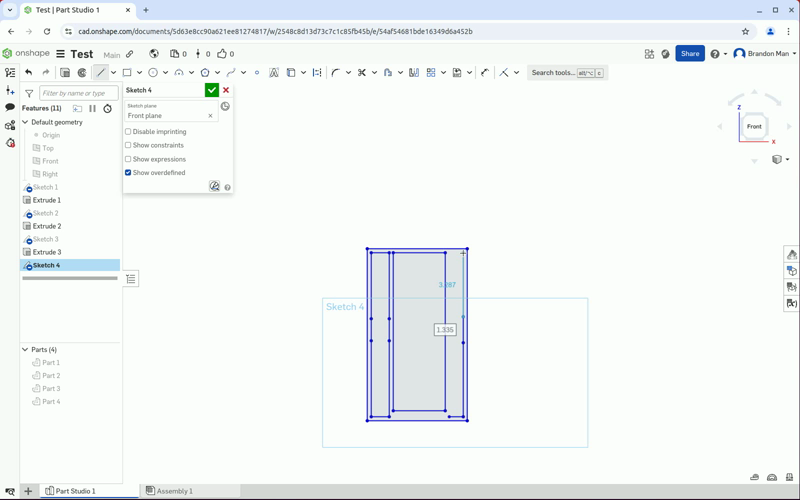
scroll(6)
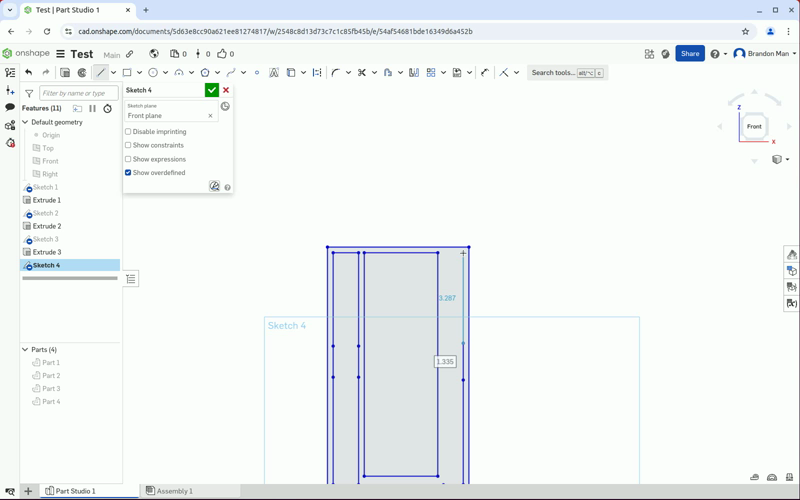
scroll(6)
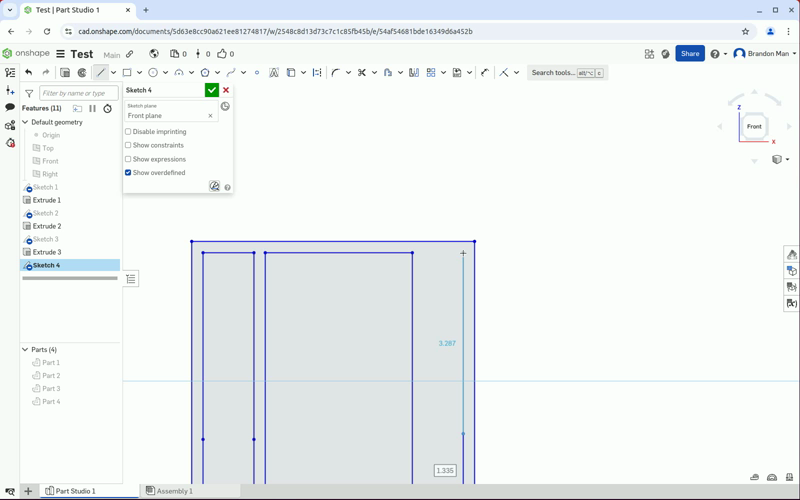
click(463, 252)
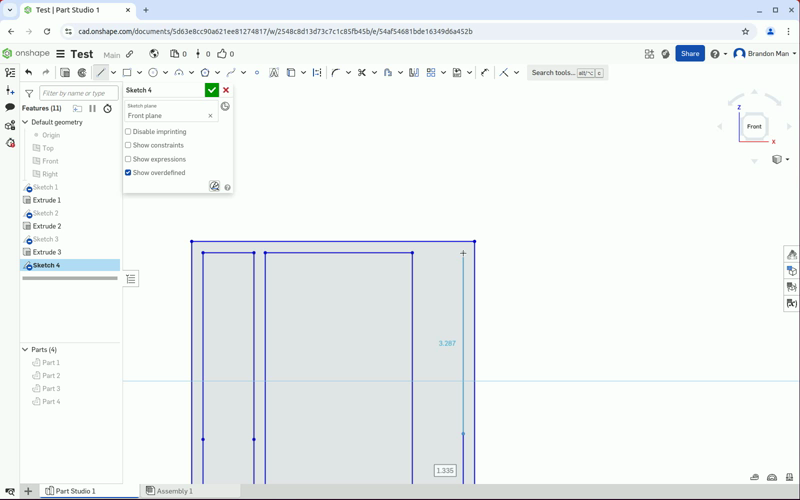
scroll(-6)
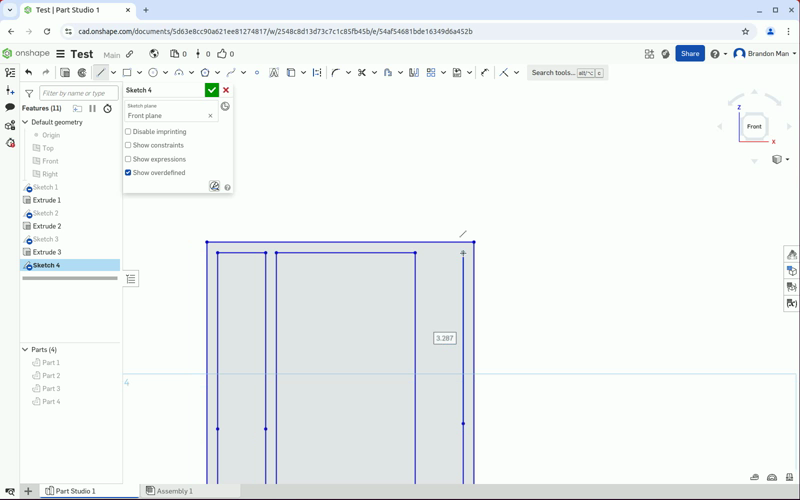
scroll(-6)
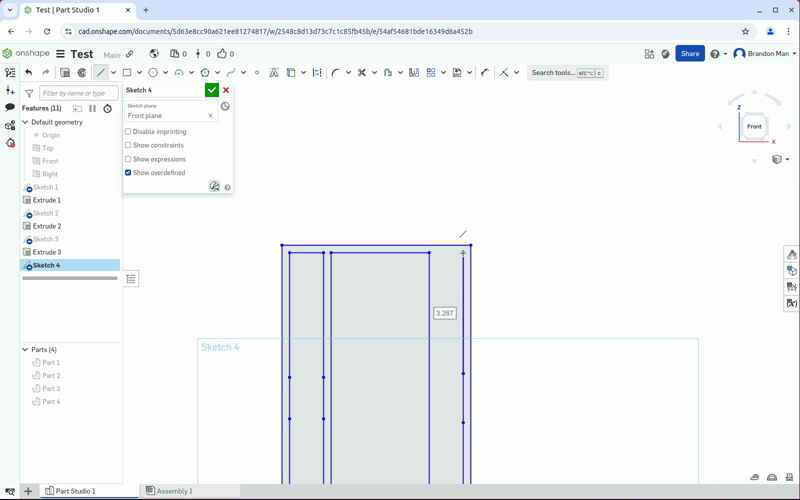
scroll(-6)
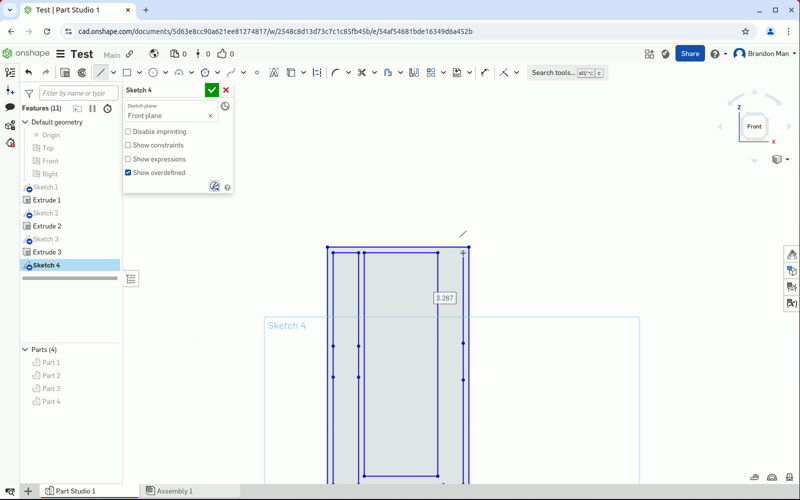
scroll(-6)
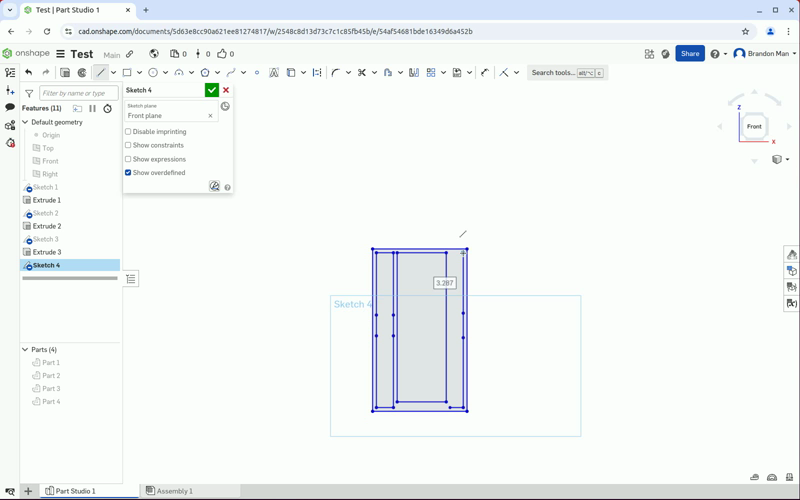
scroll(-6)
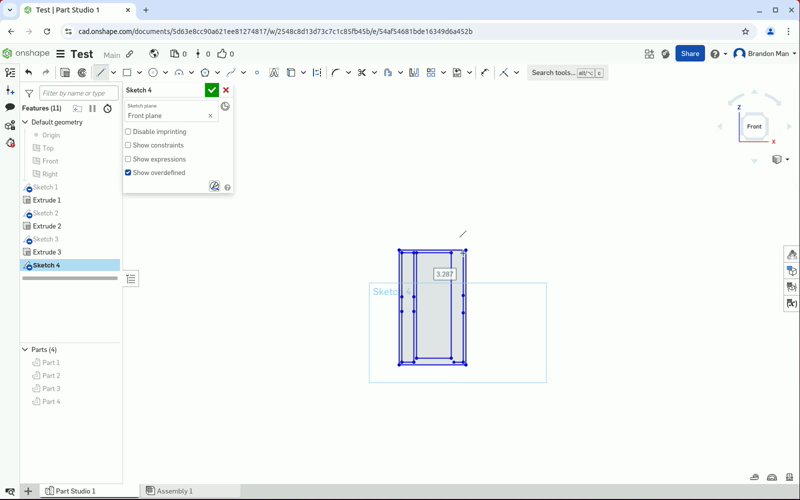
scroll(-6)
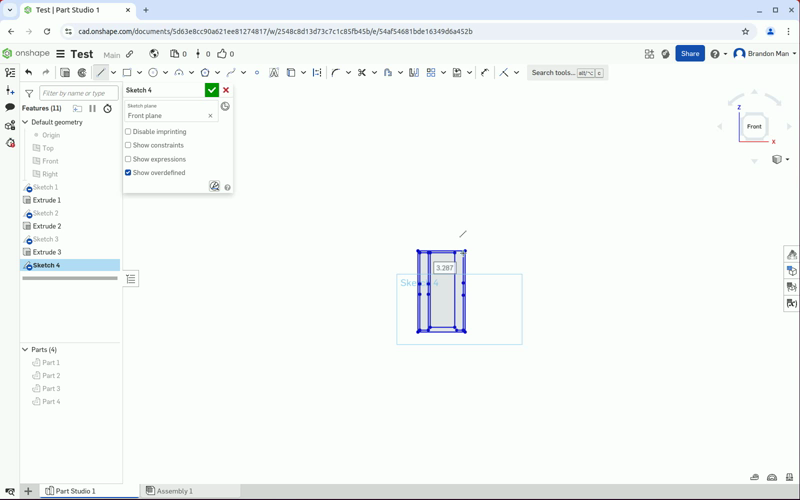
scroll(-6)
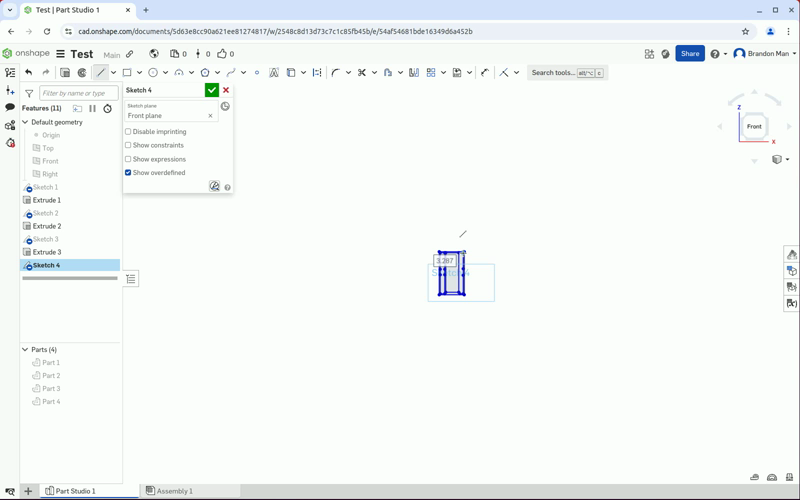
key_up(shift)
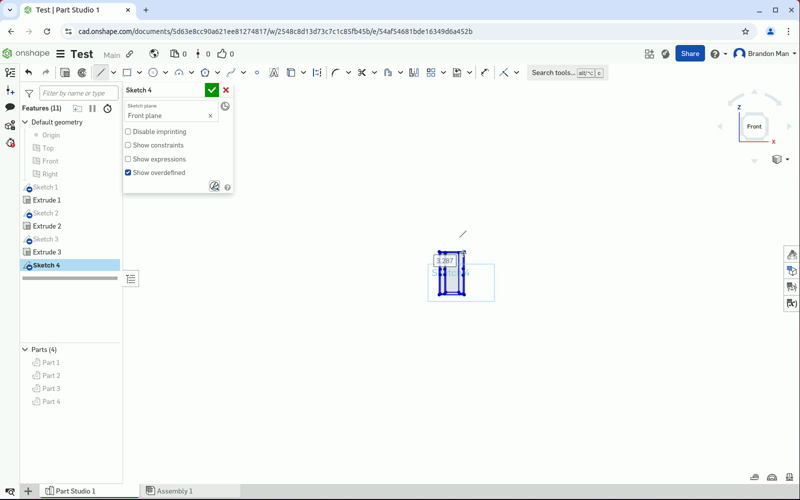
key_down(shift)
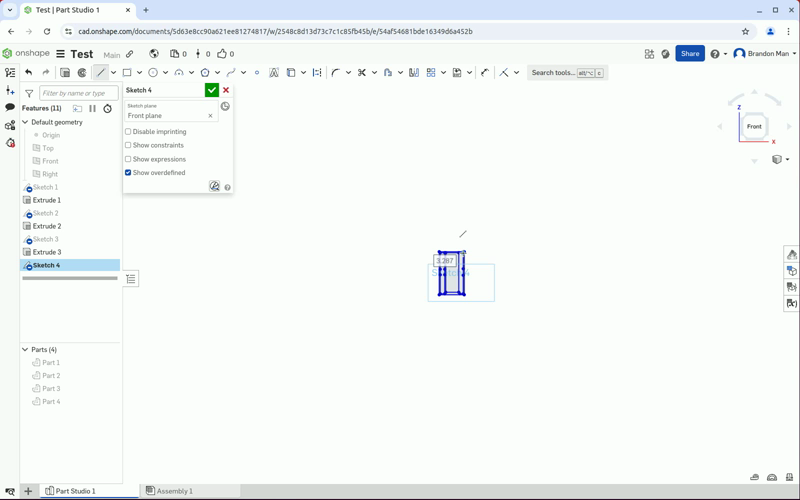
mouse_move(493, 252)
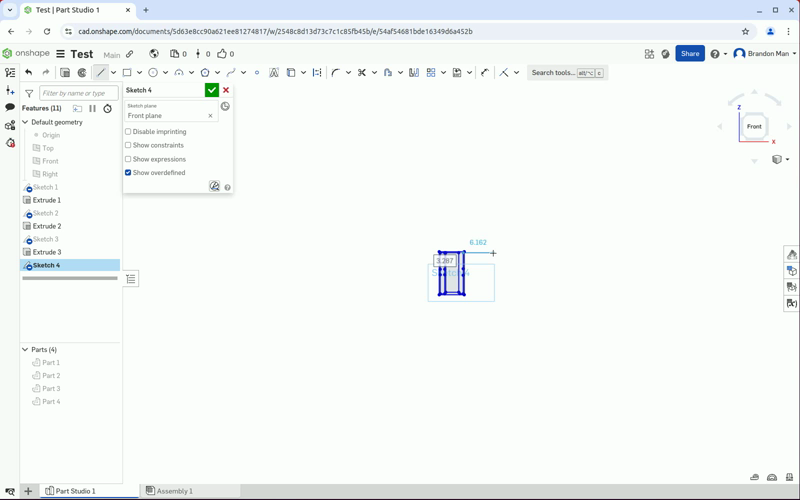
mouse_move(459, 252)
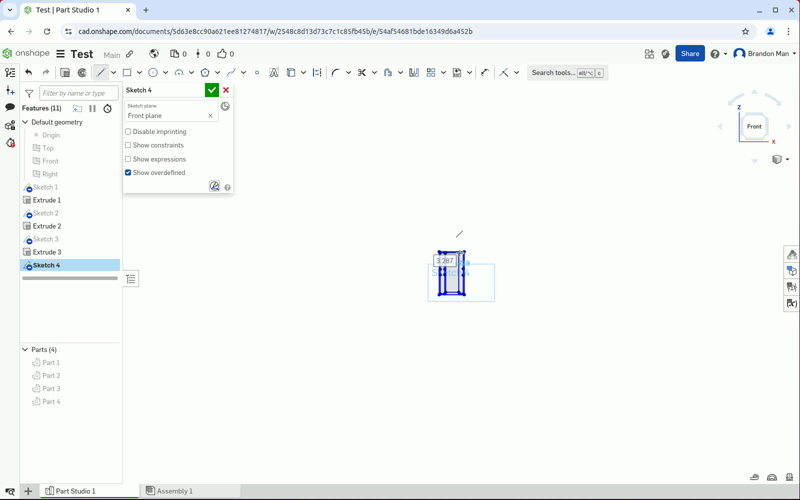
scroll(6)
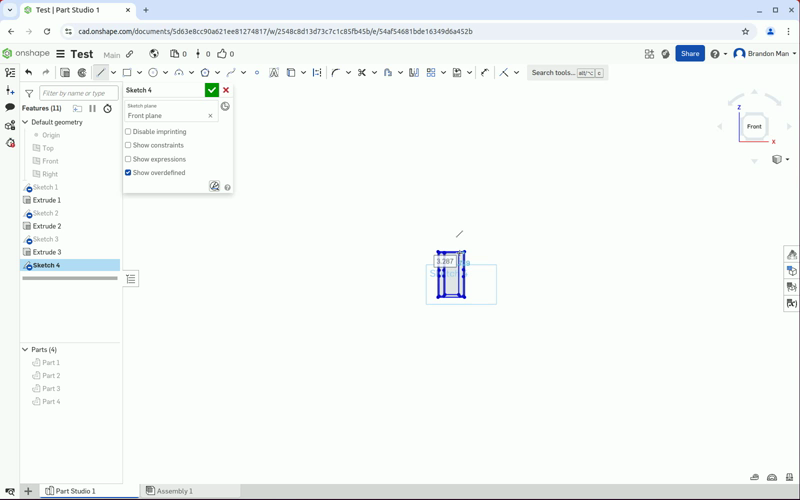
scroll(6)
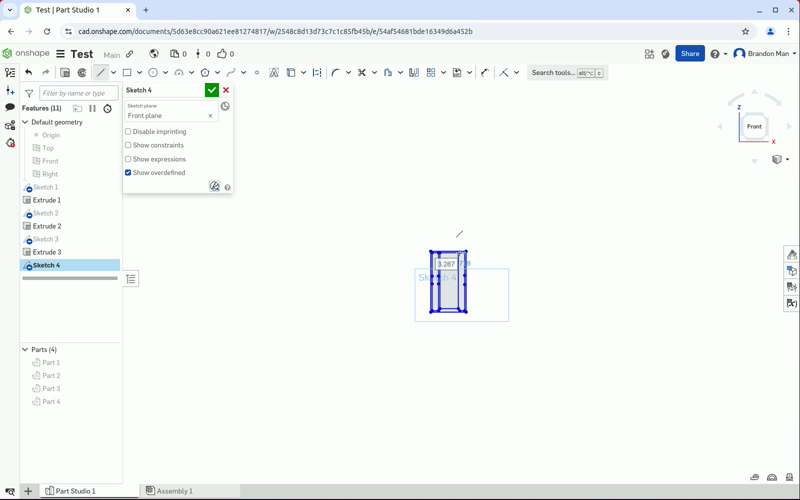
scroll(6)
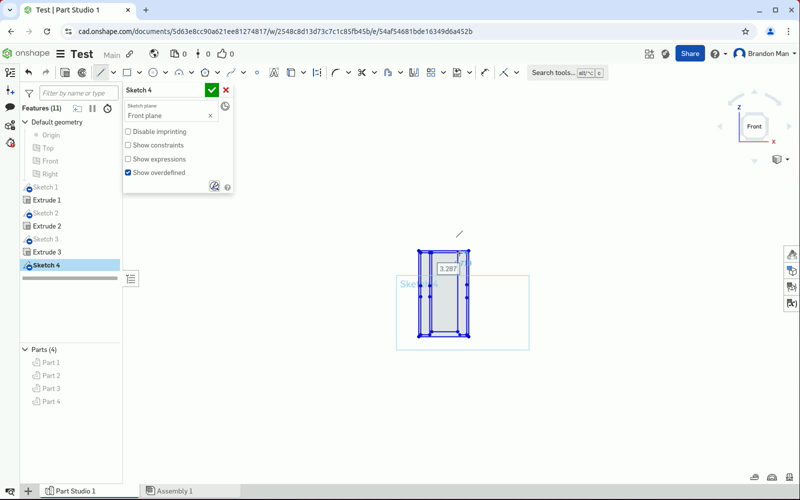
scroll(6)
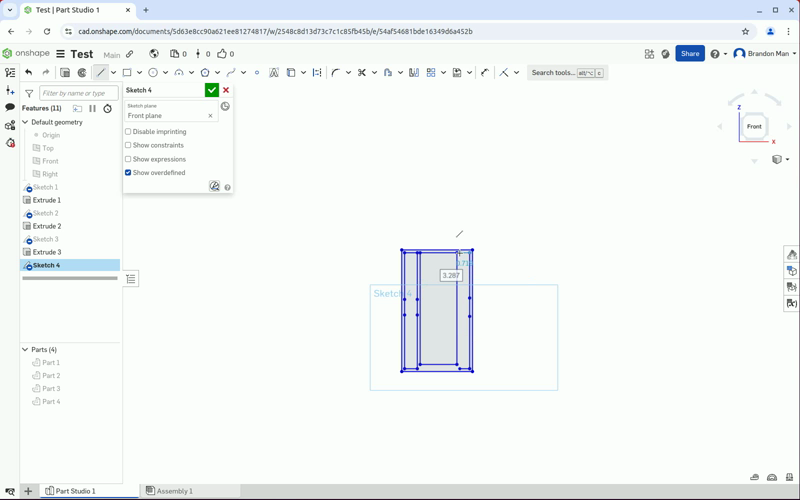
scroll(6)
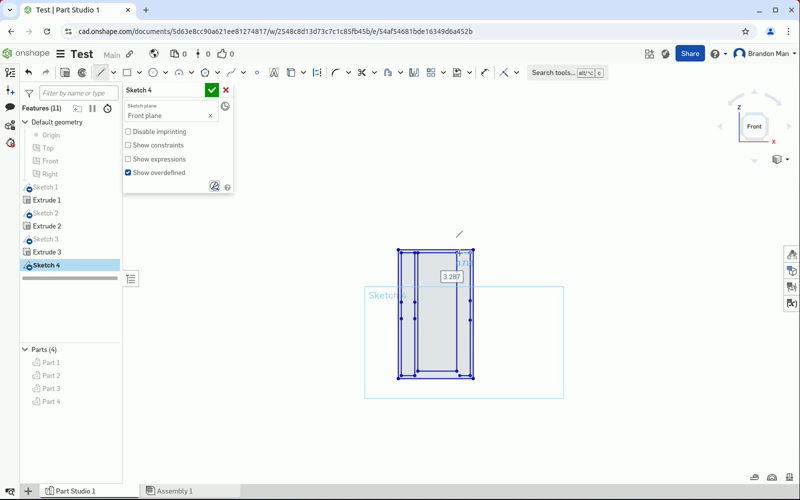
scroll(6)
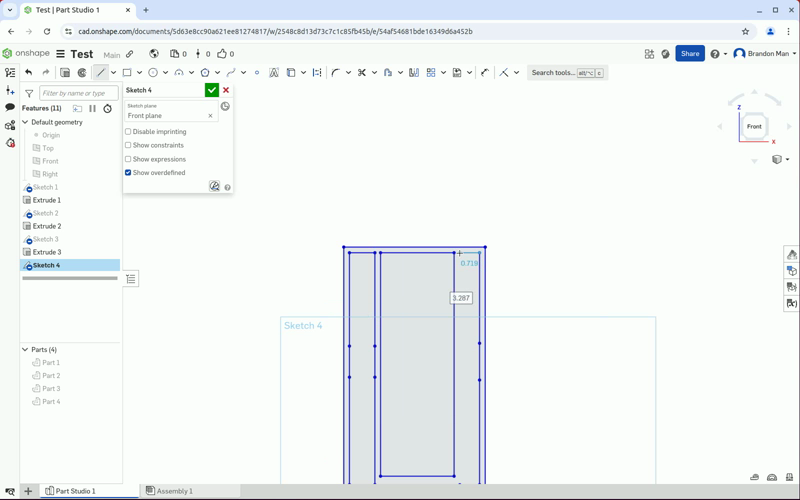
scroll(6)
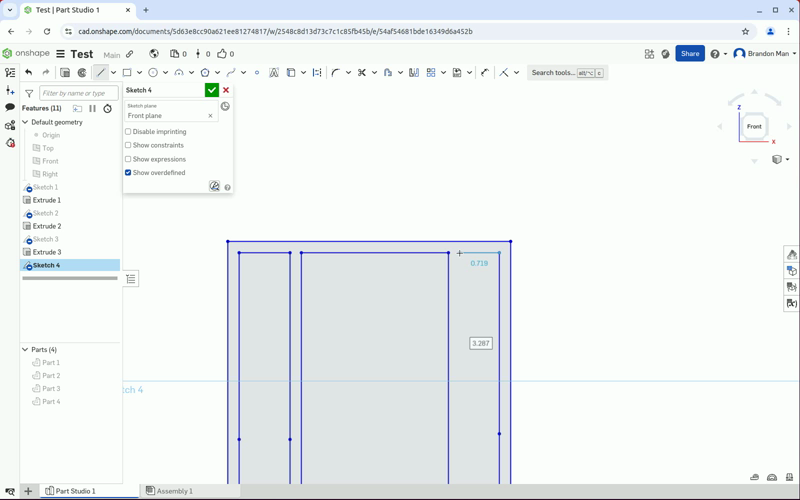
click(459, 252)
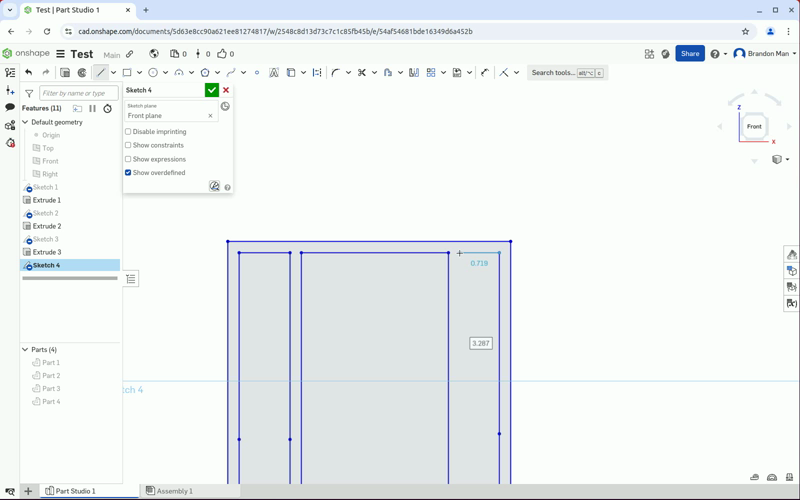
scroll(-6)
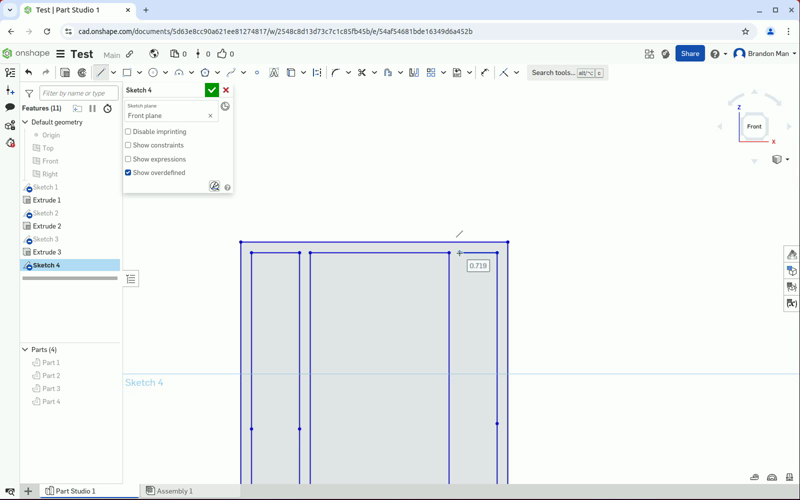
scroll(-6)
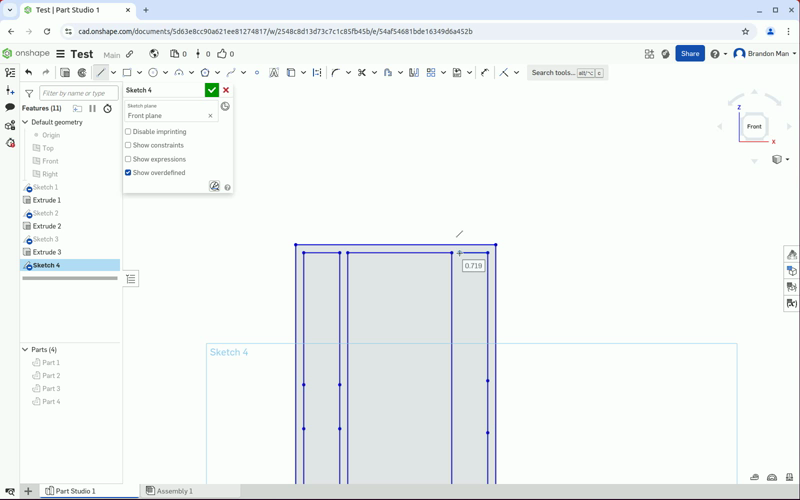
scroll(-6)
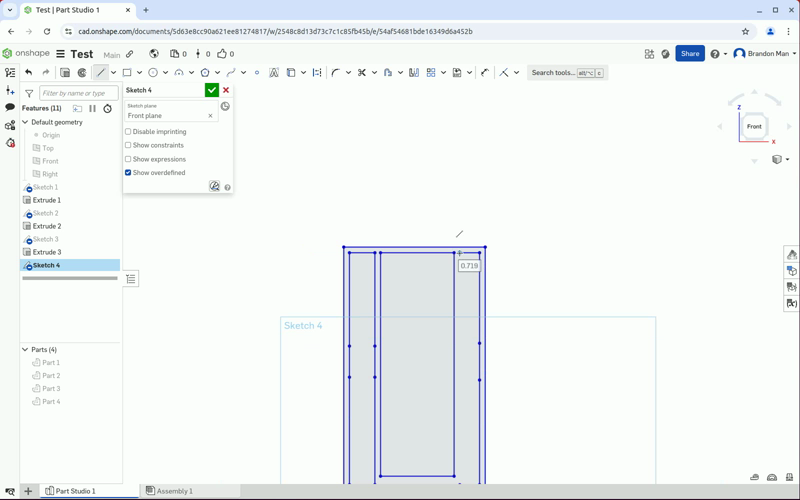
scroll(-6)
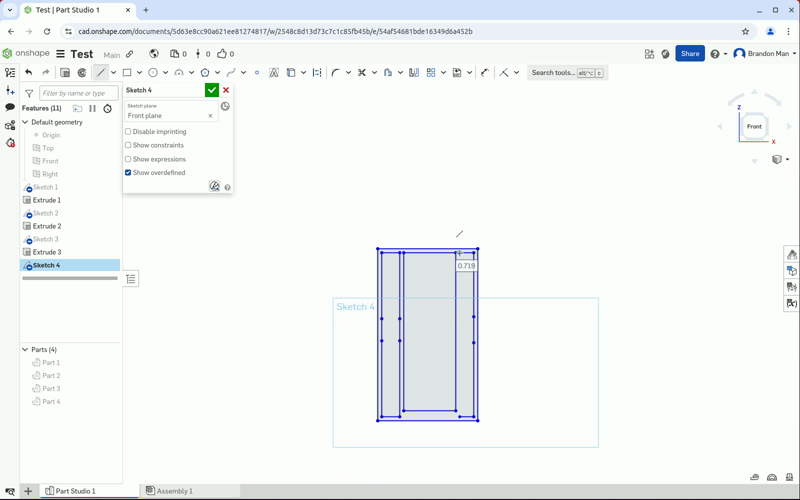
scroll(-6)
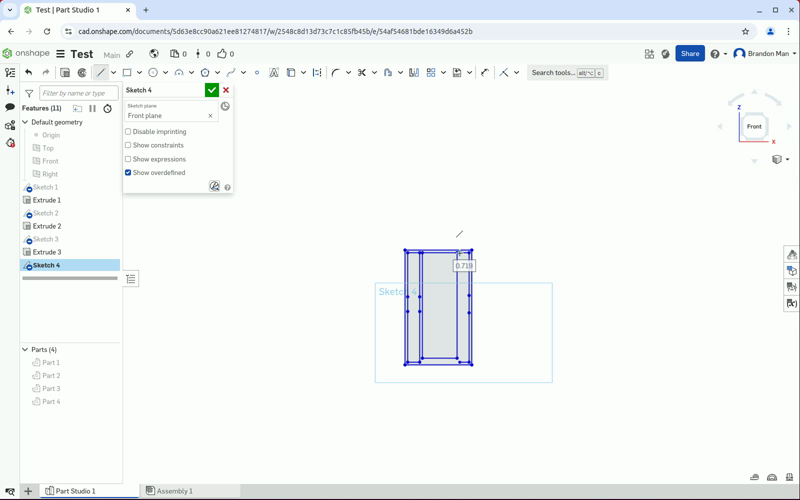
scroll(-6)
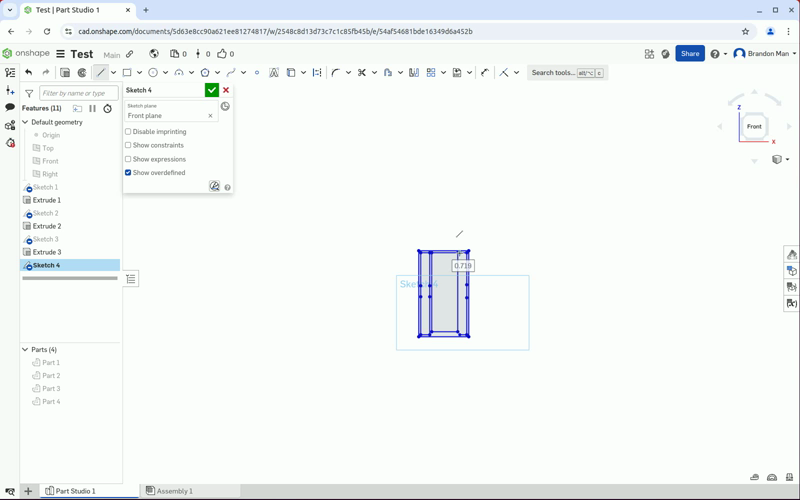
scroll(-6)
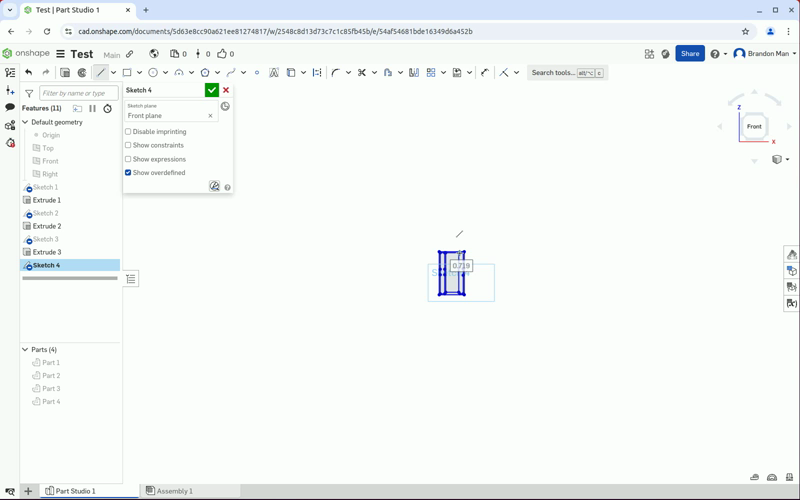
key_up(shift)
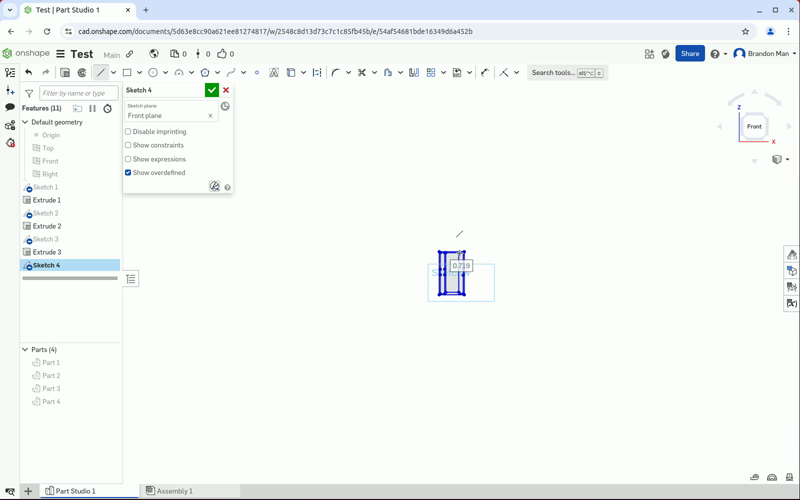
key_down(shift)
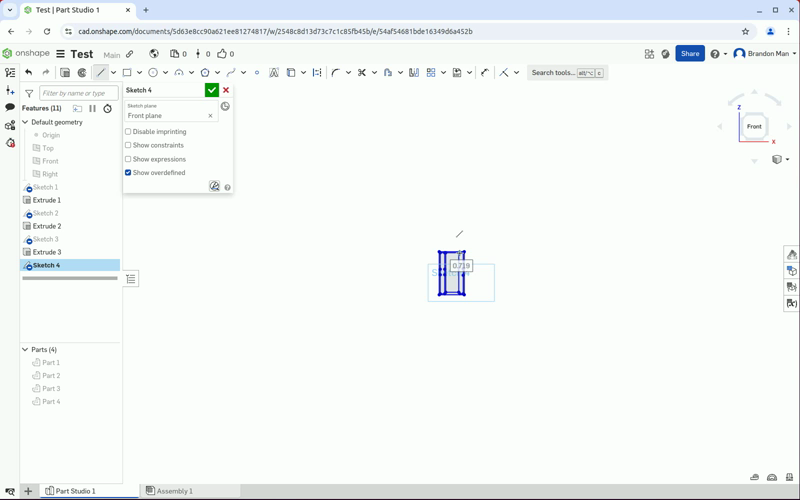
mouse_move(489, 252)
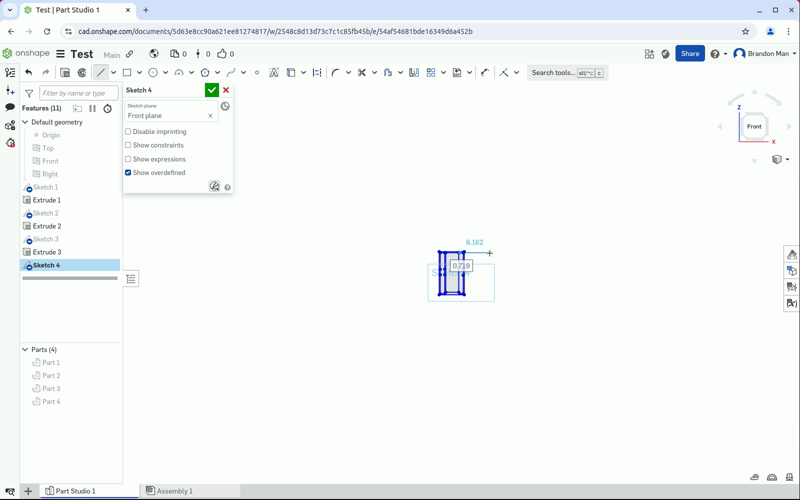
mouse_move(459, 268)
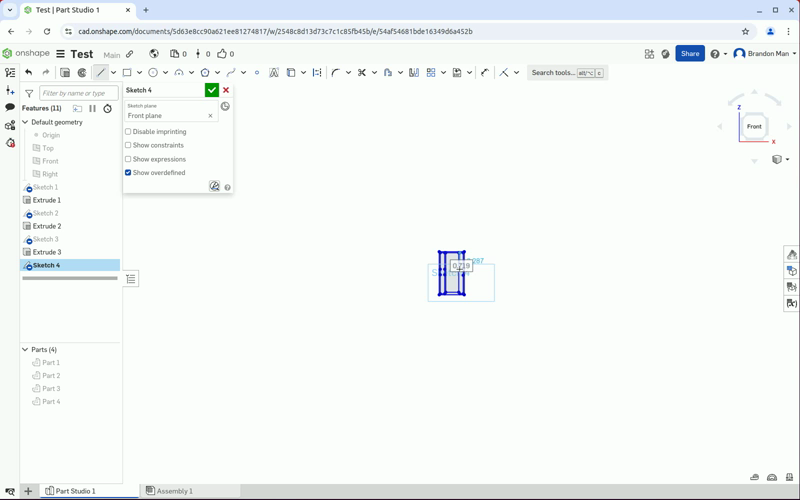
scroll(6)
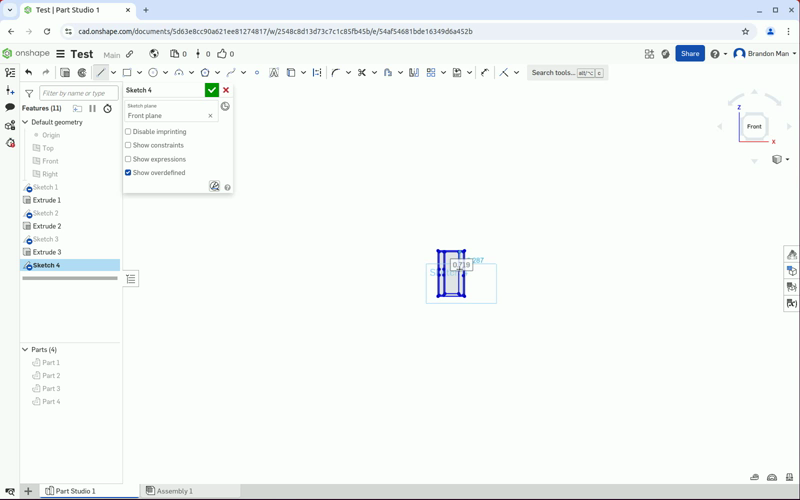
scroll(6)
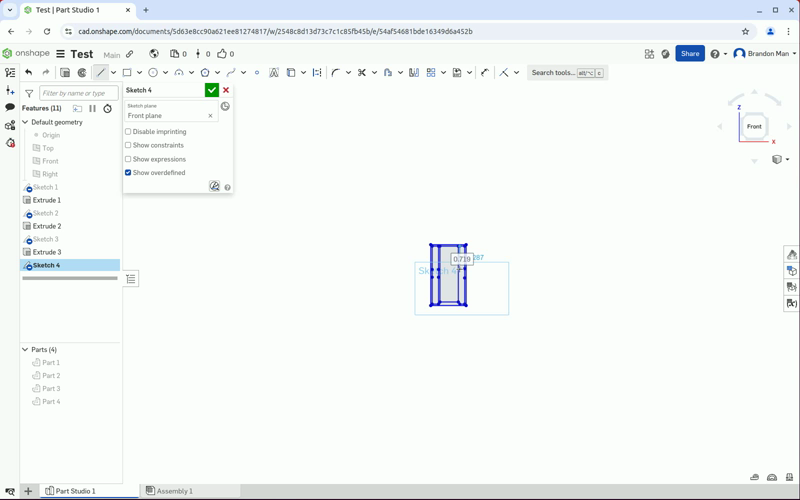
scroll(6)
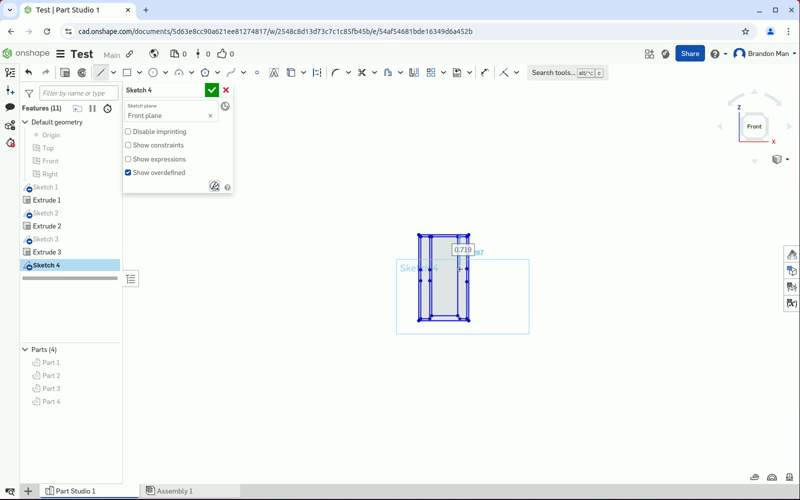
scroll(6)
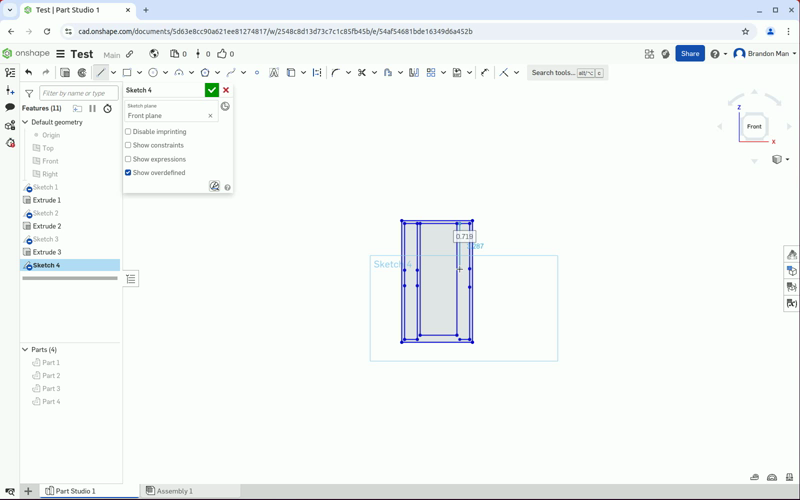
scroll(6)
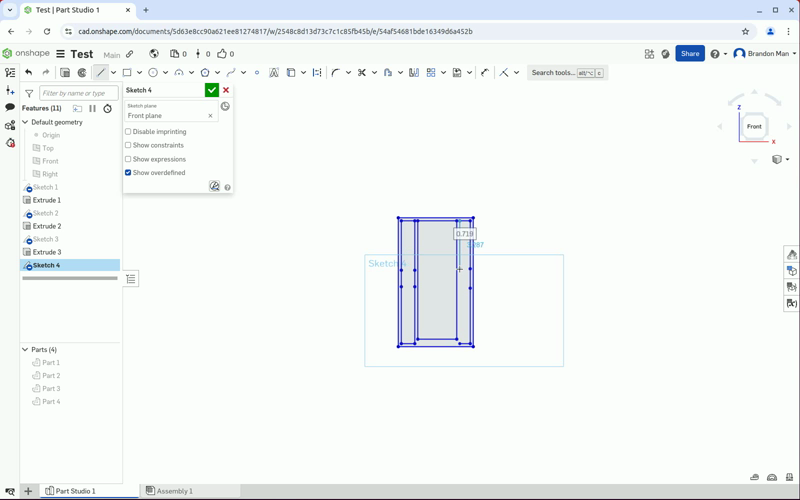
scroll(6)
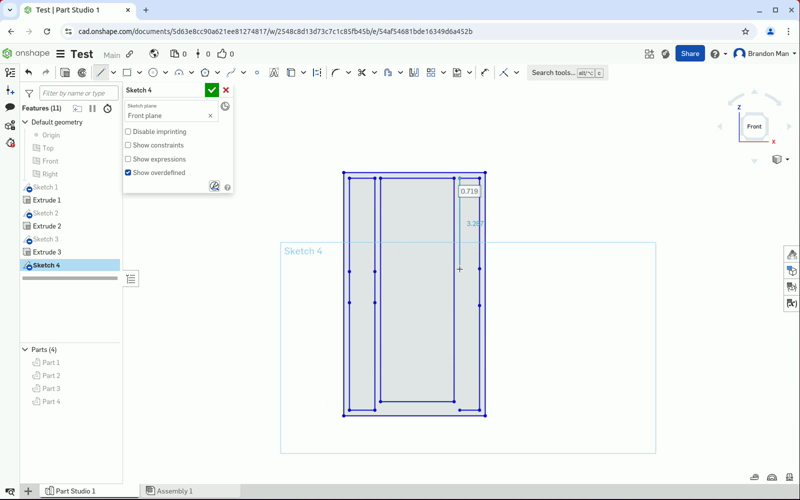
scroll(6)
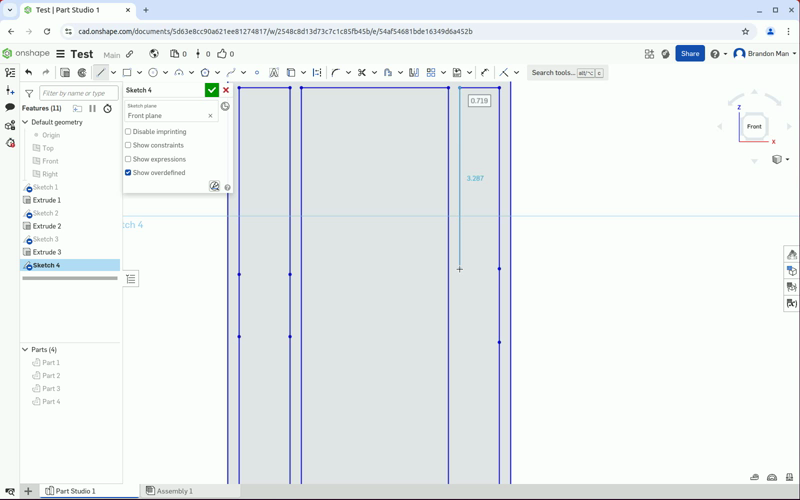
click(459, 268)
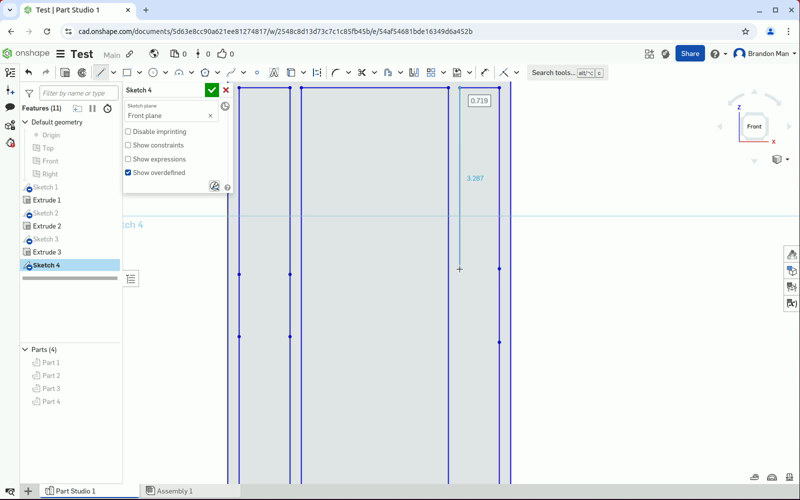
scroll(-6)
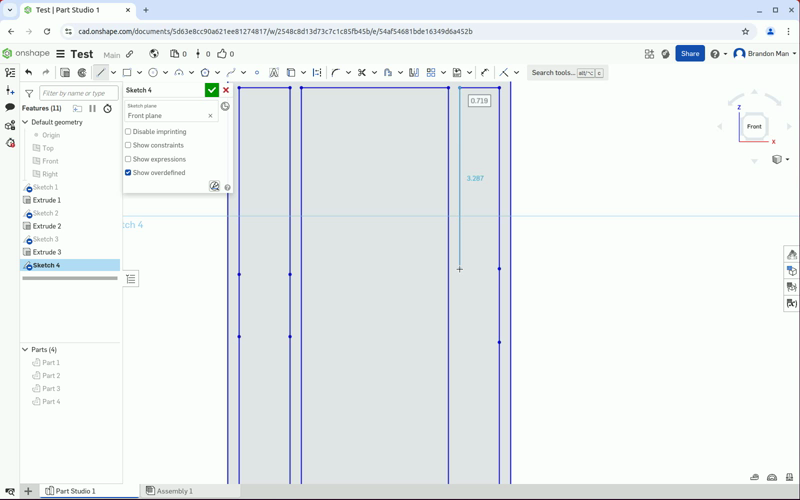
scroll(-6)
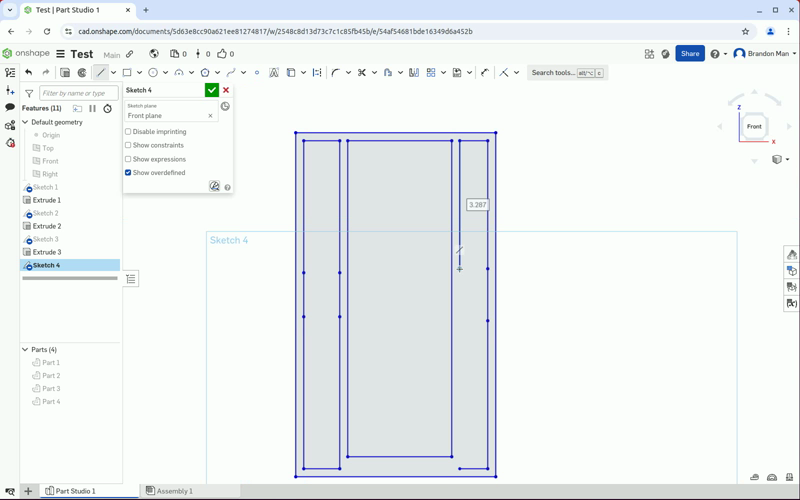
scroll(-6)
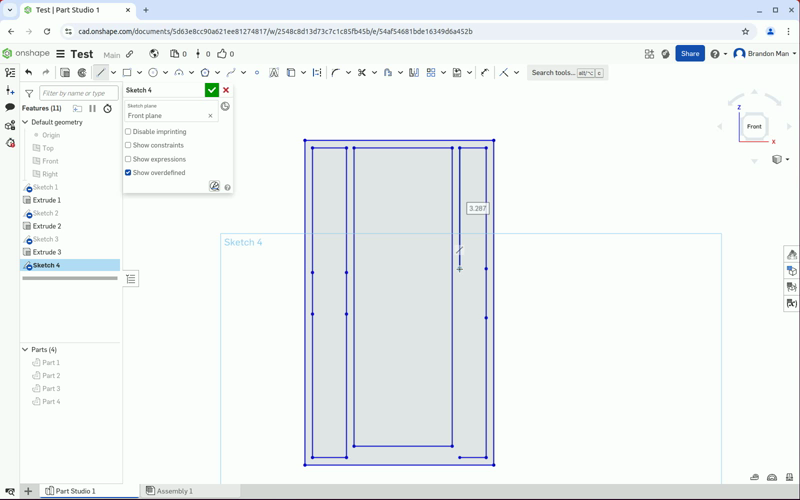
scroll(-6)
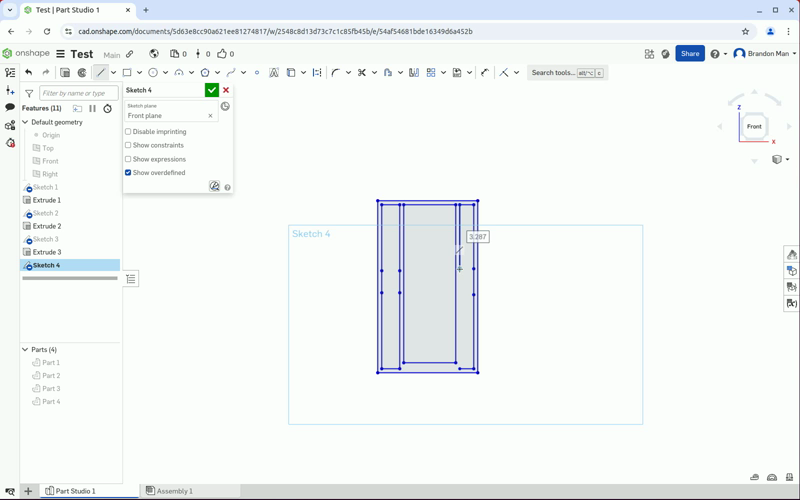
scroll(-6)
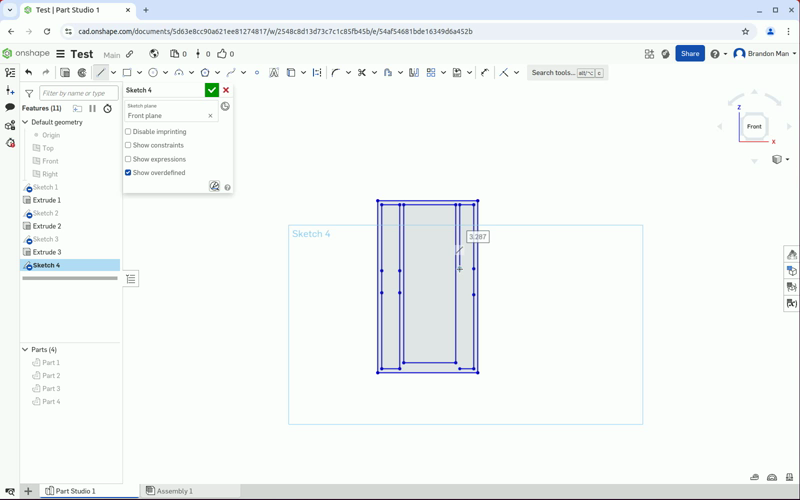
scroll(-6)
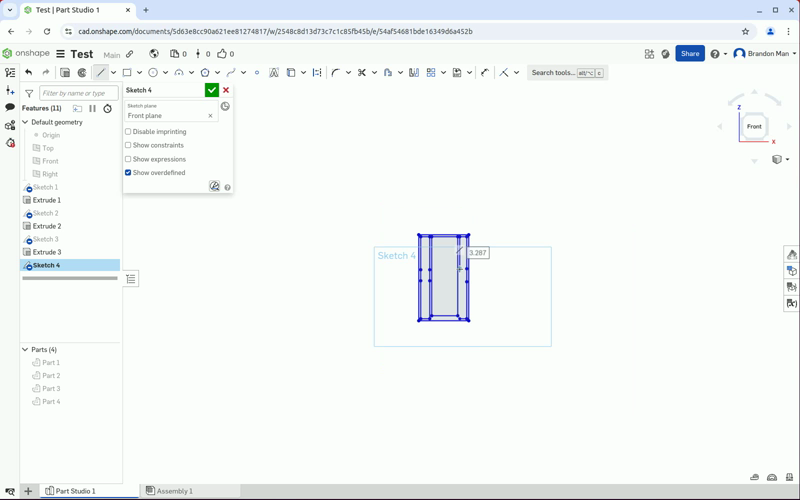
scroll(-6)
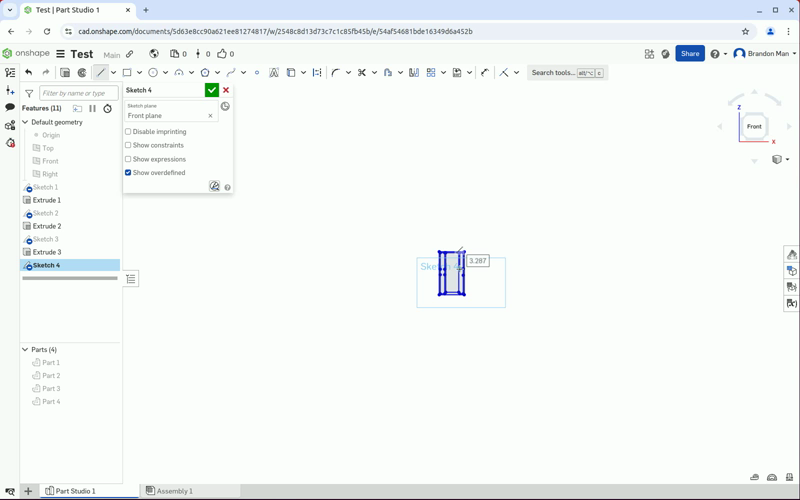
key_up(shift)
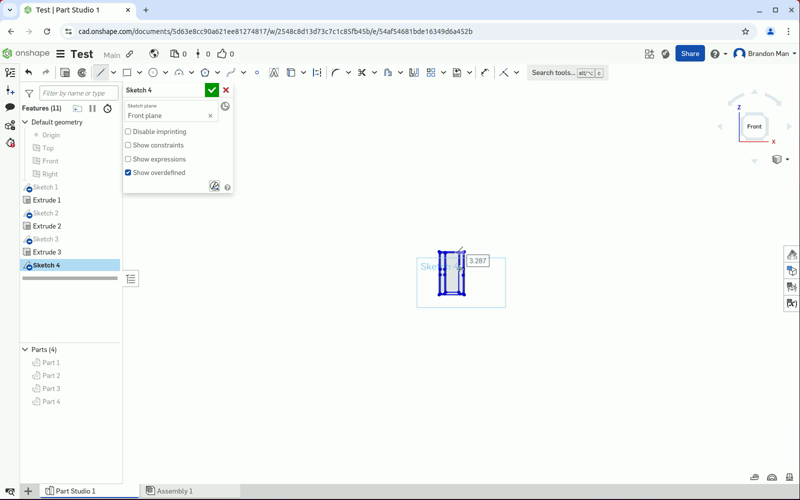
key_down(shift)
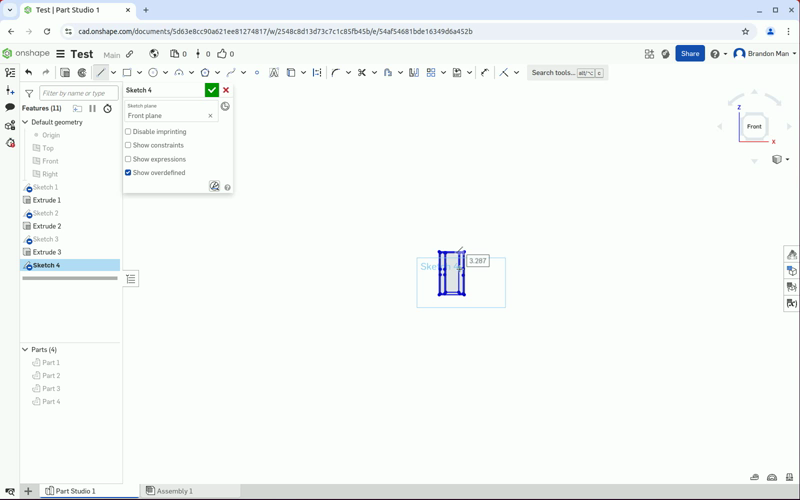
mouse_move(489, 268)
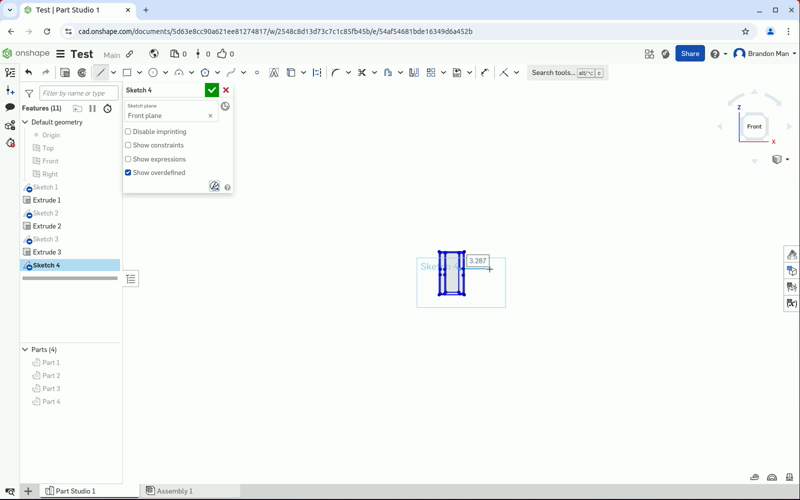
mouse_move(459, 275)
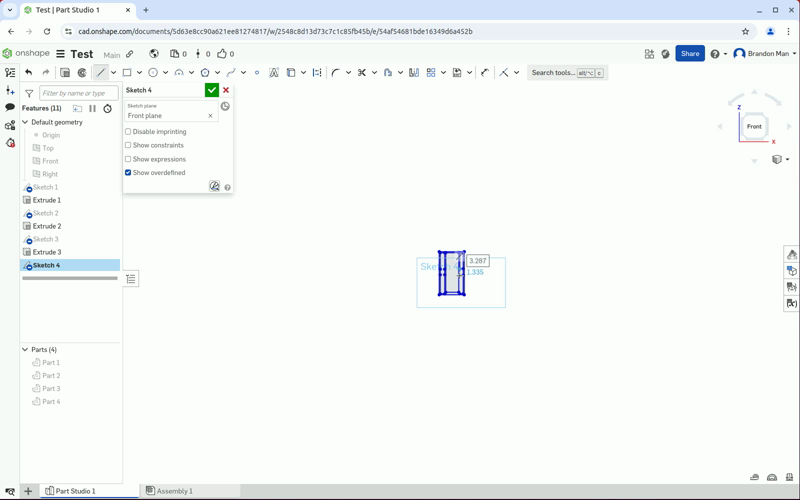
scroll(6)
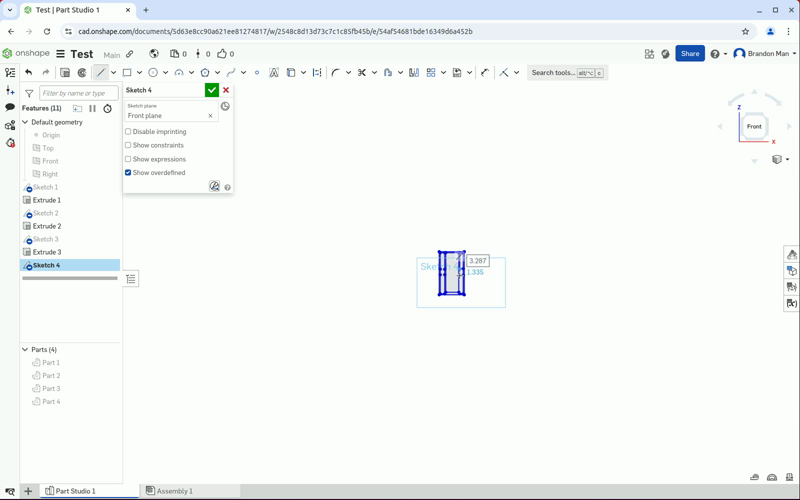
scroll(6)
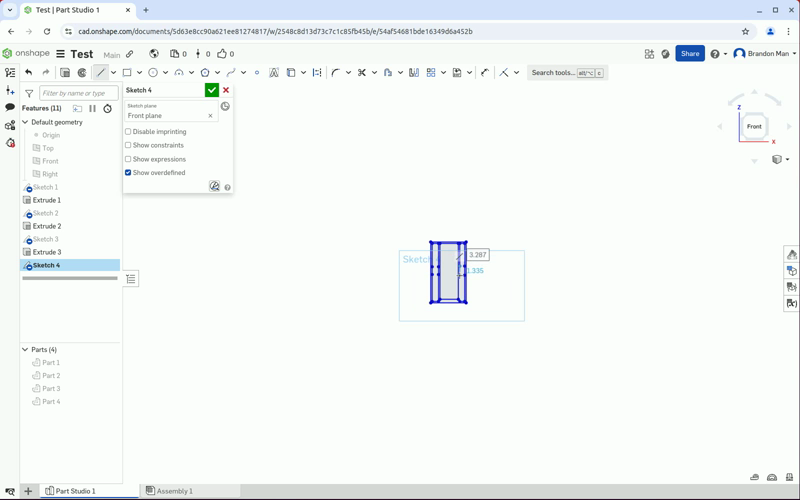
scroll(6)
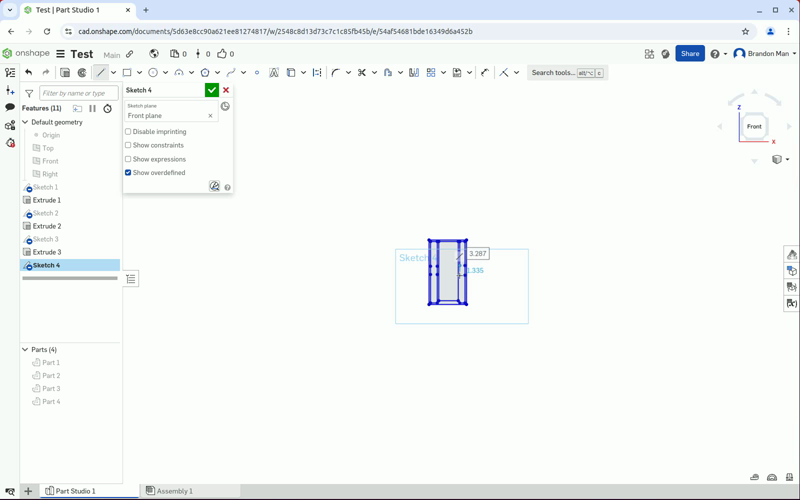
scroll(6)
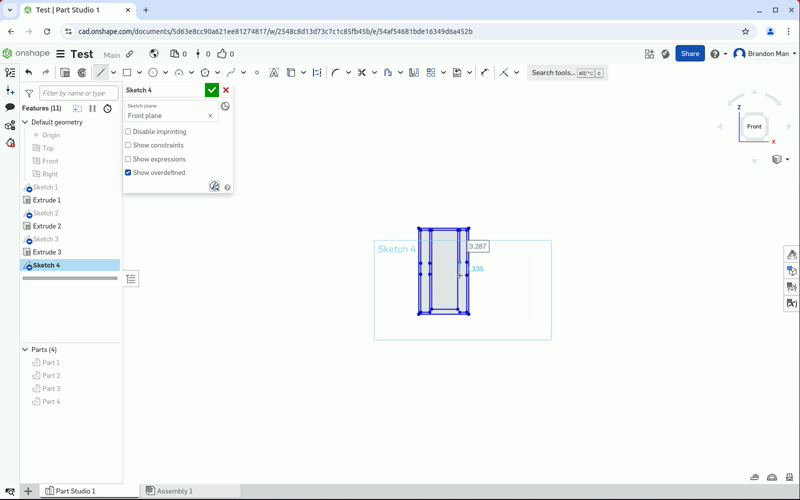
scroll(6)
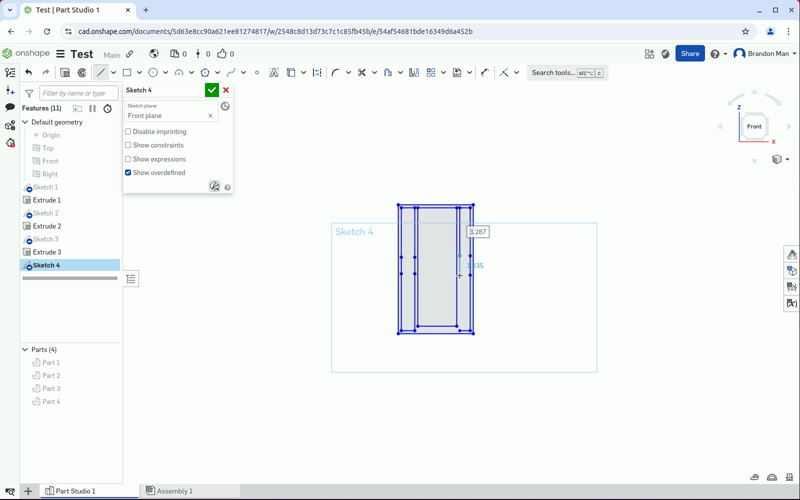
scroll(6)
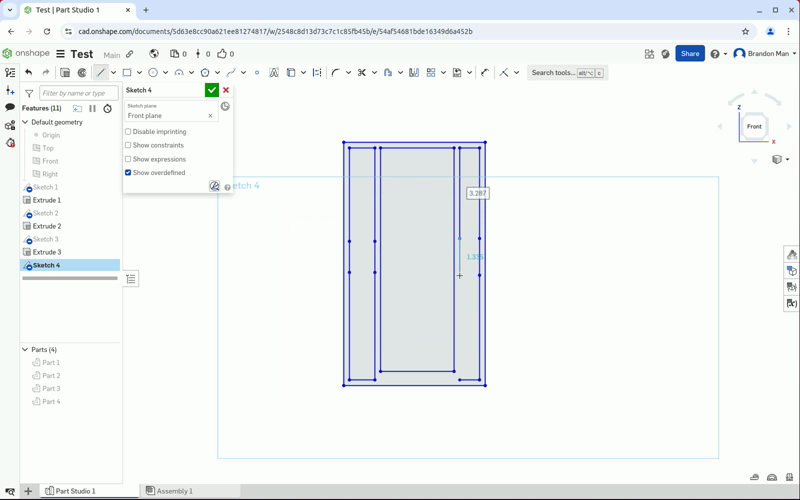
scroll(6)
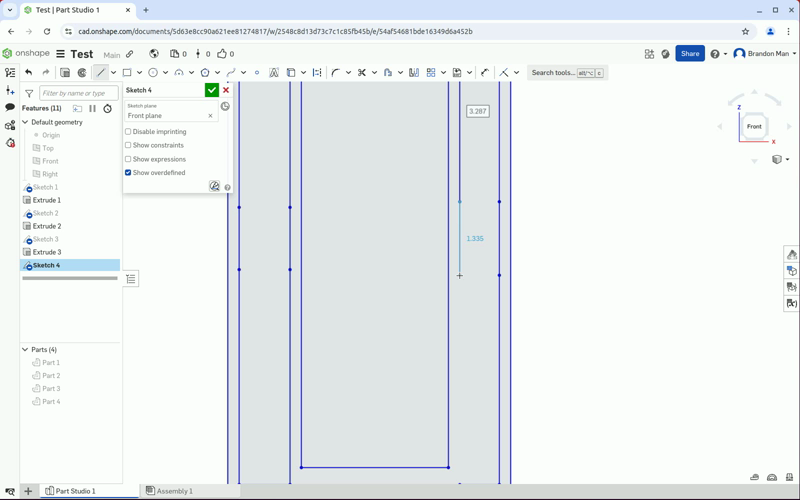
click(459, 275)
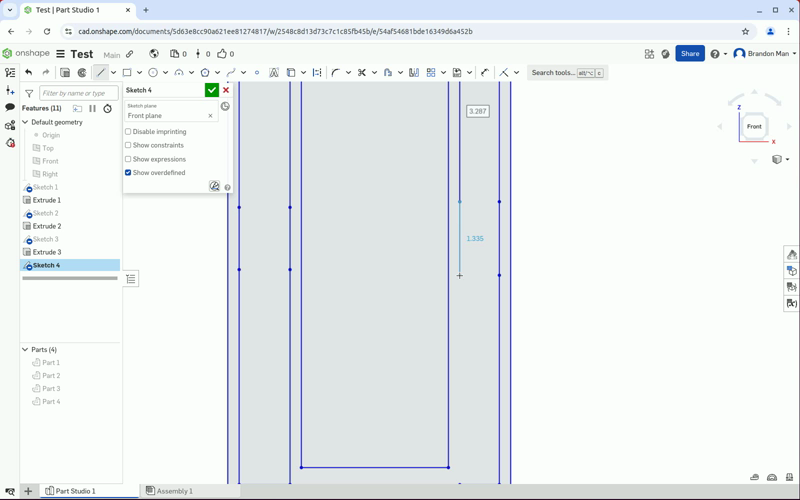
scroll(-6)
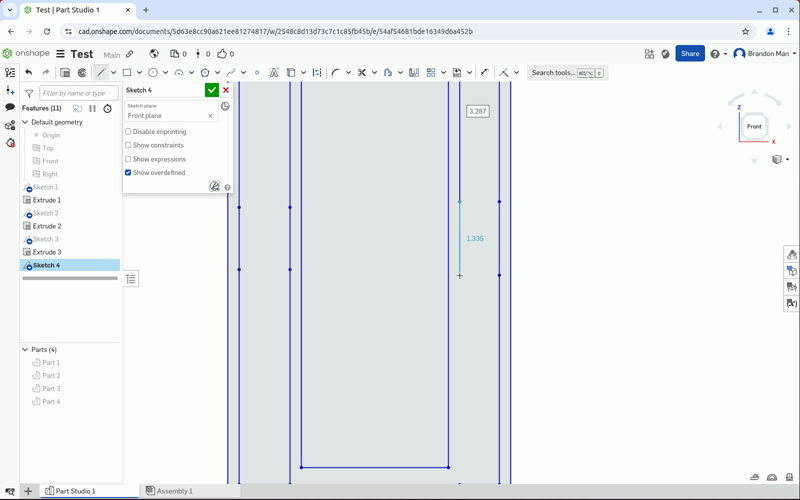
scroll(-6)
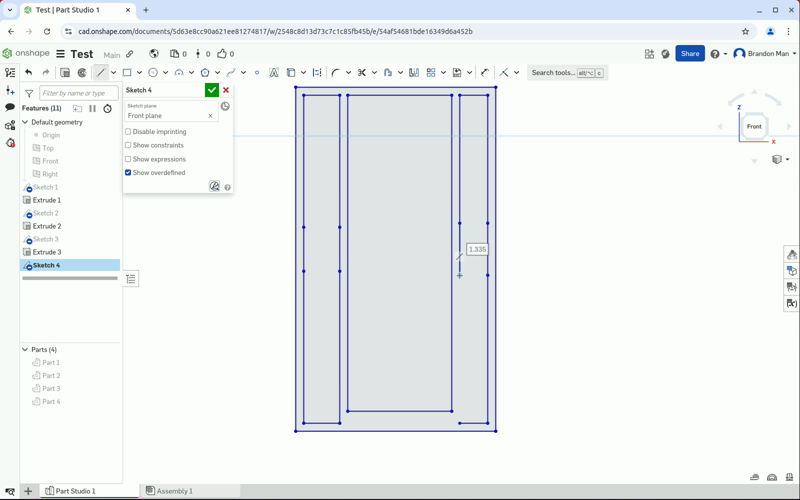
scroll(-6)
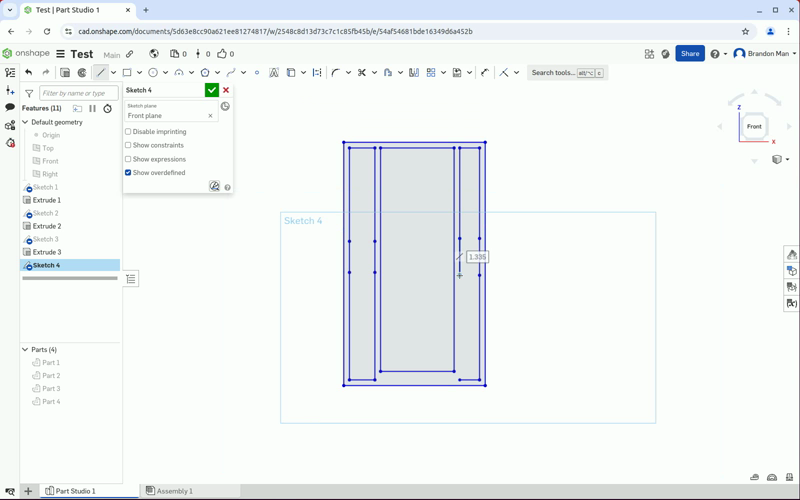
scroll(-6)
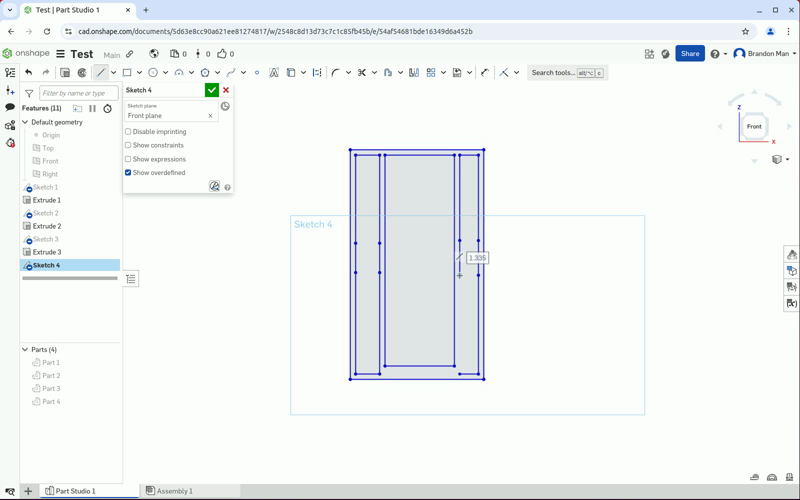
scroll(-6)
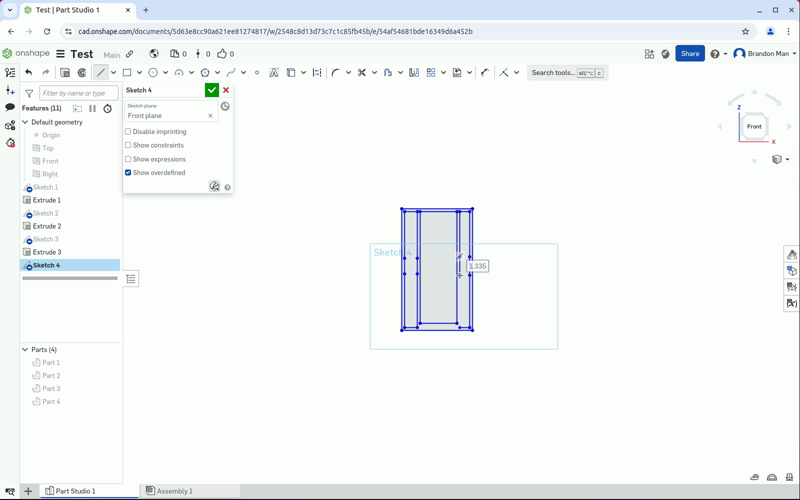
scroll(-6)
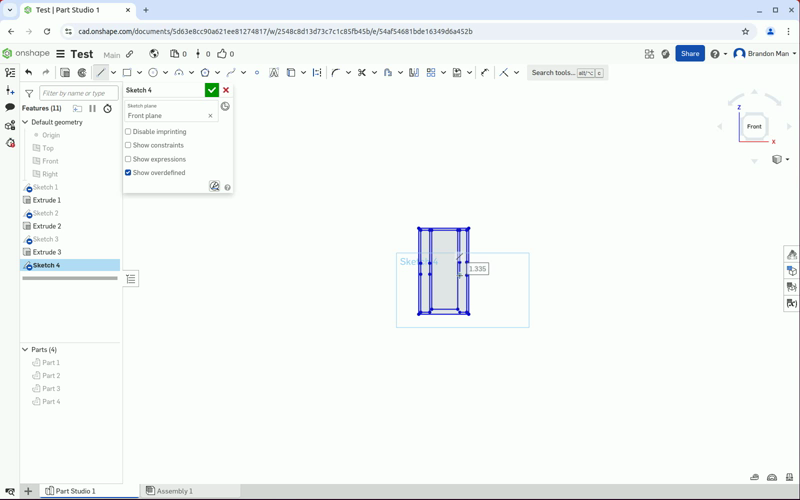
scroll(-6)
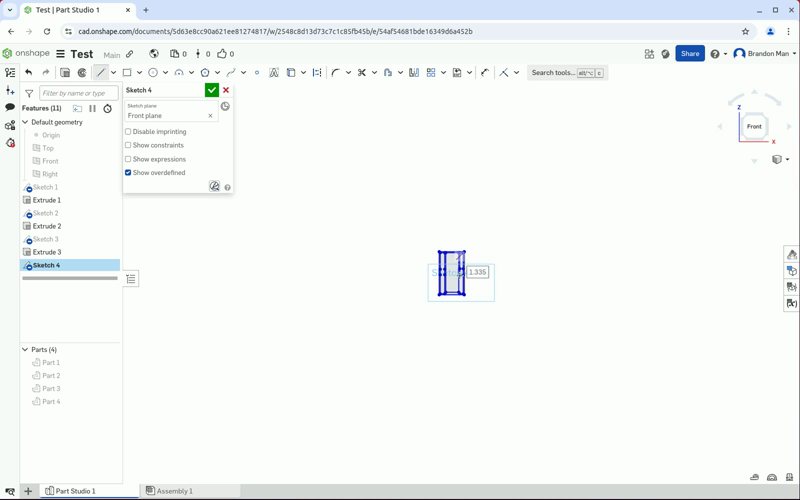
key_up(shift)
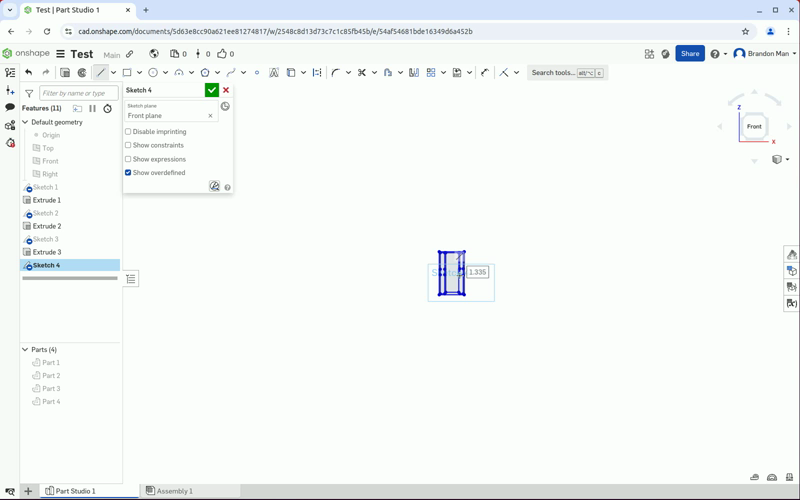
mouse_move(489, 275)
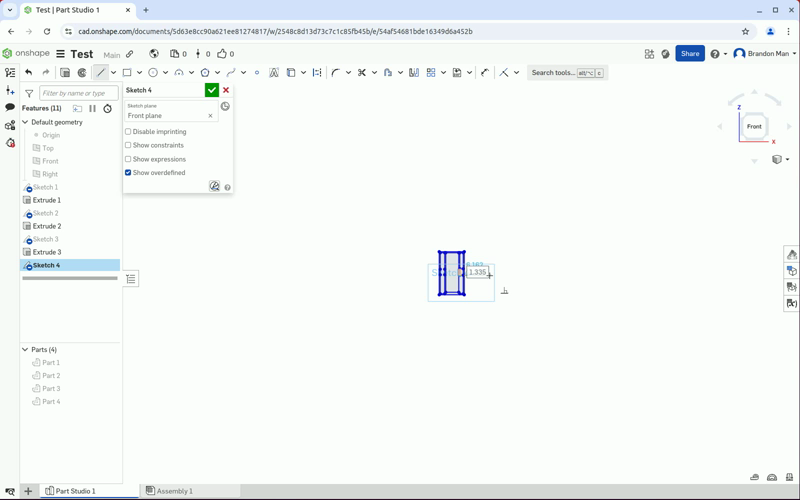
key_down(shift)
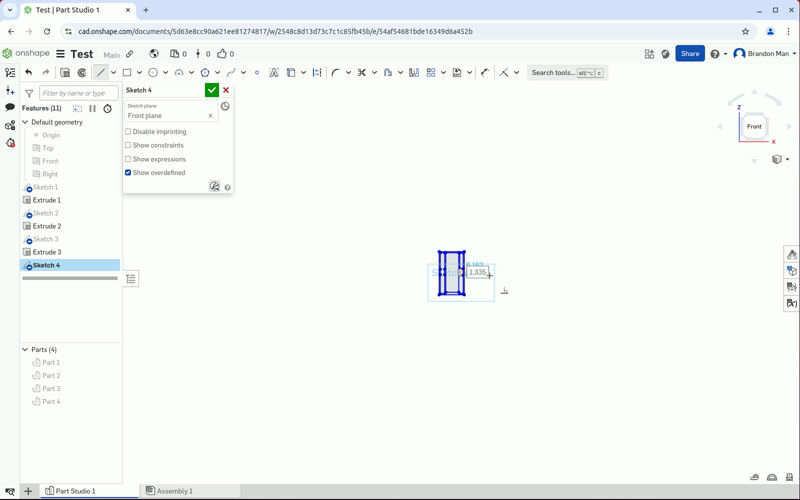
mouse_move(459, 293)
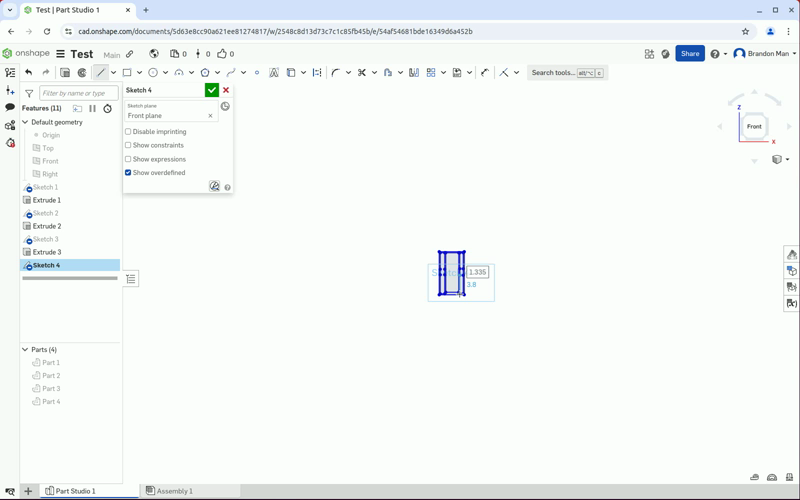
scroll(6)
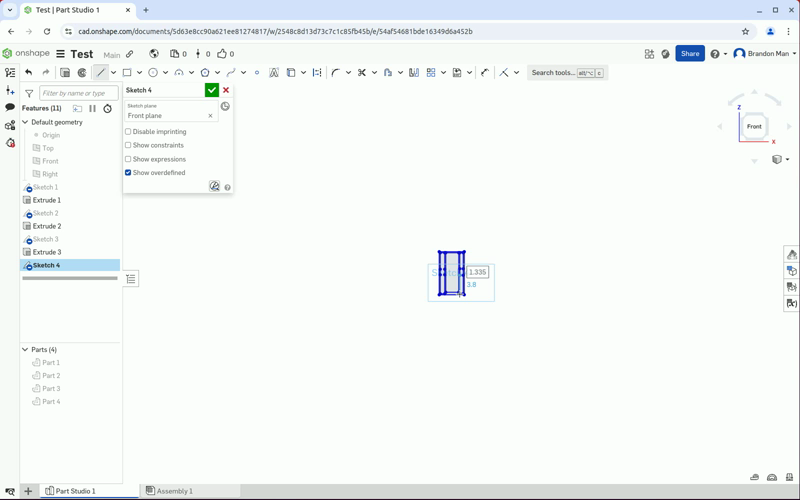
scroll(6)
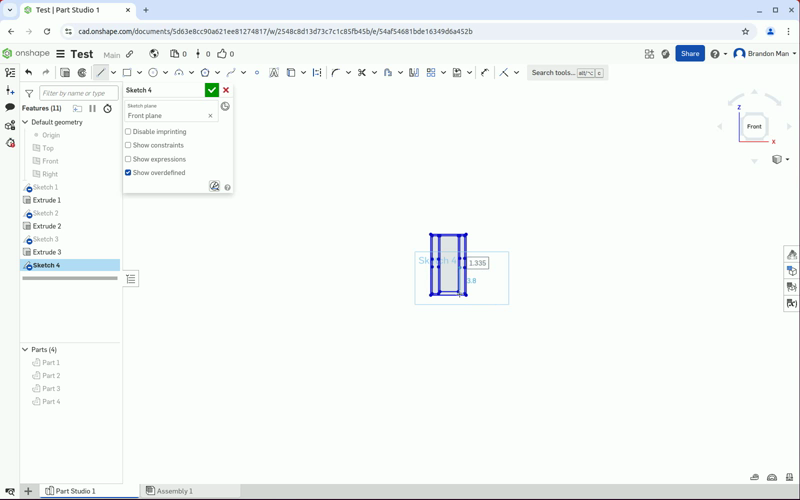
scroll(6)
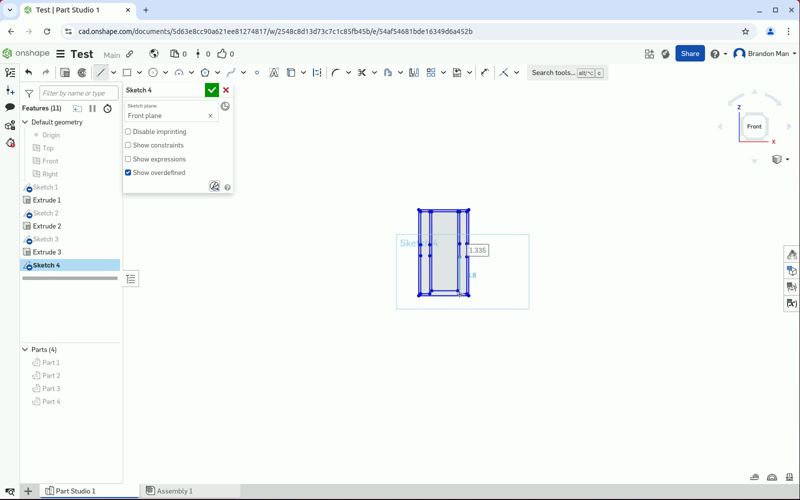
scroll(6)
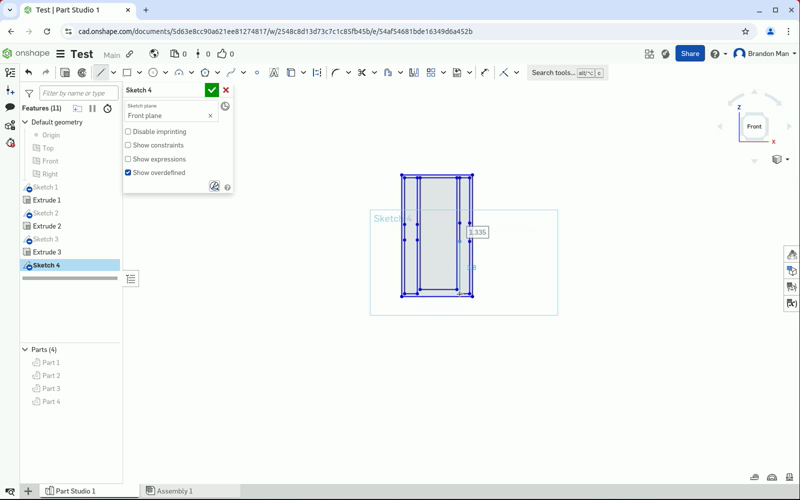
scroll(6)
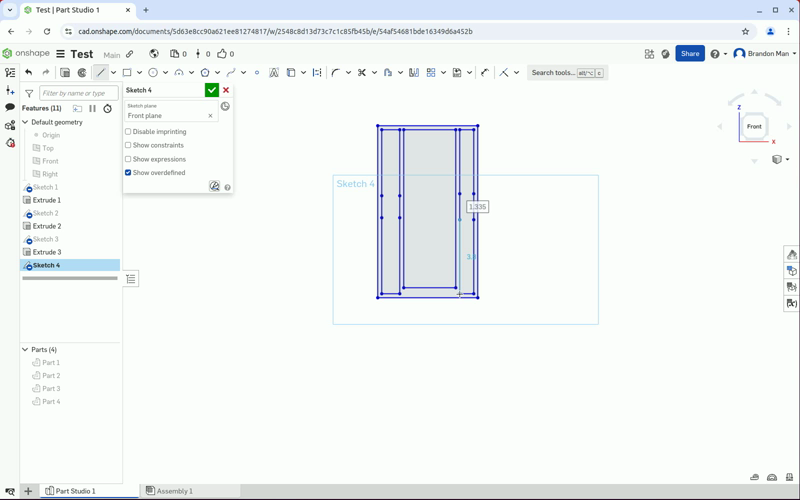
scroll(6)
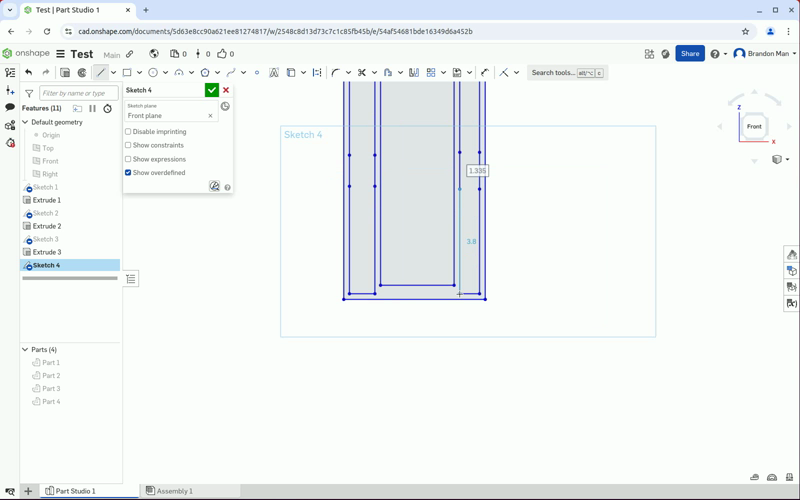
scroll(6)
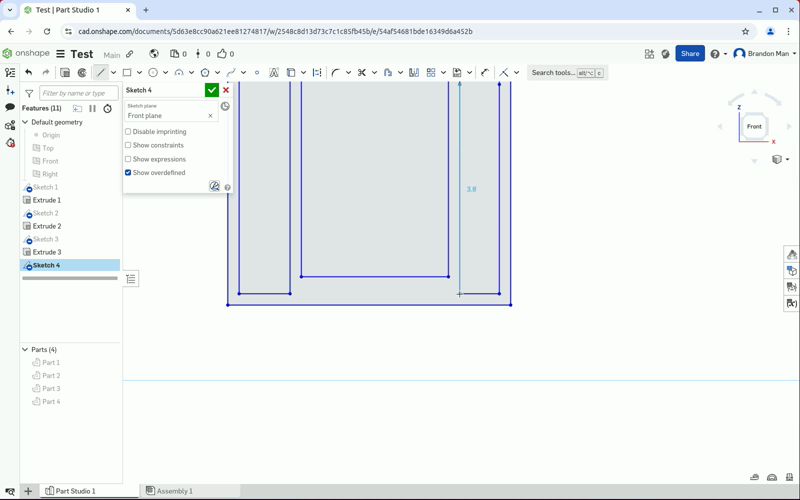
key_up(shift)
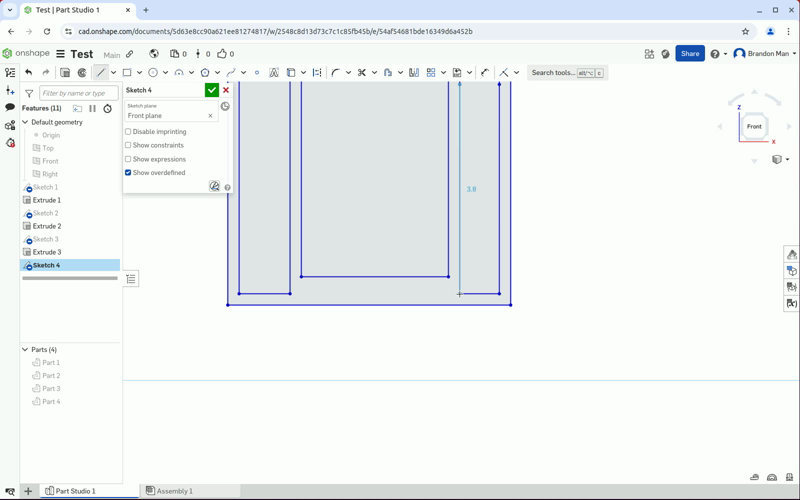
click(459, 293)
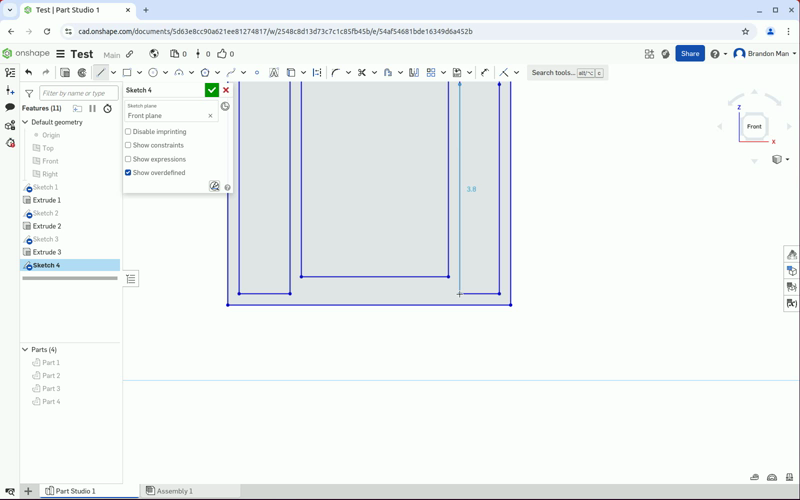
scroll(-6)
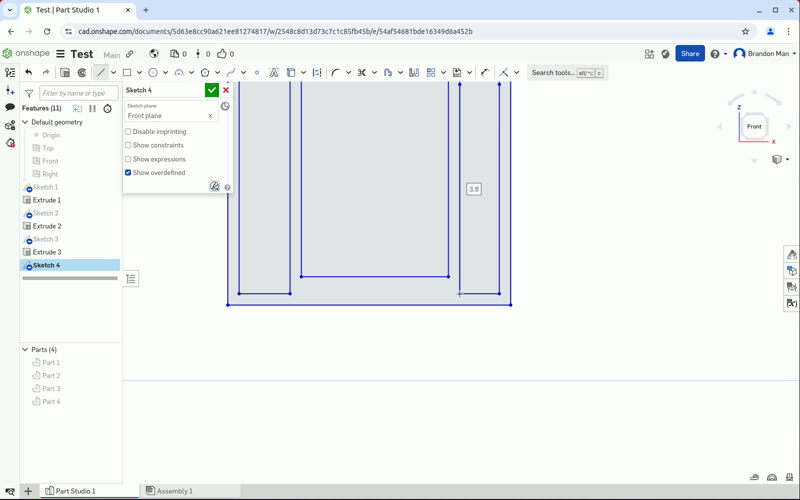
scroll(-6)
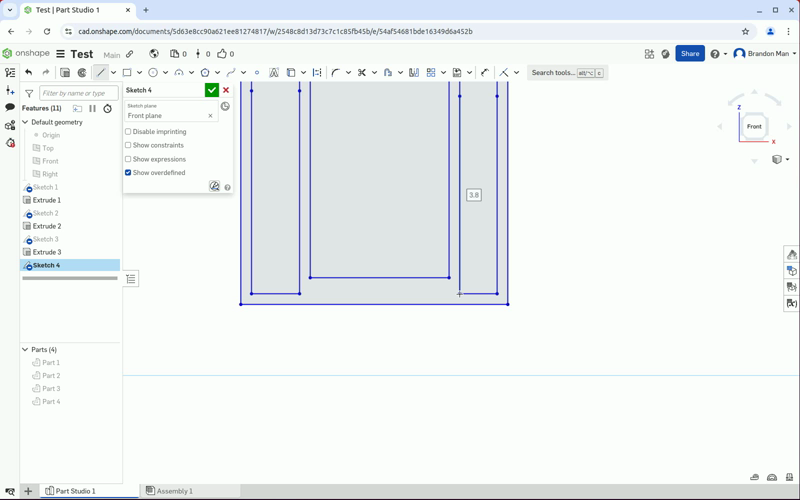
scroll(-6)
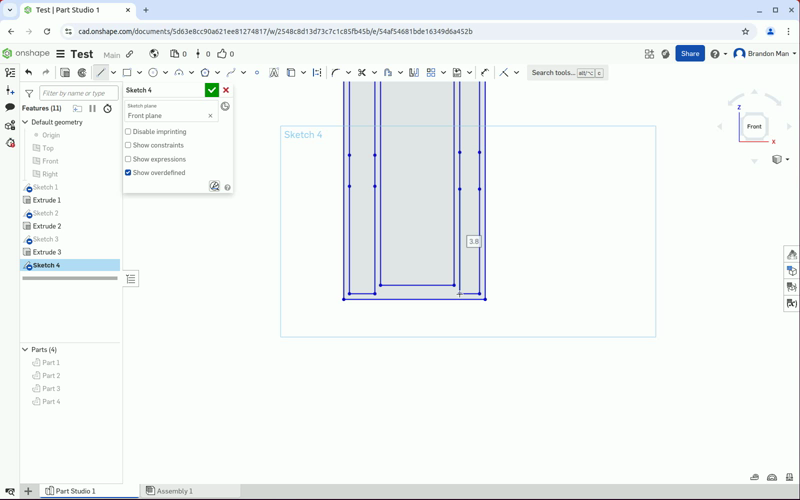
scroll(-6)
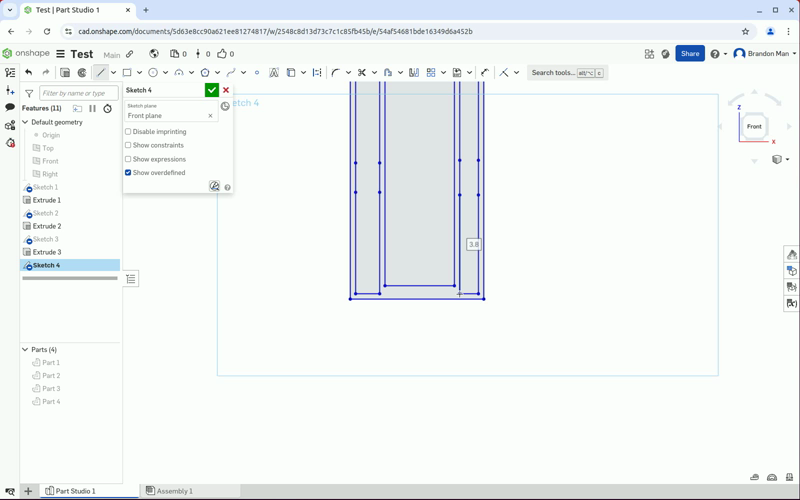
scroll(-6)
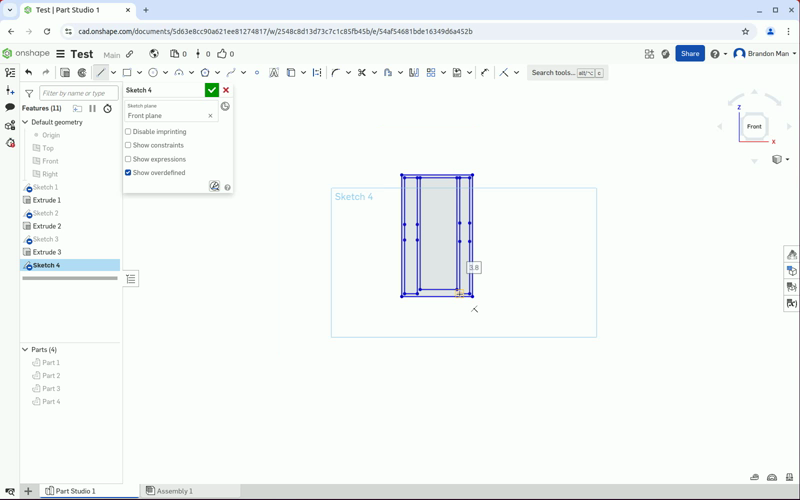
scroll(-6)
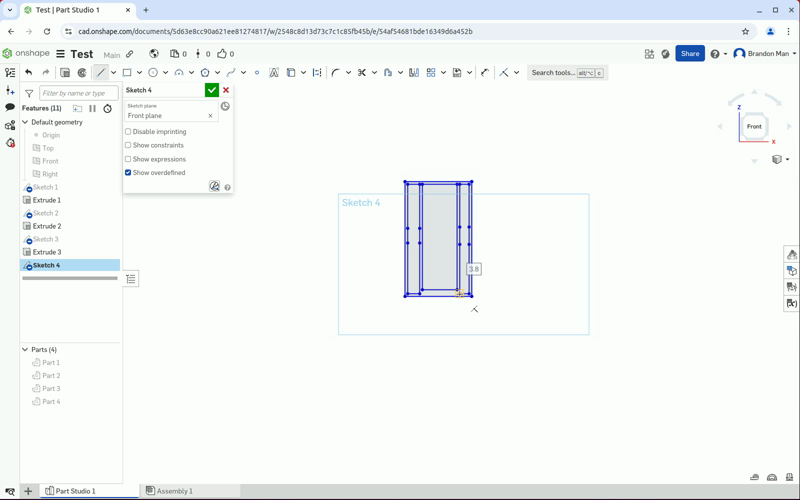
scroll(-6)
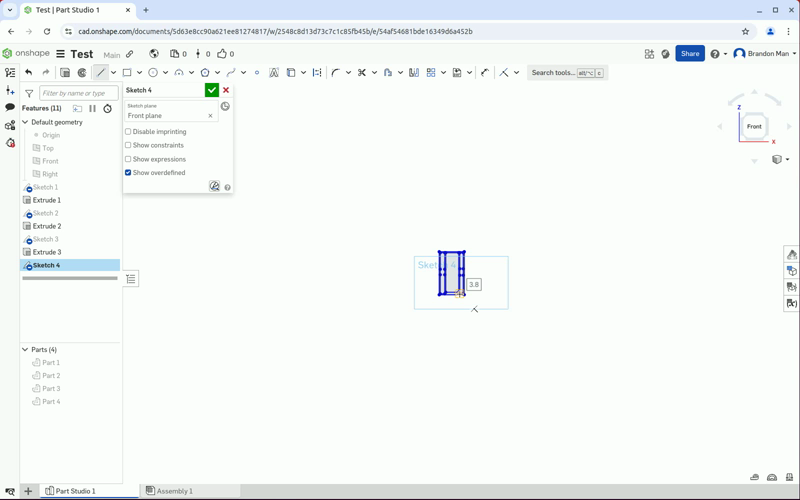
key(esc)
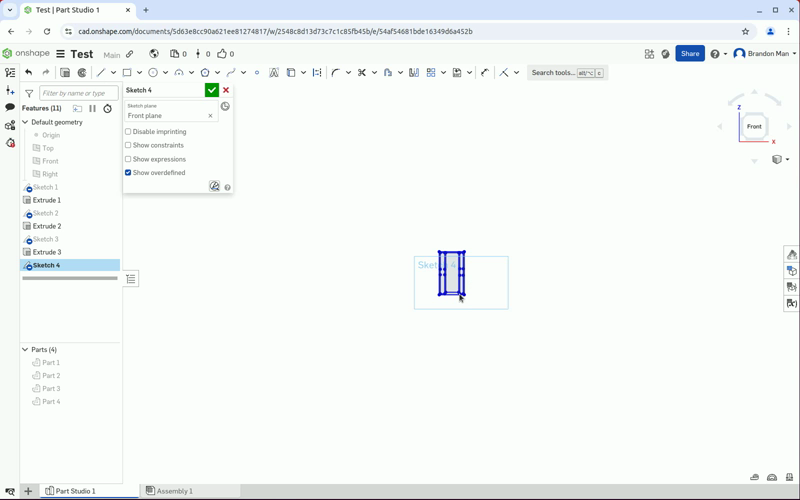
mouse_move(463, 265)
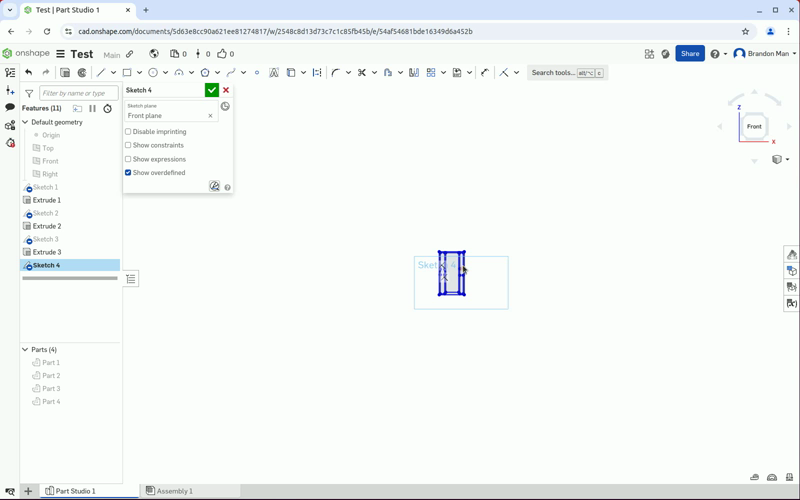
scroll(6)
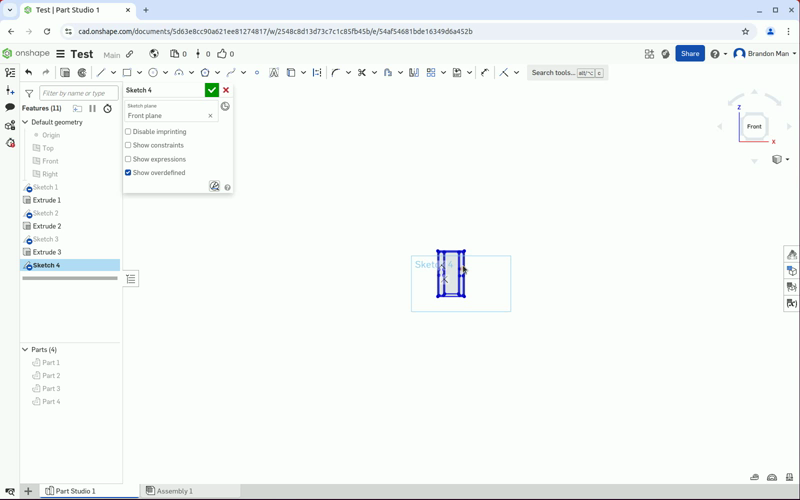
scroll(6)
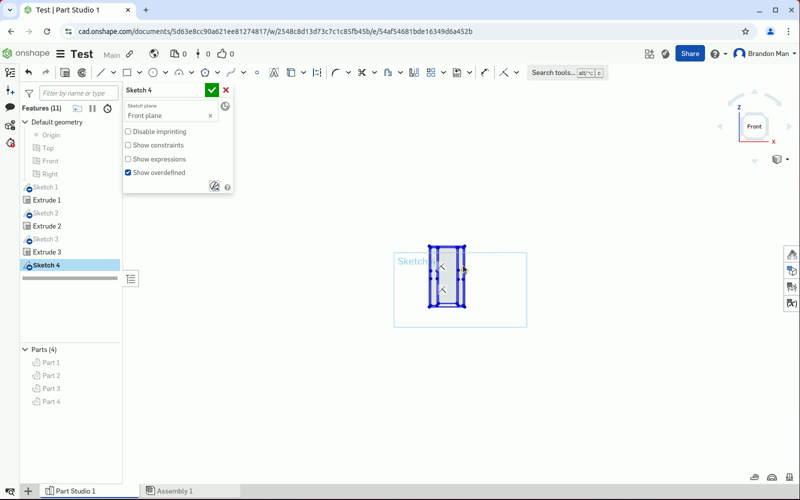
scroll(6)
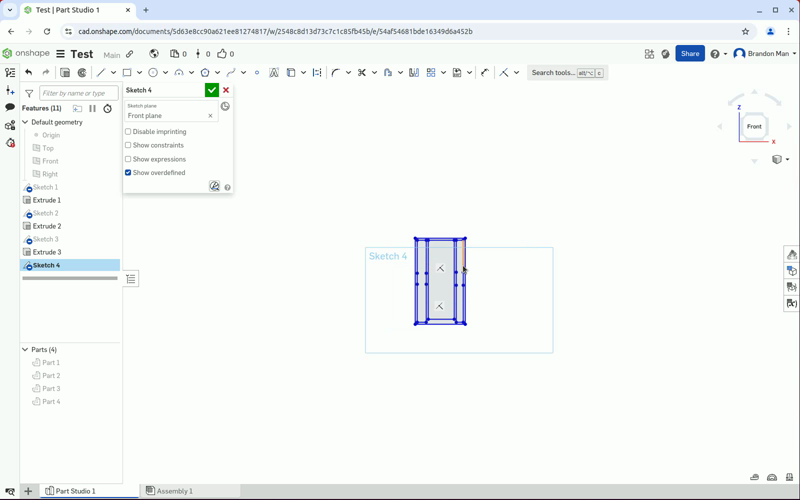
scroll(6)
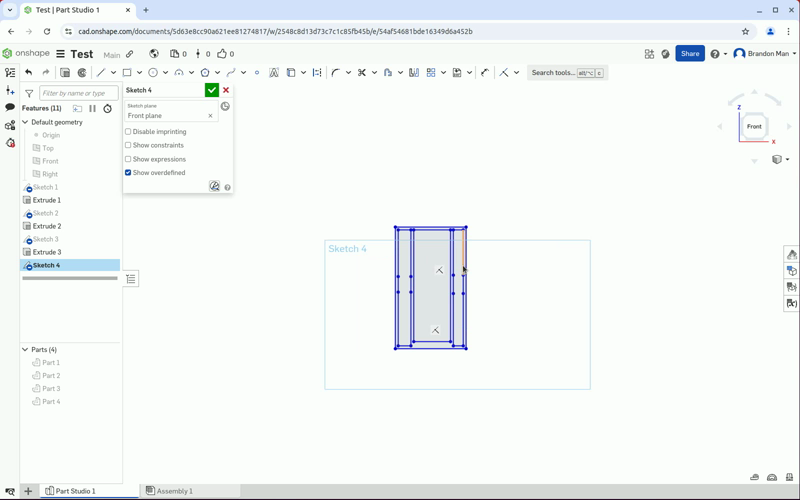
scroll(6)
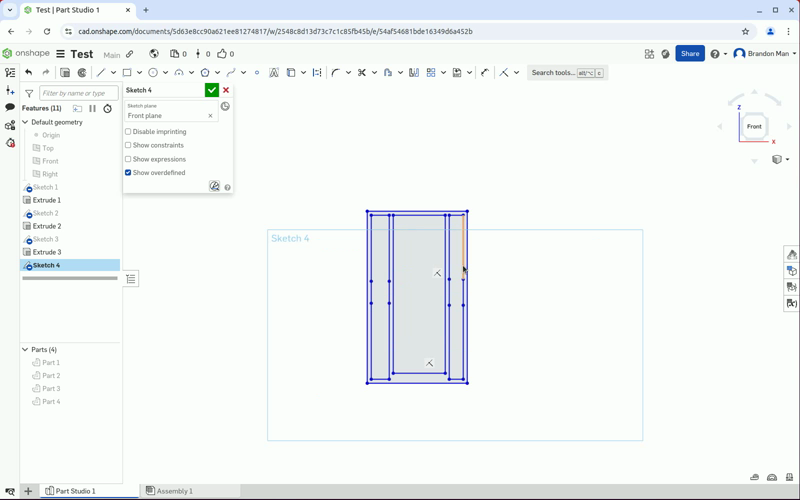
scroll(6)
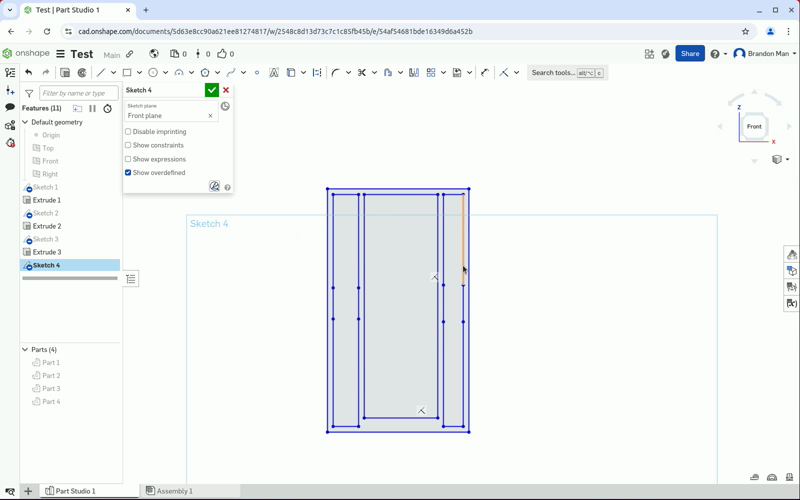
scroll(6)
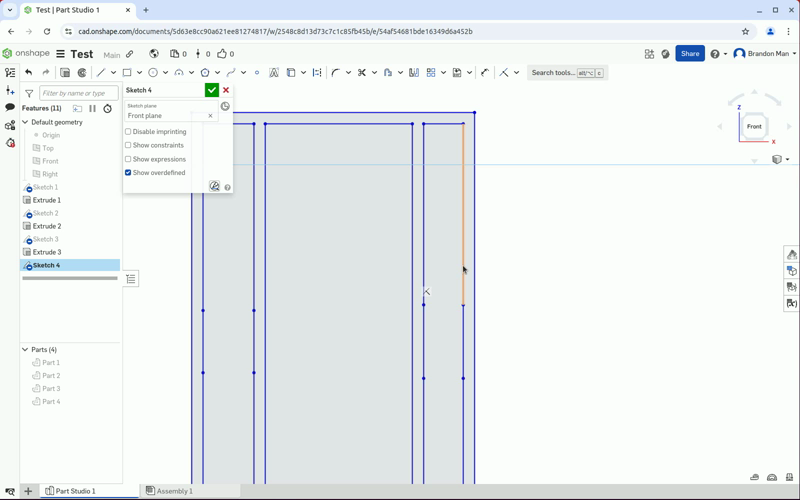
click(463, 265)
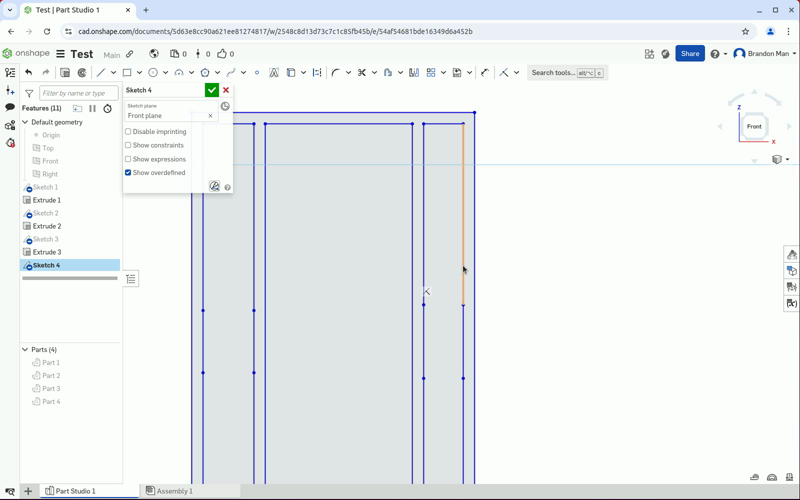
scroll(-6)
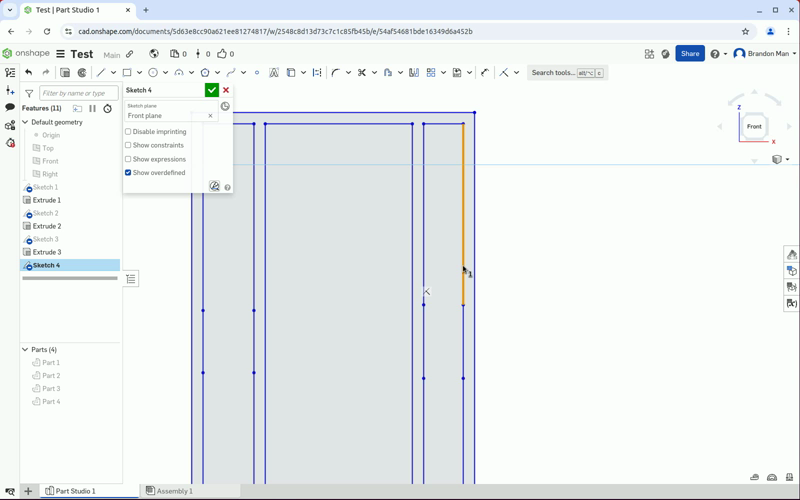
scroll(-6)
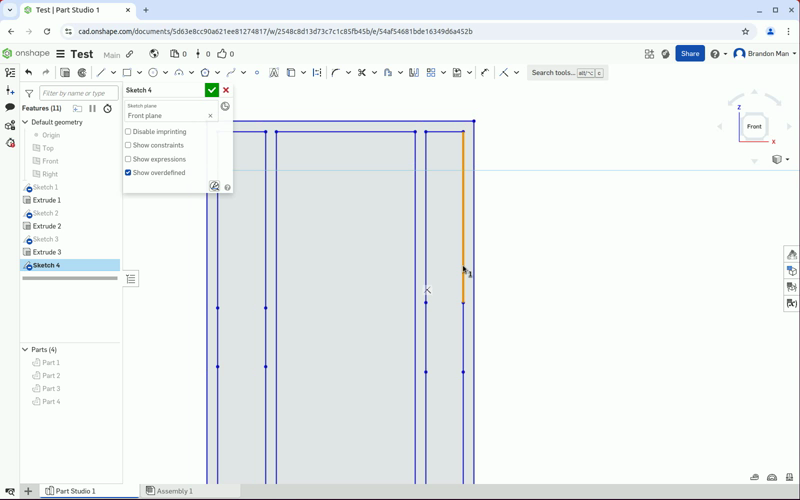
scroll(-6)
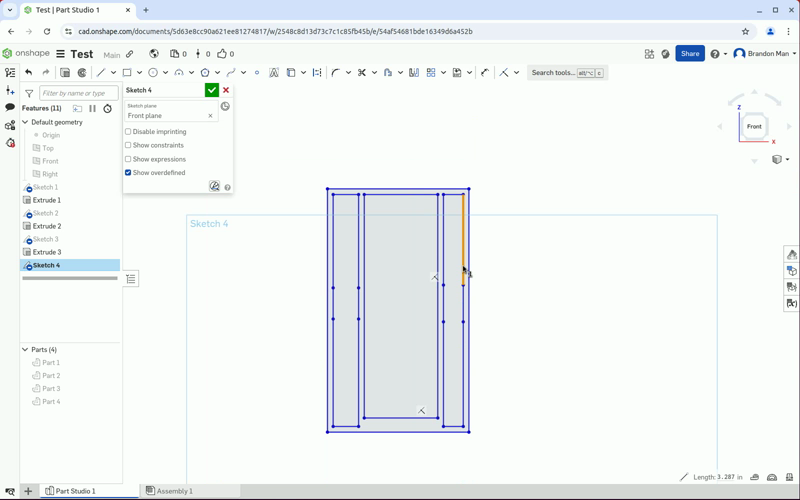
scroll(-6)
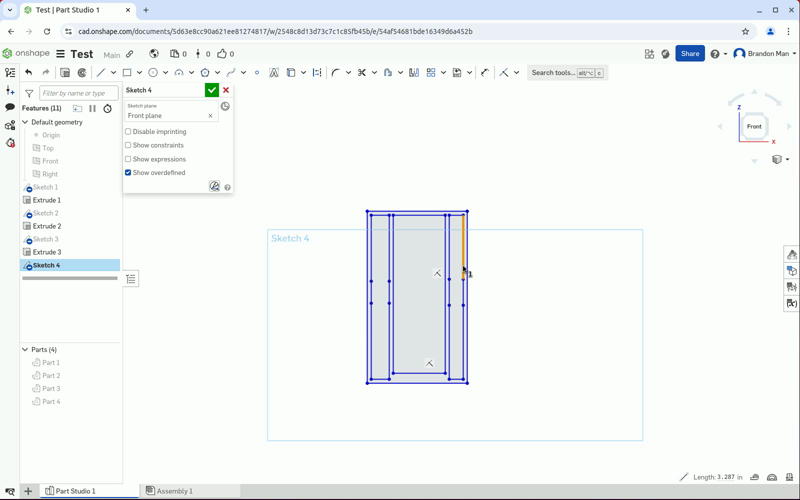
scroll(-6)
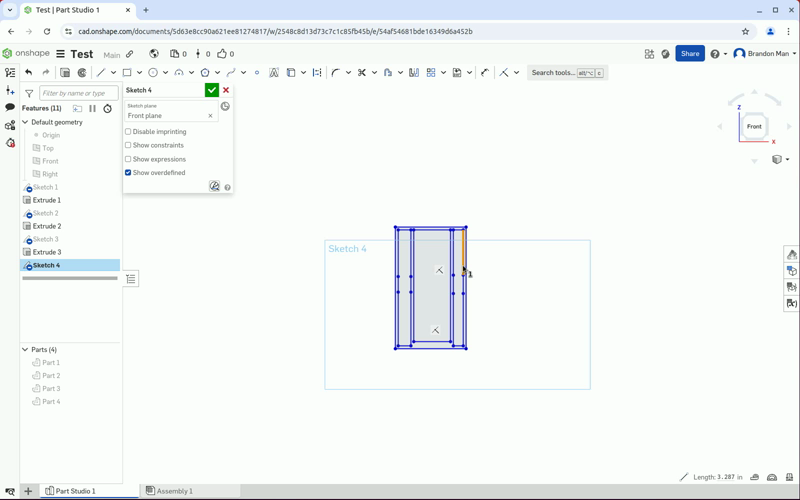
scroll(-6)
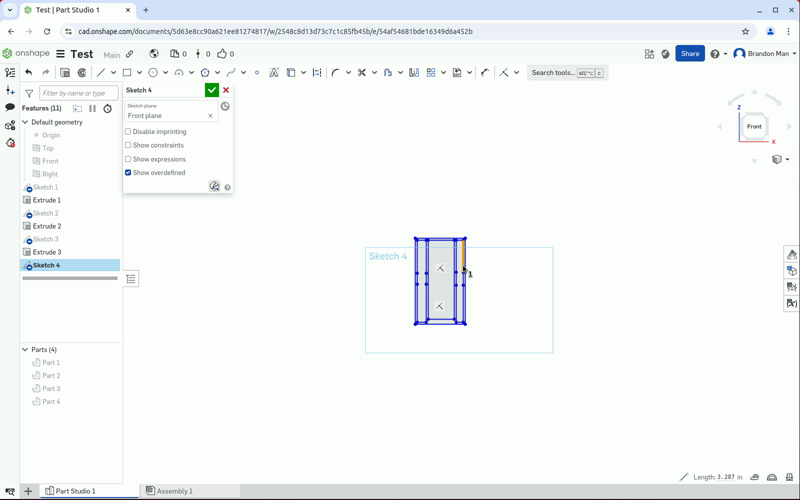
scroll(-6)
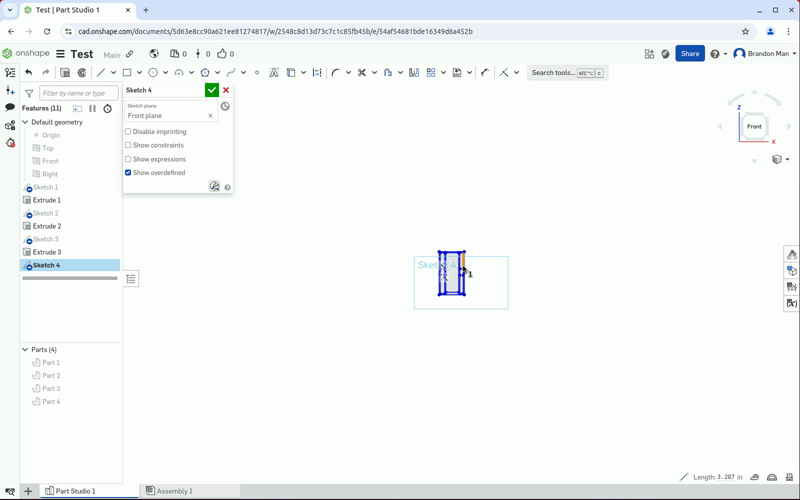
mouse_move(73, 352)
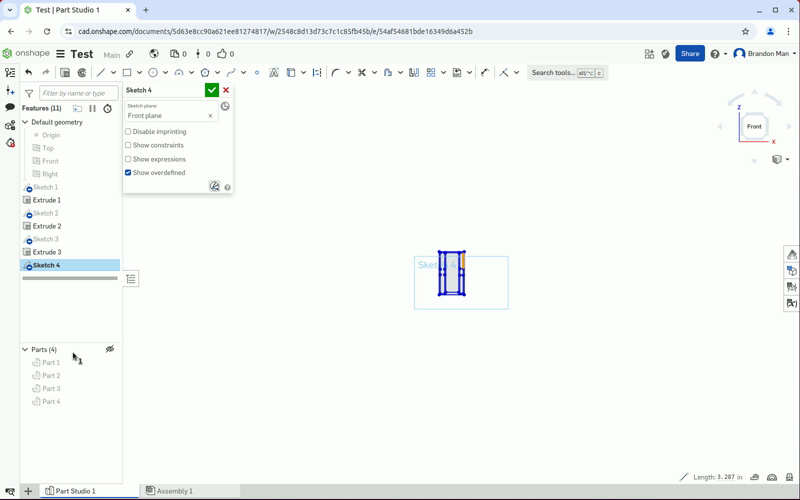
key(shift+y)
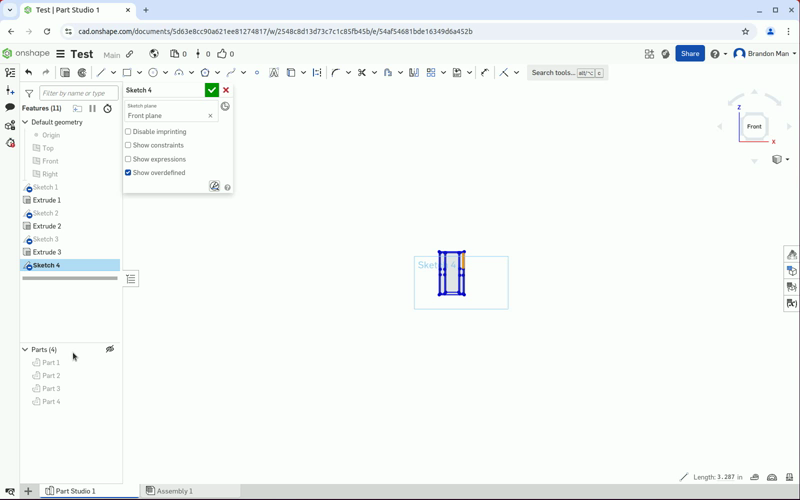
key(shift+e)
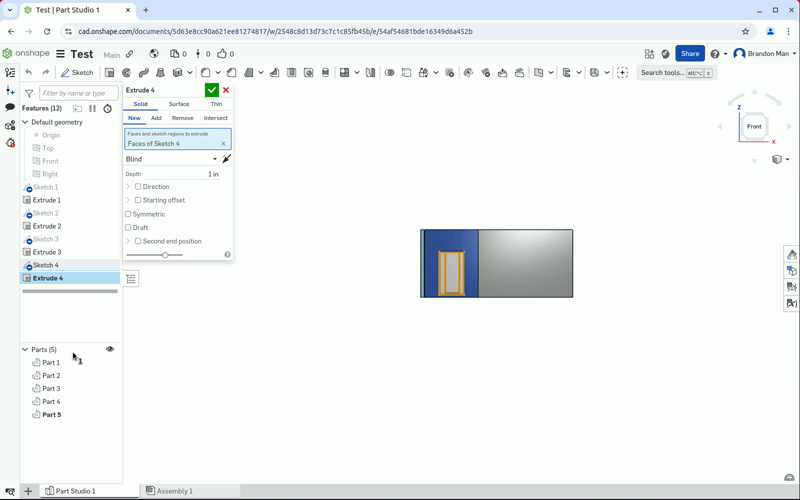
mouse_move(143, 106)
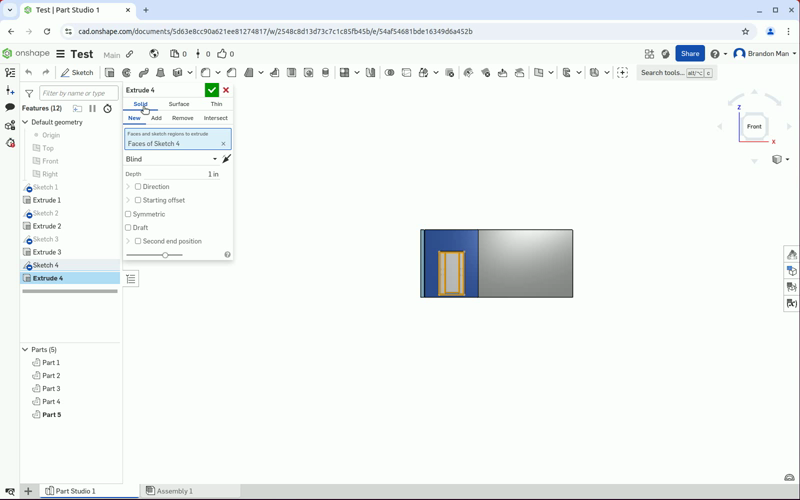
click(143, 106)
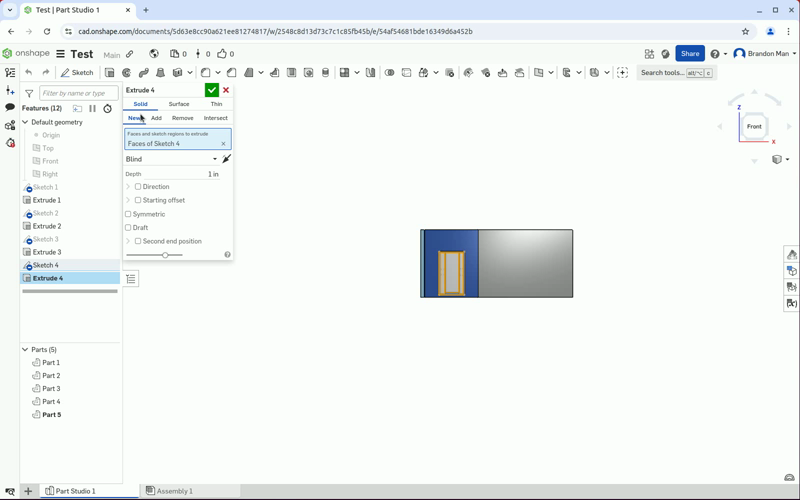
mouse_move(137, 120)
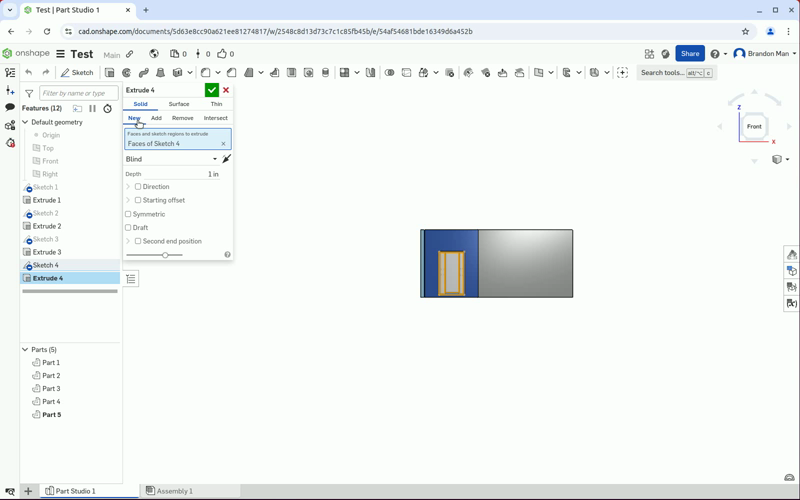
click(137, 120)
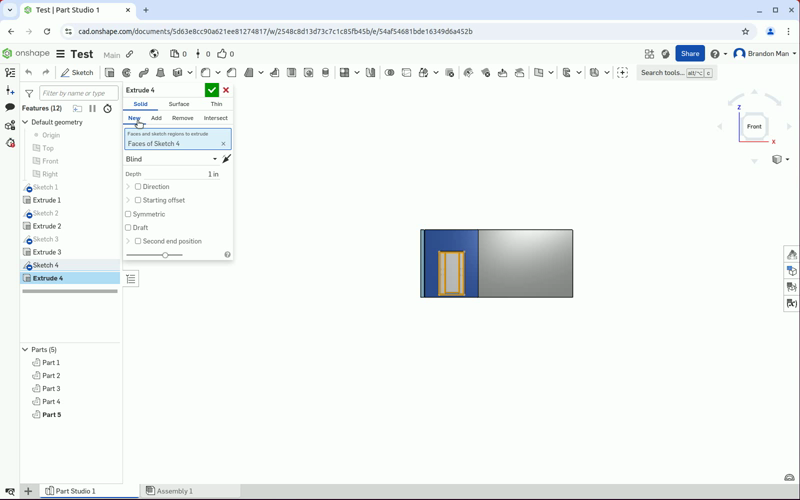
key(tab, 4)
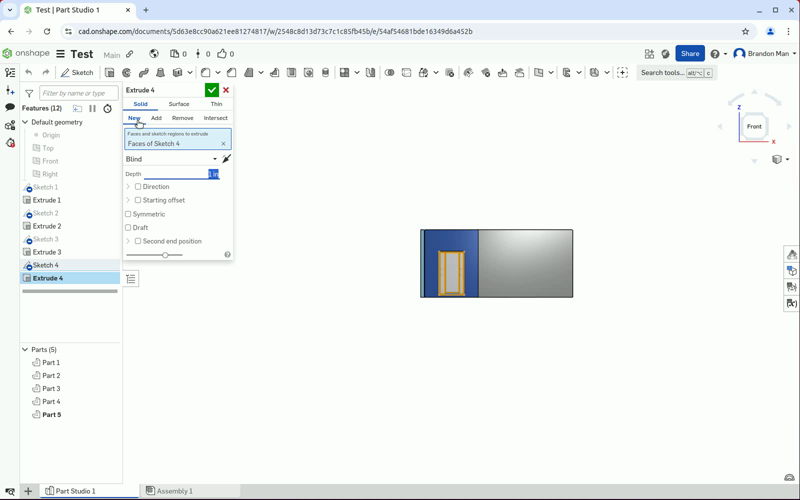
text(0.241)
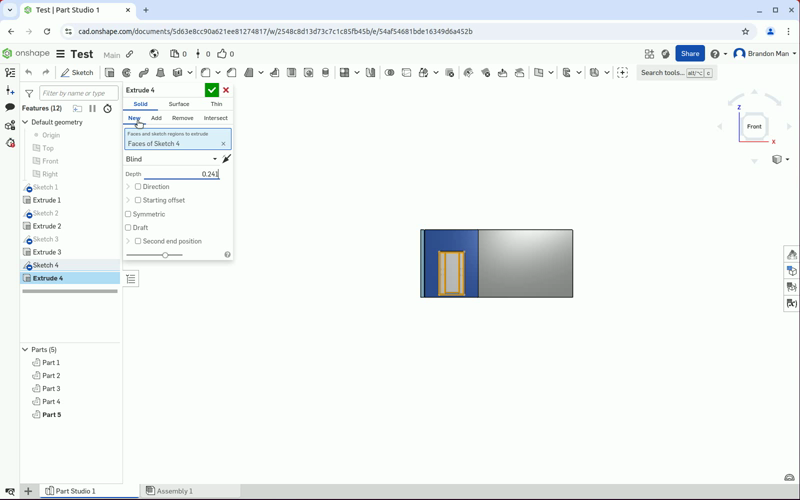
key(enter)
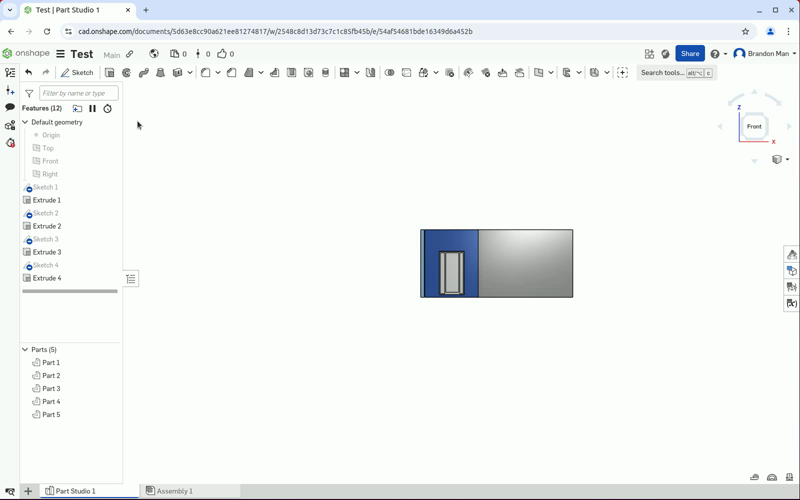
key(shift+h)
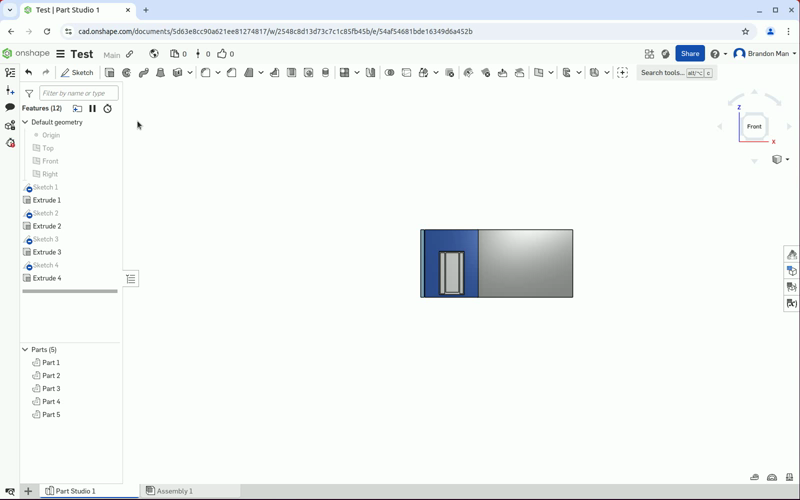
key(shift+h)
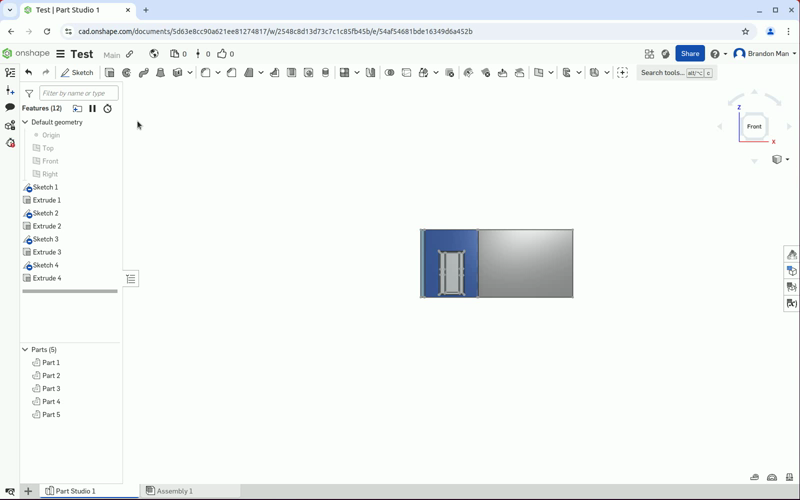
key(shift+7)
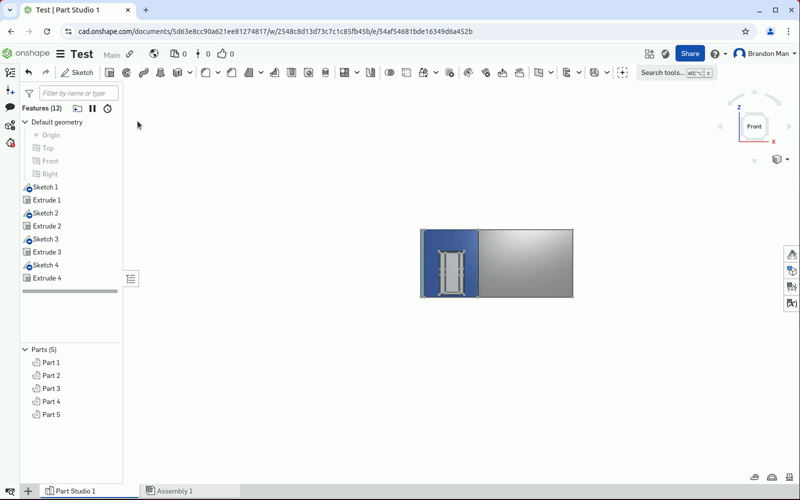
key(left, 2)
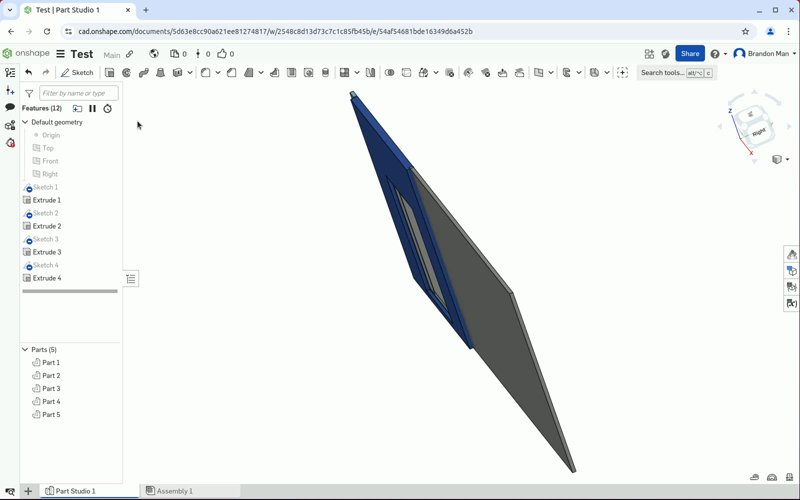
key(down, 2)
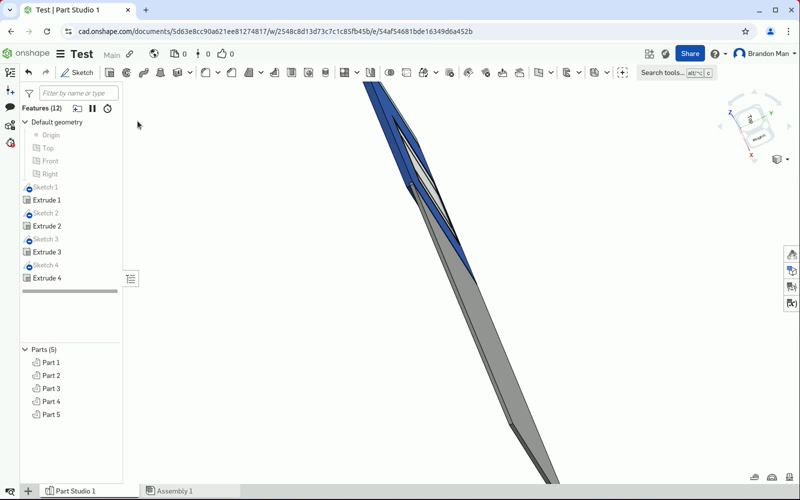
key(up, 2)
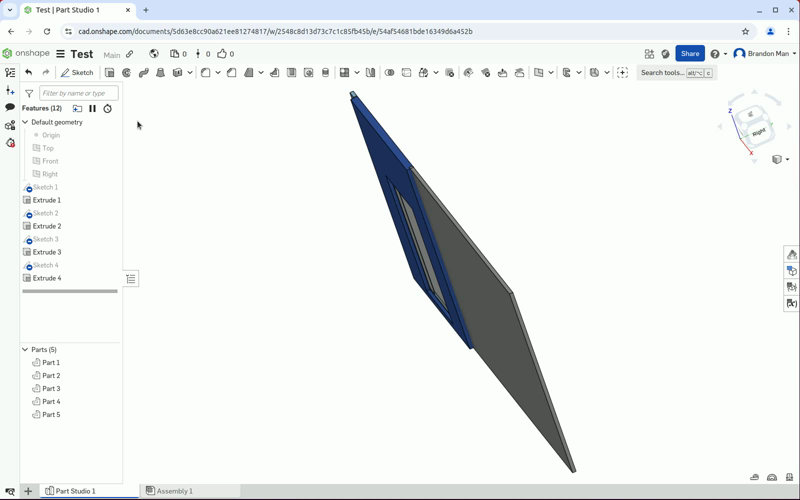
key(right, 2)
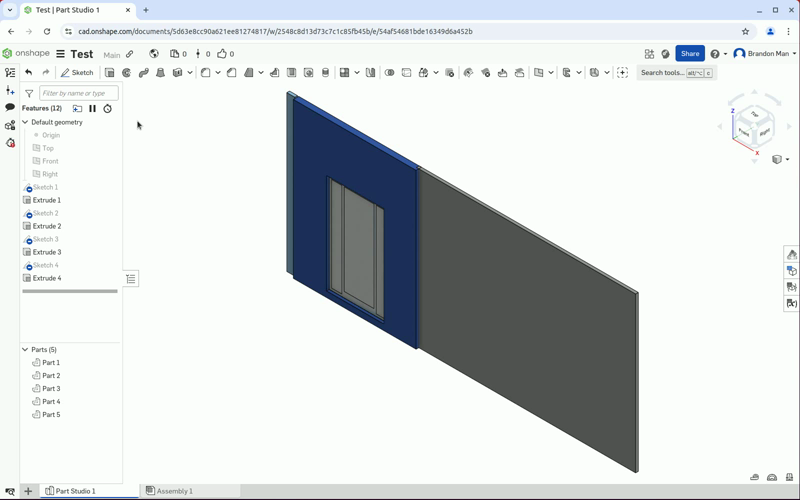
mouse_move(73, 189)
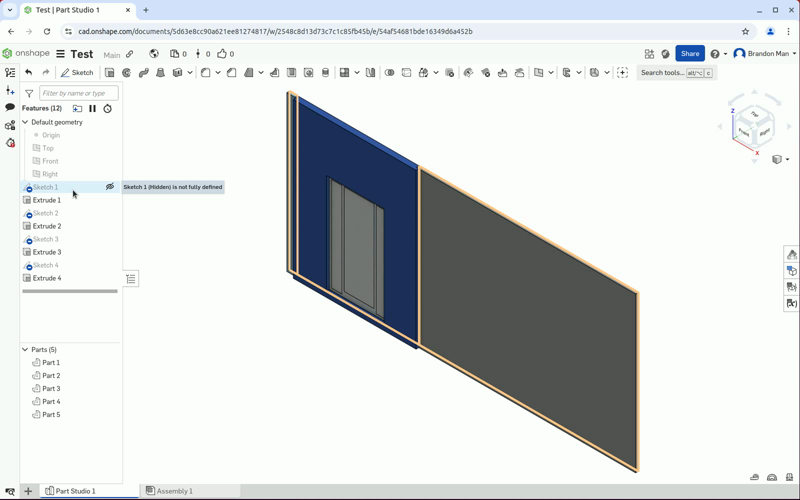
click(73, 189)